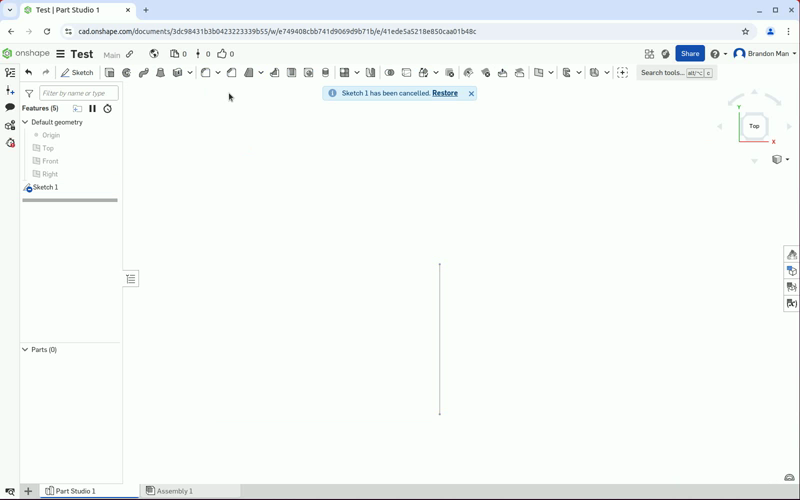
key(shift+h)
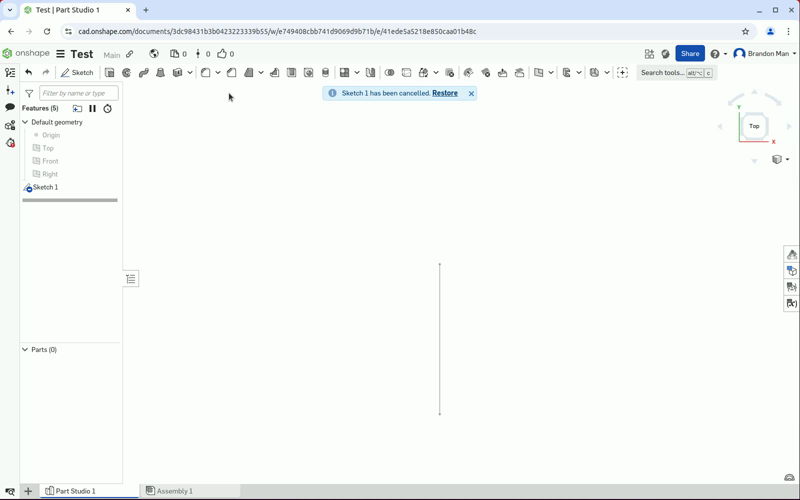
key(shift+s)
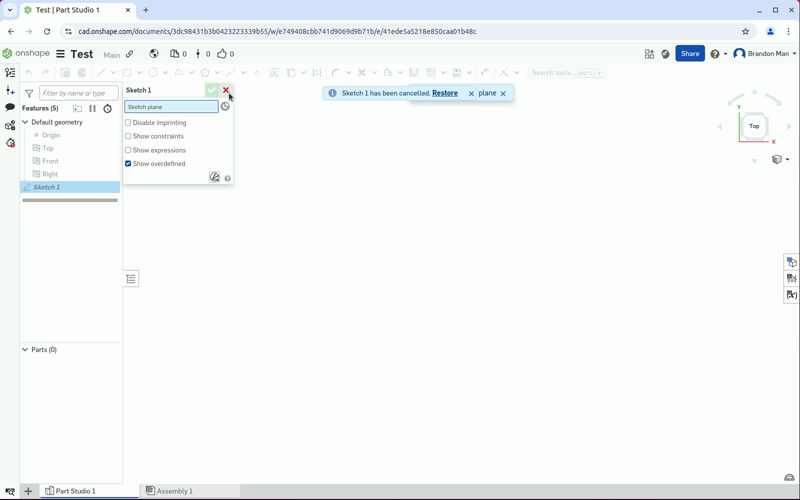
mouse_move(73, 150)
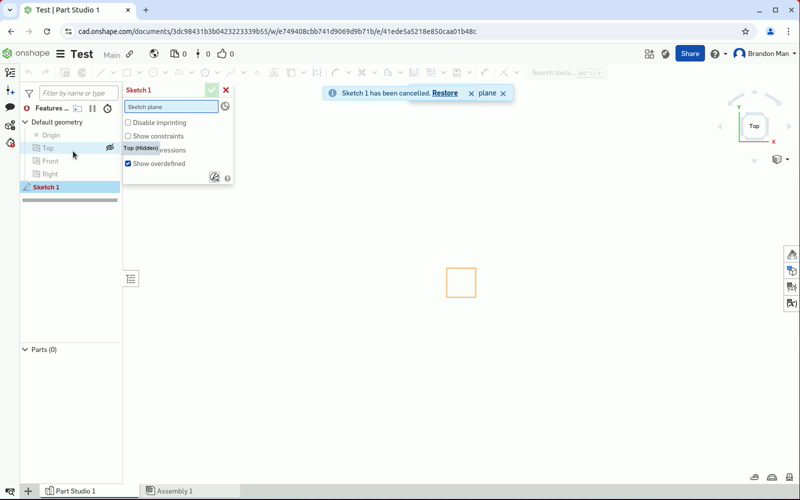
click(73, 150)
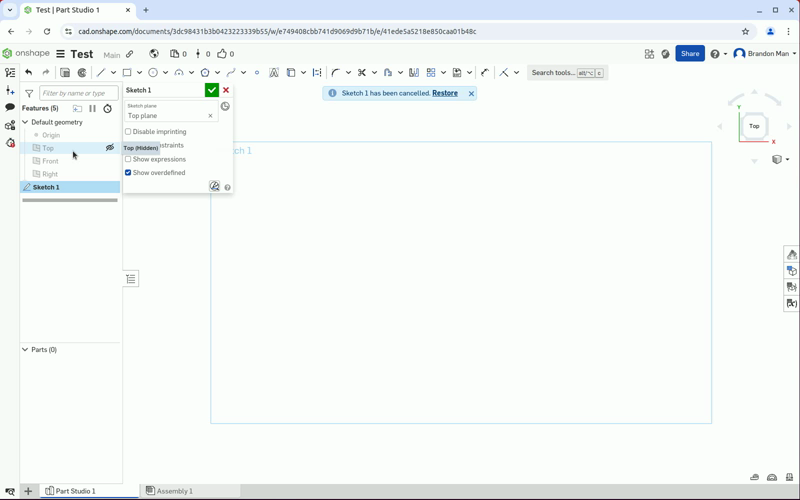
mouse_move(73, 352)
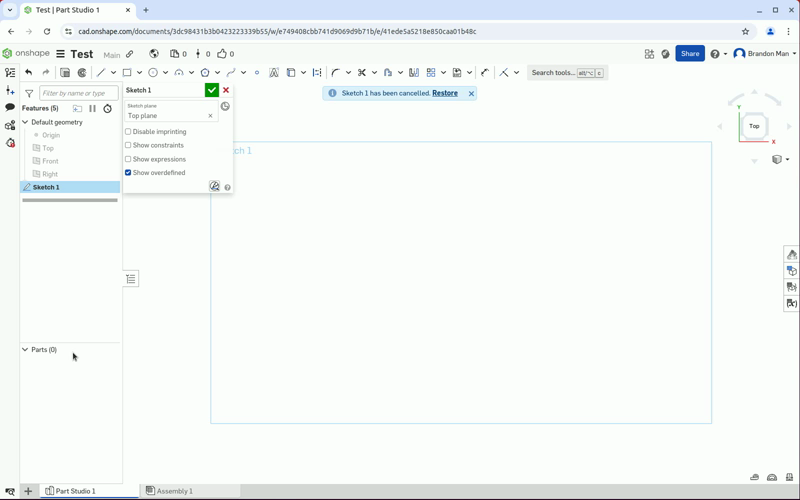
key(y)
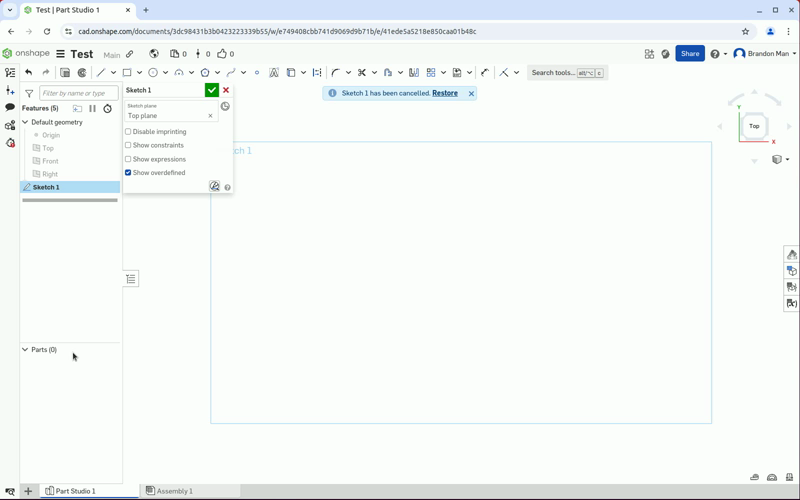
key(l)
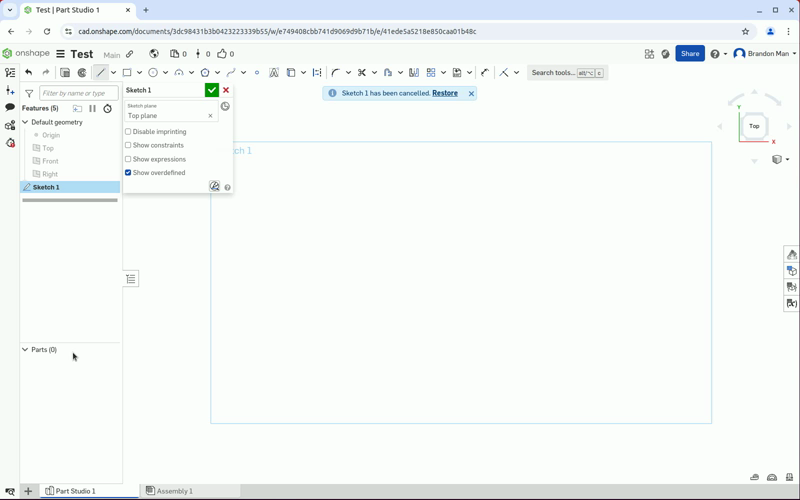
key_down(shift)
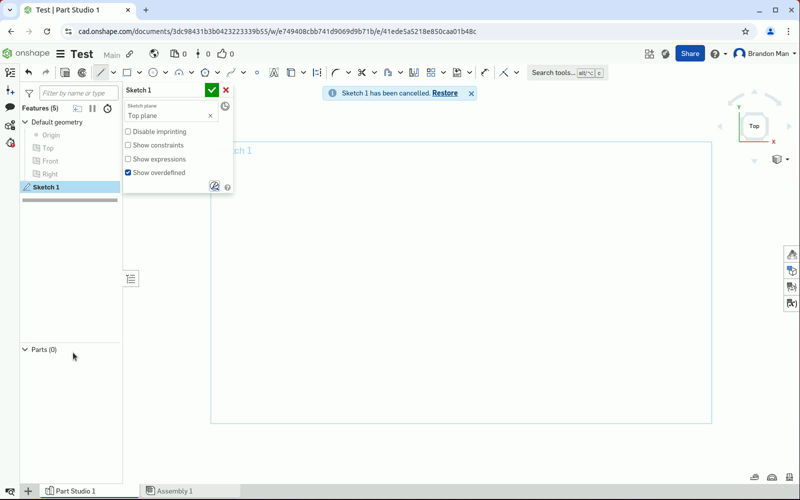
mouse_move(363, 356)
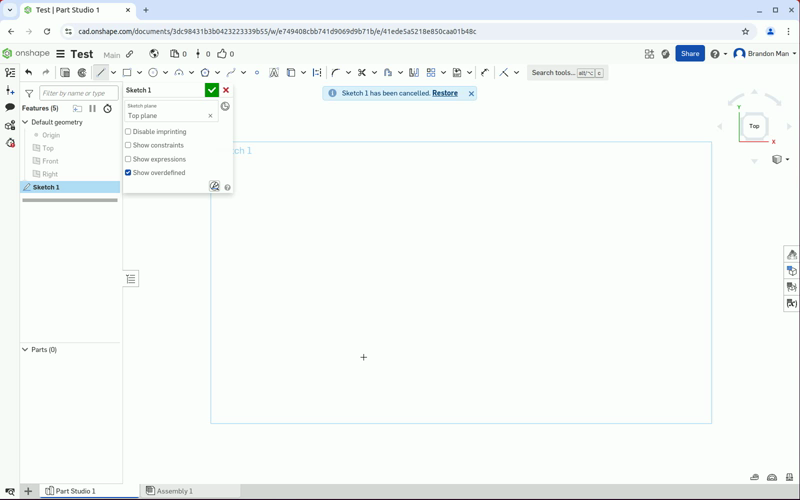
click(363, 356)
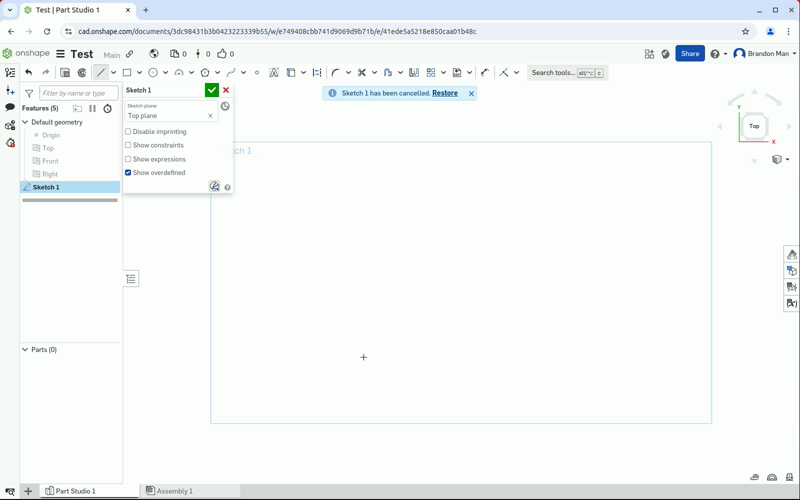
key_up(shift)
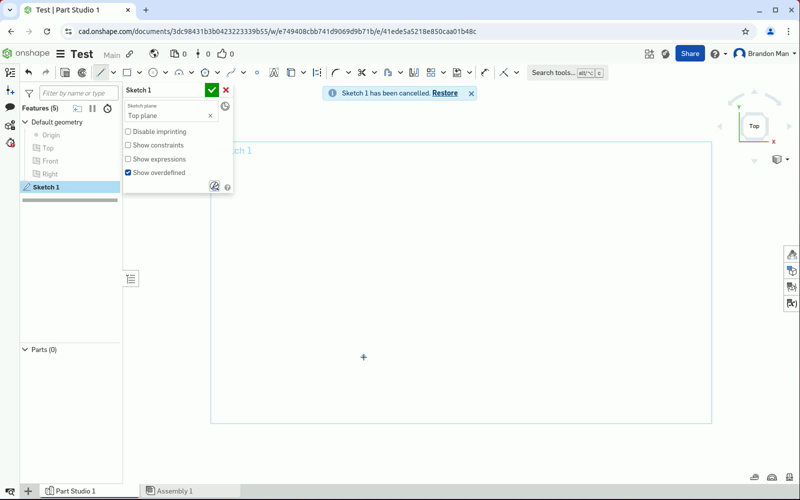
key_down(shift)
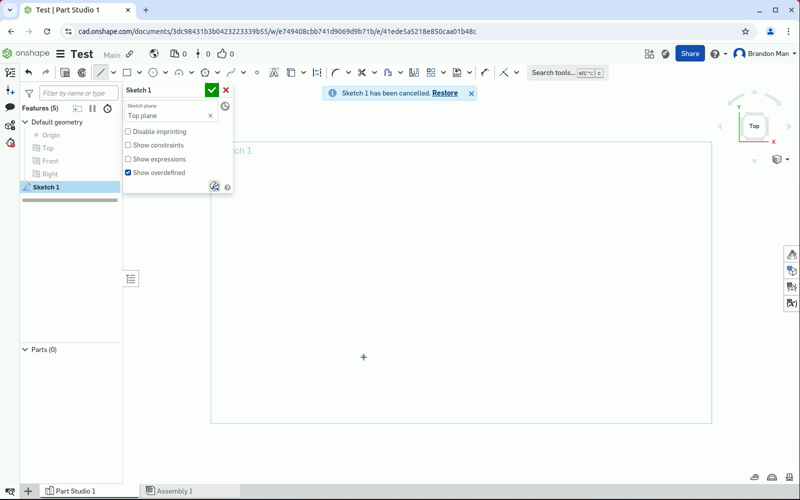
mouse_move(393, 356)
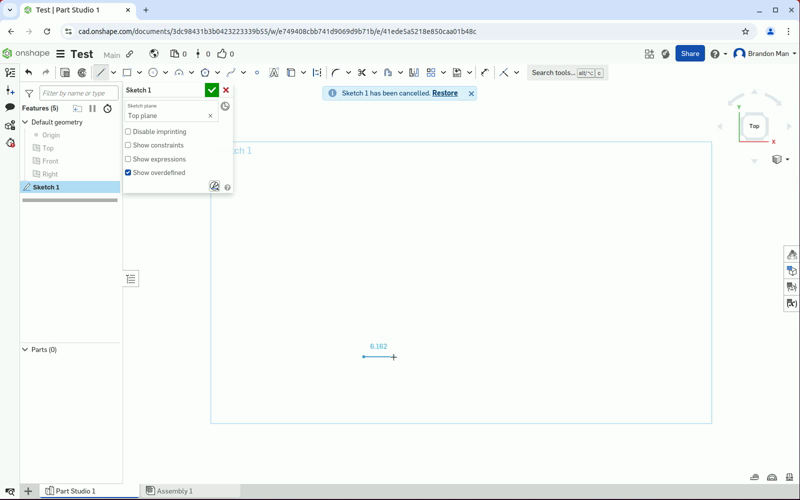
mouse_move(371, 356)
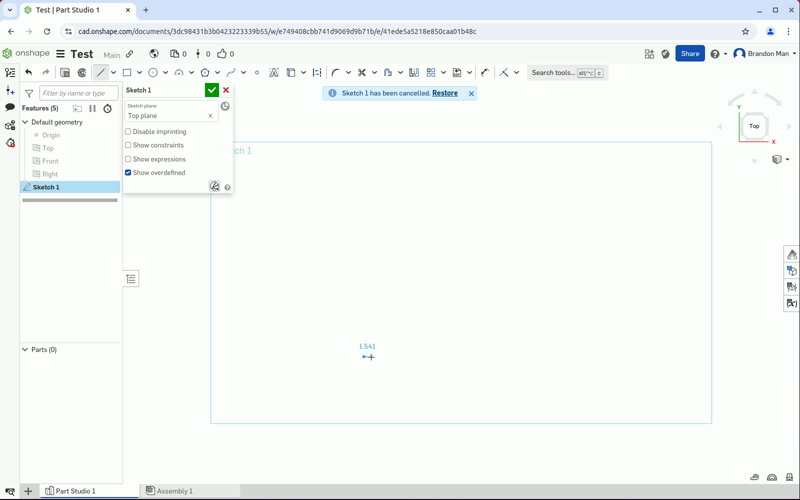
click(371, 356)
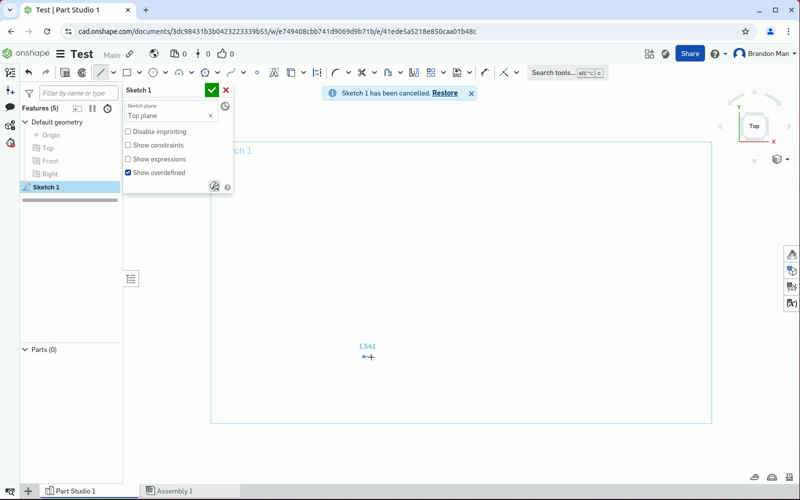
key_up(shift)
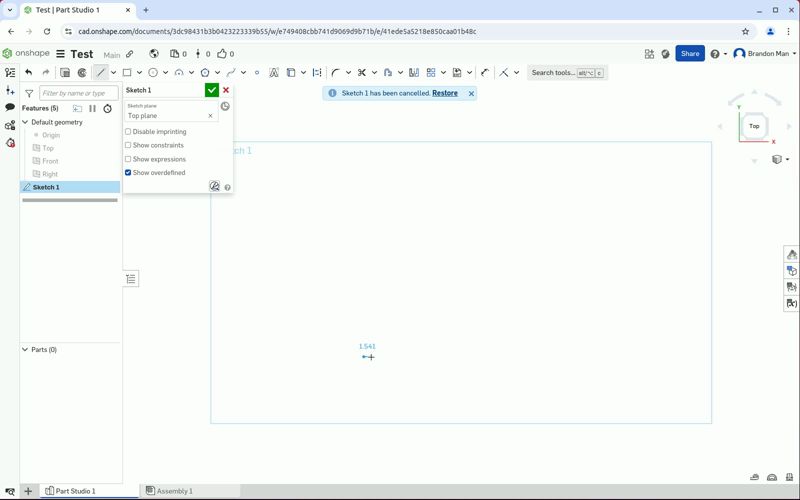
key_down(shift)
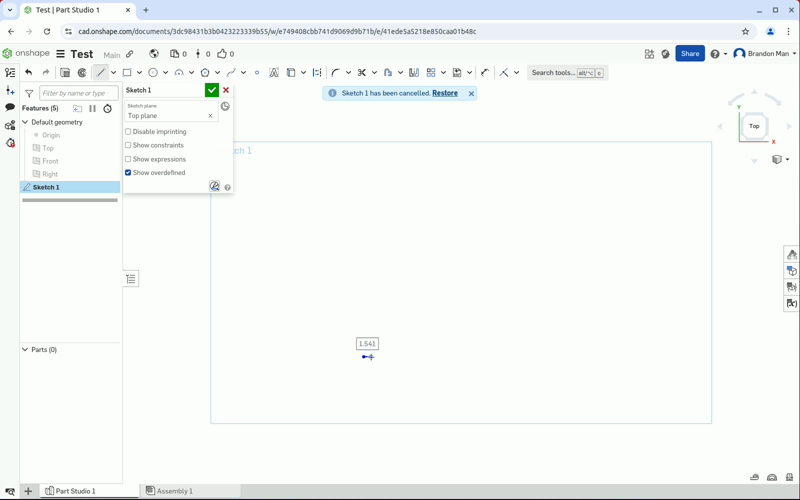
mouse_move(401, 356)
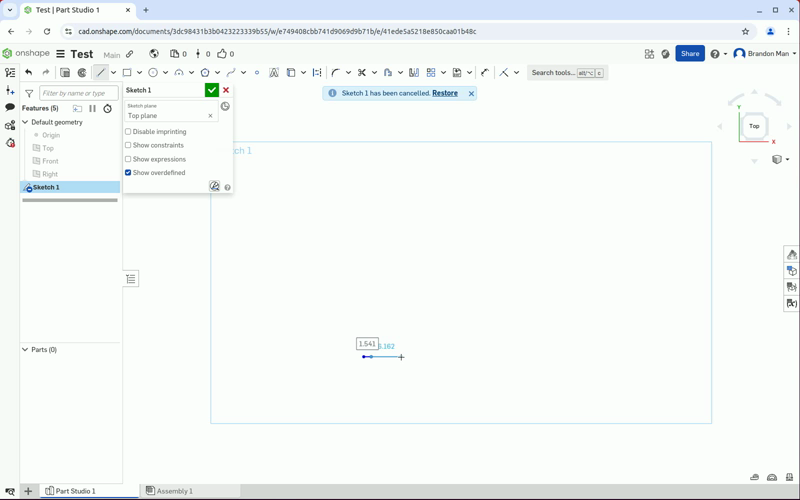
mouse_move(371, 347)
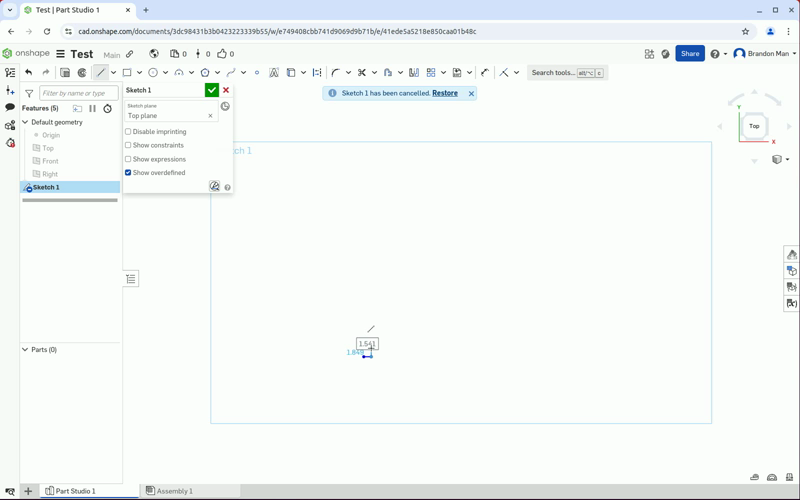
click(371, 347)
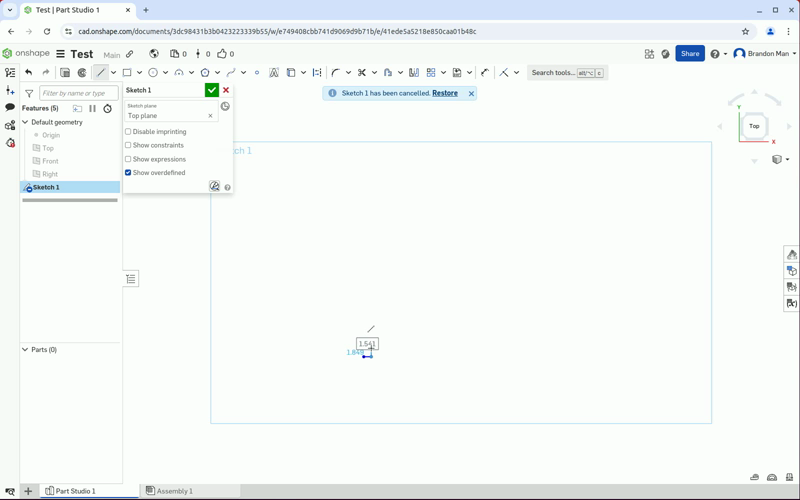
key_up(shift)
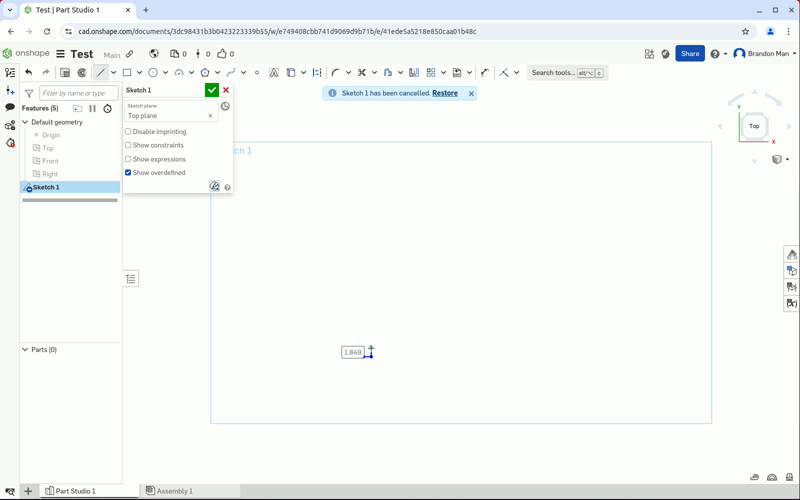
key_down(shift)
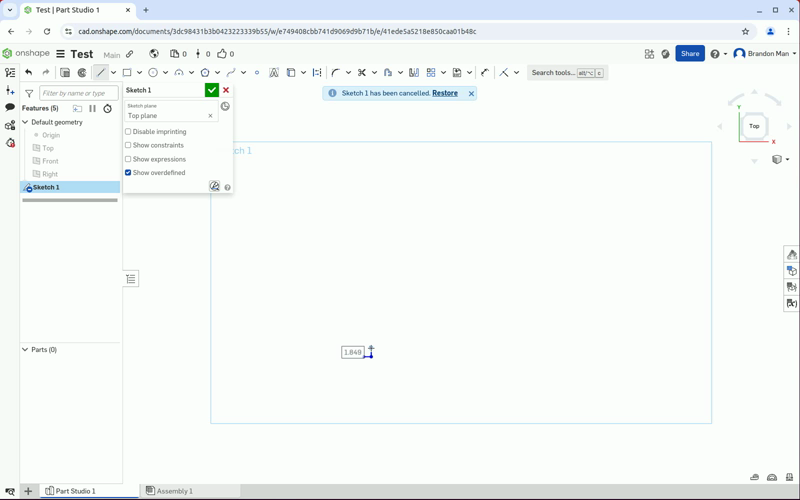
mouse_move(371, 214)
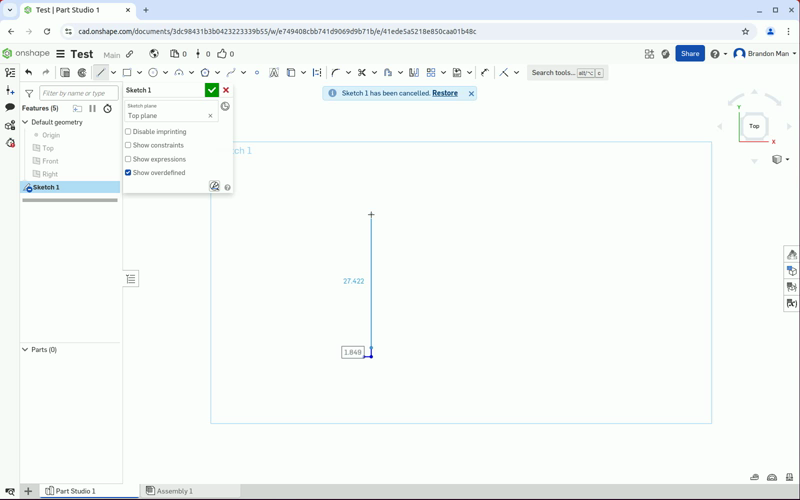
click(371, 214)
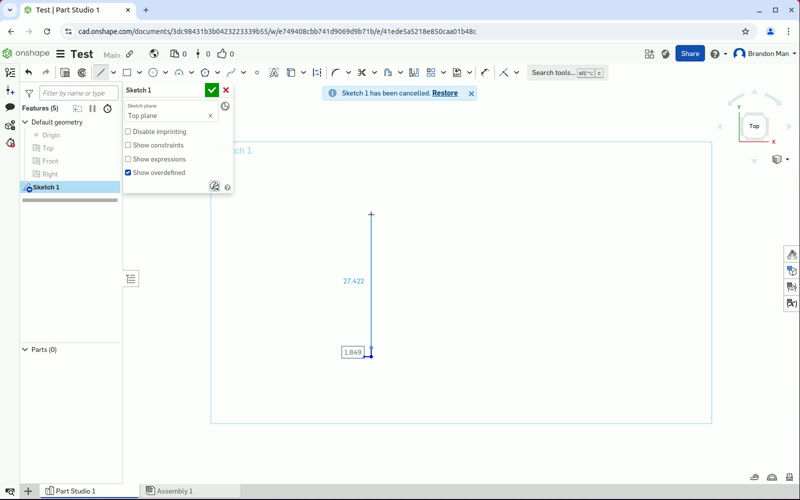
key_up(shift)
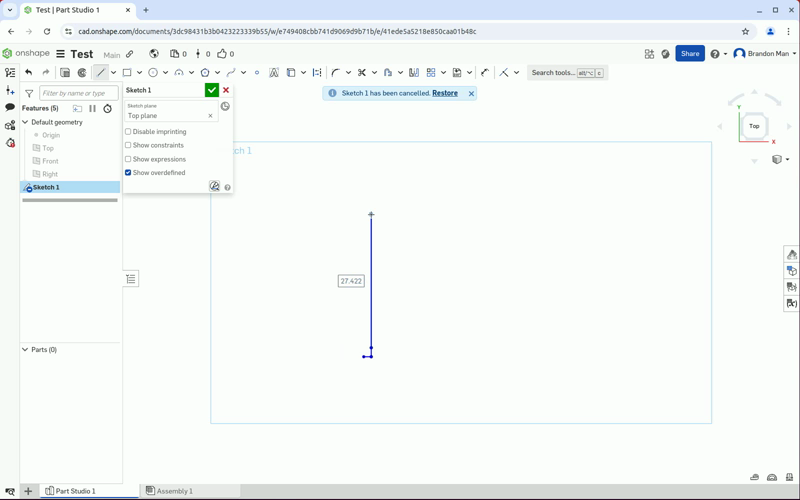
key_down(shift)
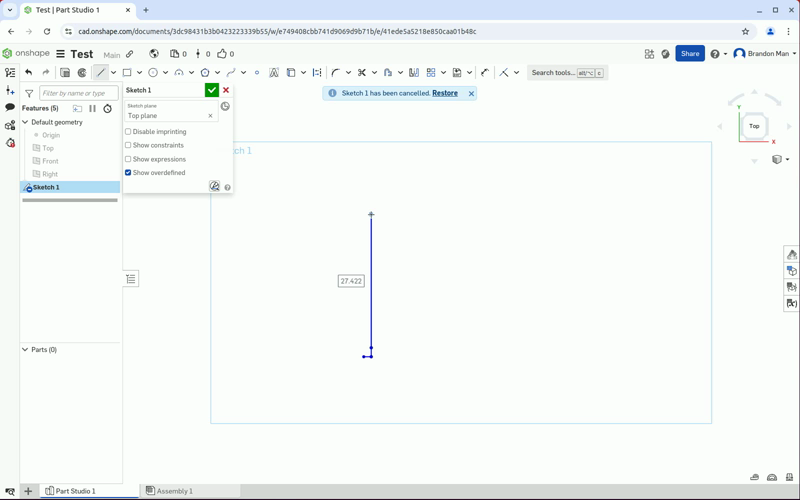
mouse_move(401, 214)
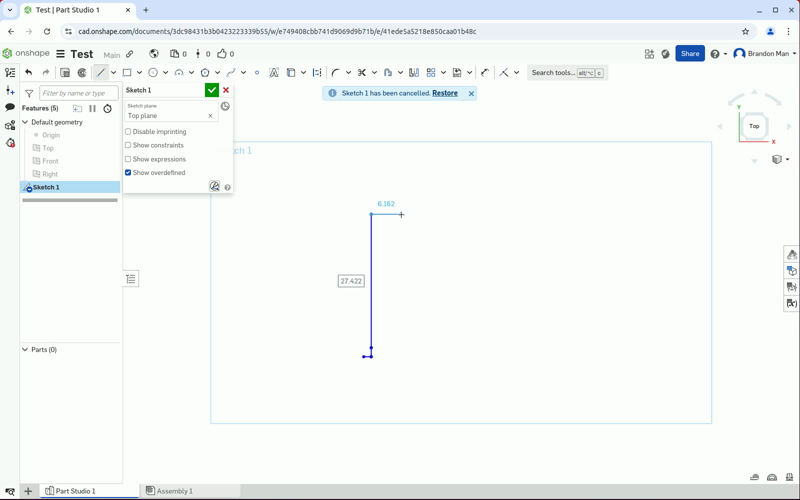
mouse_move(363, 214)
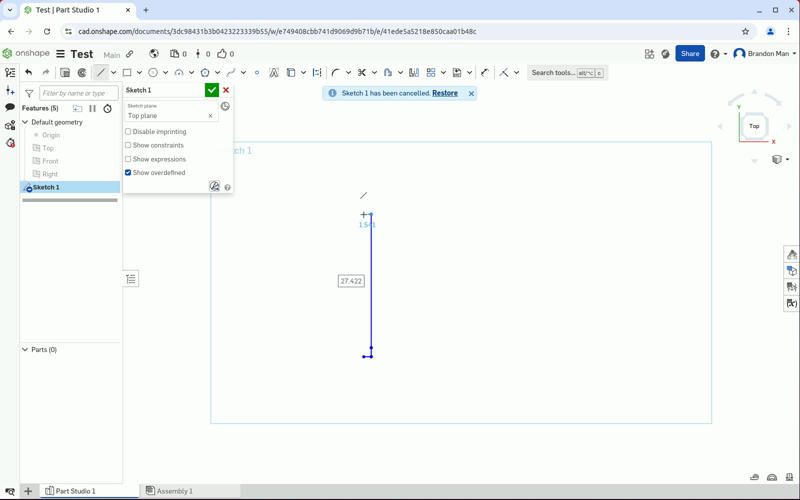
click(363, 214)
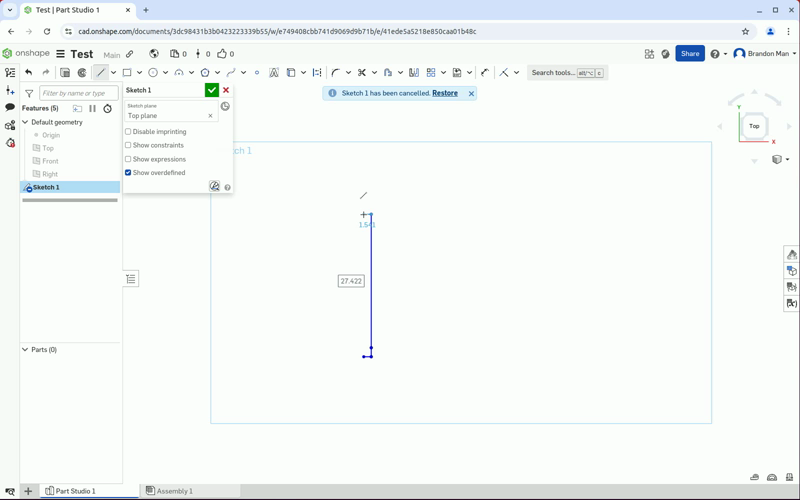
key_up(shift)
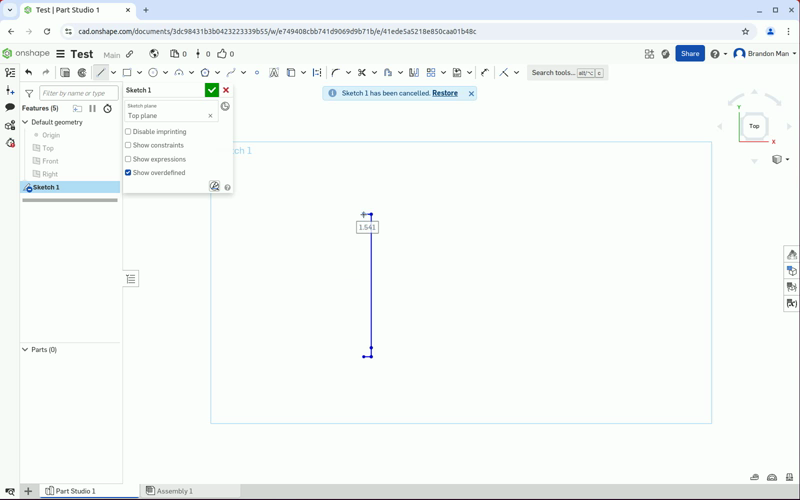
key_down(shift)
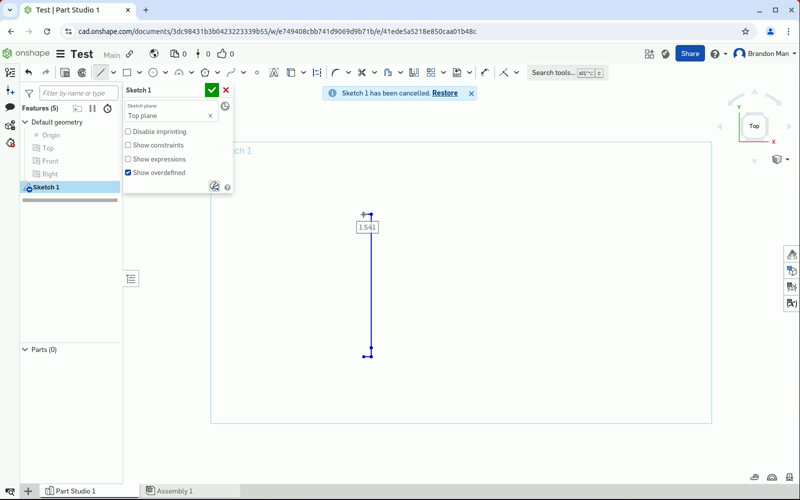
mouse_move(363, 356)
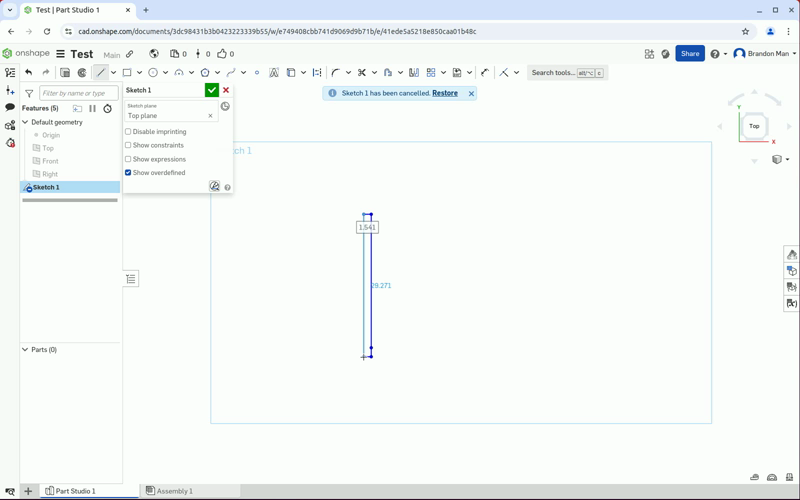
key_up(shift)
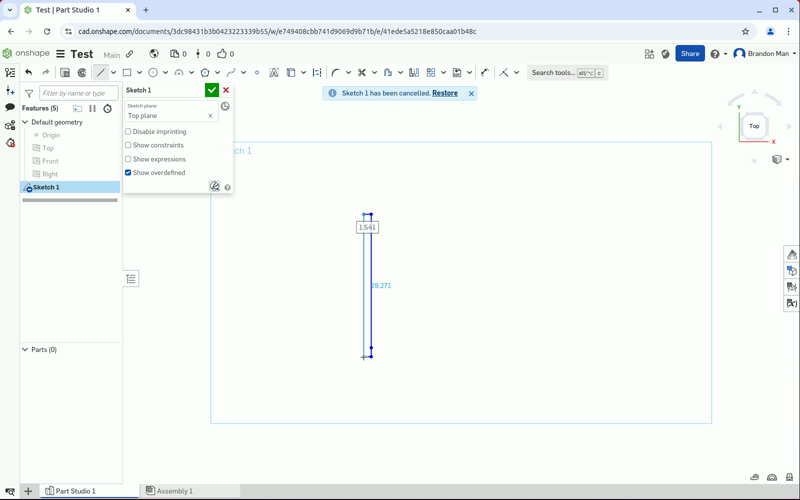
click(363, 356)
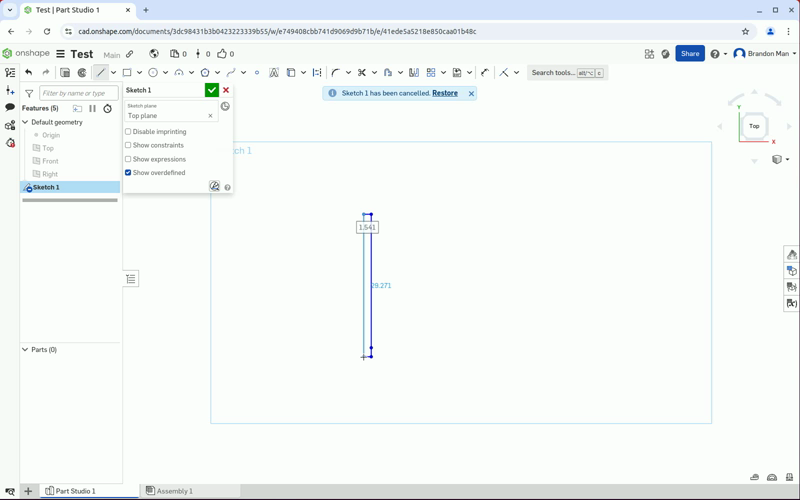
key(esc)
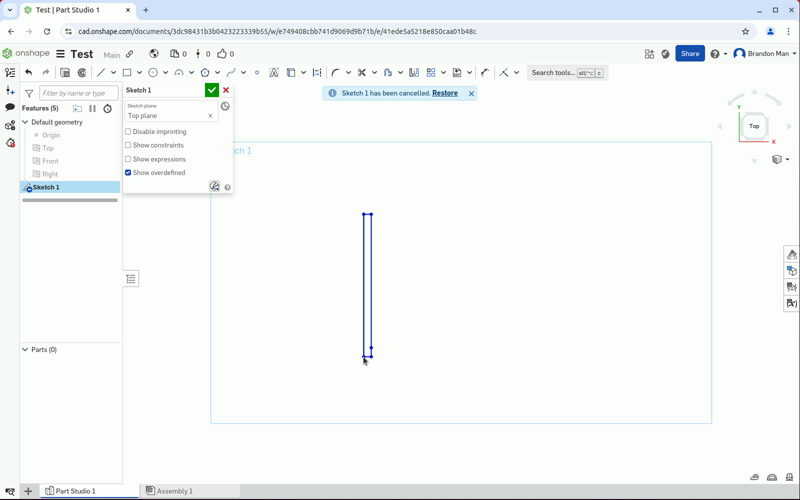
mouse_move(366, 231)
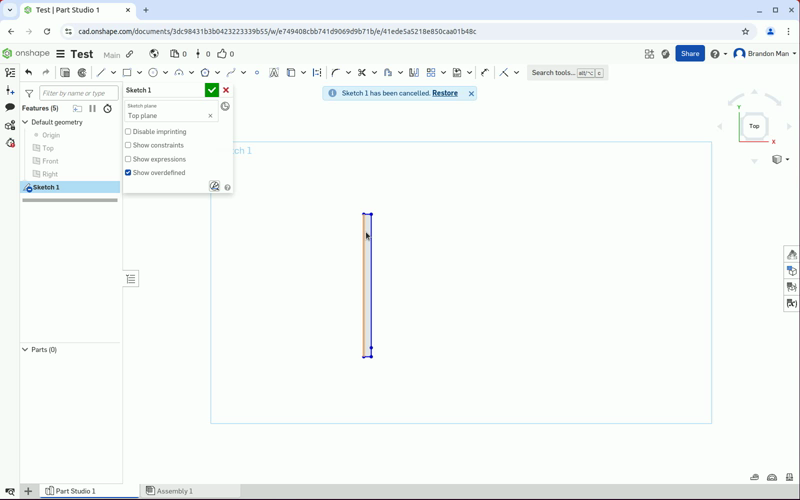
scroll(6)
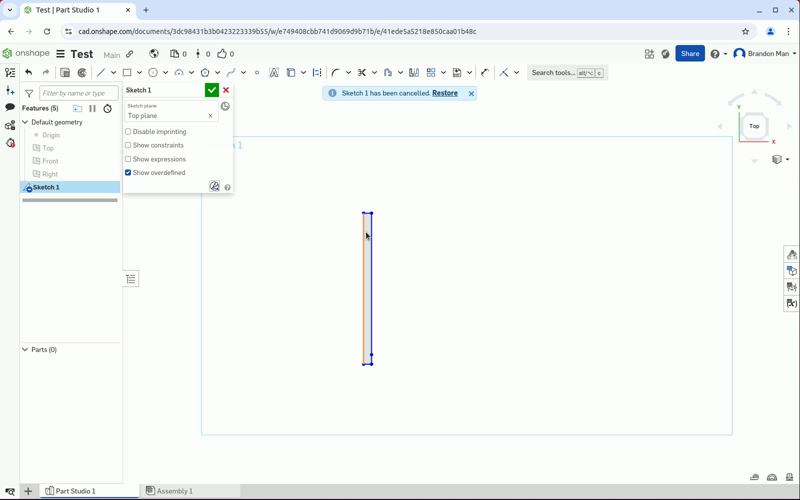
scroll(6)
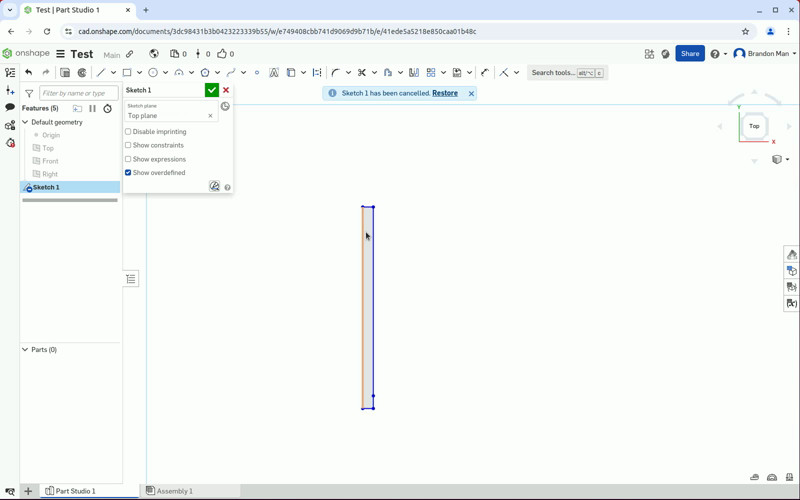
scroll(6)
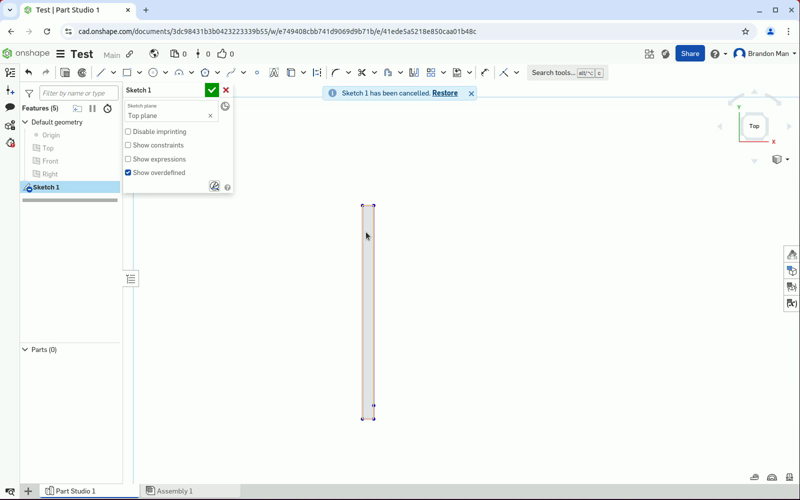
scroll(6)
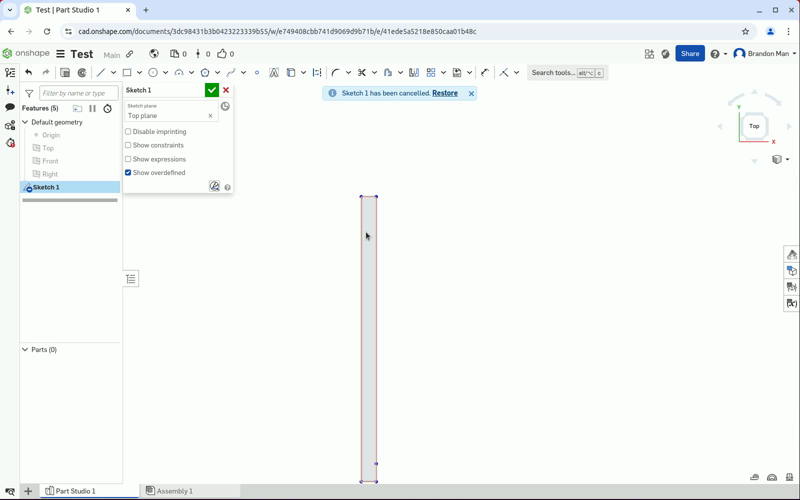
scroll(6)
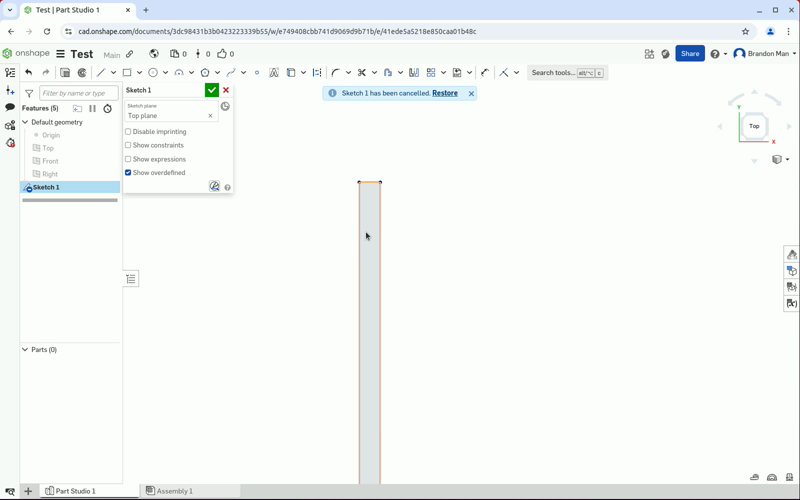
scroll(6)
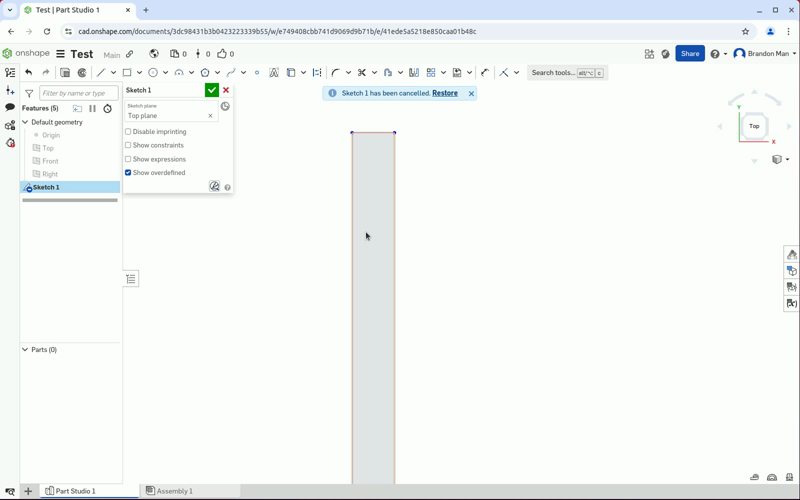
scroll(6)
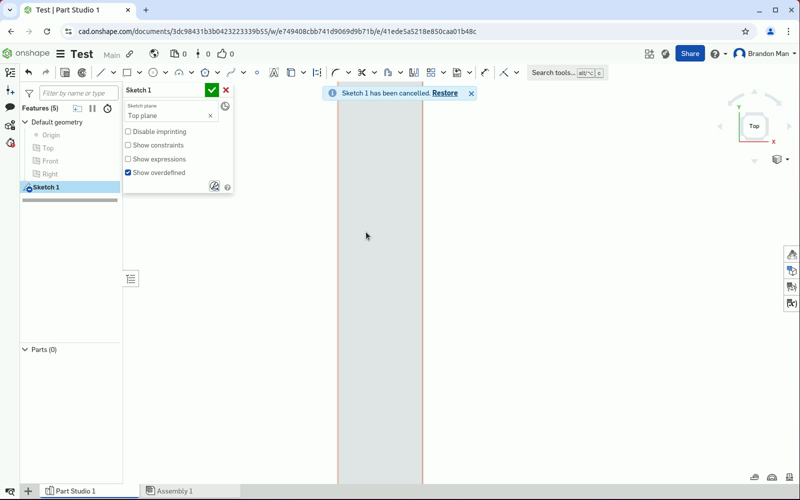
click(366, 231)
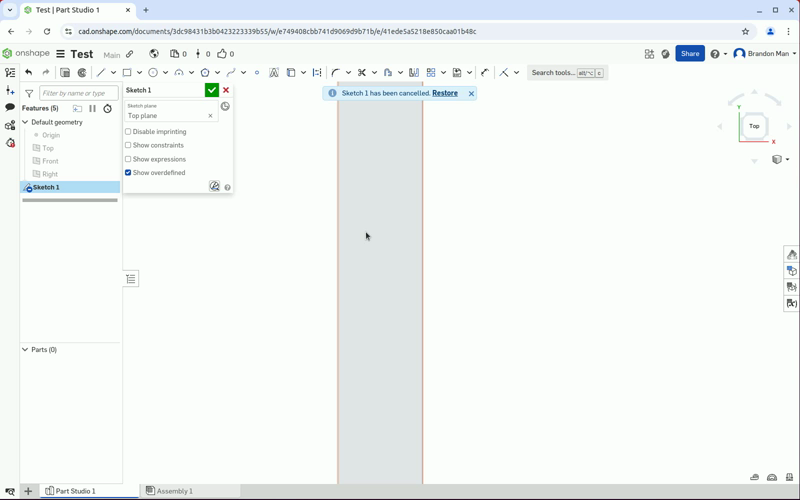
scroll(-6)
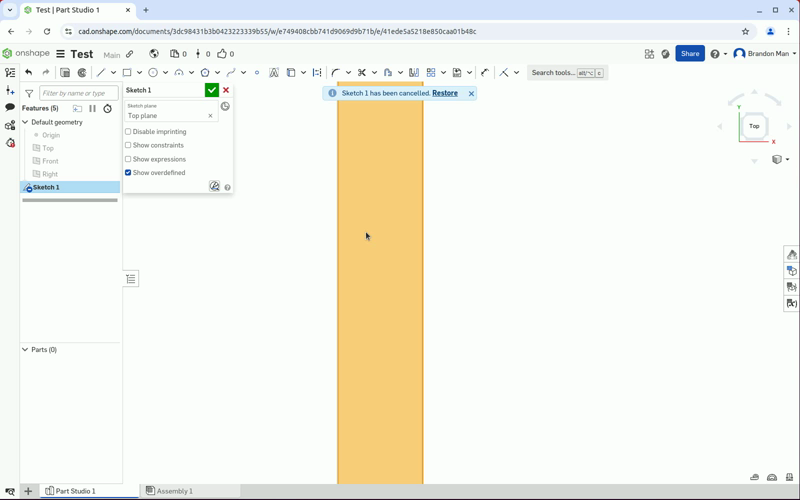
scroll(-6)
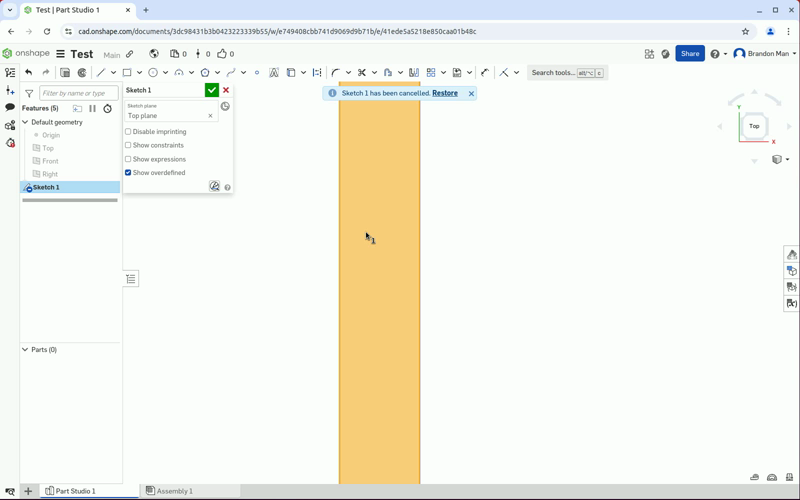
scroll(-6)
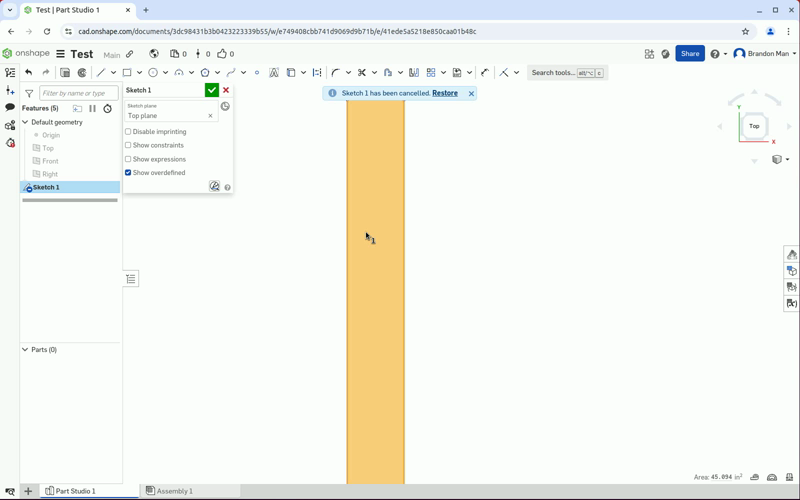
scroll(-6)
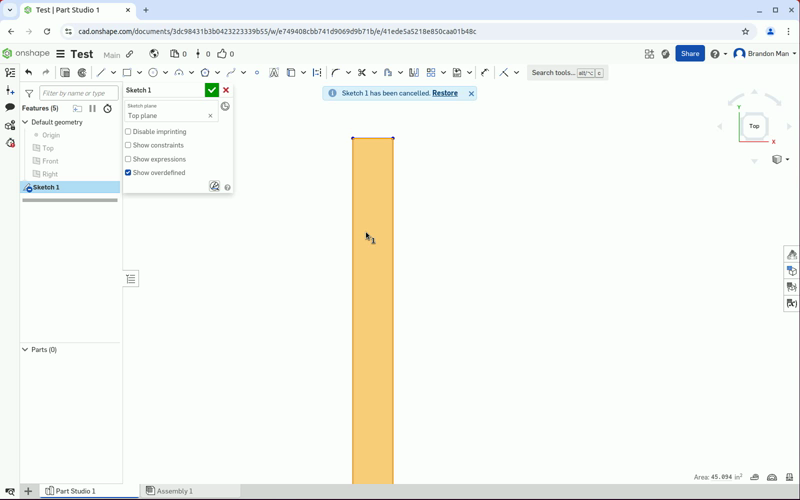
scroll(-6)
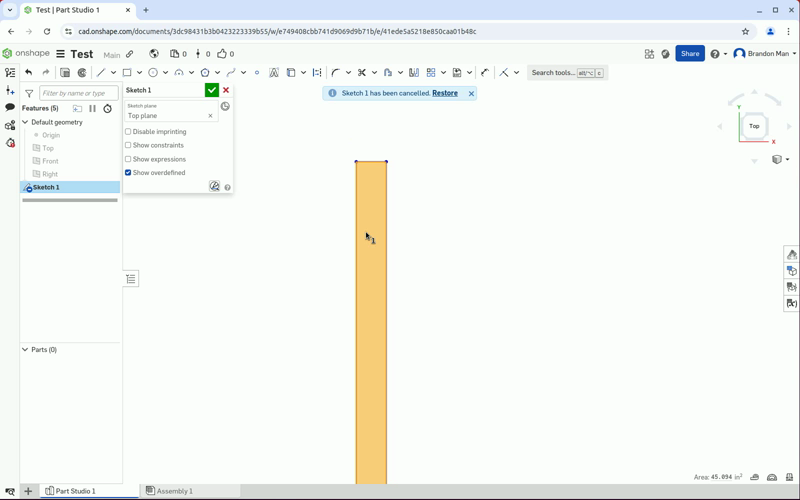
scroll(-6)
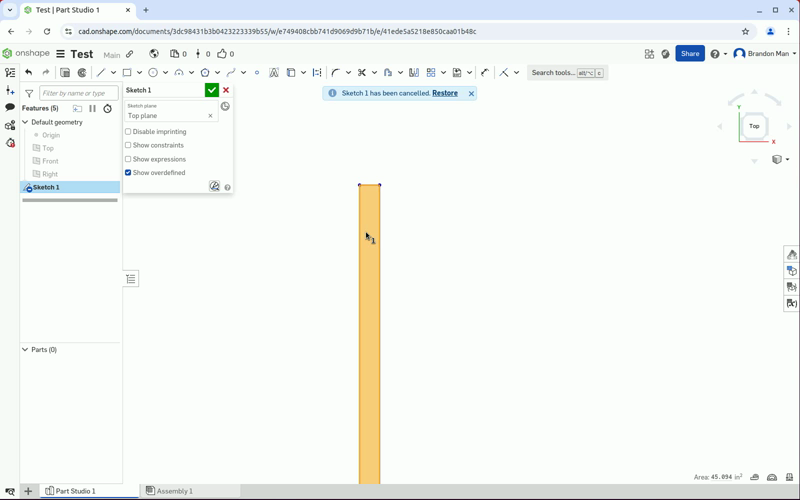
scroll(-6)
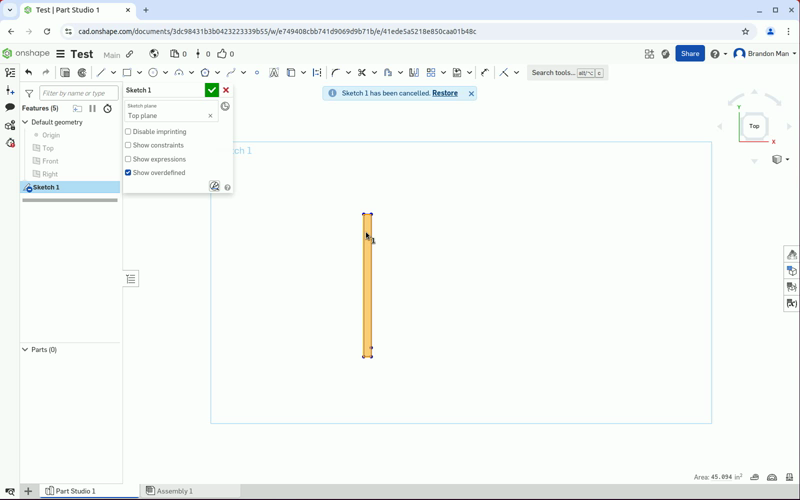
mouse_move(73, 352)
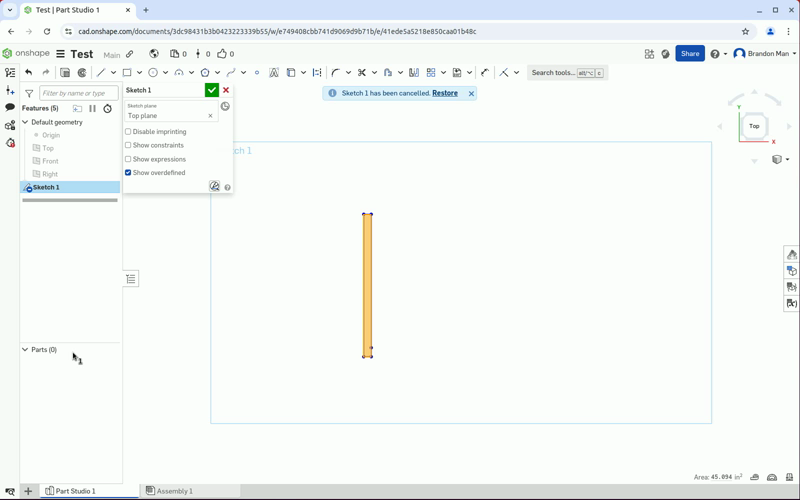
key(shift+y)
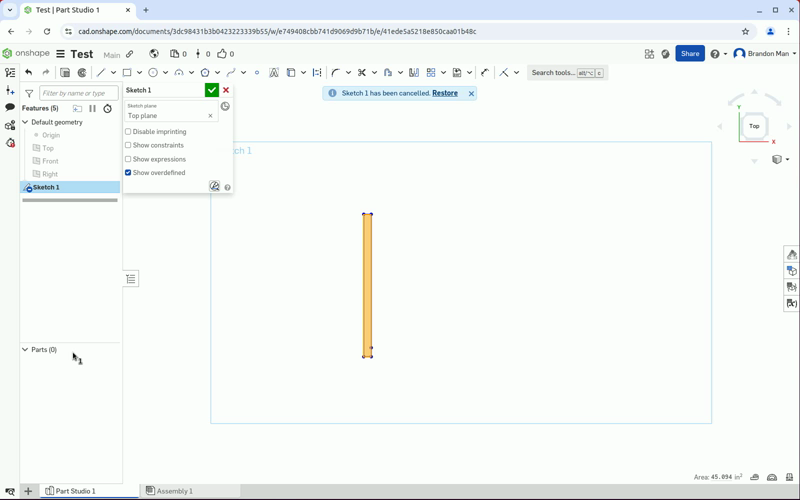
key(shift+e)
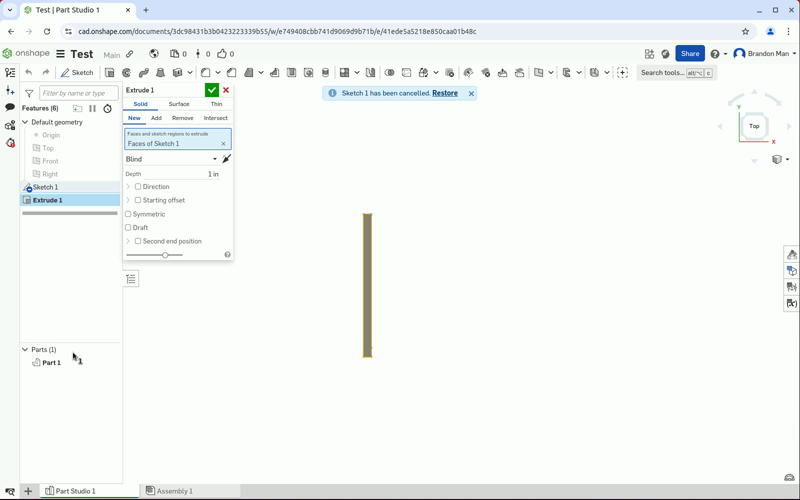
mouse_move(143, 106)
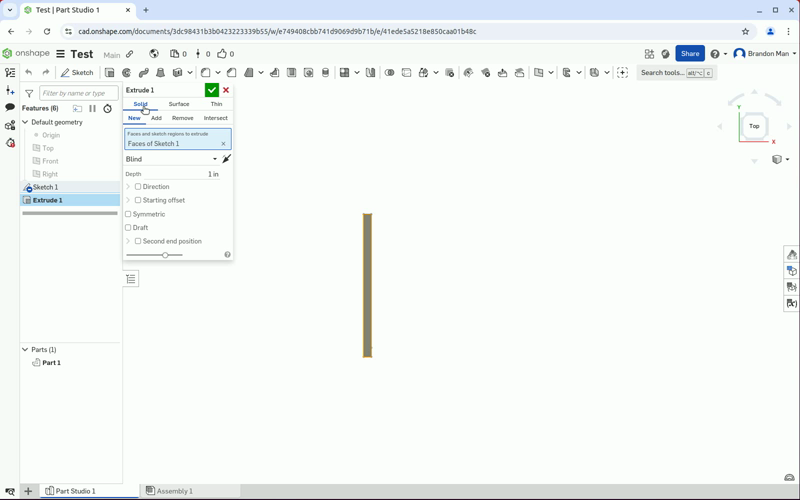
click(143, 106)
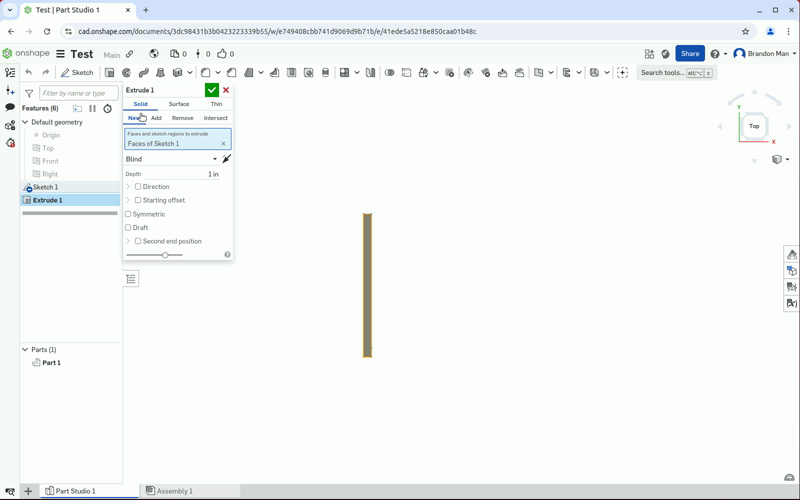
mouse_move(137, 120)
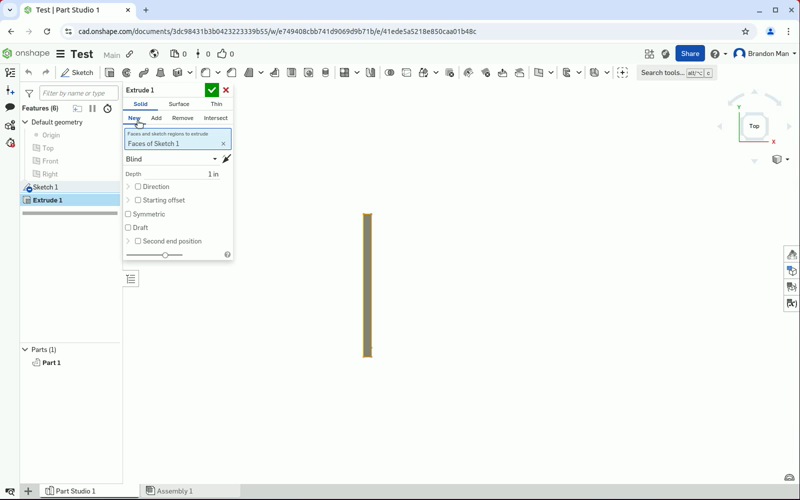
click(137, 120)
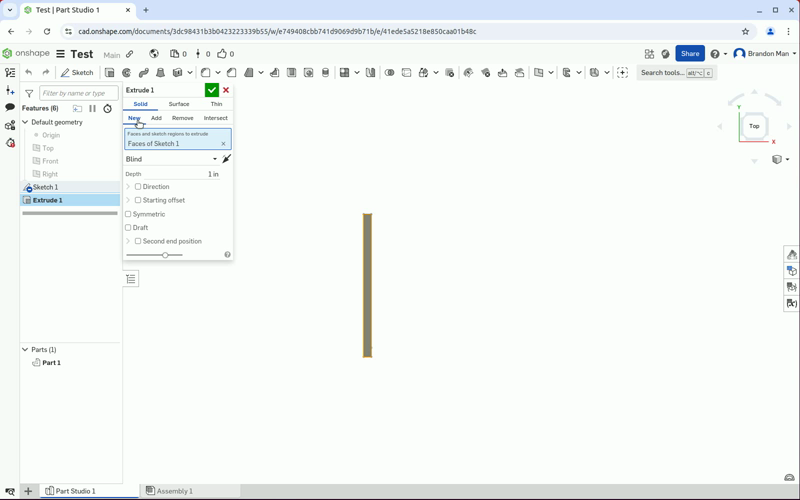
key(tab, 4)
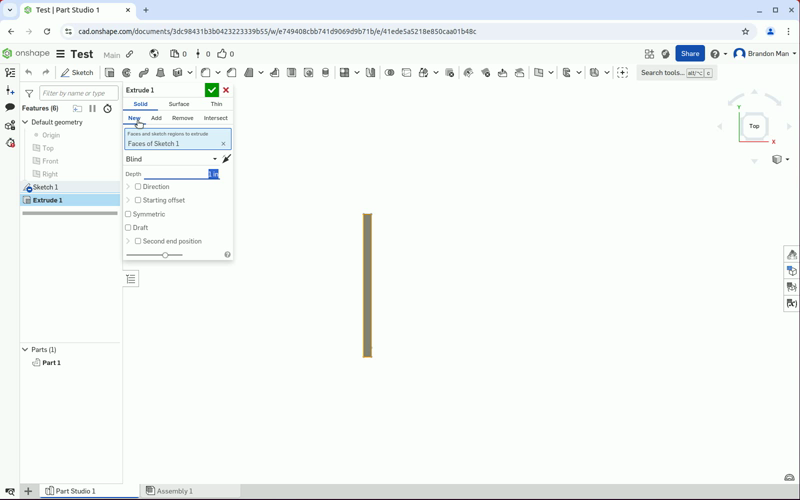
text(13.721)
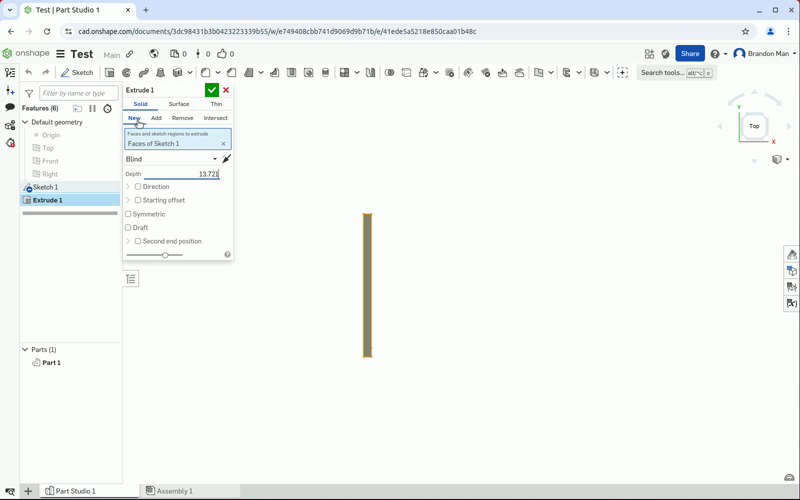
key(enter)
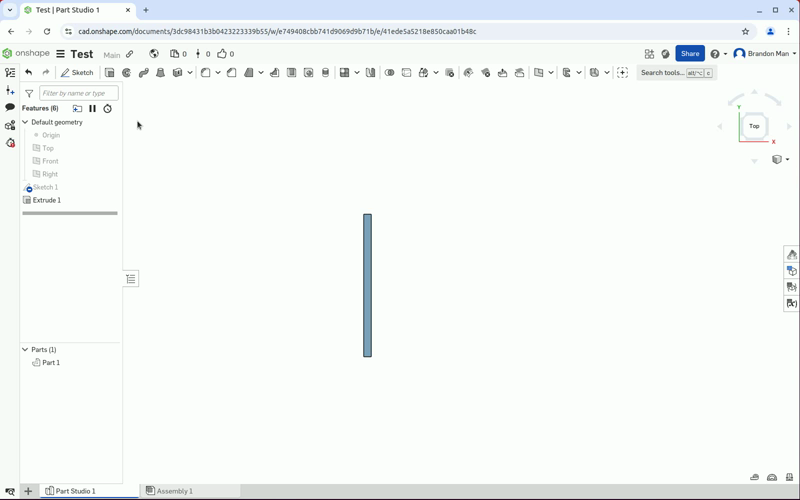
key(shift+h)
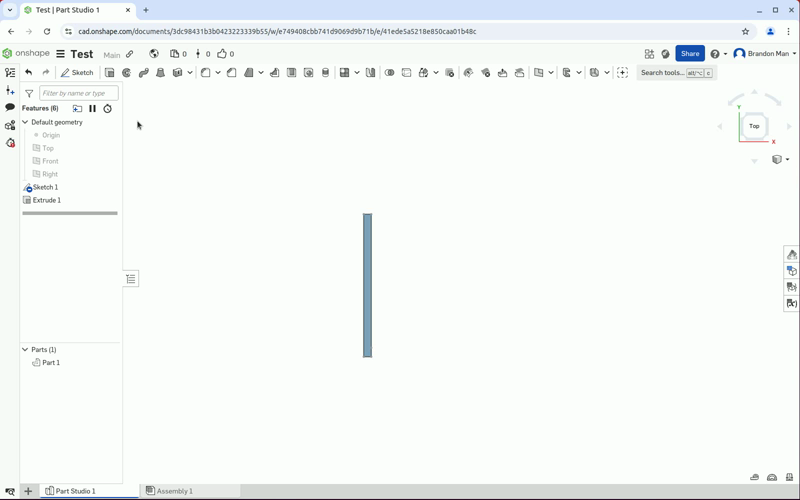
key(shift+h)
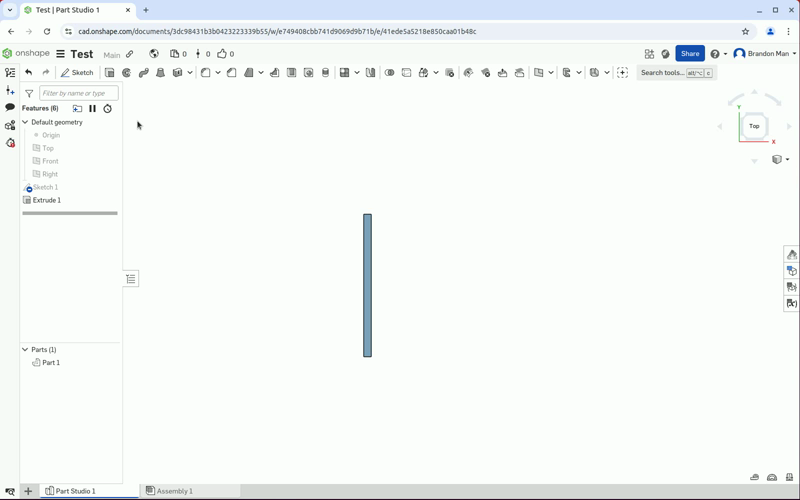
mouse_move(73, 189)
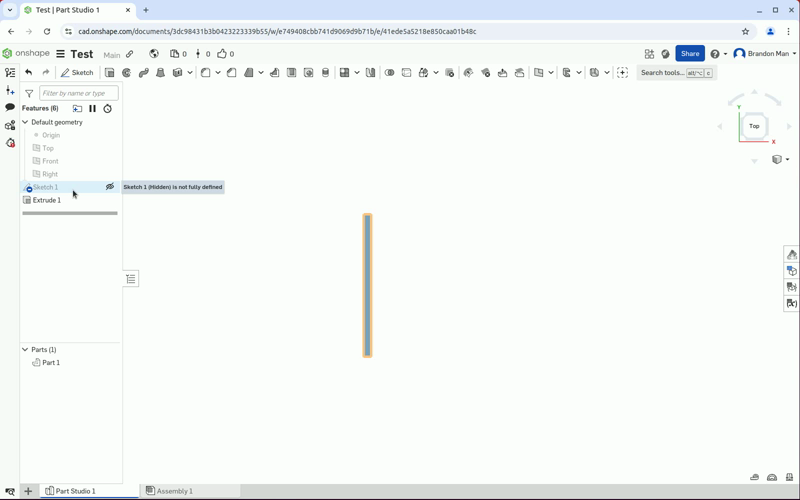
click(73, 189)
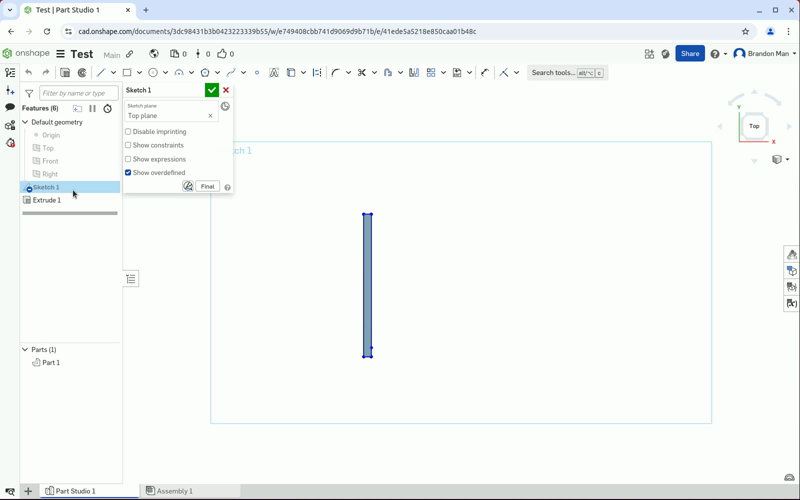
mouse_move(229, 92)
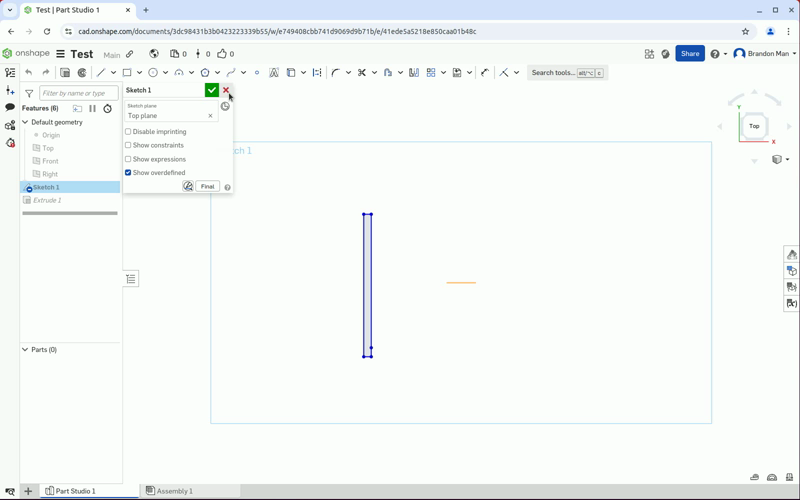
click(229, 92)
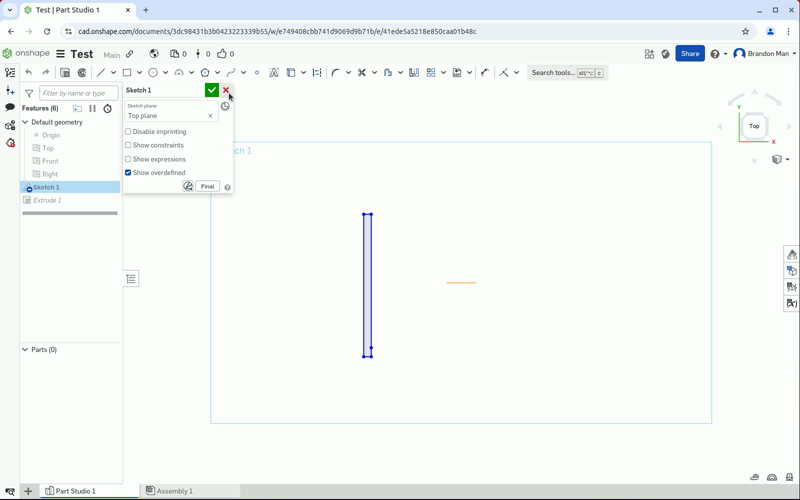
key(shift+s)
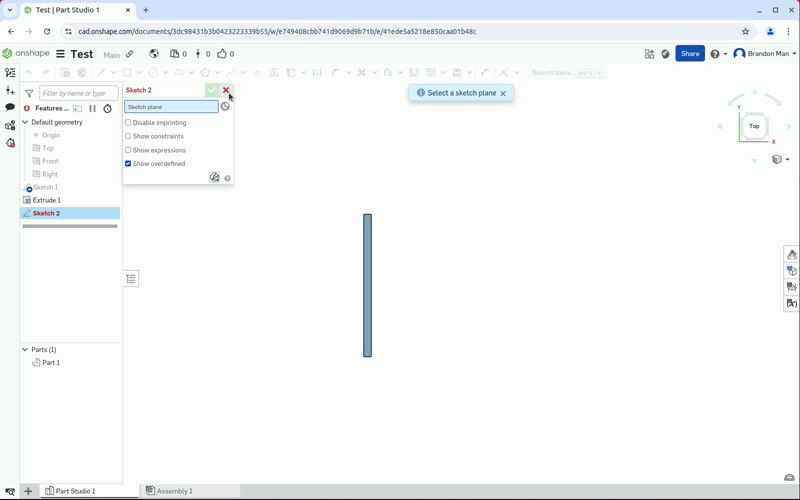
mouse_move(73, 150)
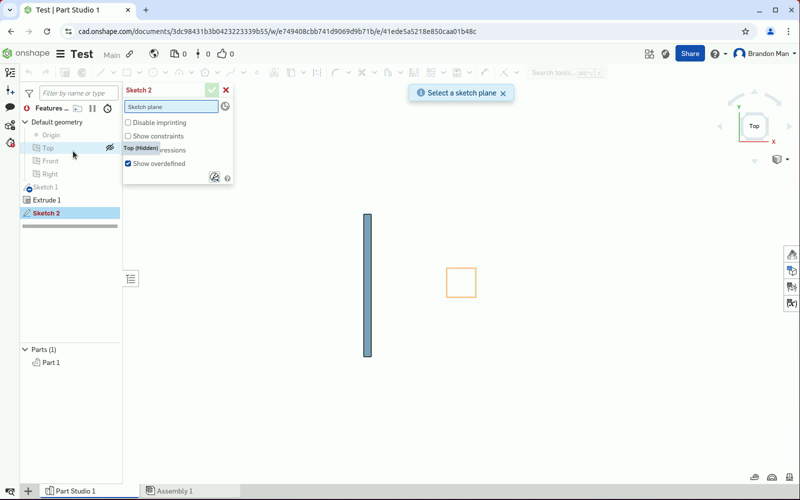
click(73, 150)
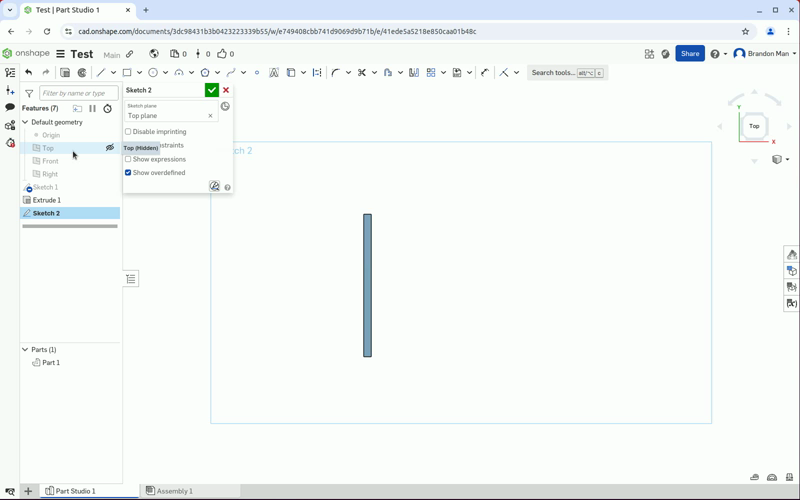
mouse_move(73, 352)
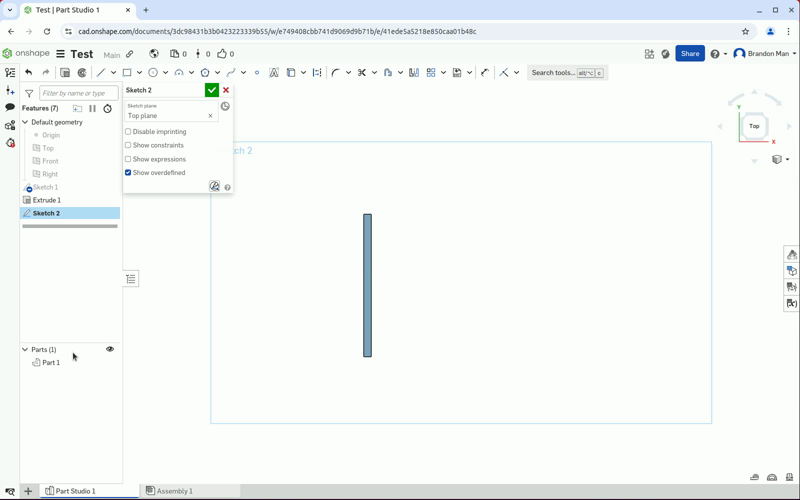
key(y)
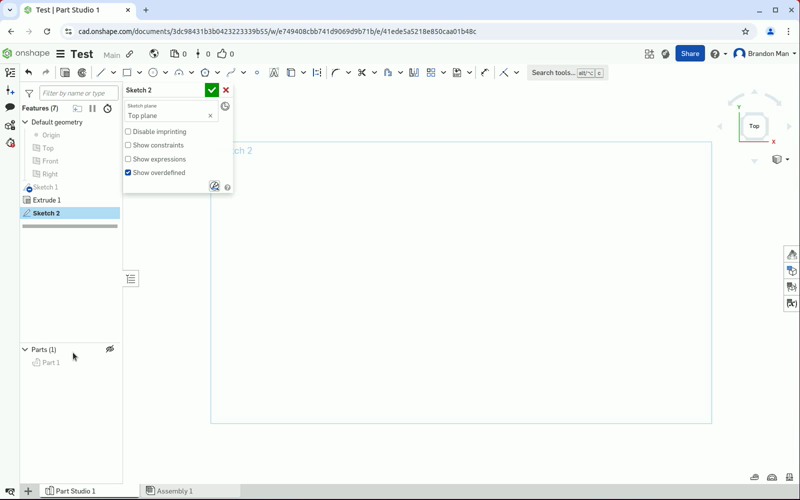
key(l)
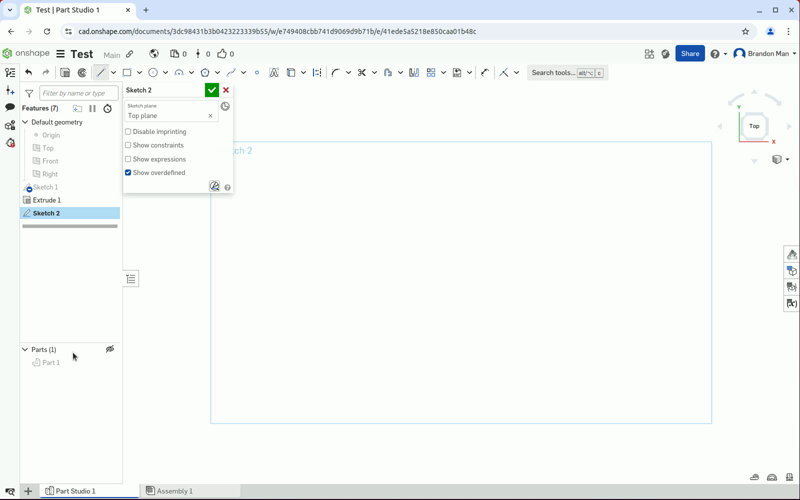
key_down(shift)
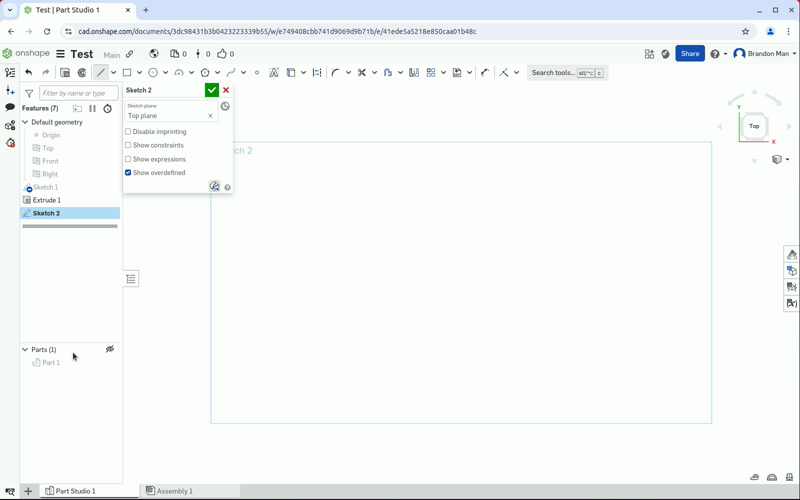
mouse_move(567, 348)
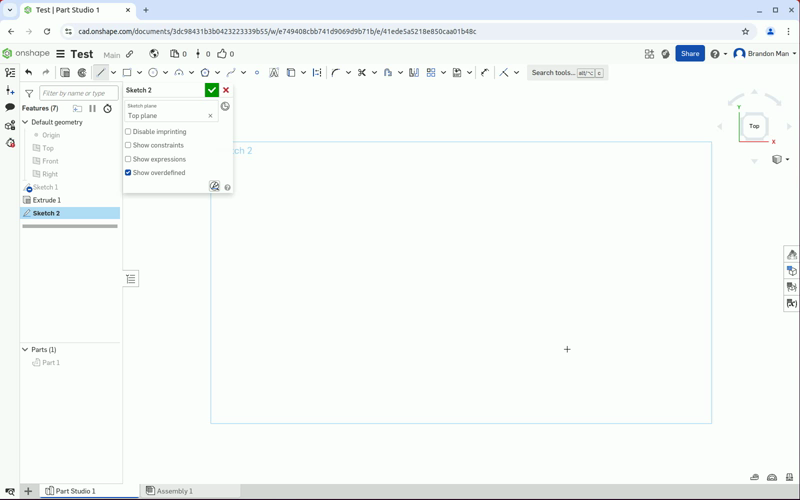
click(567, 348)
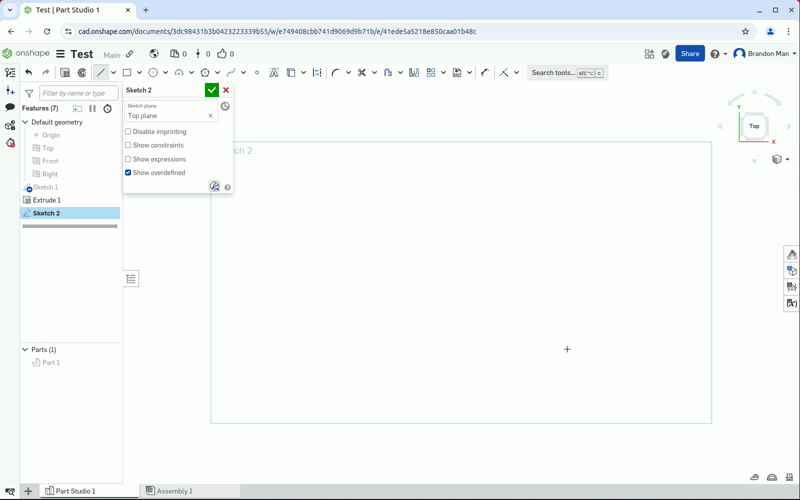
key_up(shift)
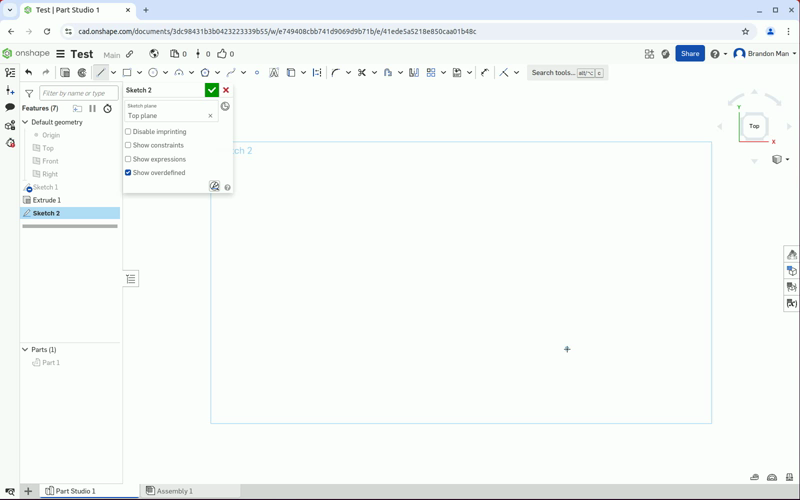
key_down(shift)
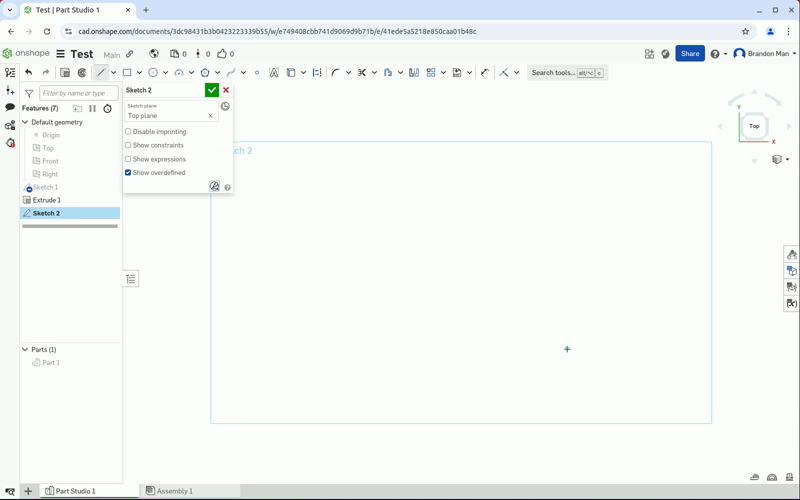
mouse_move(589, 348)
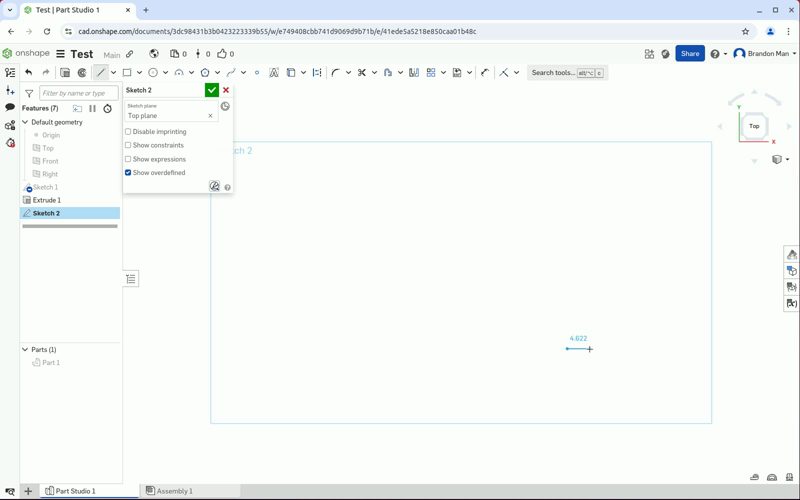
mouse_move(573, 348)
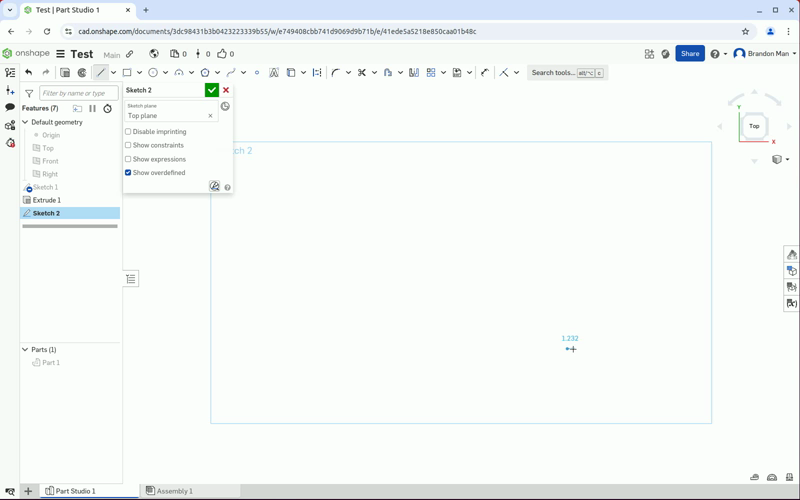
scroll(6)
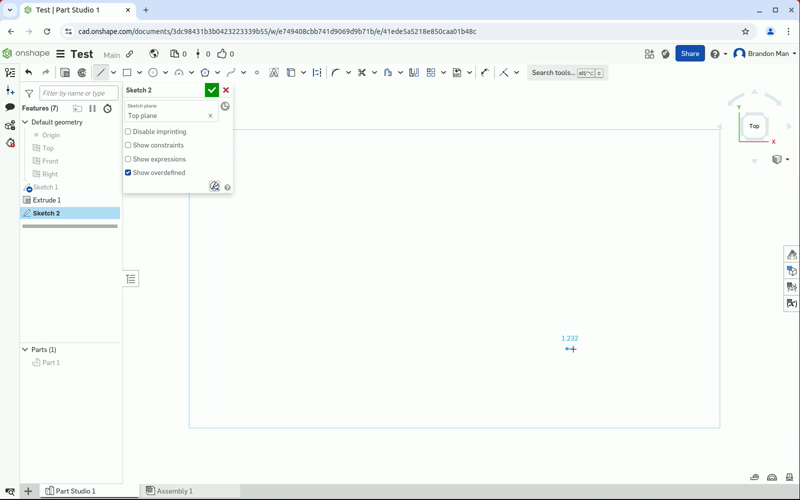
scroll(6)
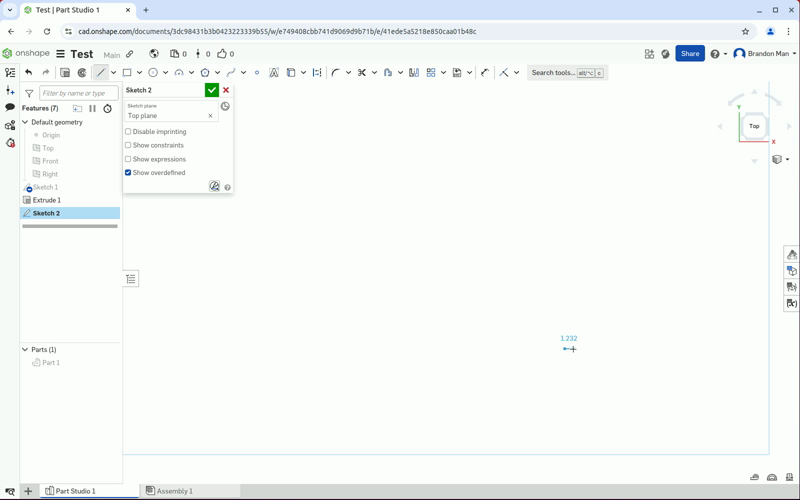
scroll(6)
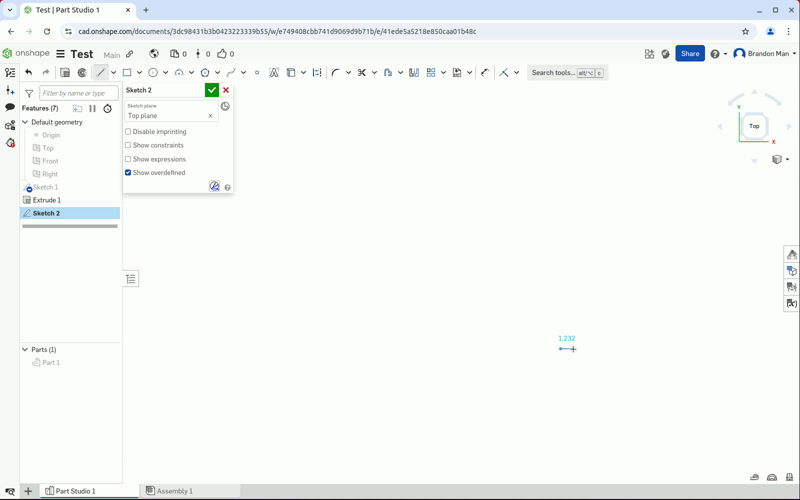
scroll(6)
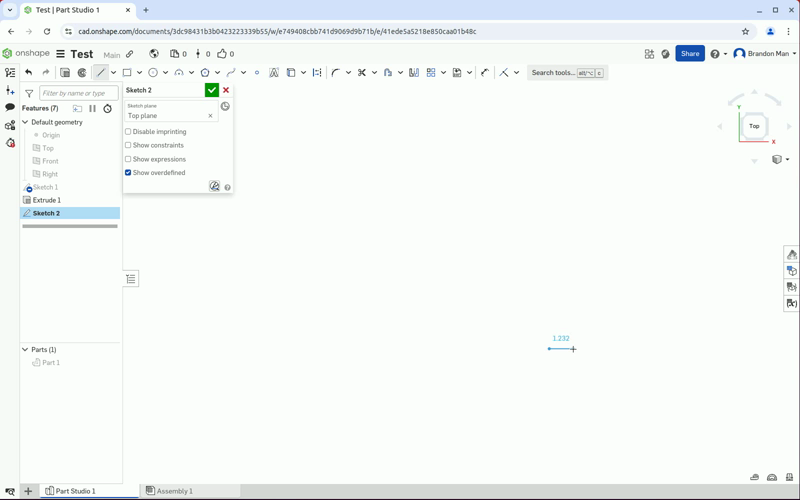
scroll(6)
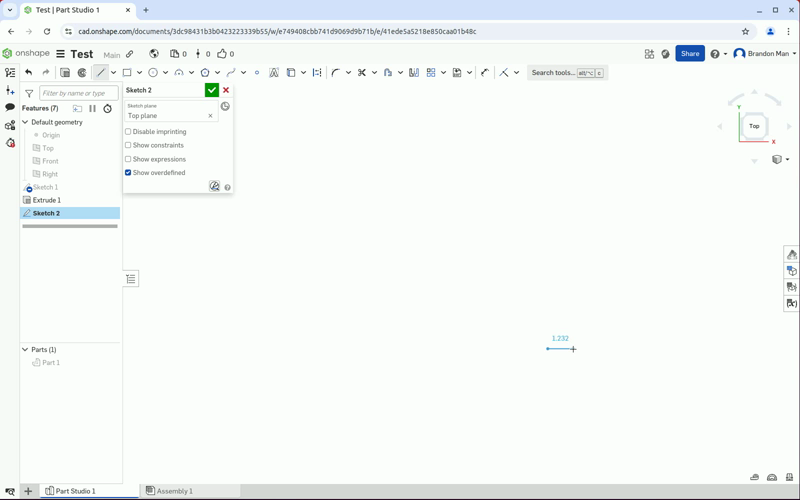
scroll(6)
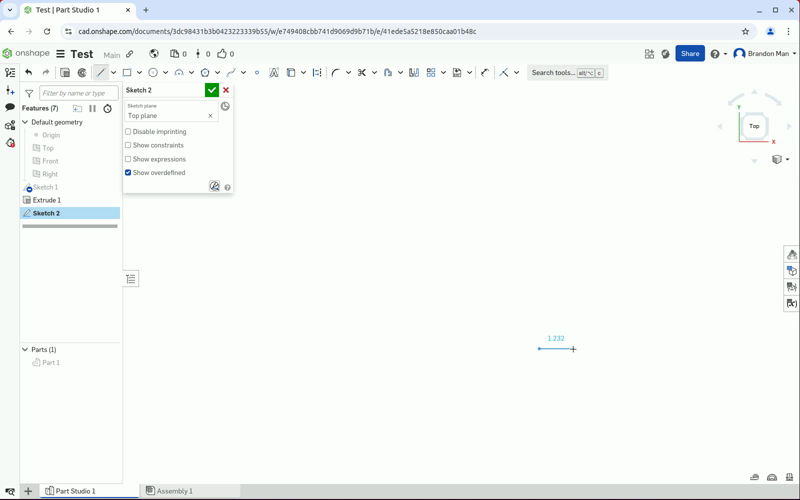
scroll(6)
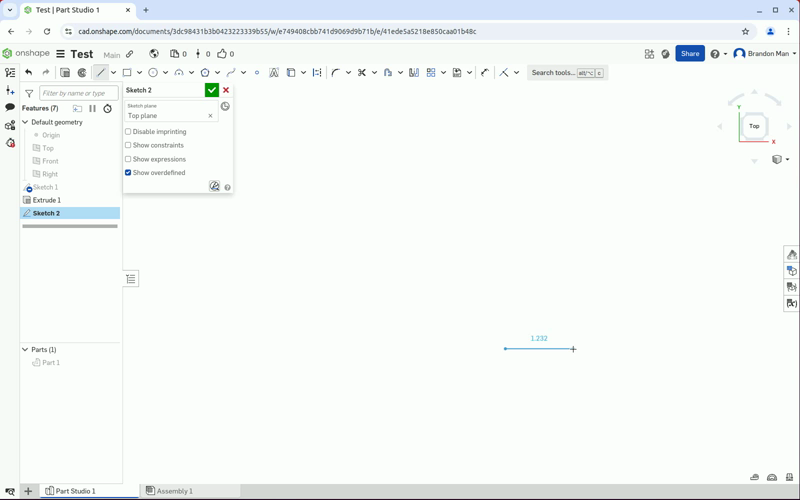
click(573, 348)
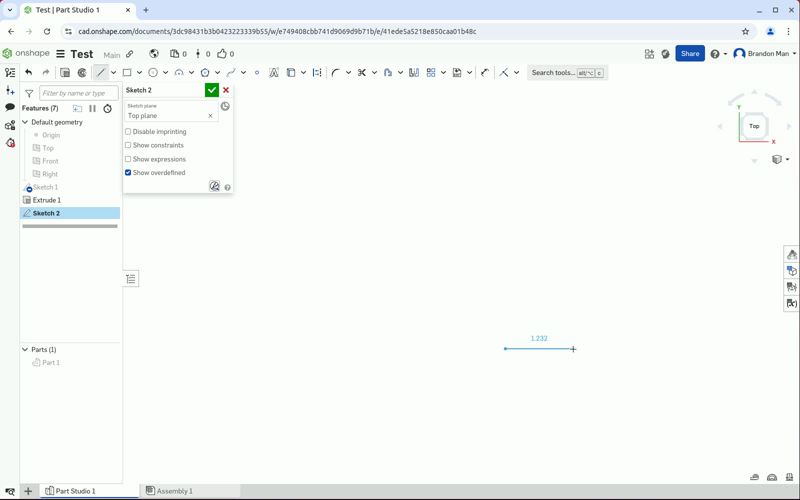
scroll(-6)
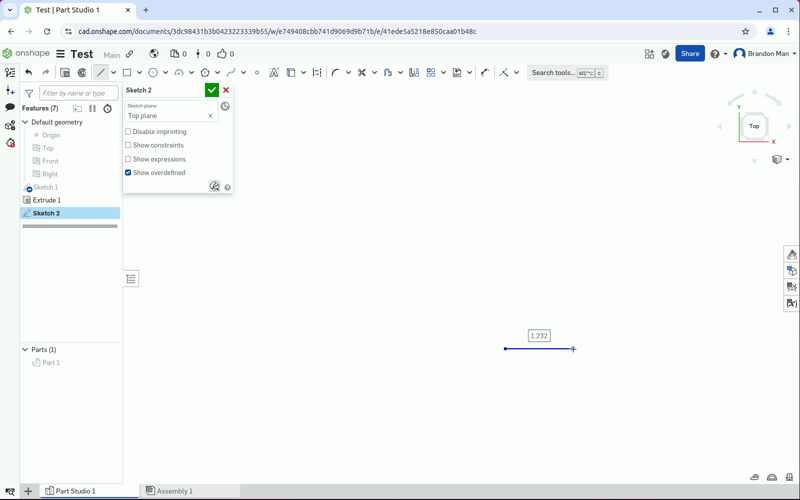
scroll(-6)
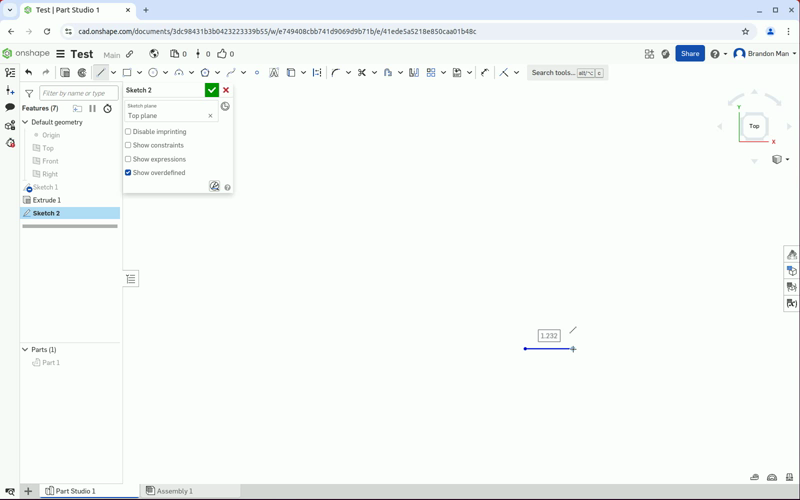
scroll(-6)
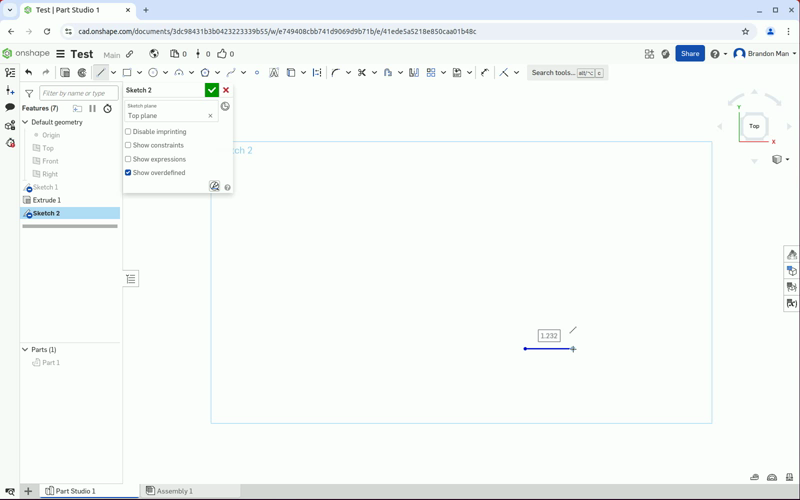
scroll(-6)
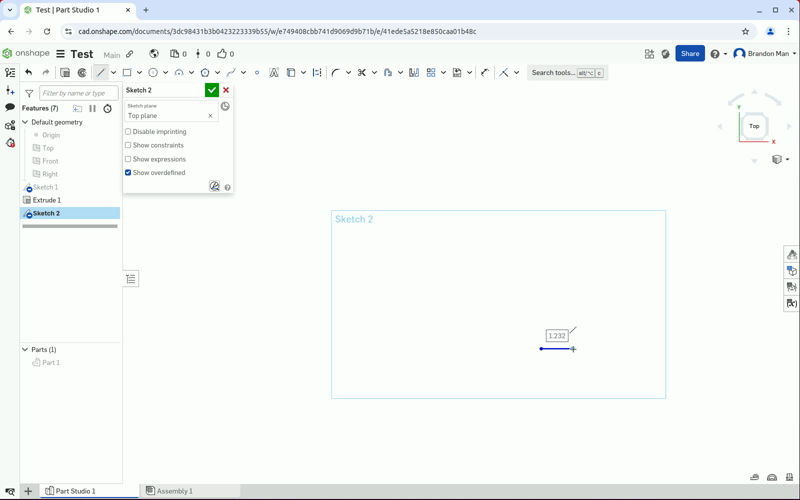
scroll(-6)
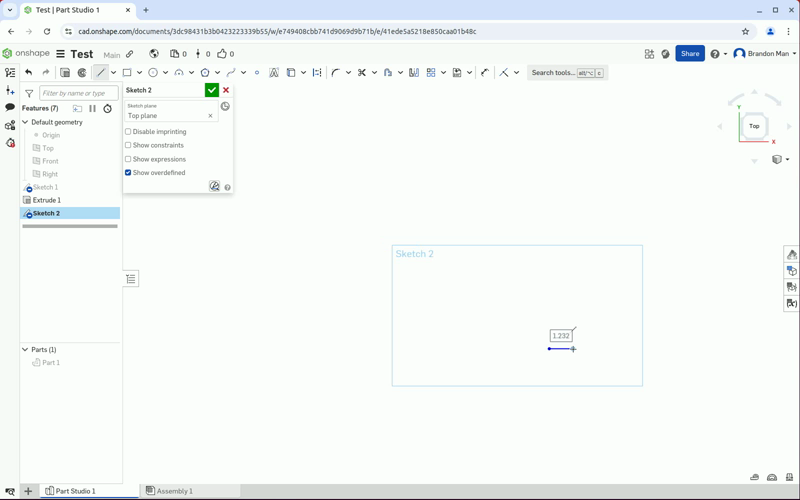
scroll(-6)
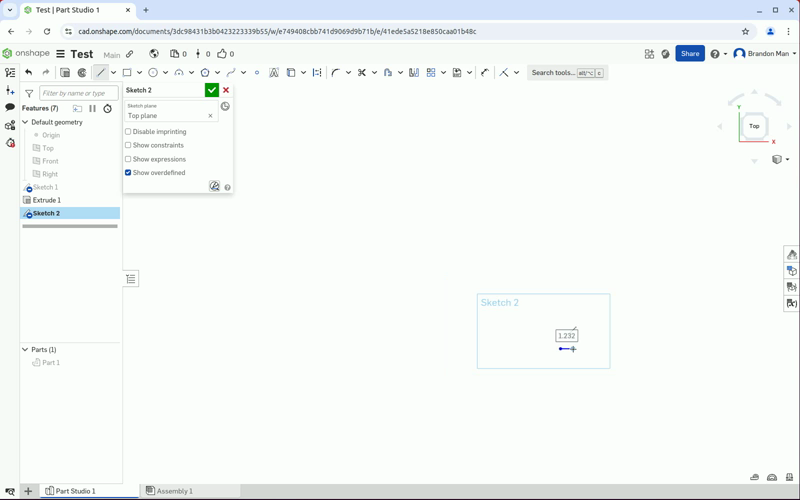
scroll(-6)
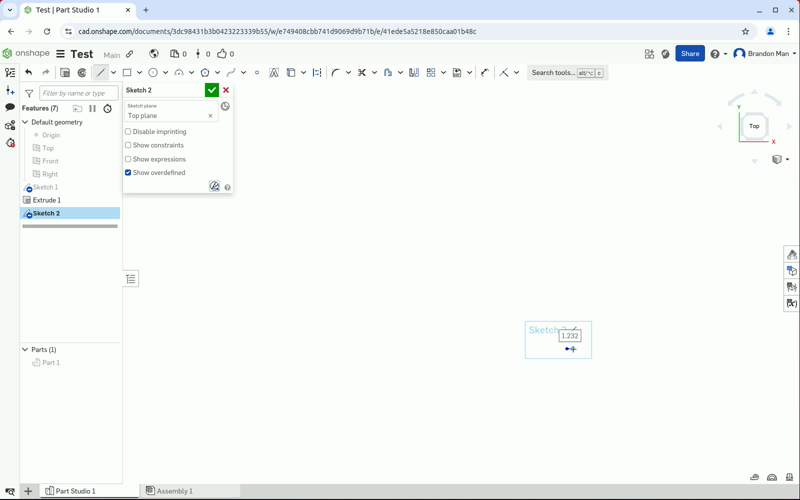
key_up(shift)
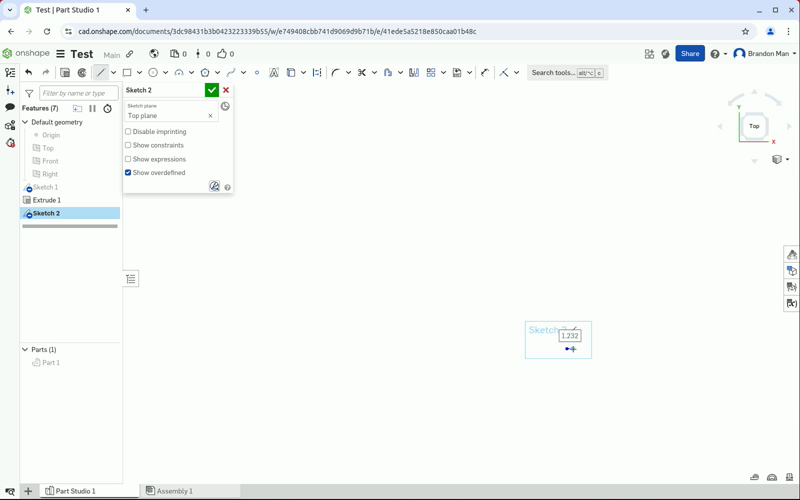
key_down(shift)
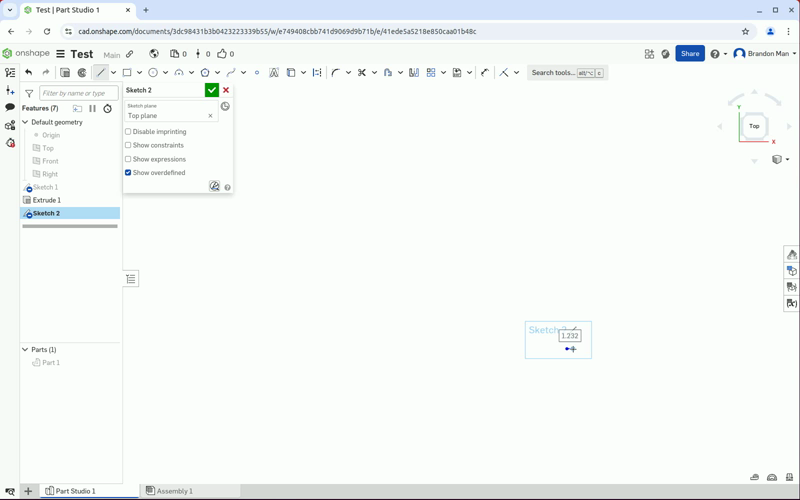
mouse_move(573, 214)
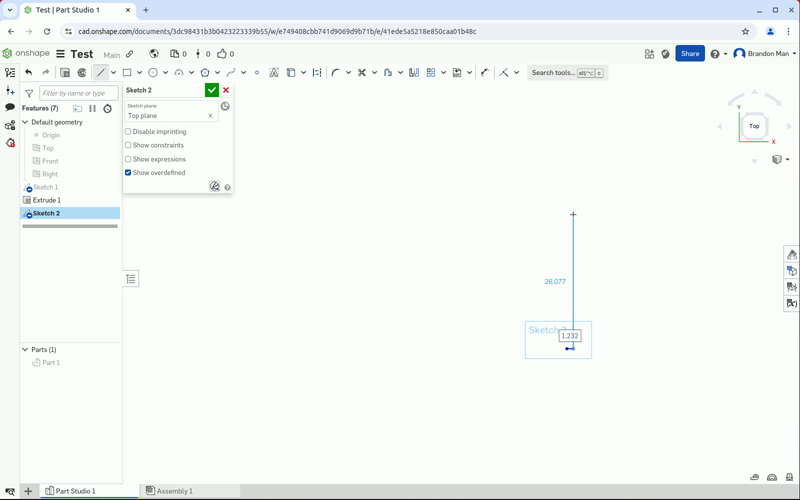
click(573, 214)
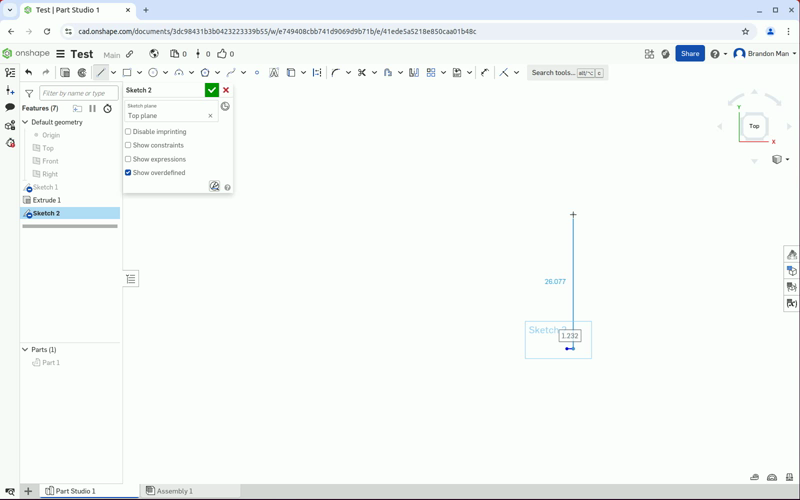
key_up(shift)
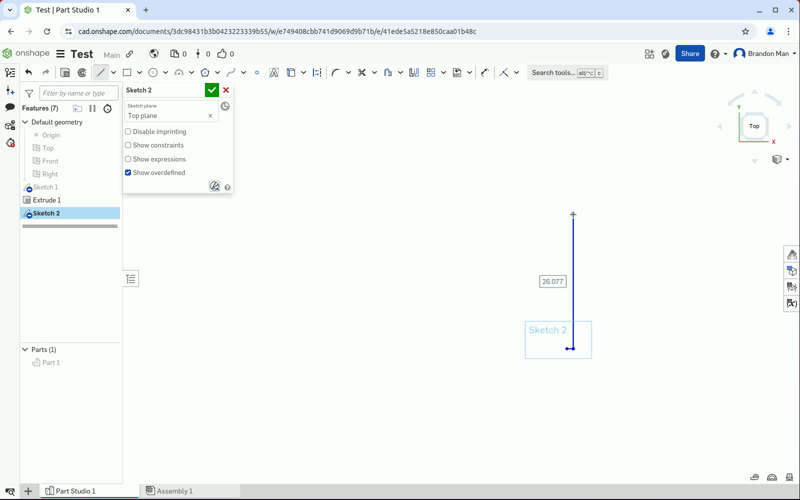
key_down(shift)
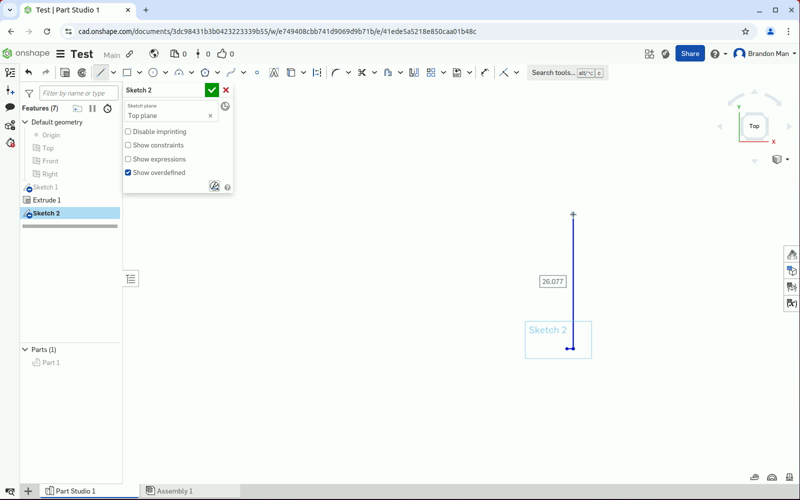
mouse_move(589, 214)
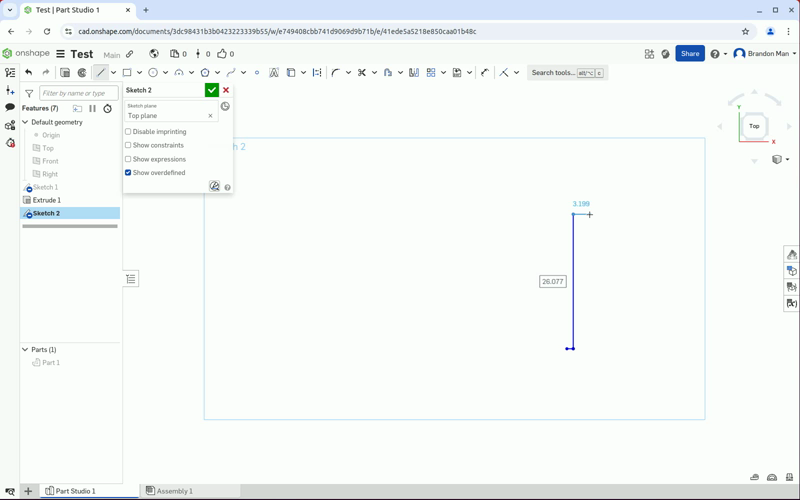
mouse_move(567, 214)
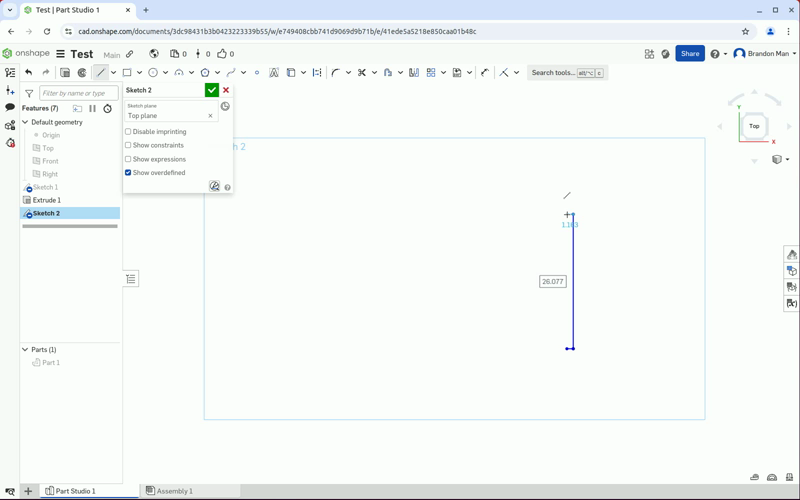
scroll(6)
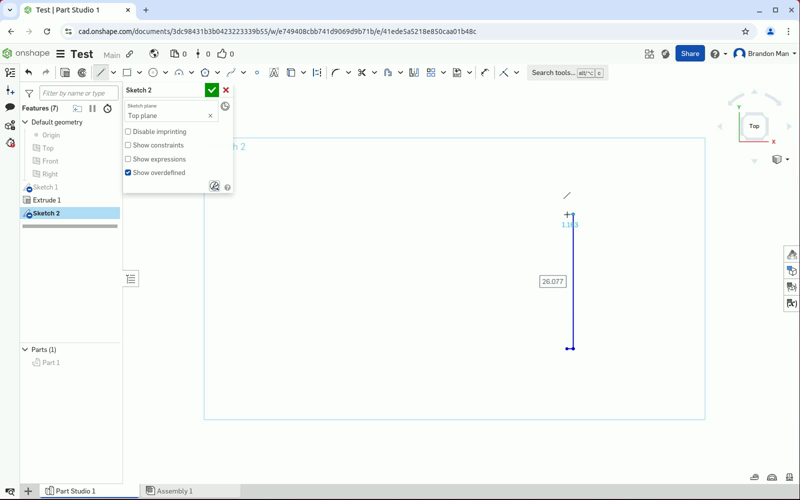
scroll(6)
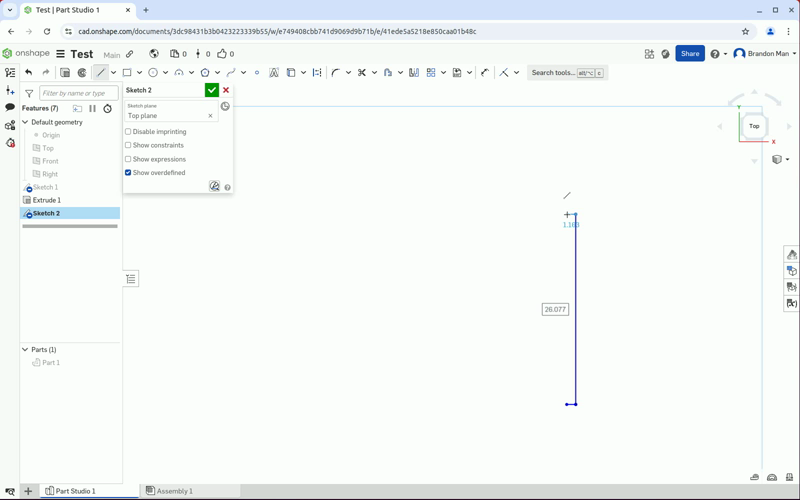
scroll(6)
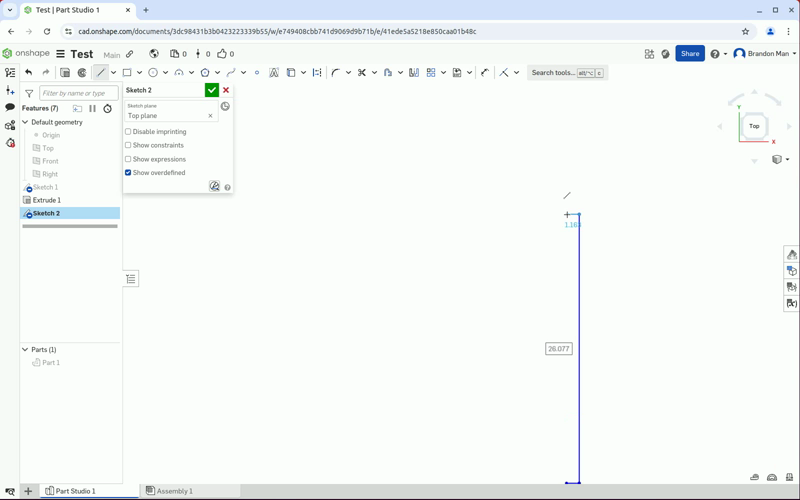
scroll(6)
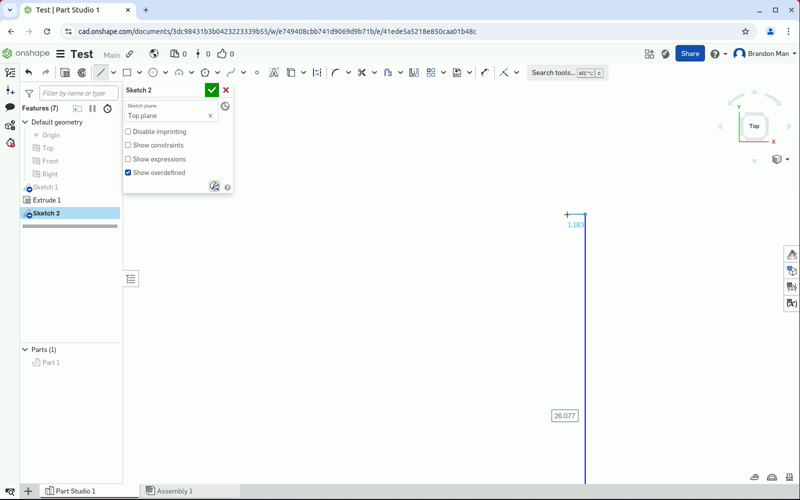
scroll(6)
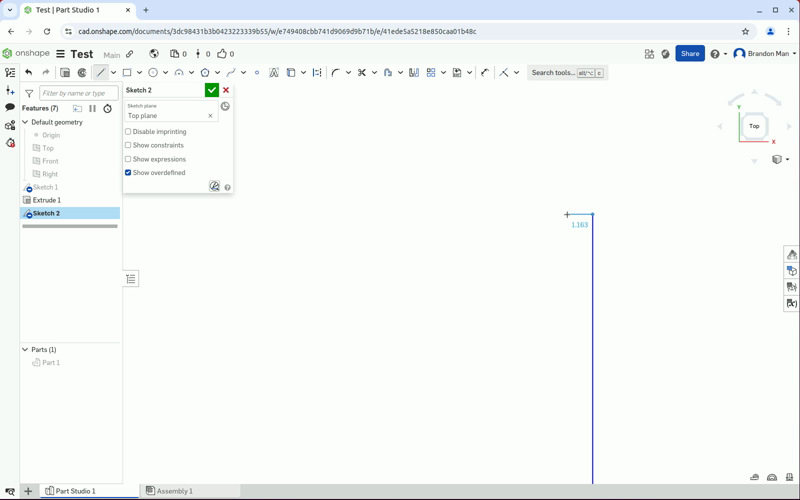
scroll(6)
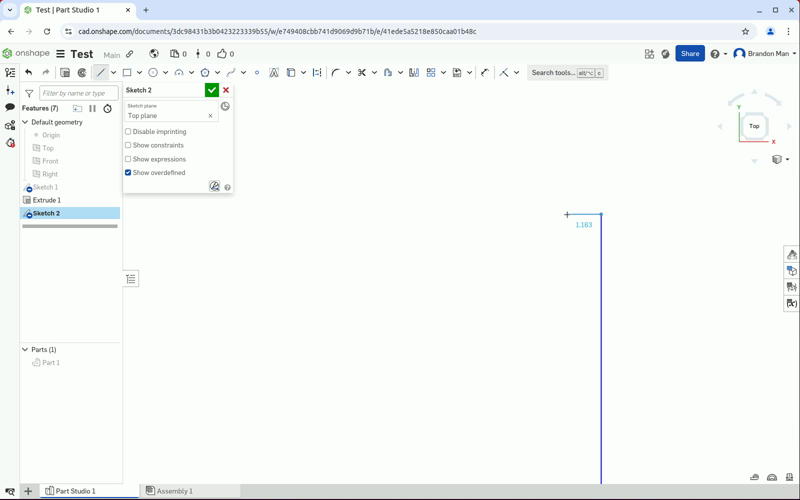
scroll(6)
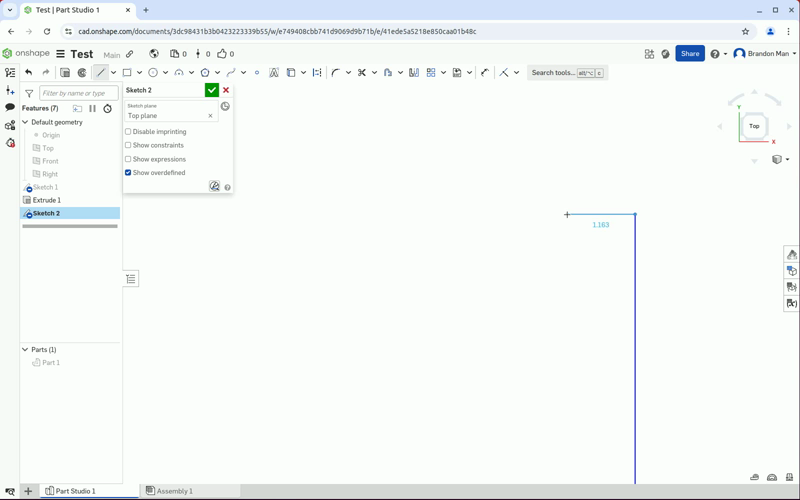
click(567, 214)
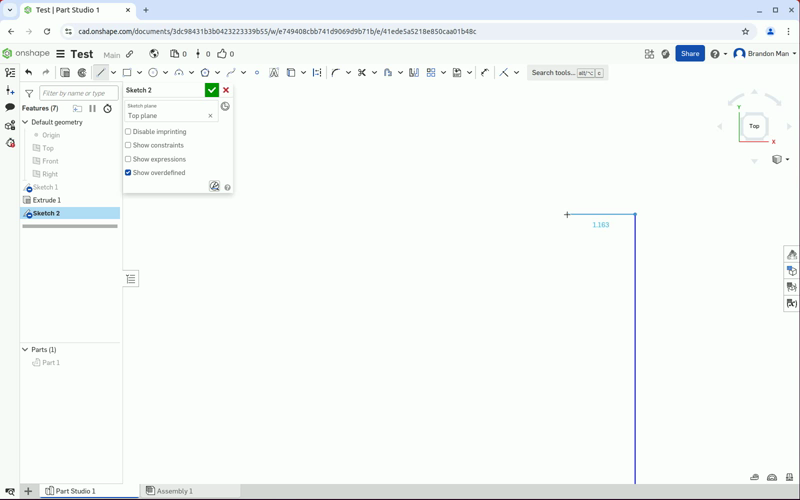
scroll(-6)
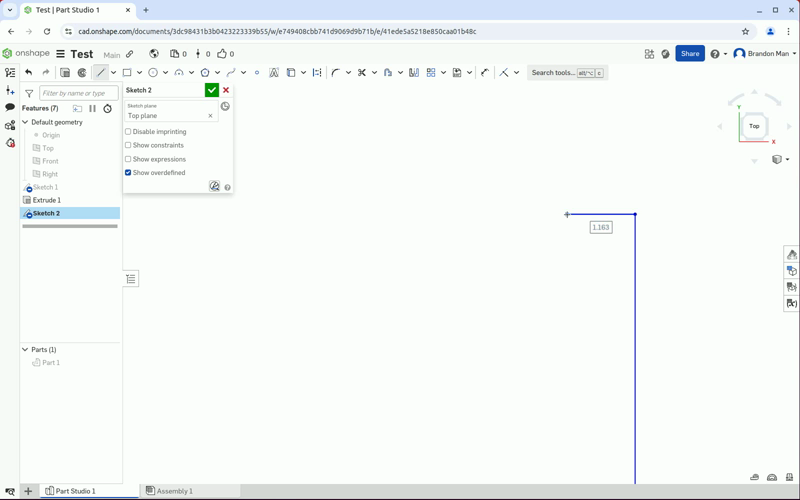
scroll(-6)
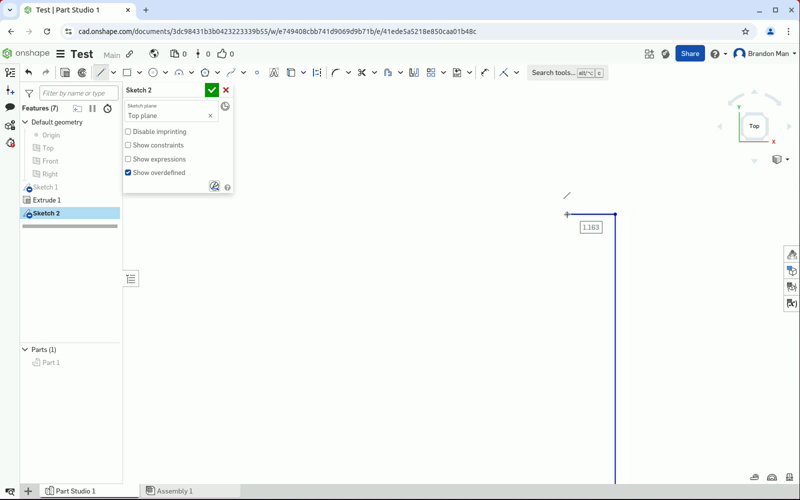
scroll(-6)
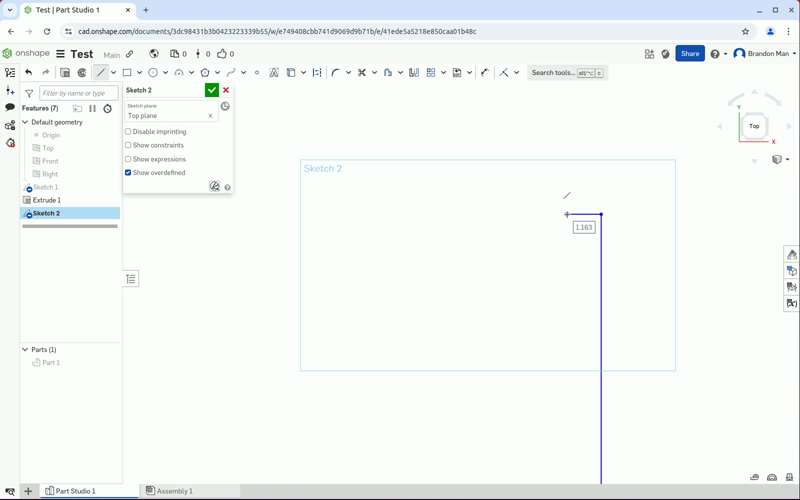
scroll(-6)
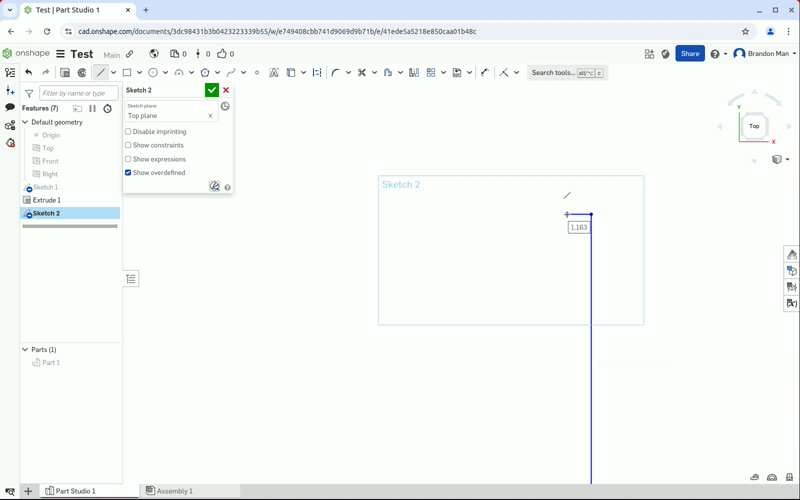
scroll(-6)
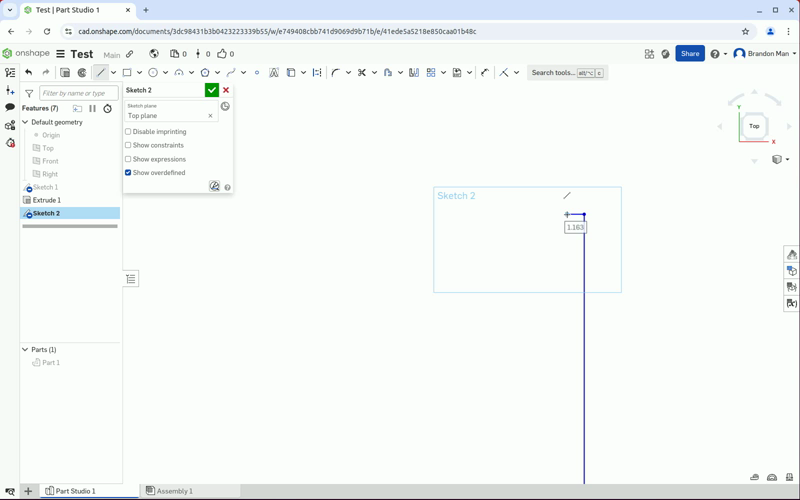
scroll(-6)
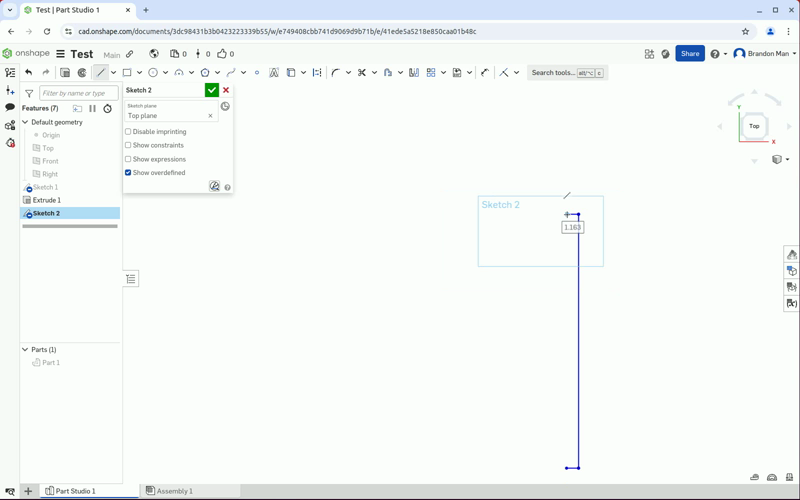
scroll(-6)
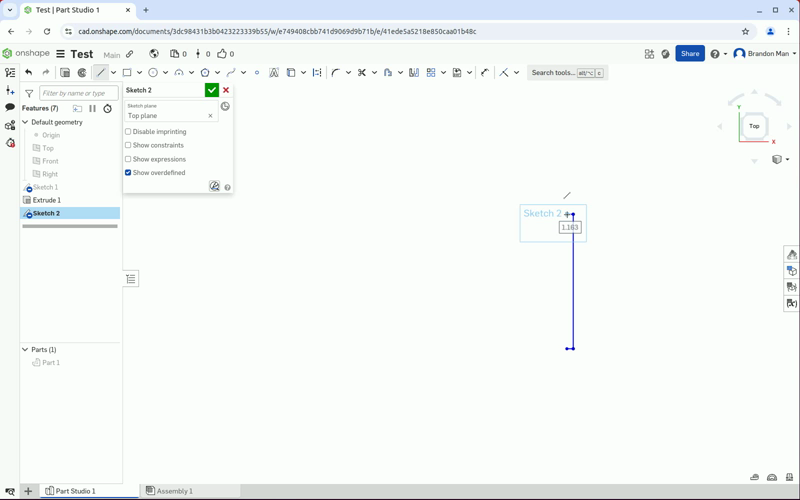
key_up(shift)
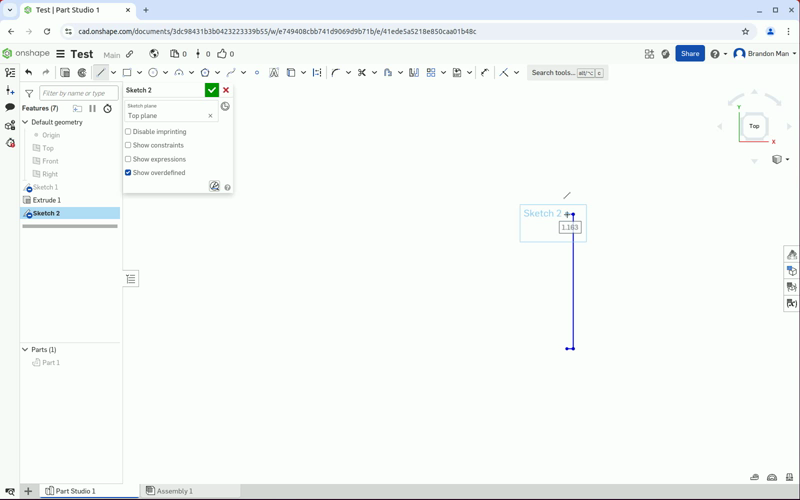
key_down(shift)
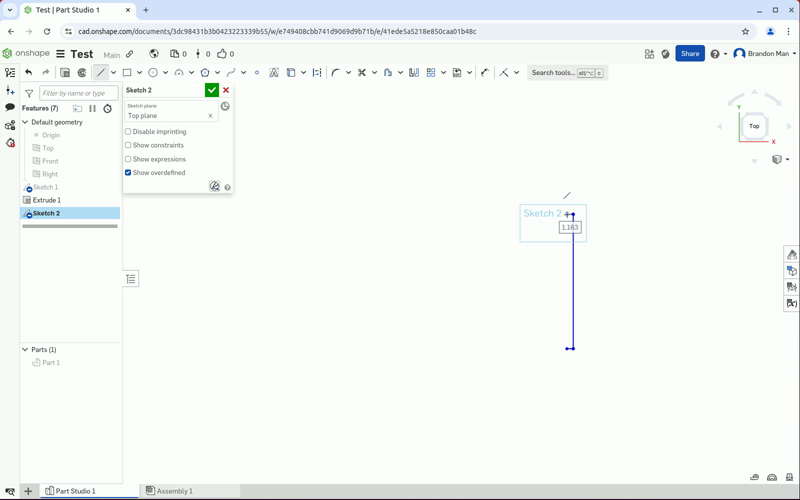
mouse_move(567, 348)
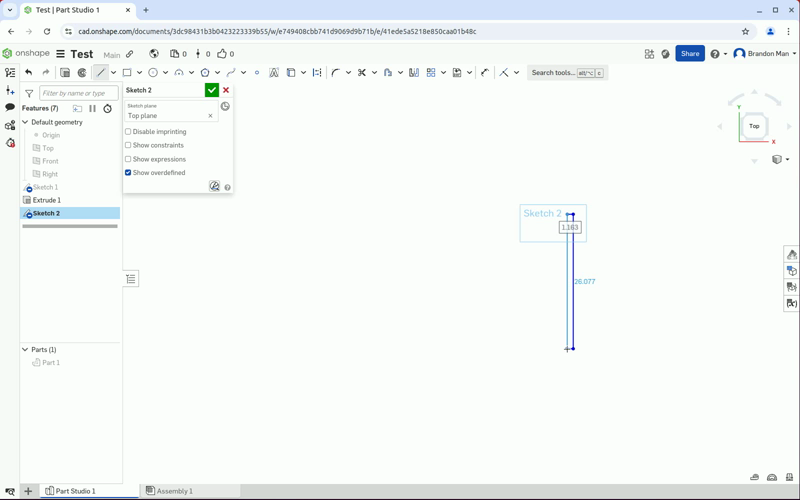
key_up(shift)
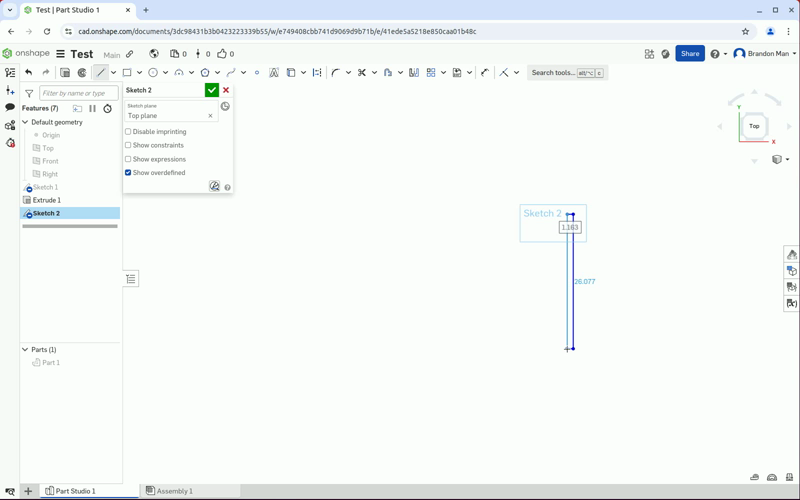
click(567, 348)
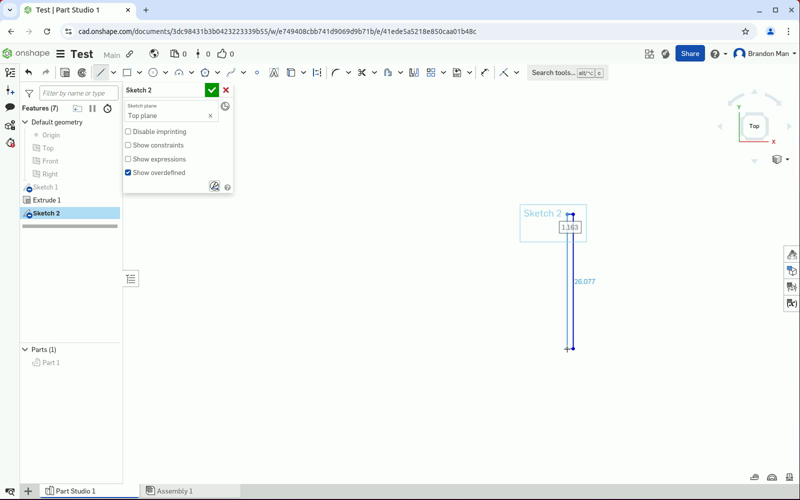
key(esc)
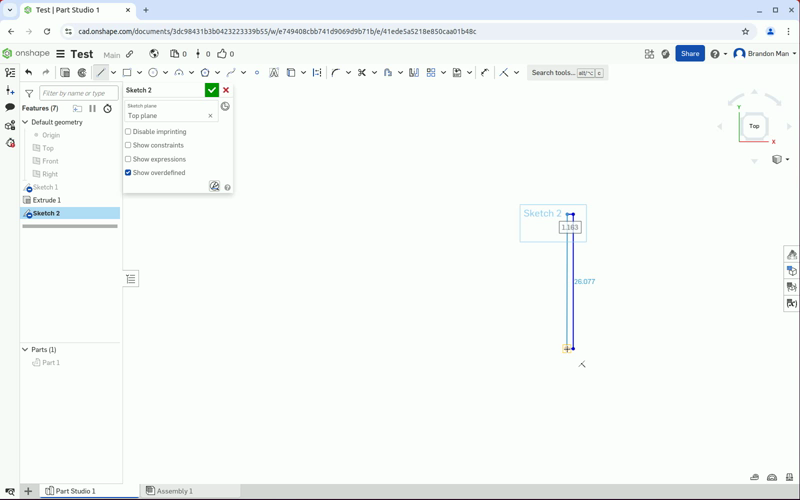
mouse_move(570, 222)
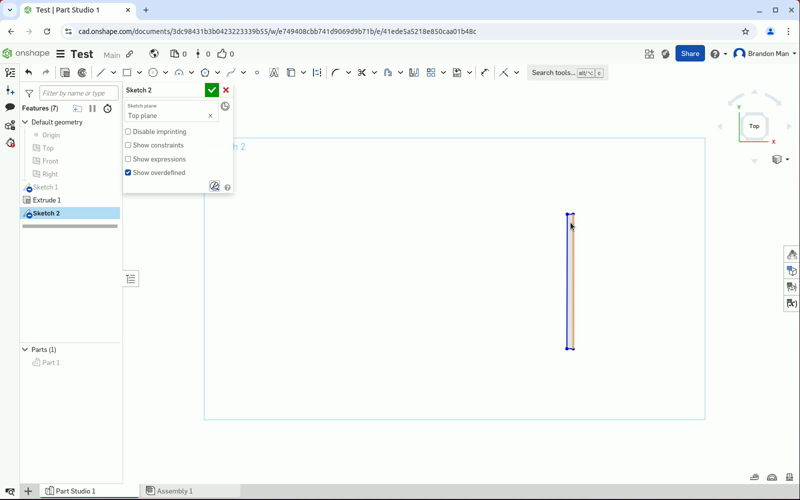
scroll(6)
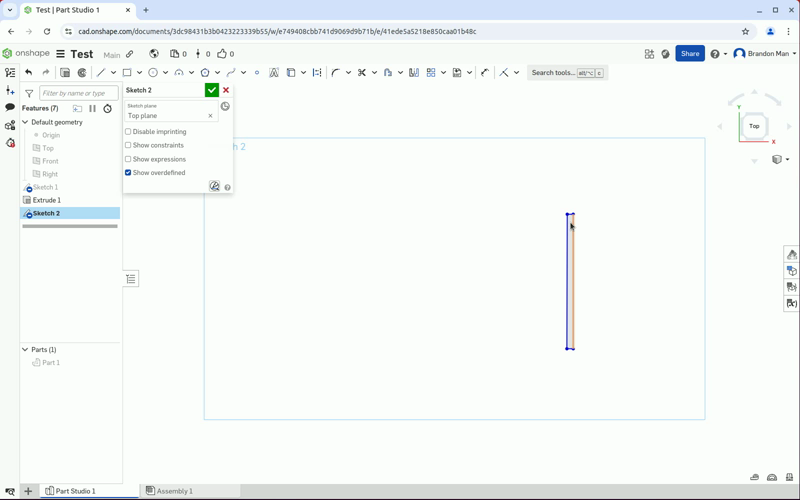
scroll(6)
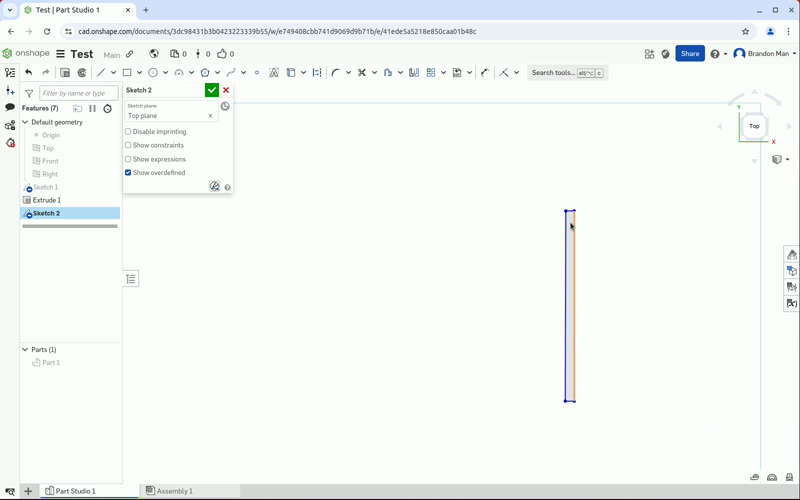
scroll(6)
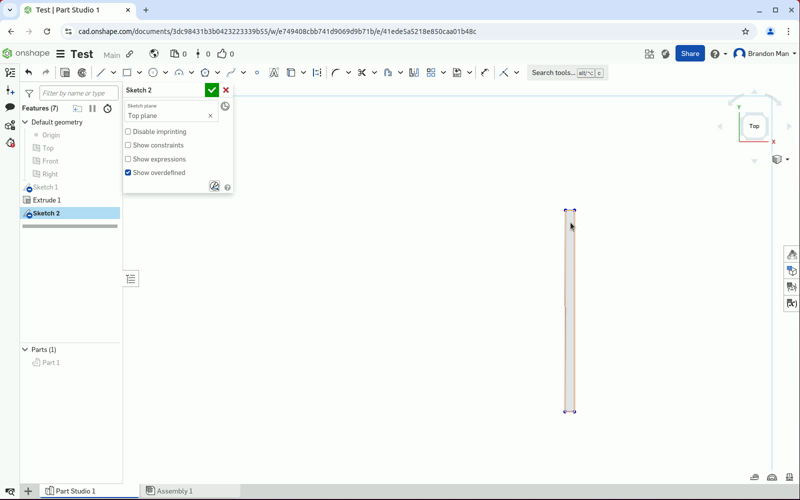
scroll(6)
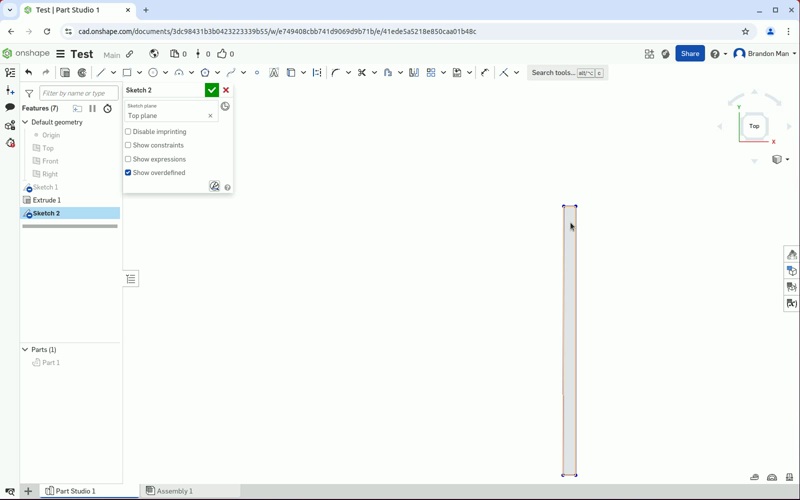
scroll(6)
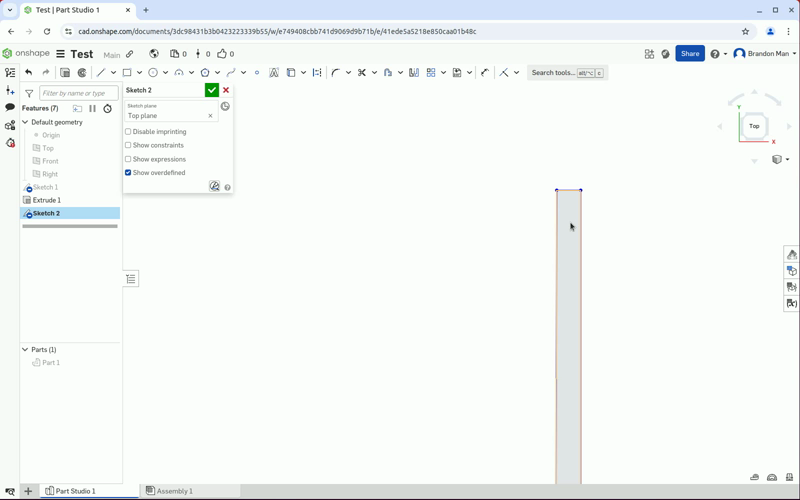
scroll(6)
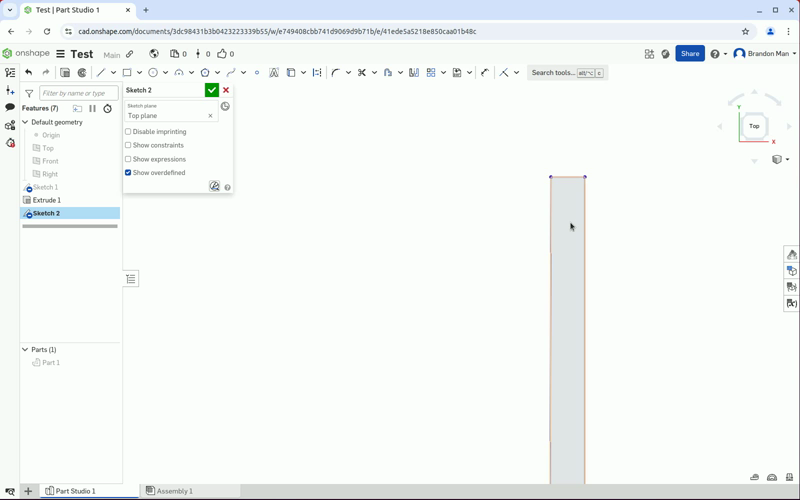
scroll(6)
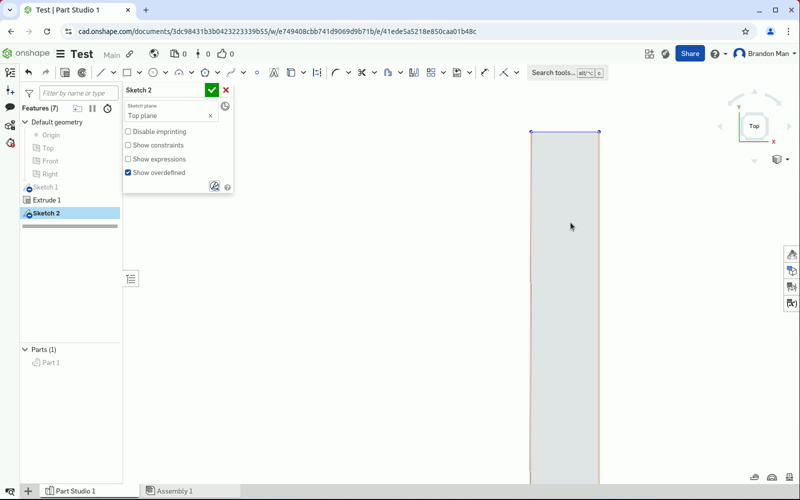
click(570, 222)
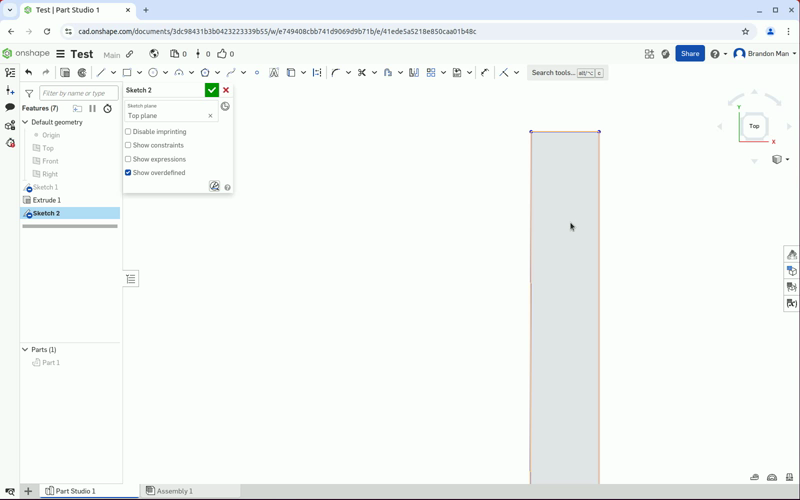
scroll(-6)
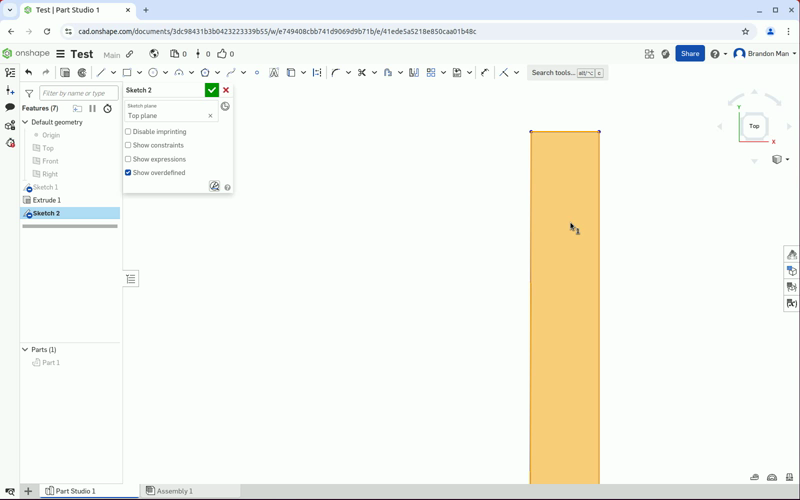
scroll(-6)
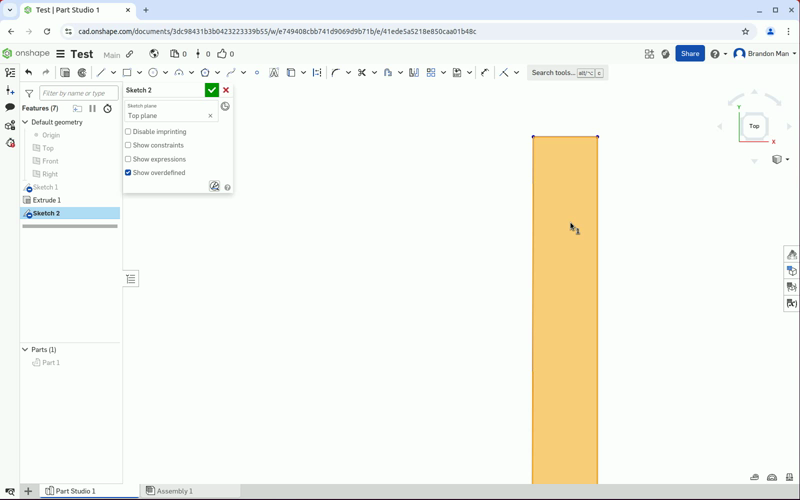
scroll(-6)
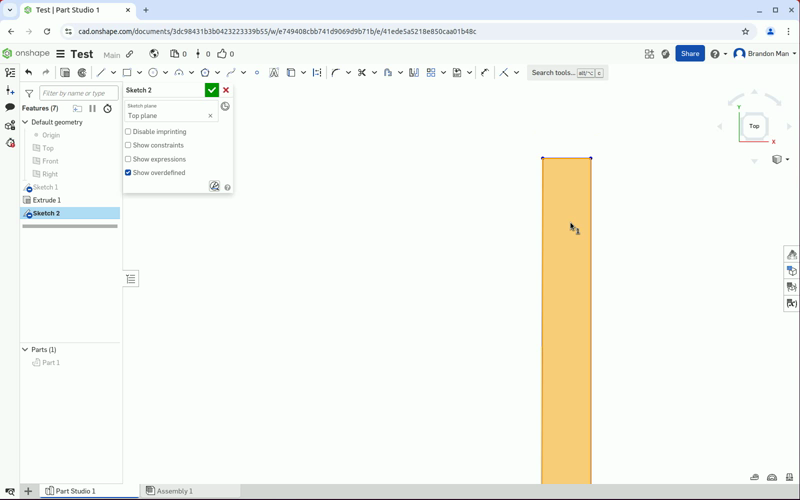
scroll(-6)
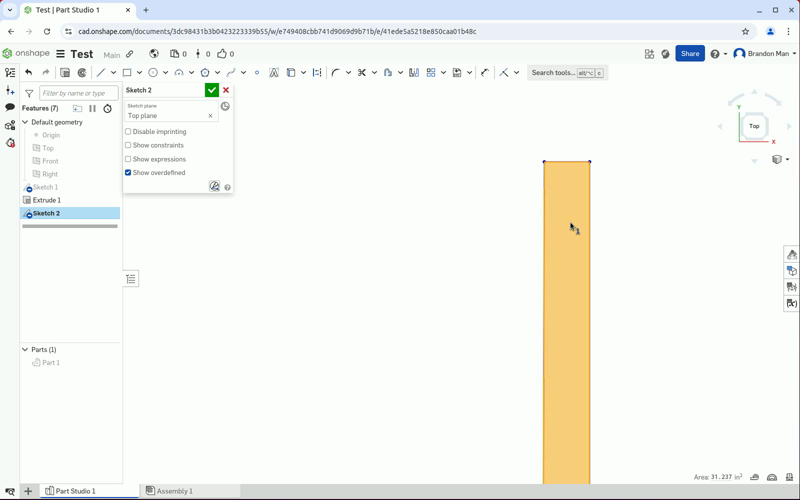
scroll(-6)
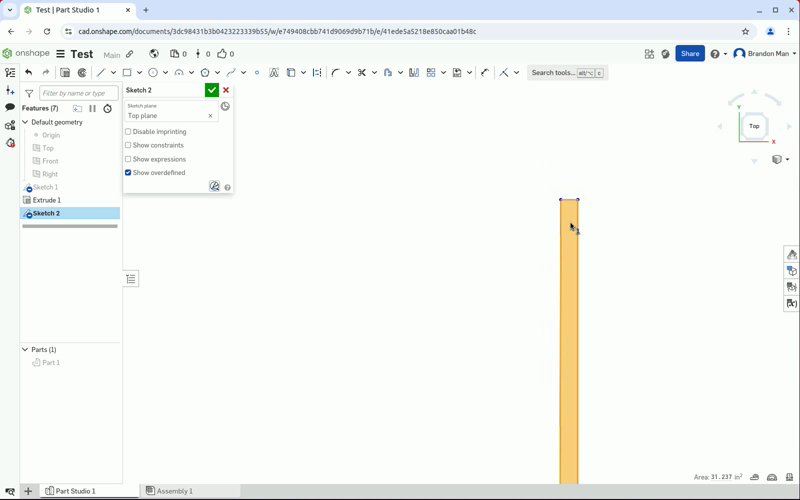
scroll(-6)
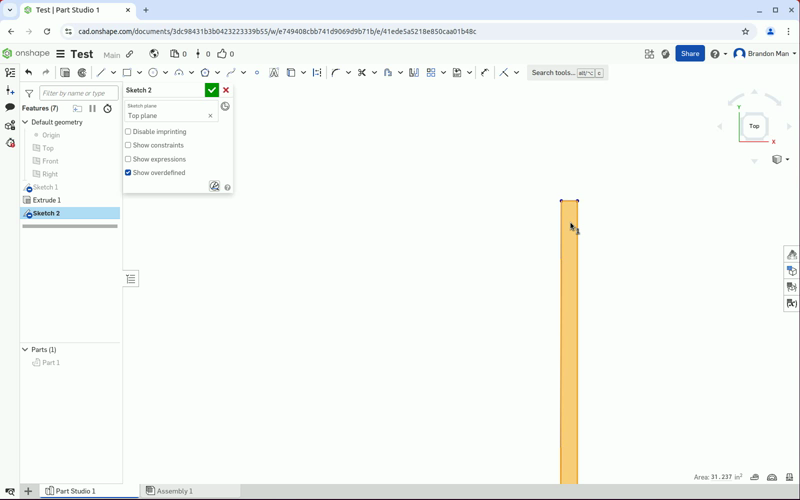
scroll(-6)
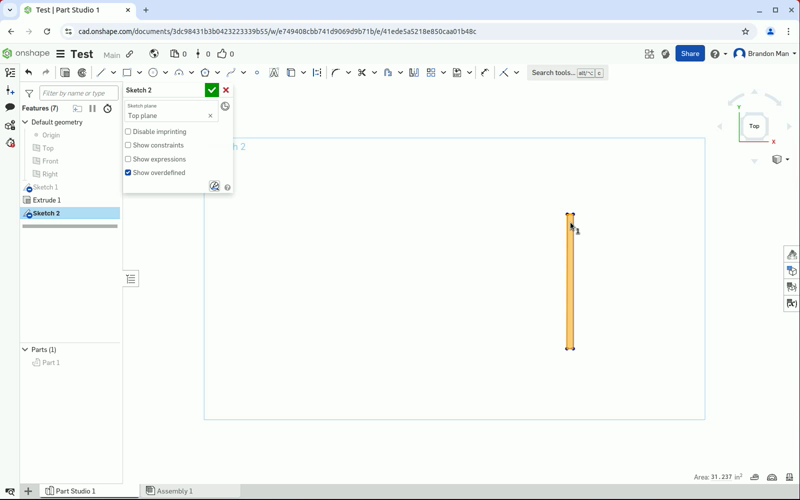
mouse_move(73, 352)
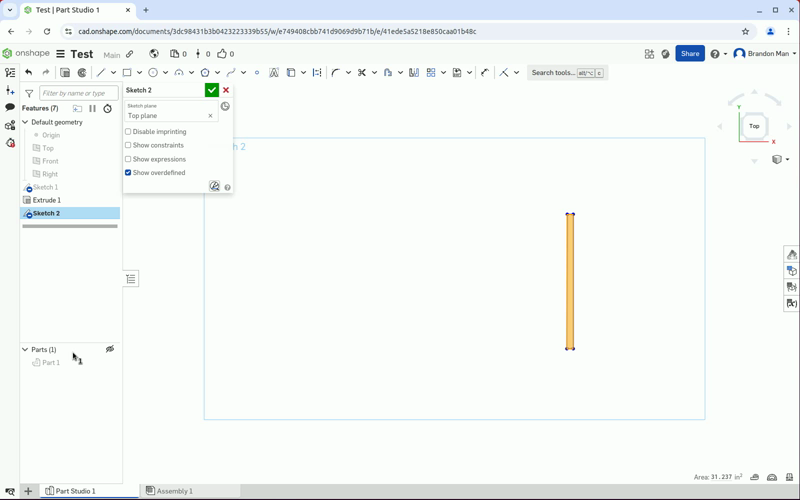
key(shift+y)
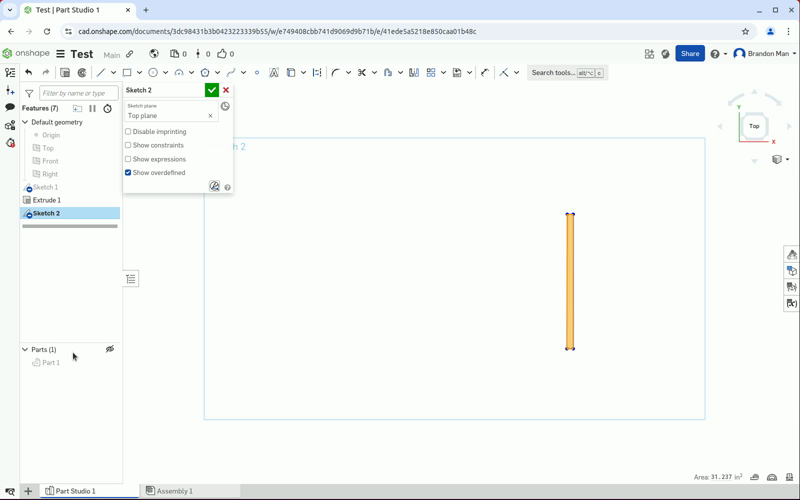
key(shift+e)
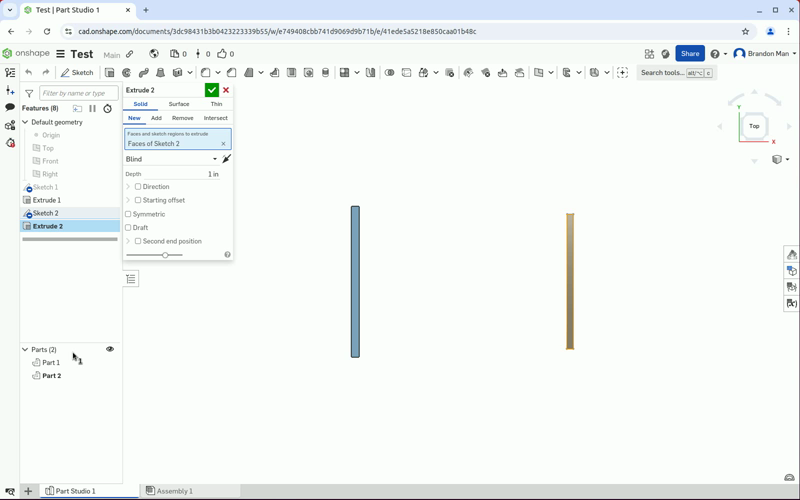
mouse_move(143, 106)
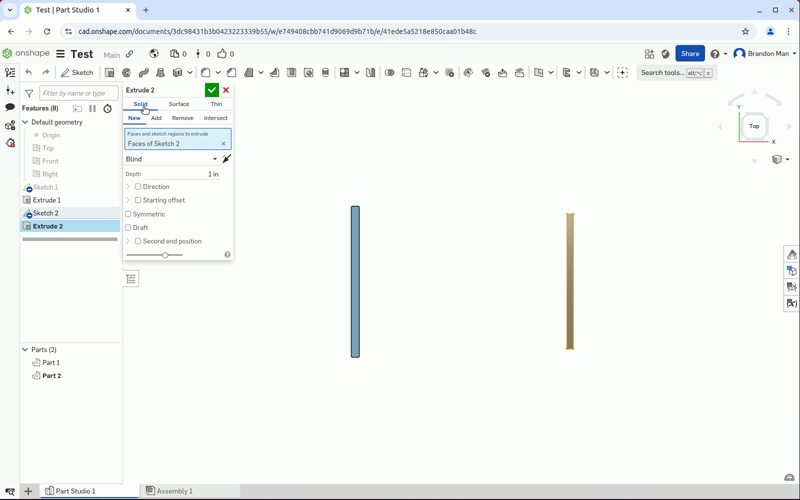
click(143, 106)
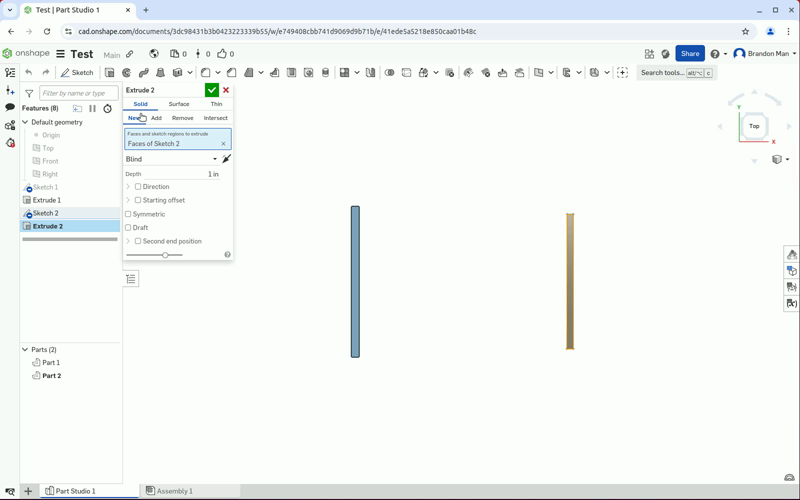
mouse_move(137, 120)
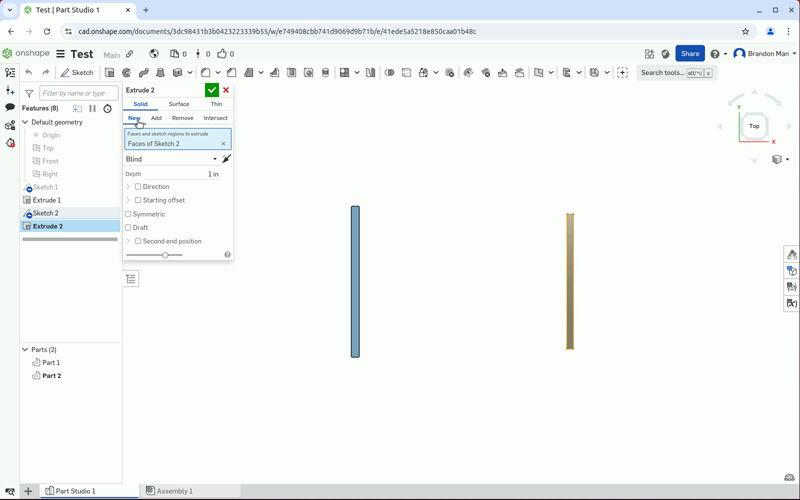
click(137, 120)
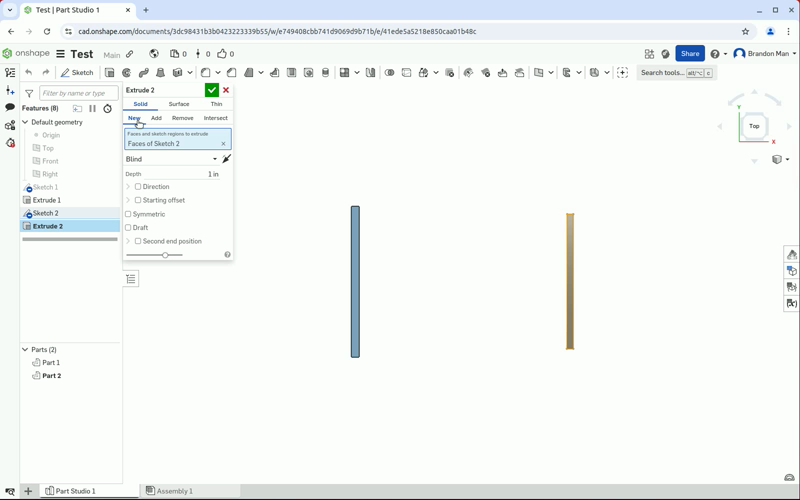
key(tab, 4)
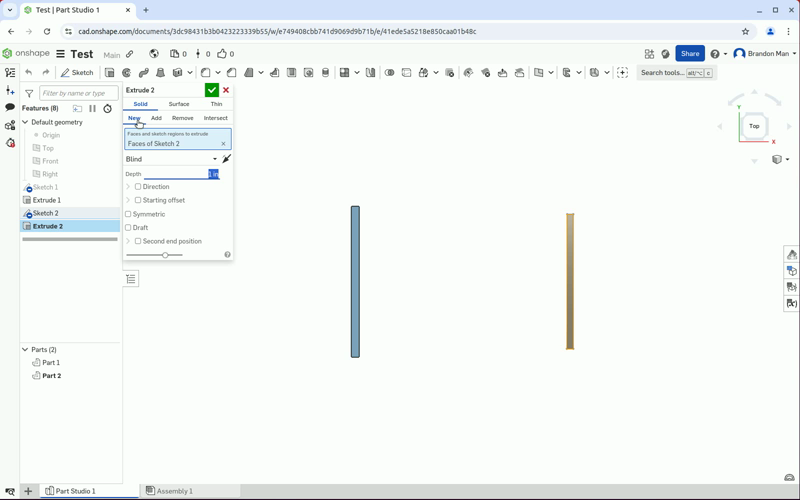
text(13.721)
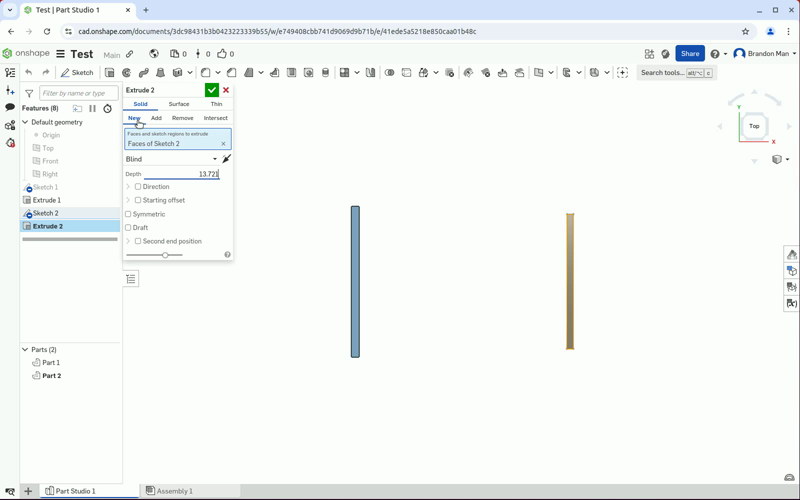
key(enter)
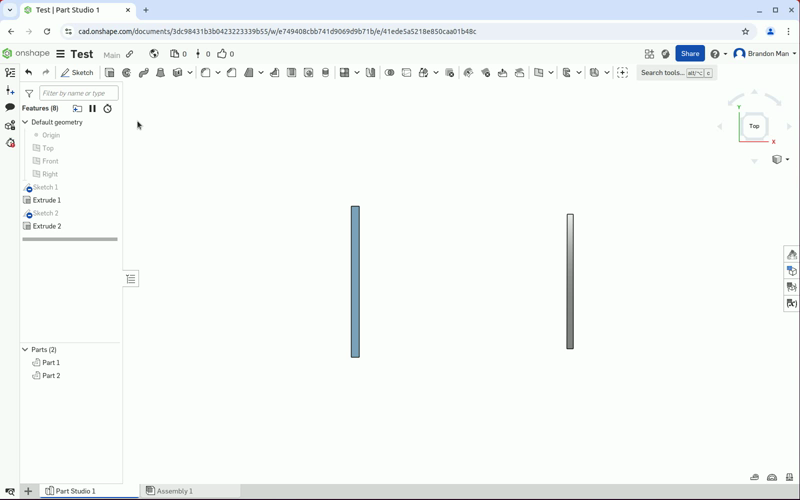
key(shift+h)
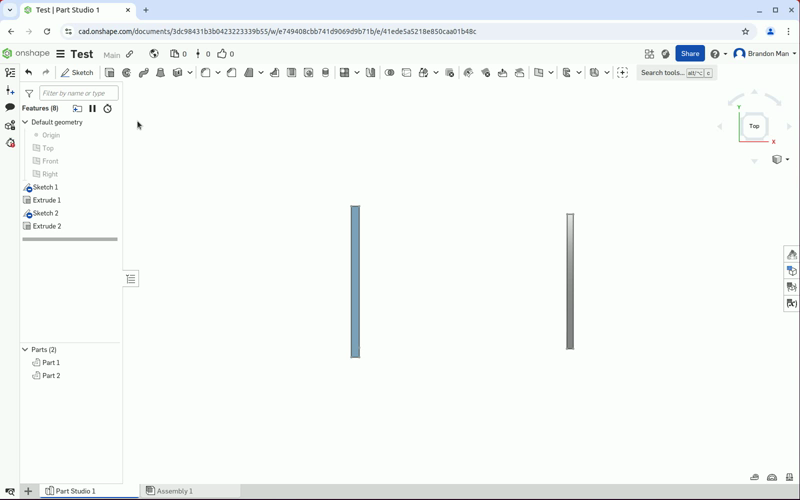
key(shift+h)
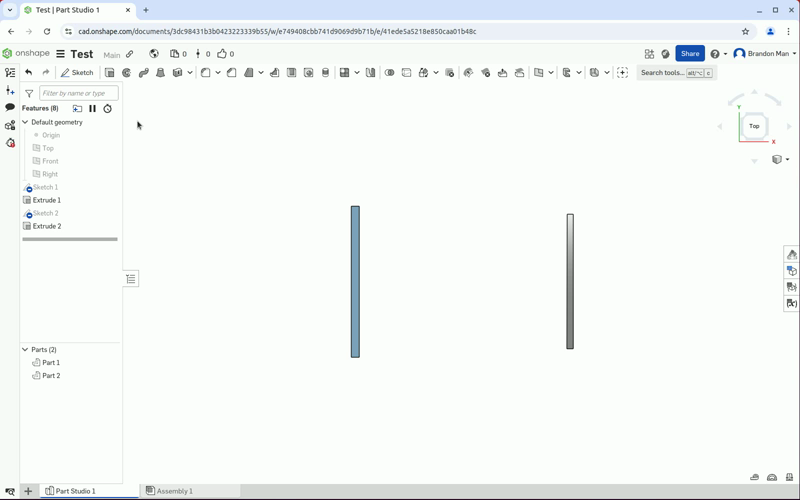
mouse_move(73, 189)
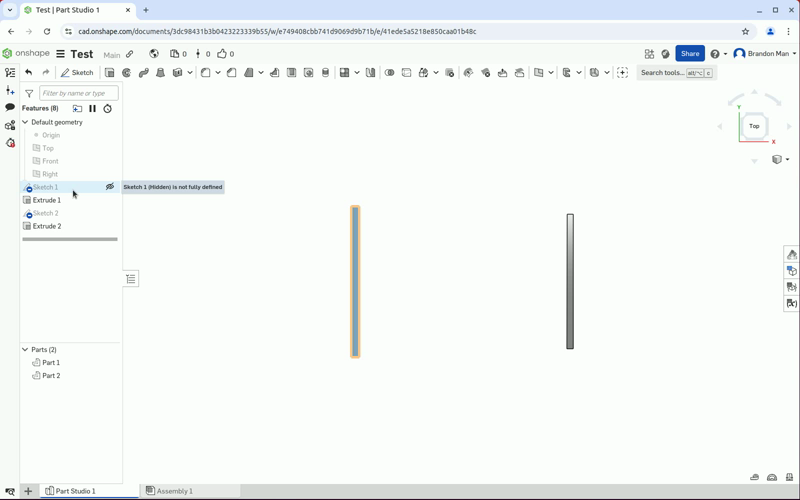
click(73, 189)
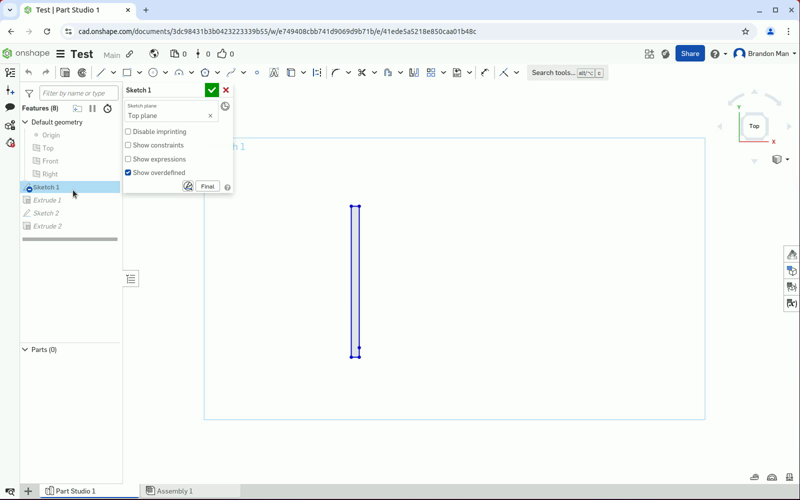
mouse_move(229, 92)
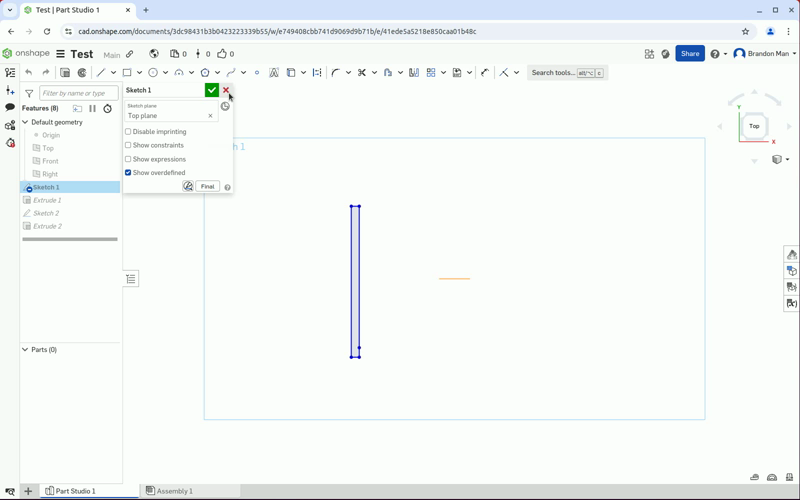
click(229, 92)
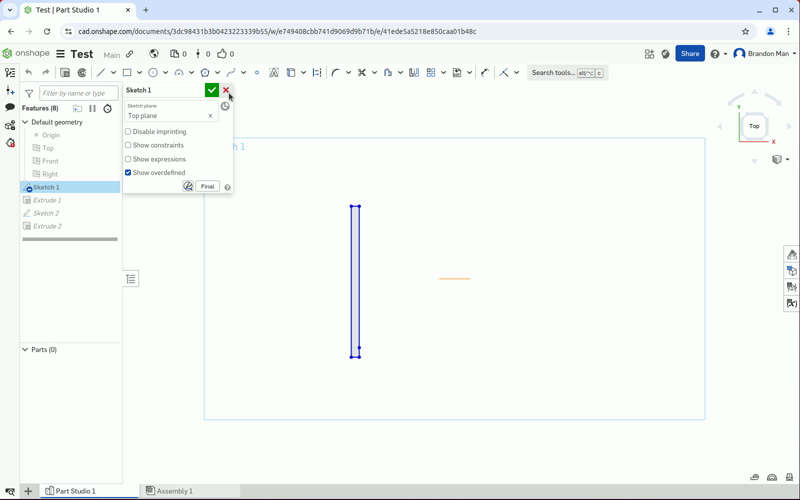
key(shift+s)
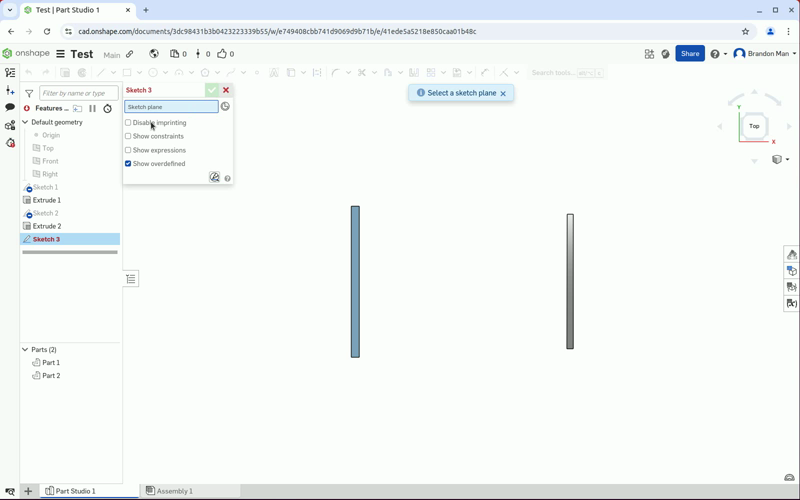
mouse_move(73, 150)
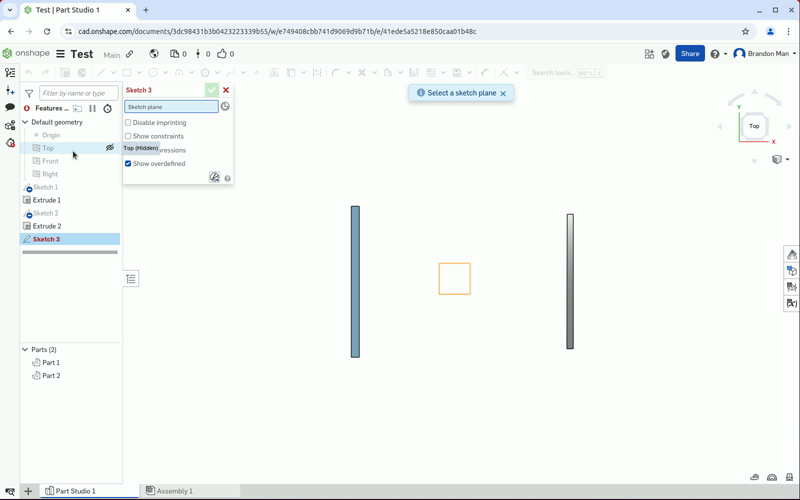
click(73, 150)
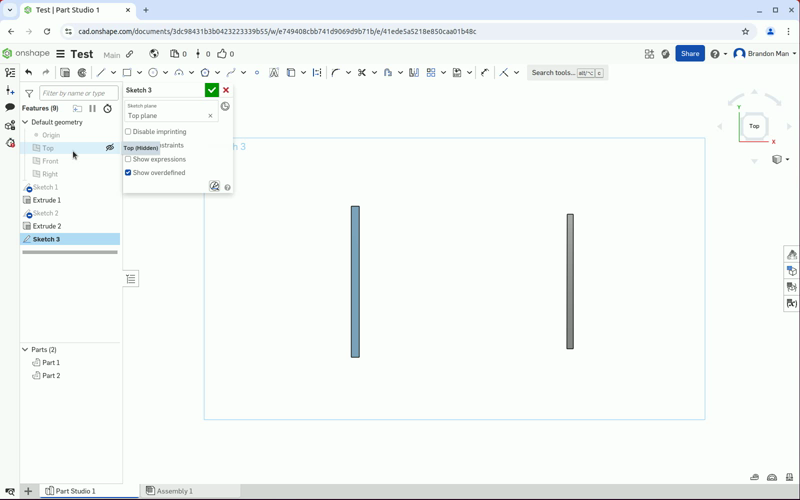
mouse_move(73, 352)
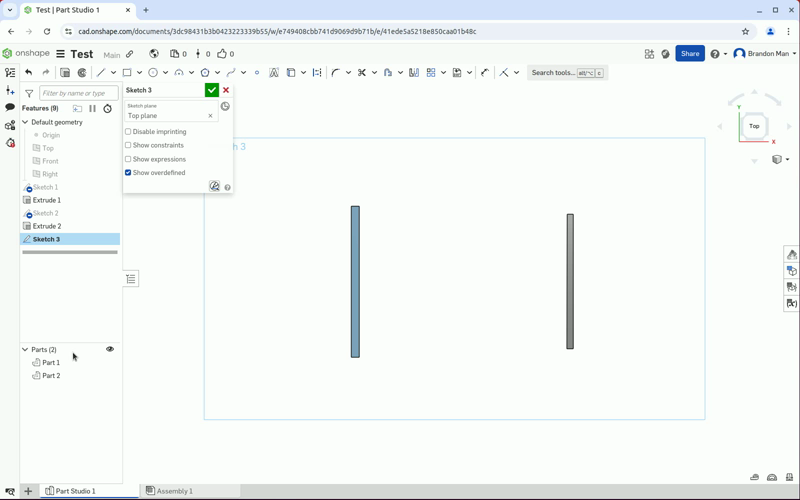
key(y)
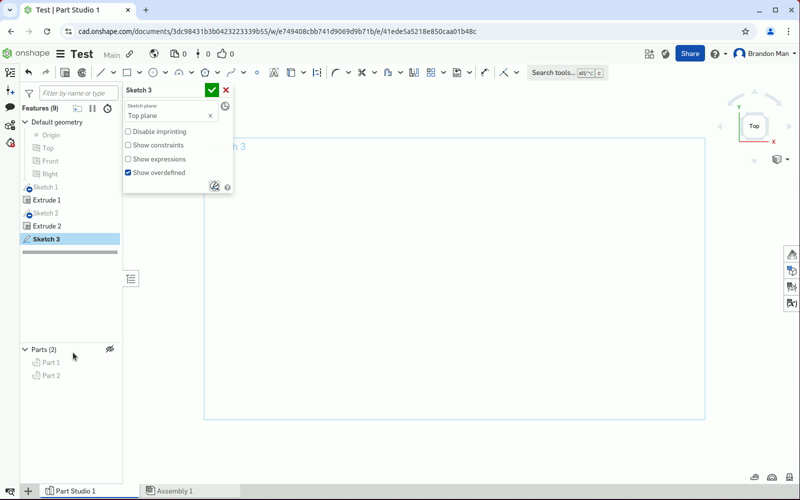
key(l)
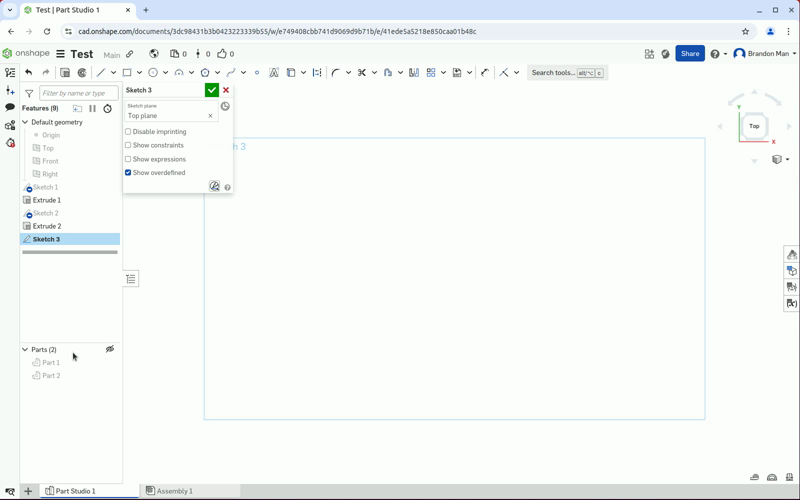
key_down(shift)
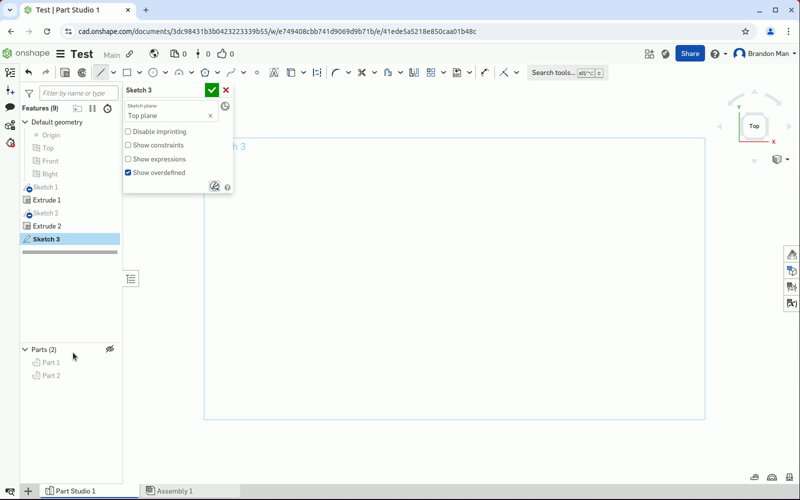
mouse_move(371, 356)
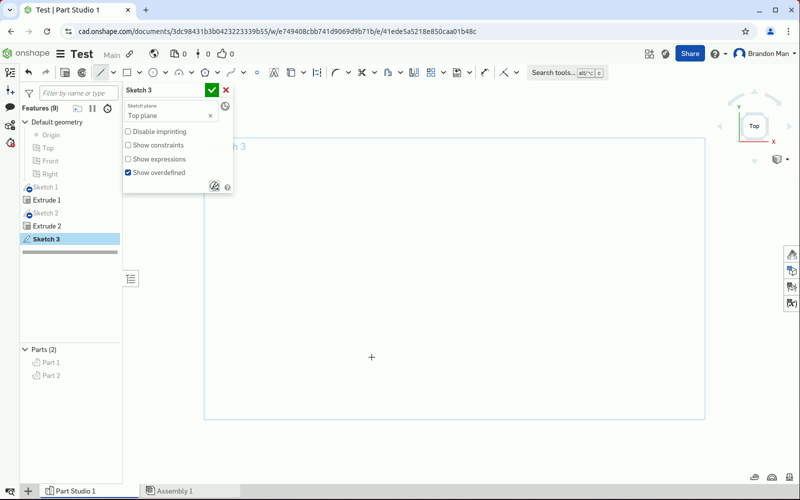
click(371, 356)
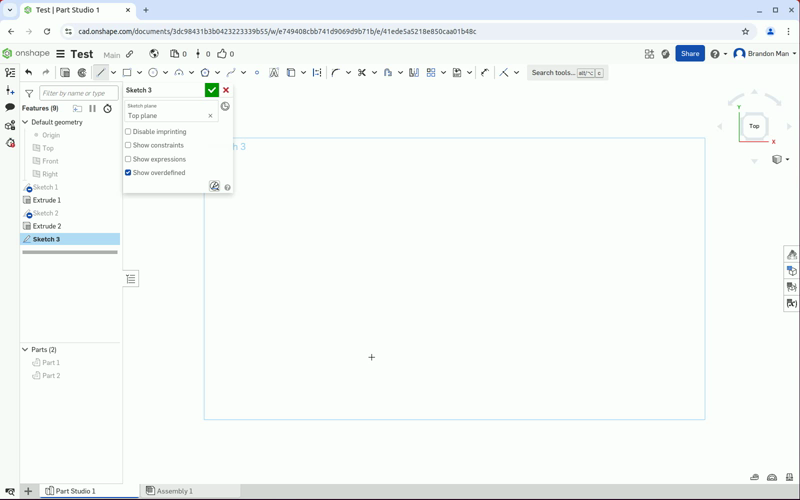
key_up(shift)
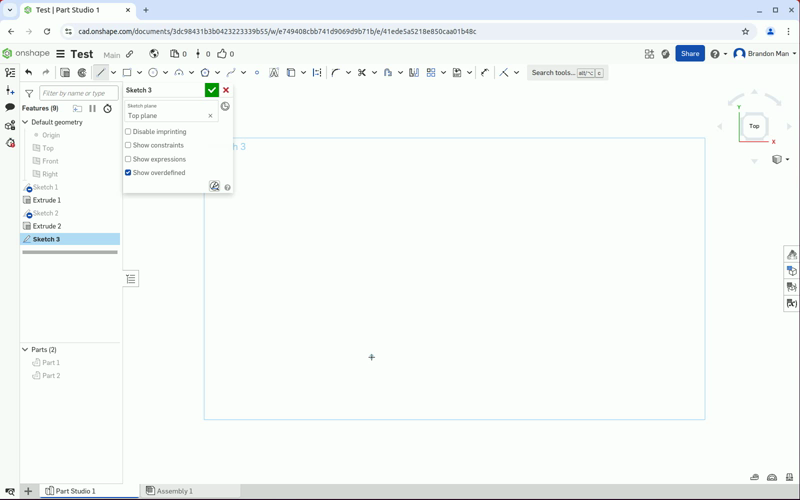
key_down(shift)
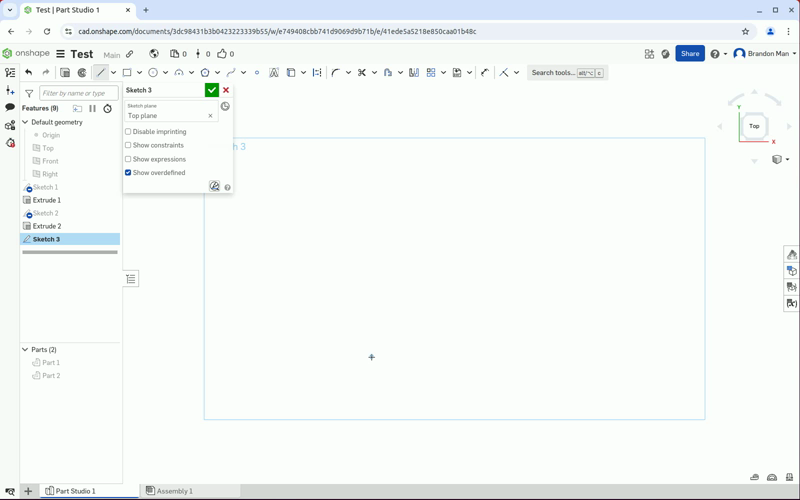
mouse_move(572, 356)
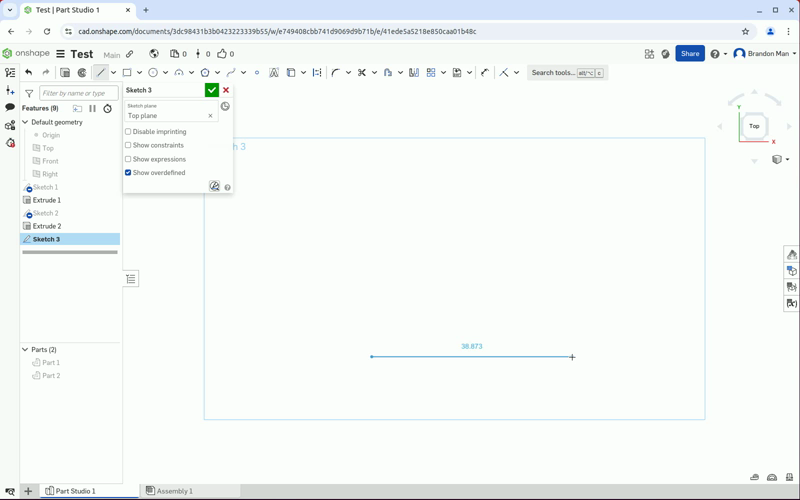
click(572, 356)
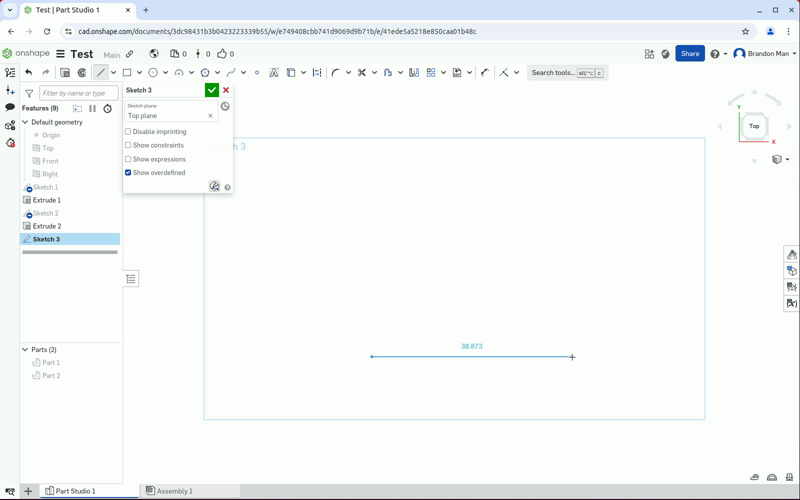
key_up(shift)
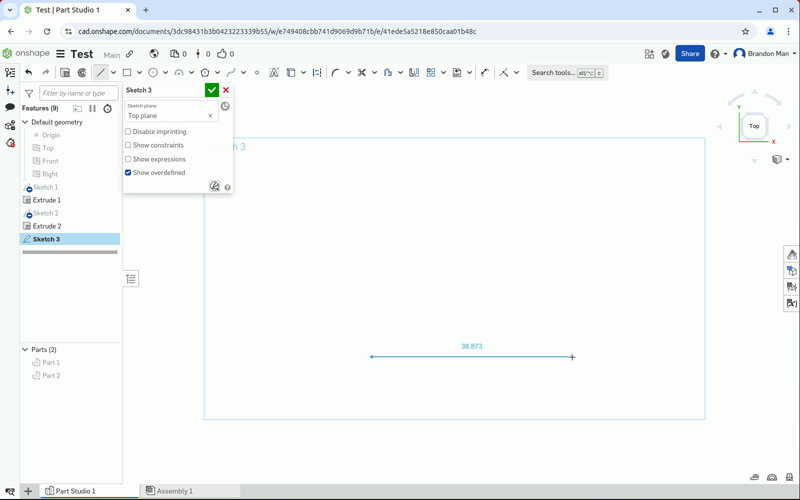
key_down(shift)
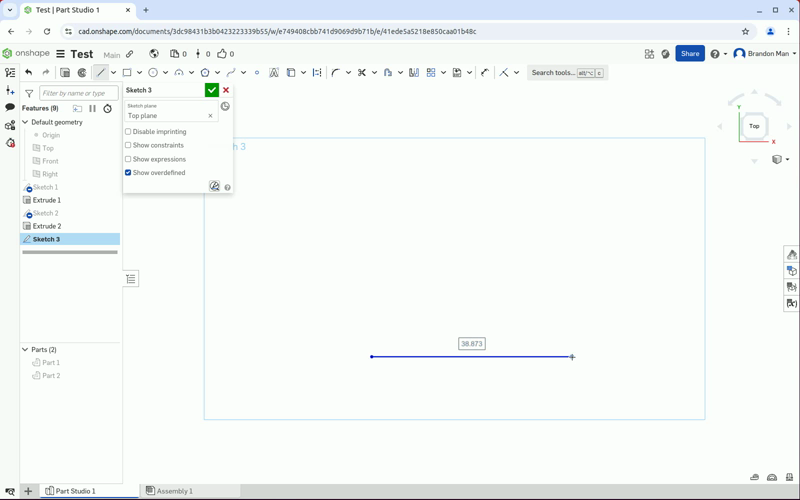
mouse_move(589, 356)
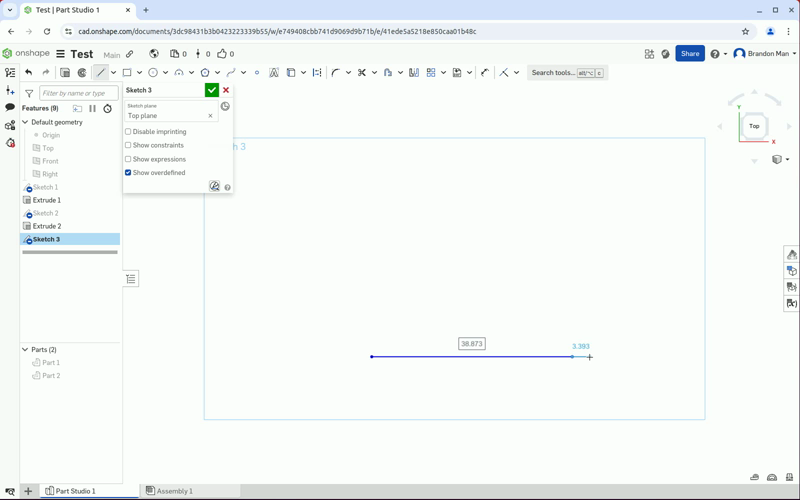
mouse_move(572, 348)
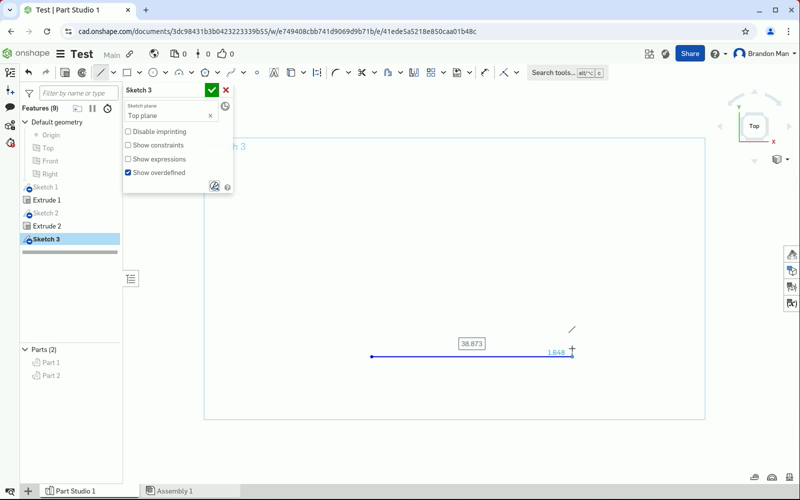
click(572, 348)
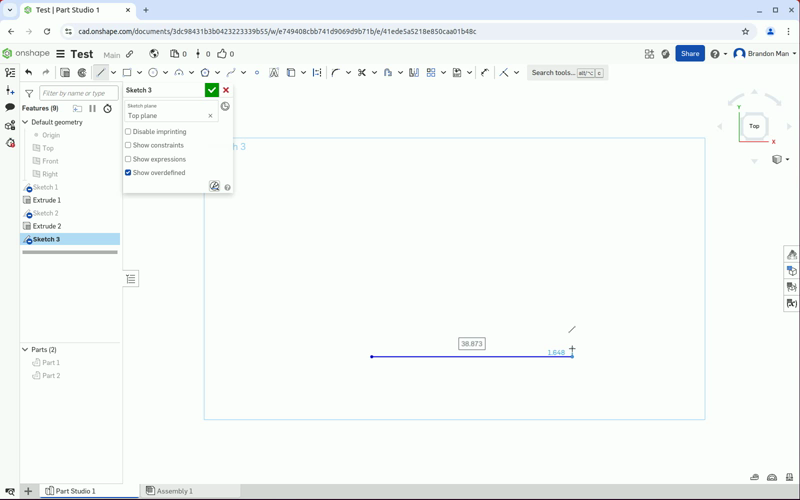
key_up(shift)
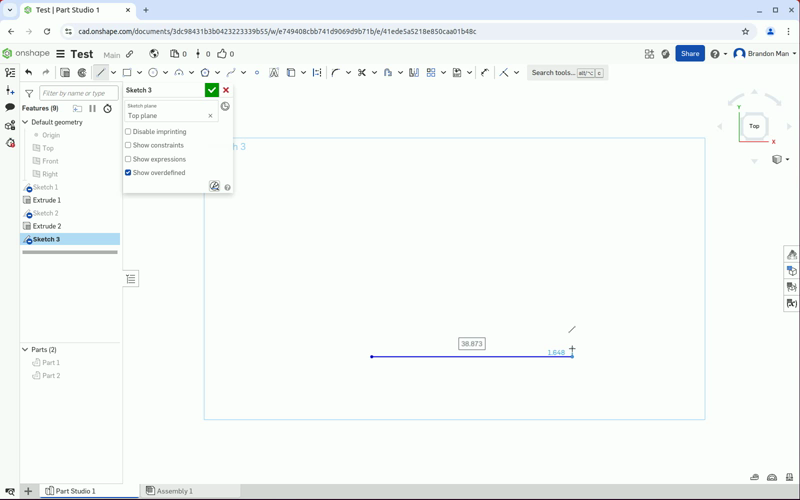
key_down(shift)
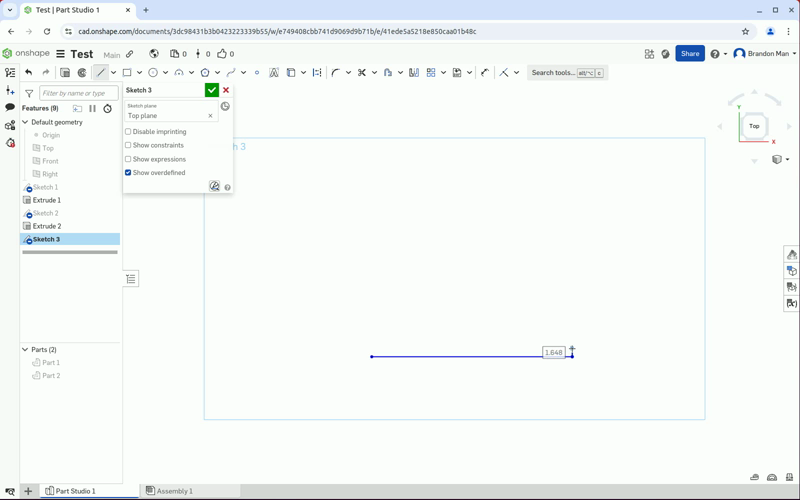
mouse_move(589, 348)
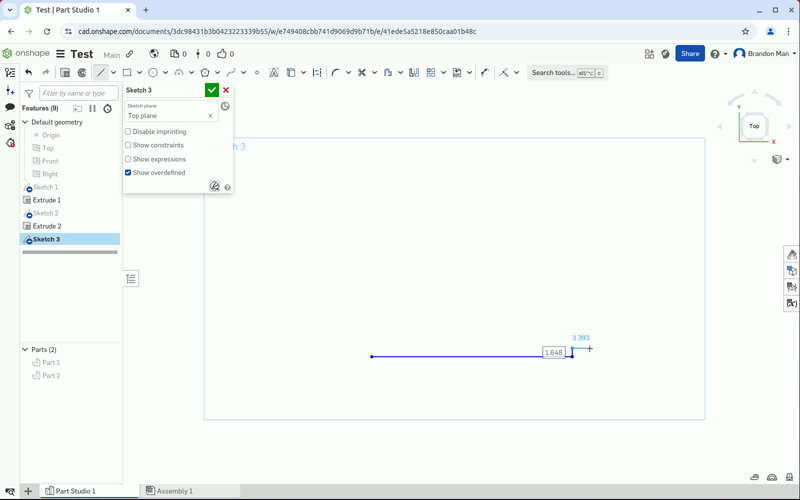
mouse_move(566, 348)
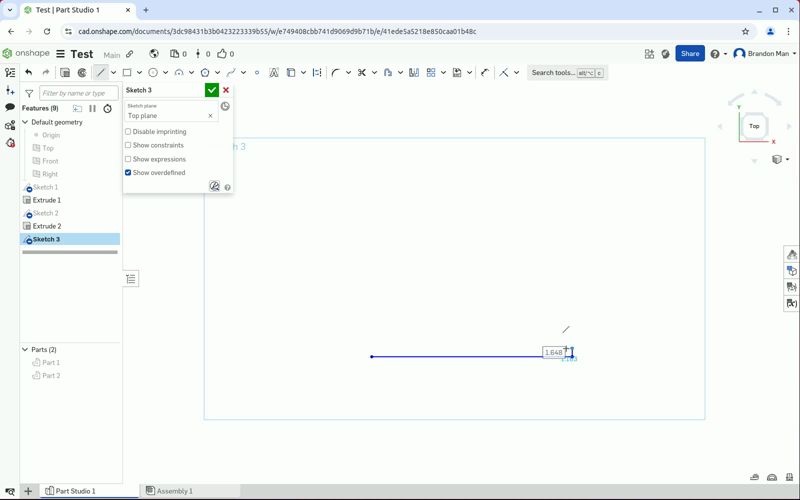
scroll(6)
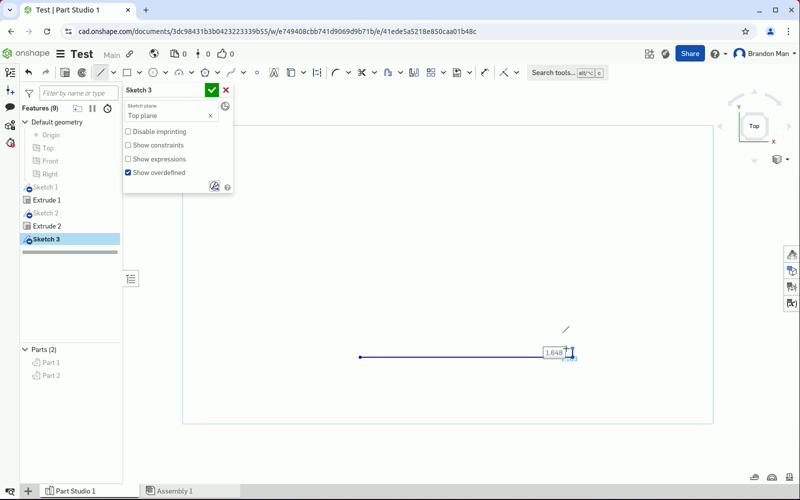
scroll(6)
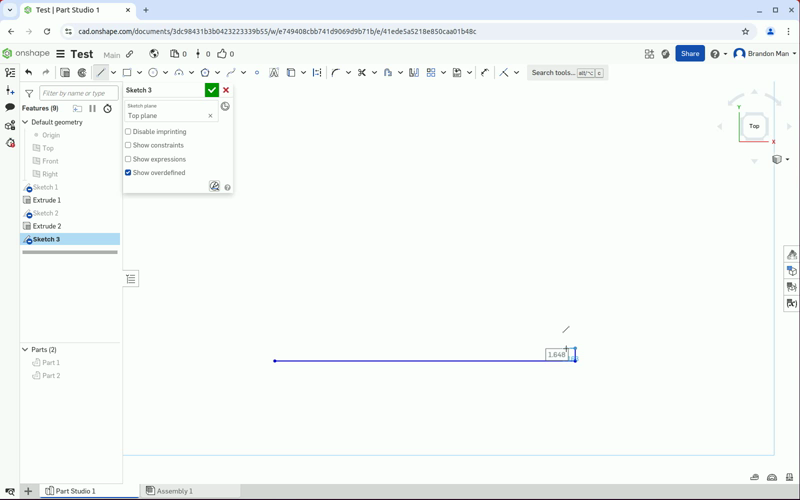
scroll(6)
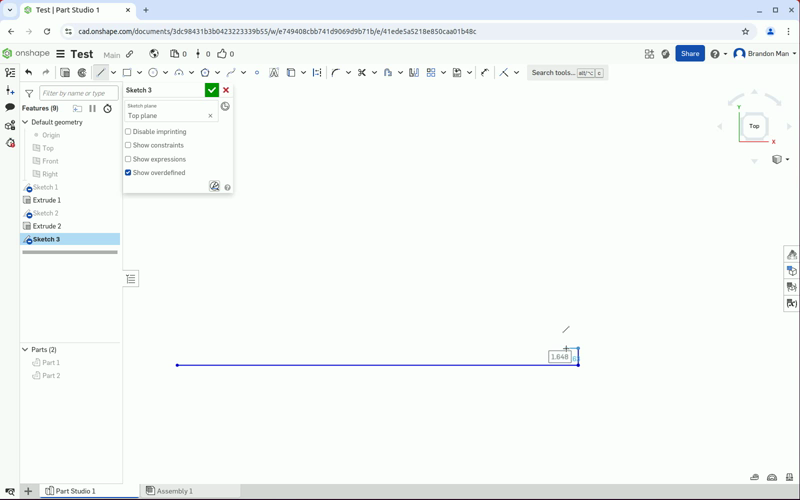
scroll(6)
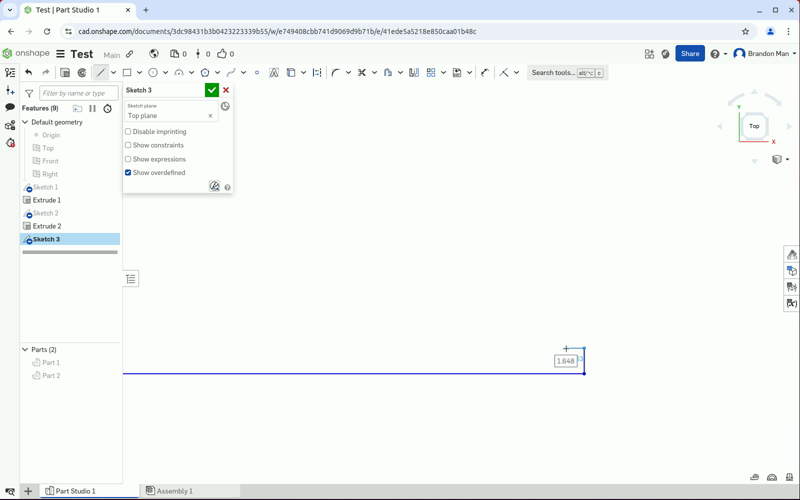
scroll(6)
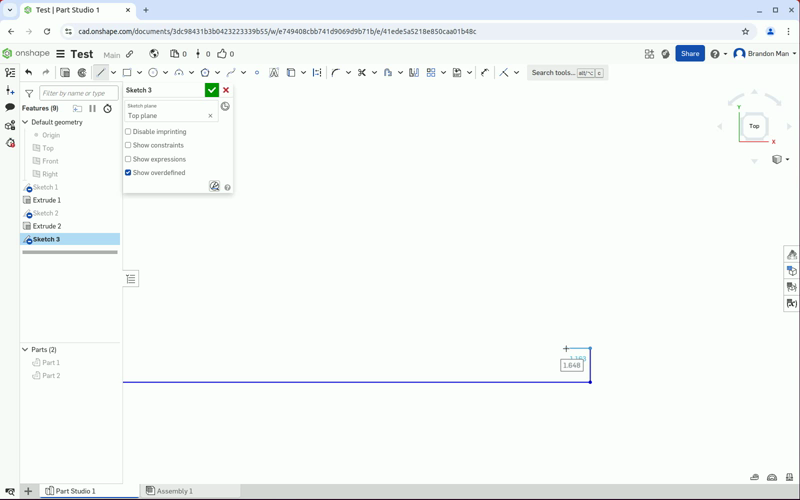
scroll(6)
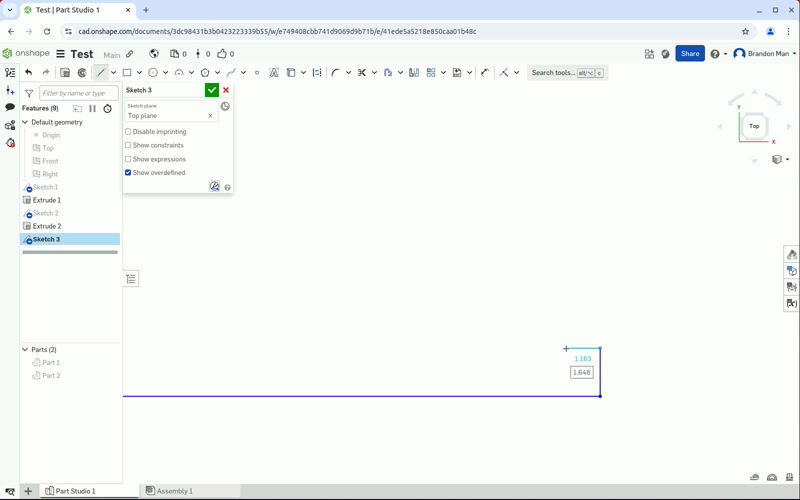
scroll(6)
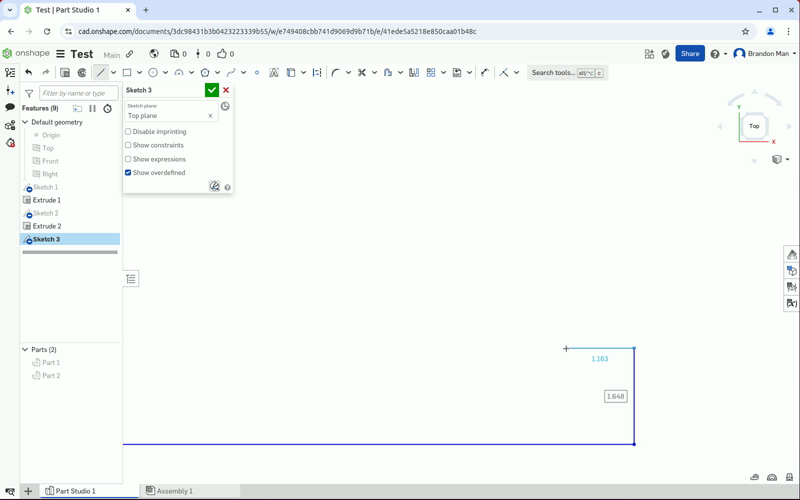
click(566, 348)
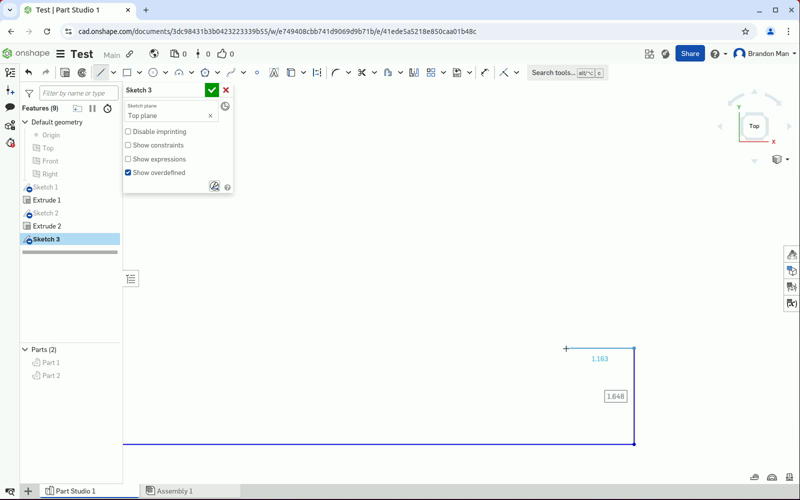
scroll(-6)
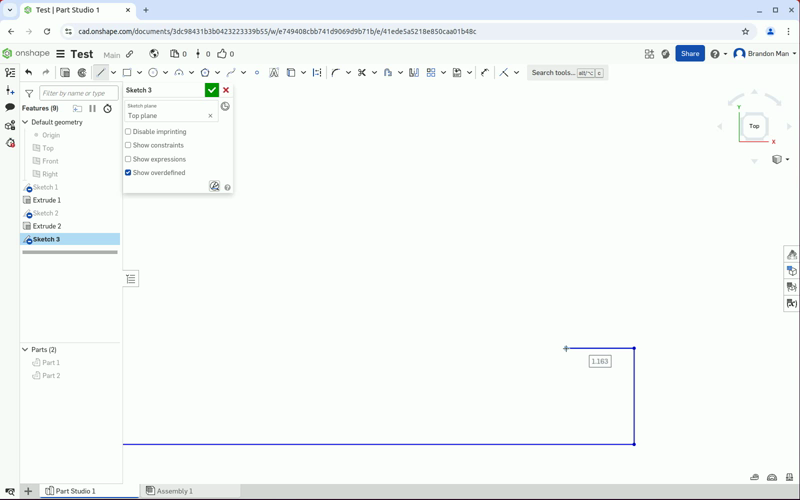
scroll(-6)
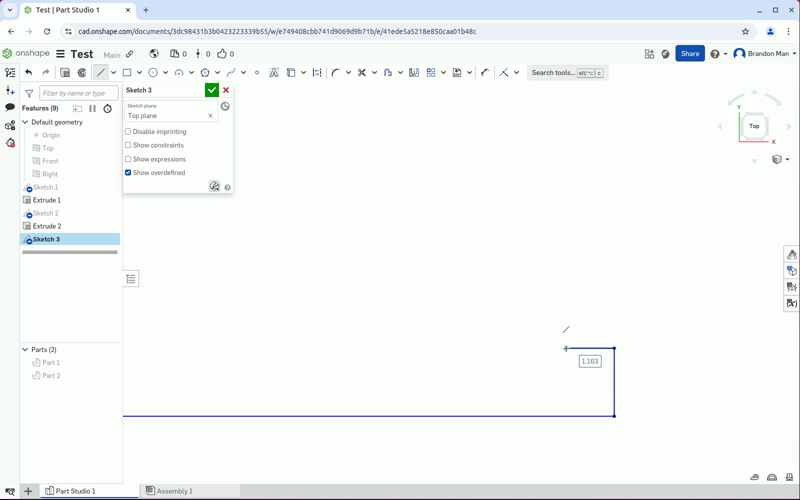
scroll(-6)
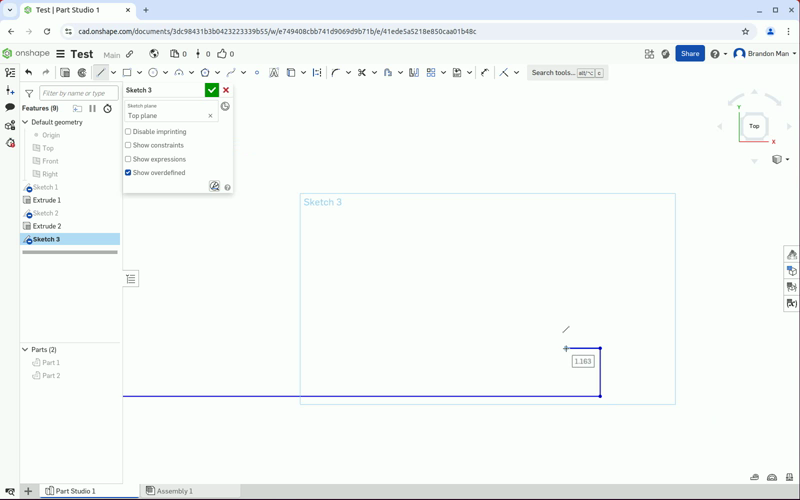
scroll(-6)
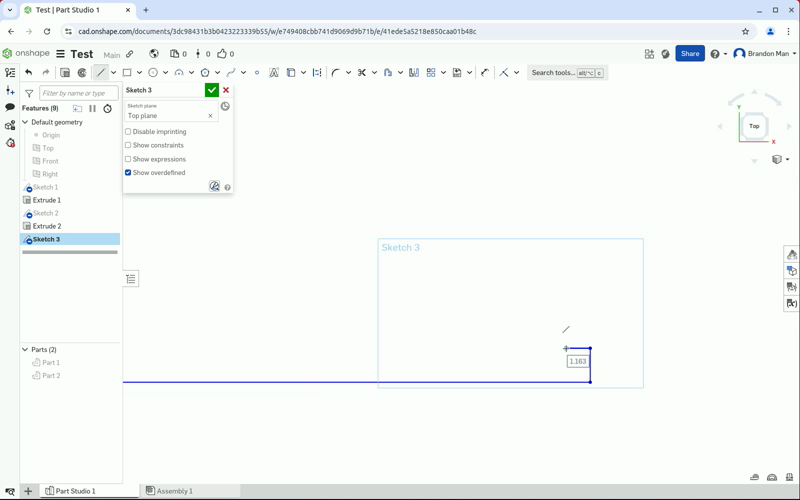
scroll(-6)
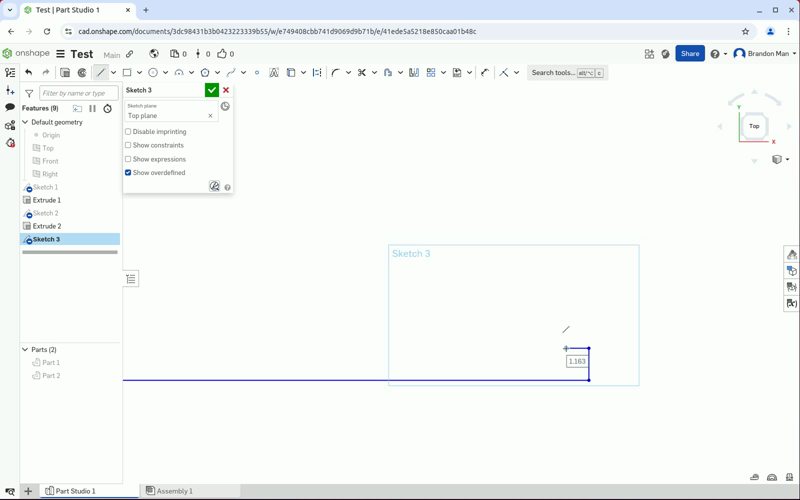
scroll(-6)
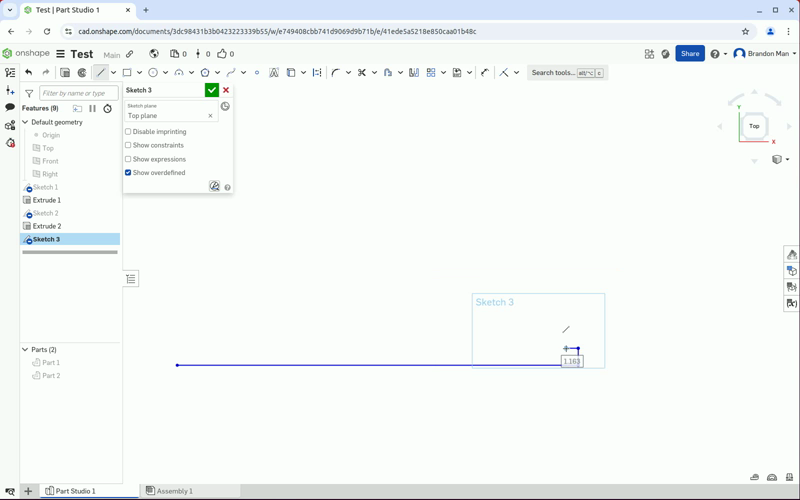
scroll(-6)
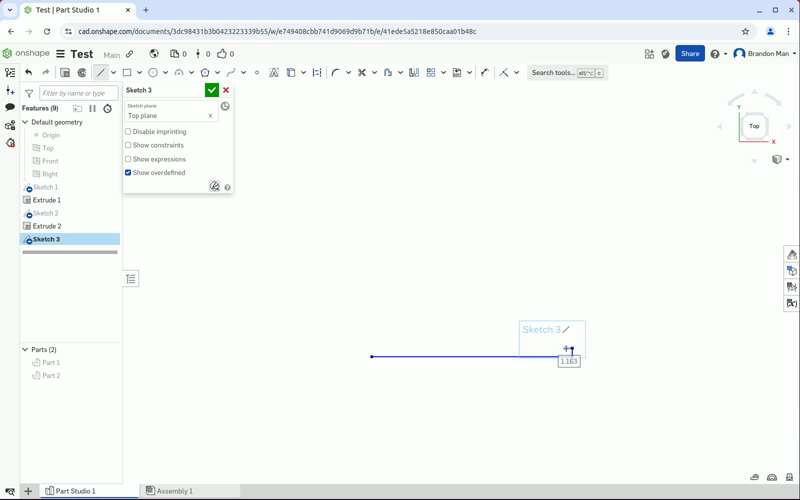
key_up(shift)
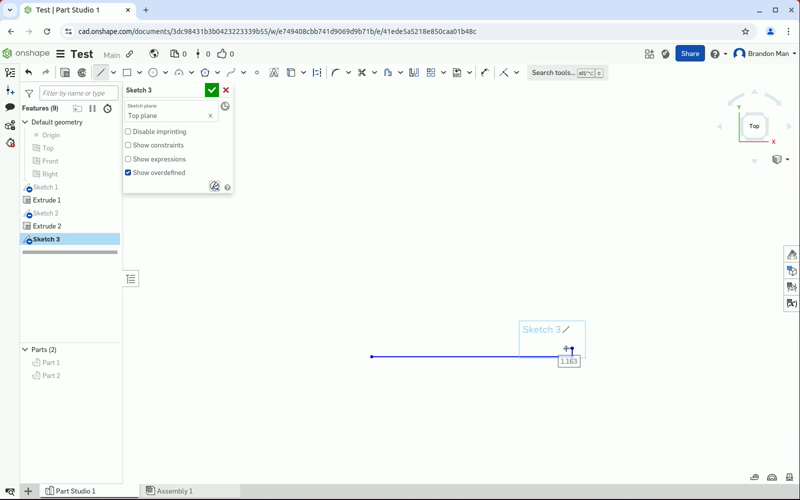
key_down(shift)
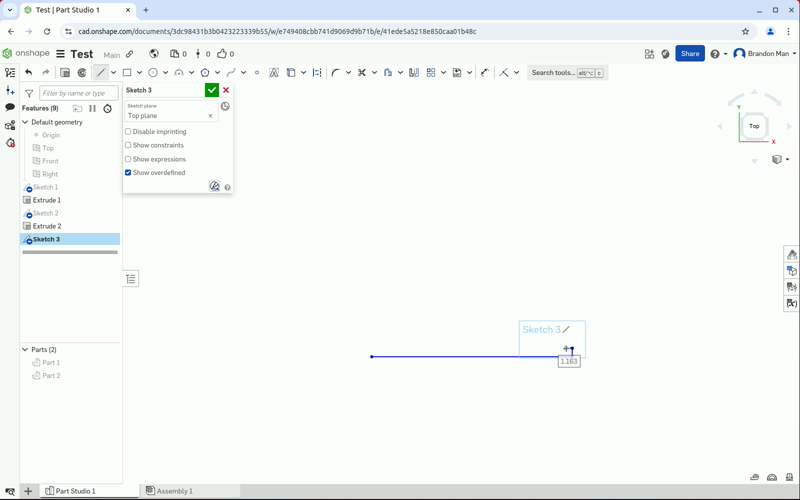
mouse_move(468, 348)
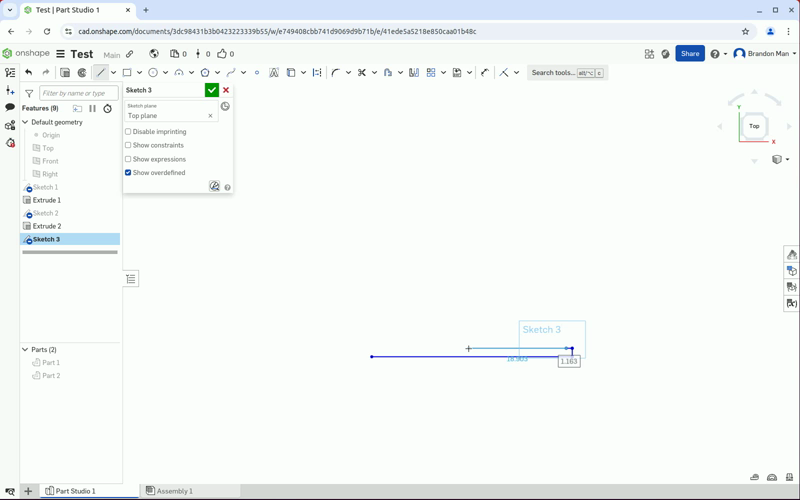
click(468, 348)
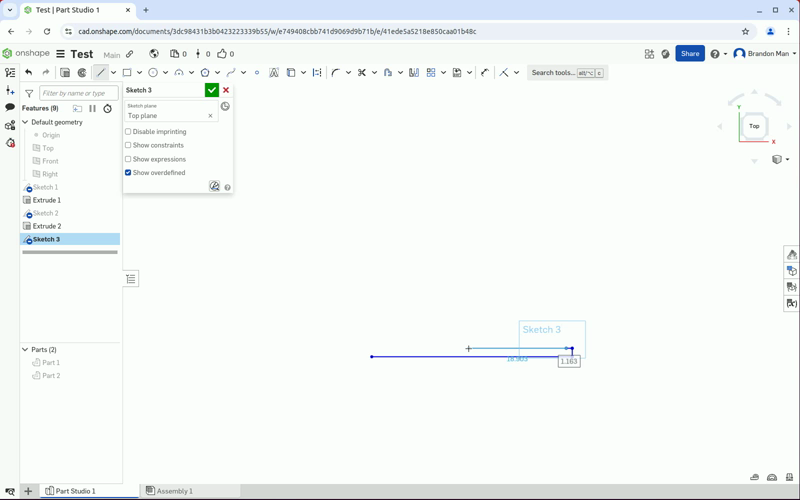
key_up(shift)
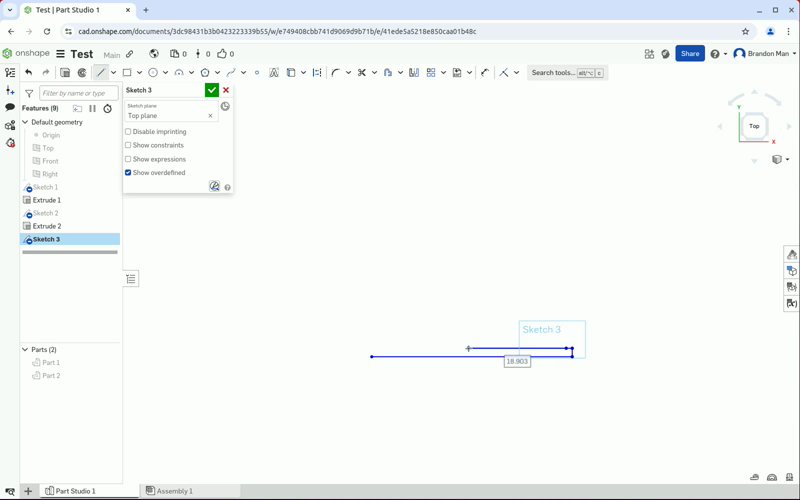
key_down(shift)
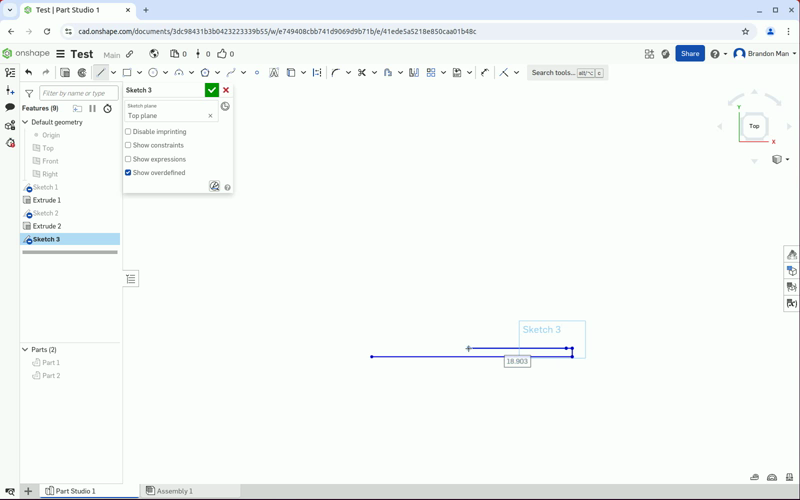
mouse_move(498, 348)
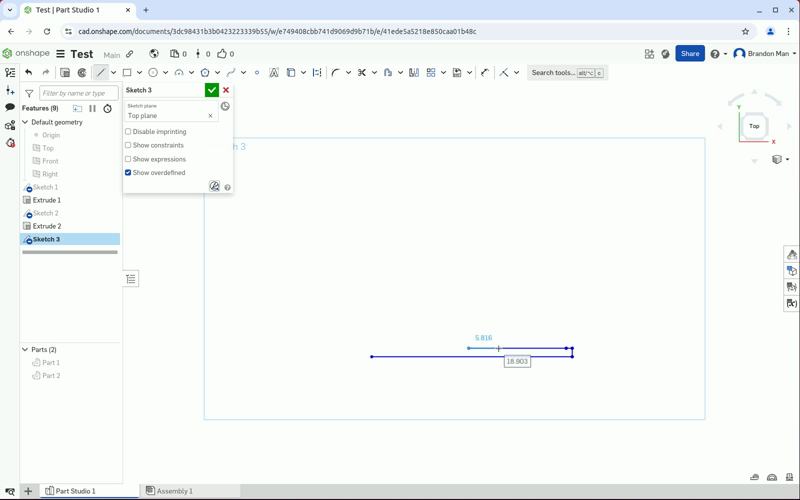
mouse_move(460, 348)
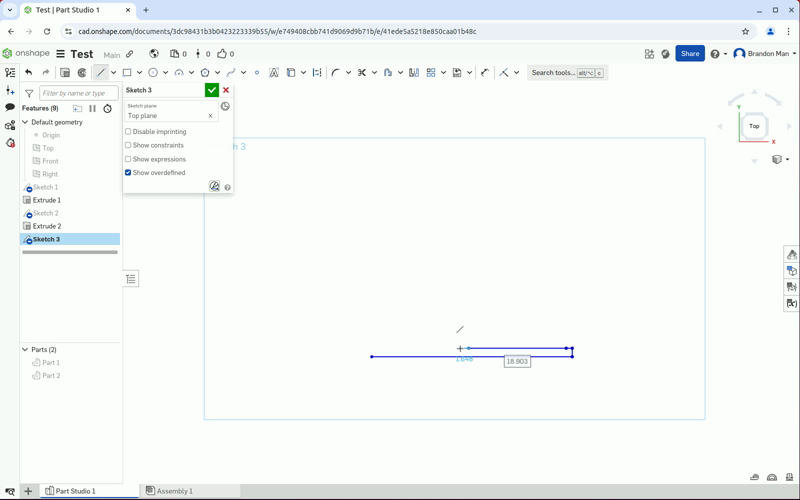
click(460, 348)
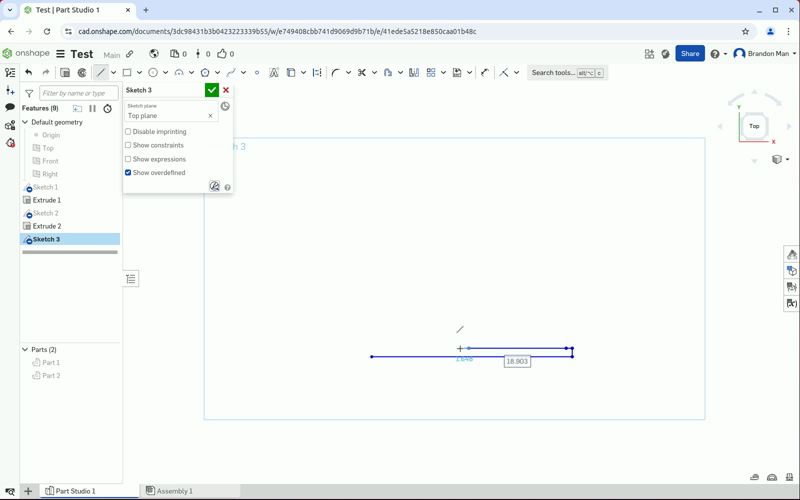
key_up(shift)
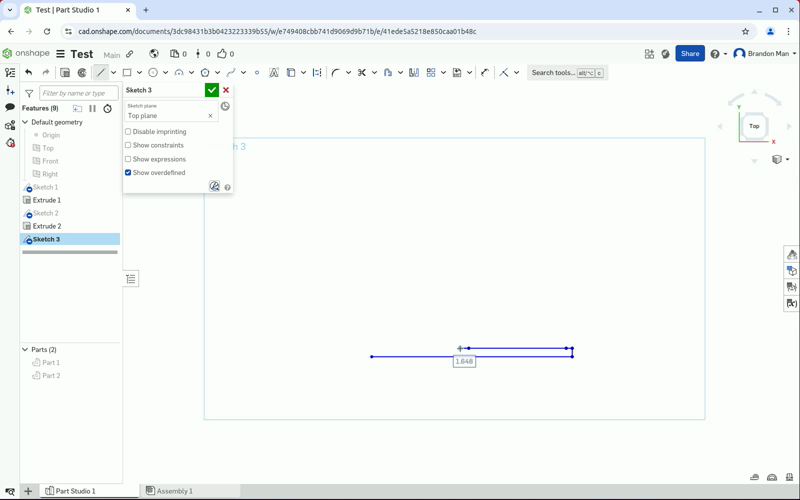
key_down(shift)
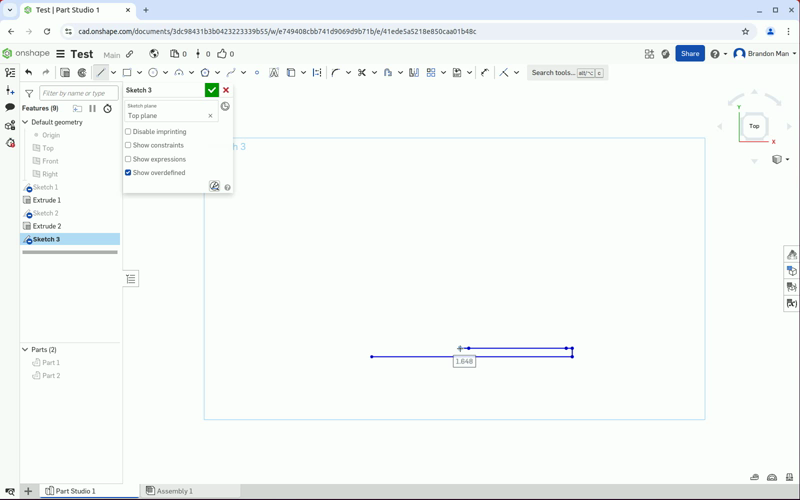
mouse_move(371, 348)
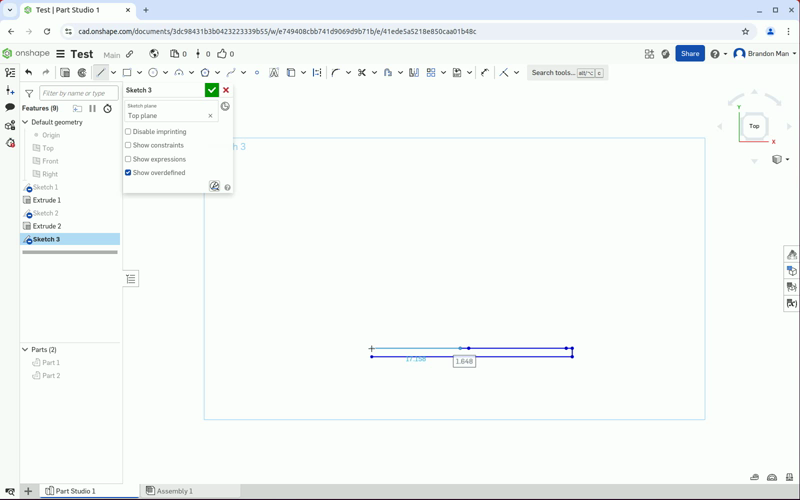
click(371, 348)
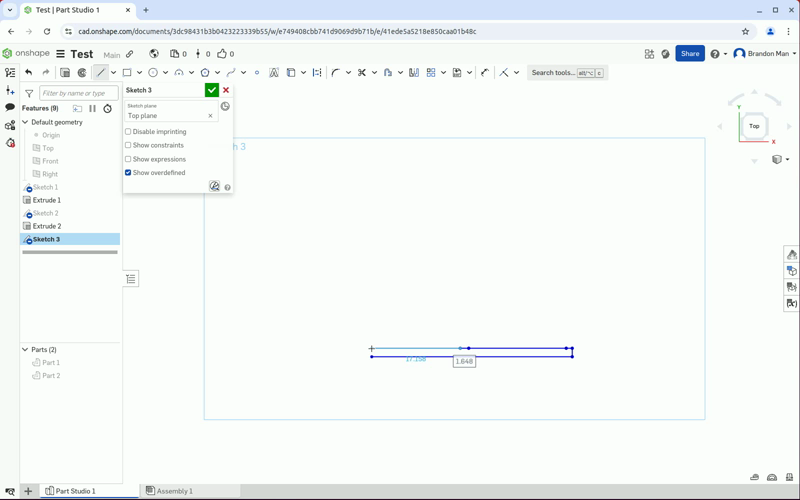
key_up(shift)
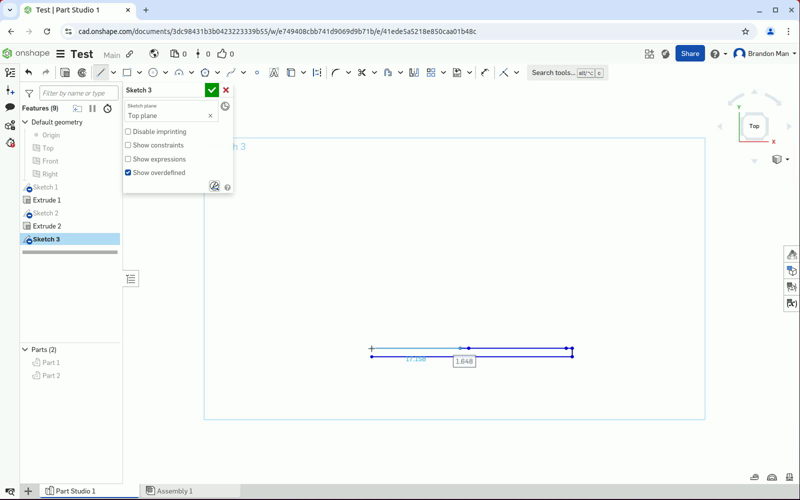
mouse_move(401, 348)
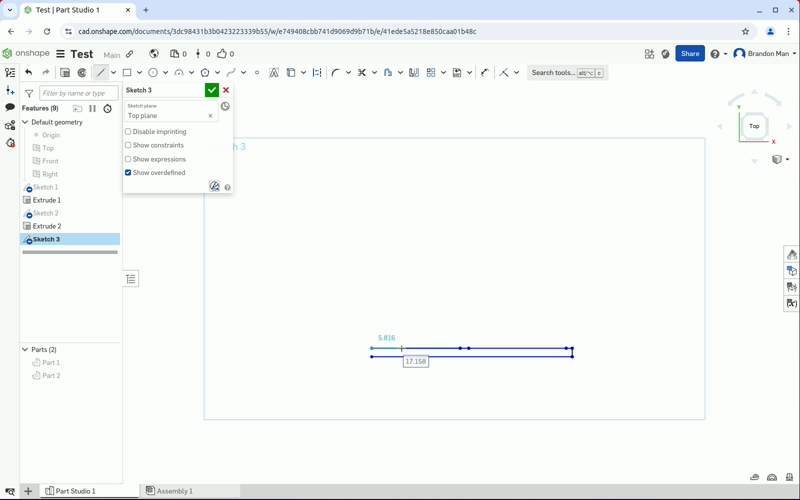
key_down(shift)
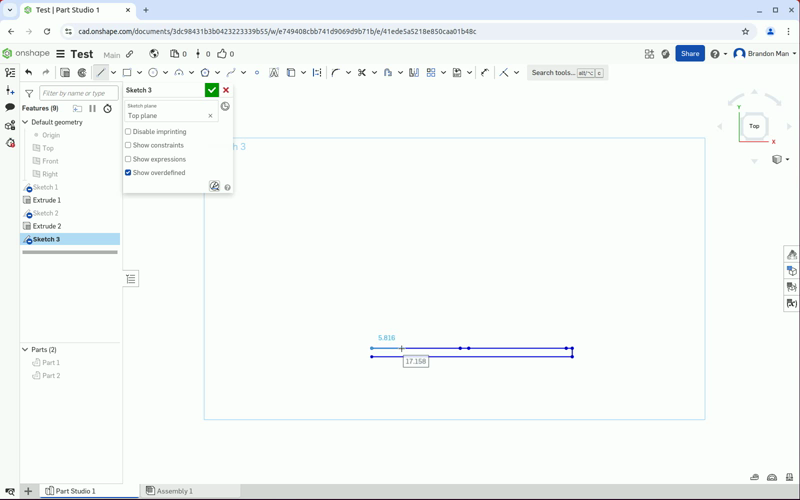
mouse_move(371, 356)
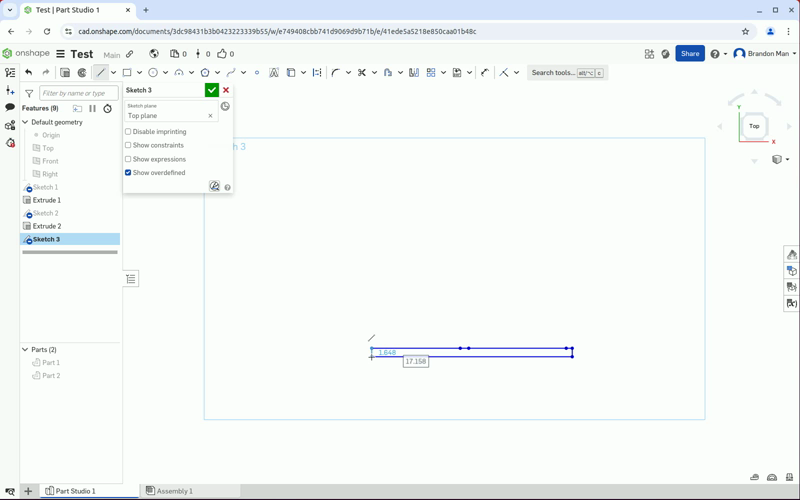
key_up(shift)
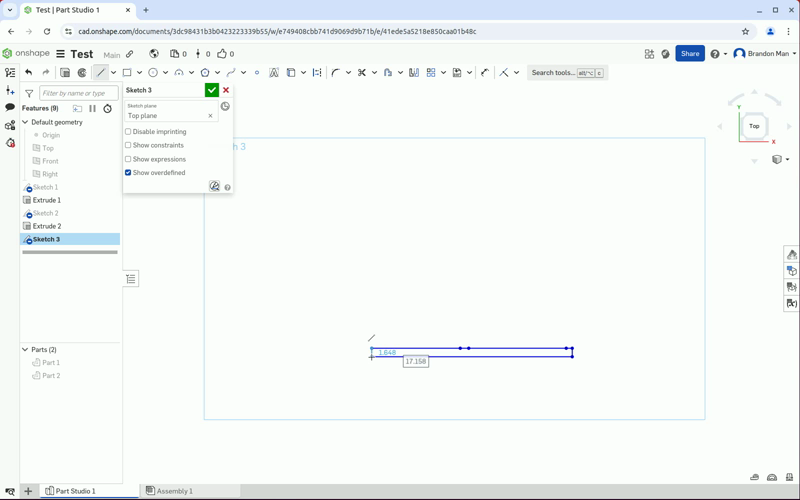
click(371, 356)
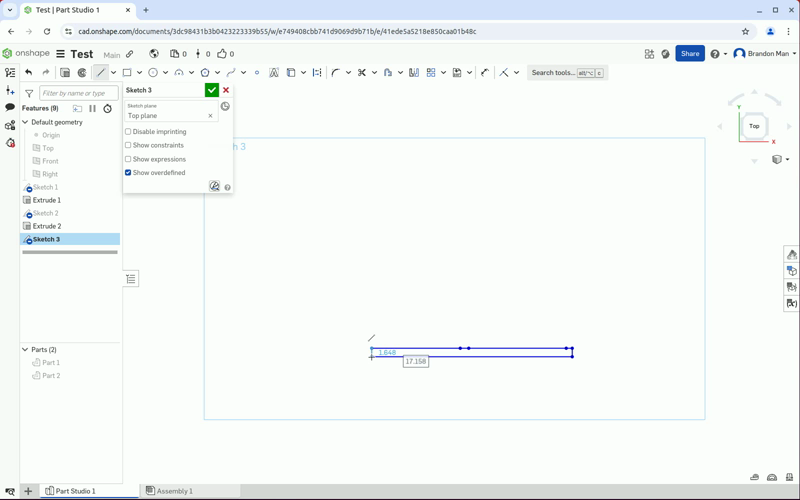
key(esc)
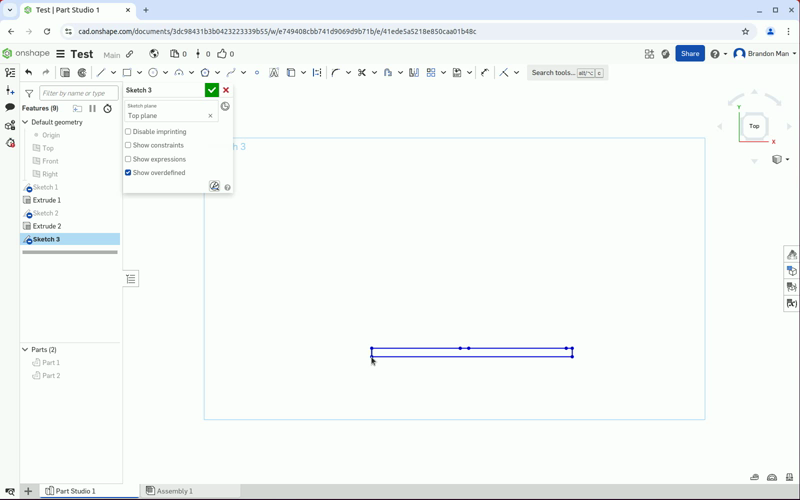
mouse_move(463, 353)
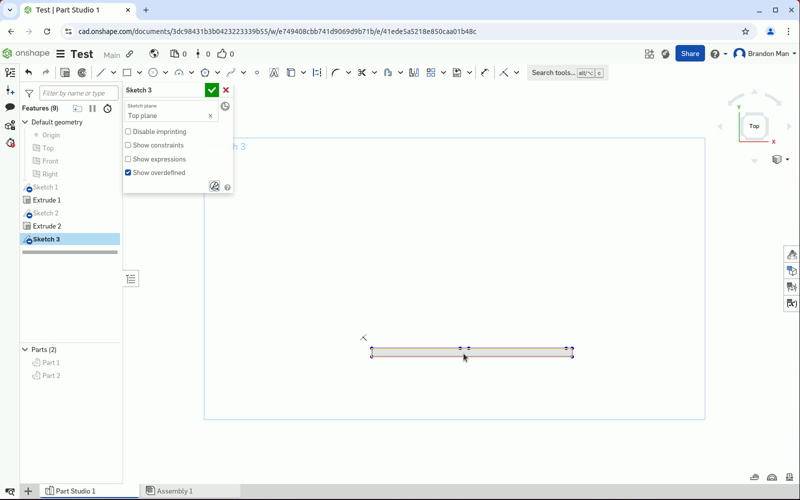
scroll(6)
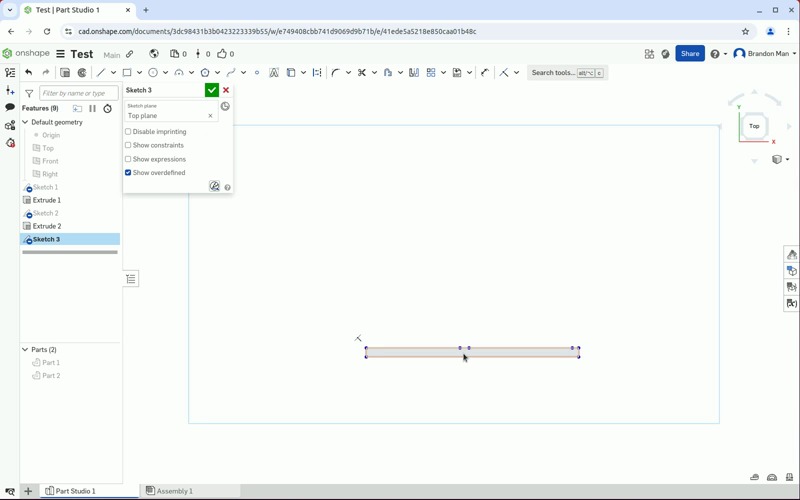
scroll(6)
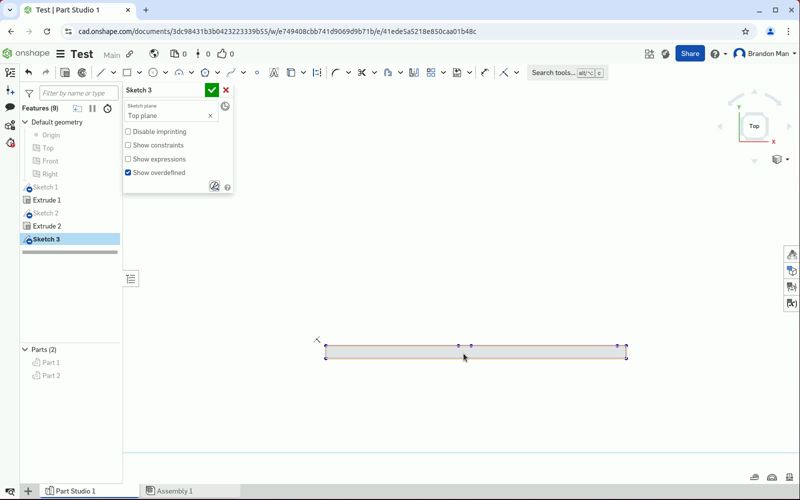
scroll(6)
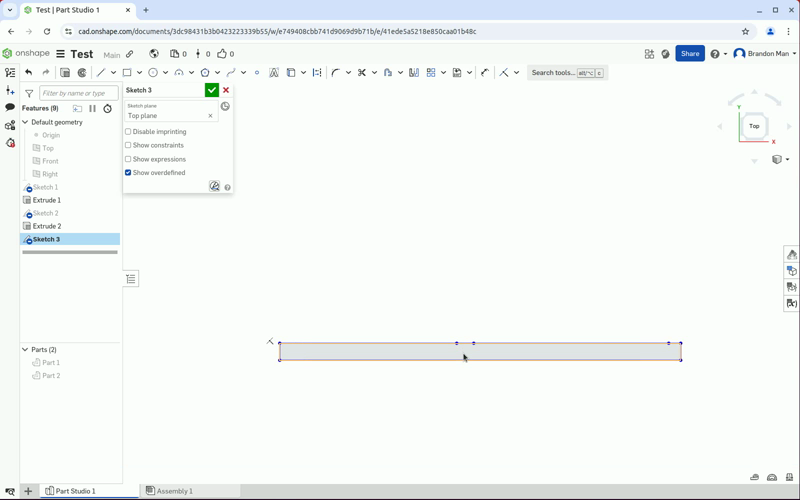
scroll(6)
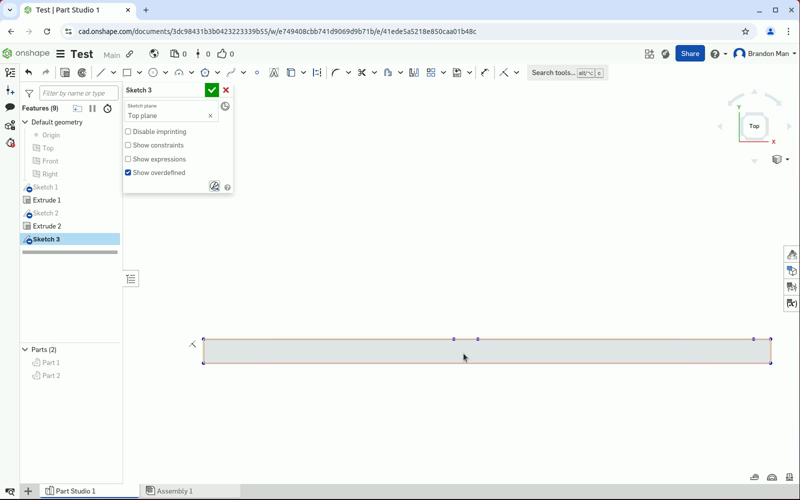
scroll(6)
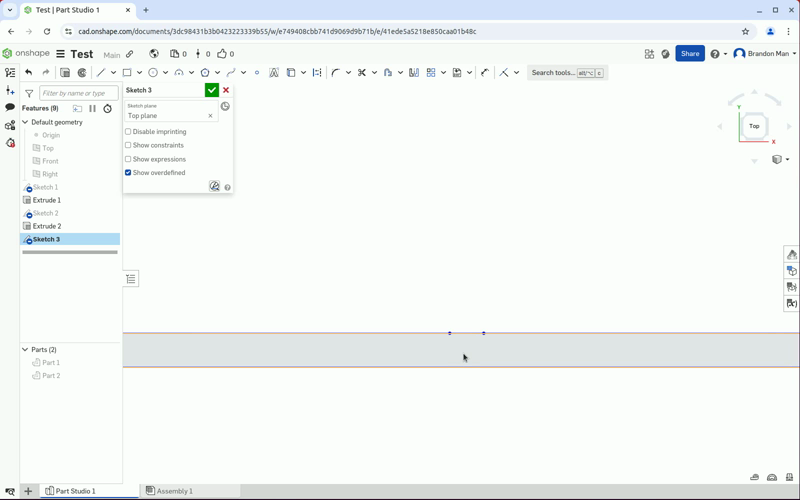
scroll(6)
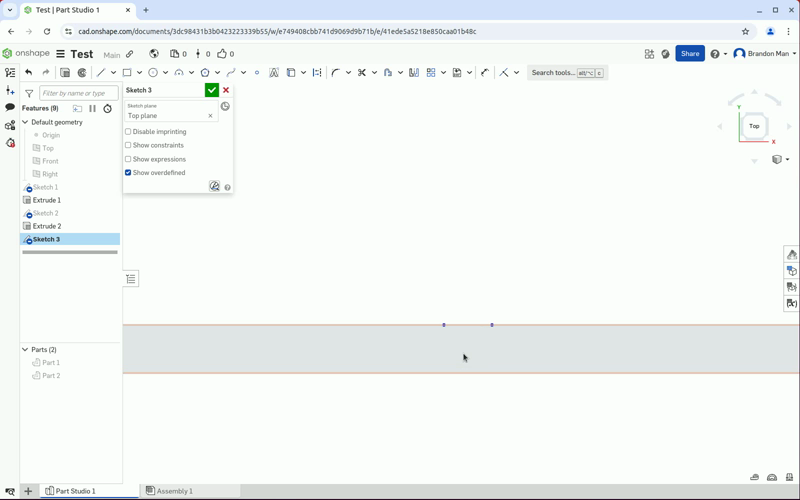
scroll(6)
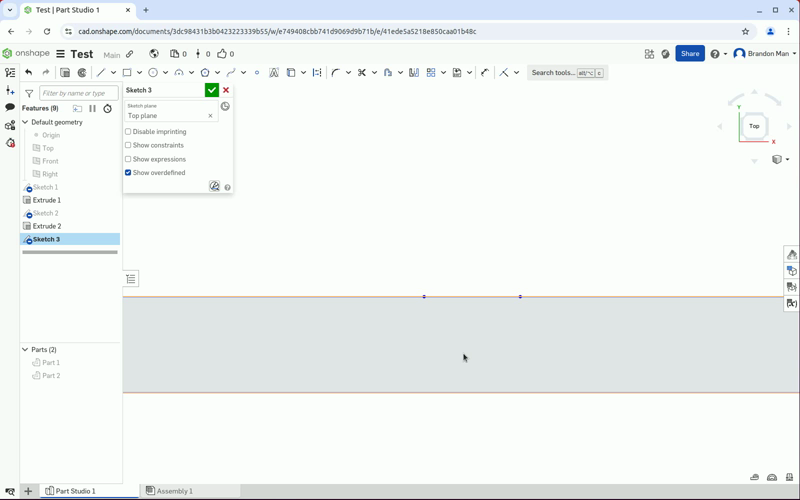
click(463, 353)
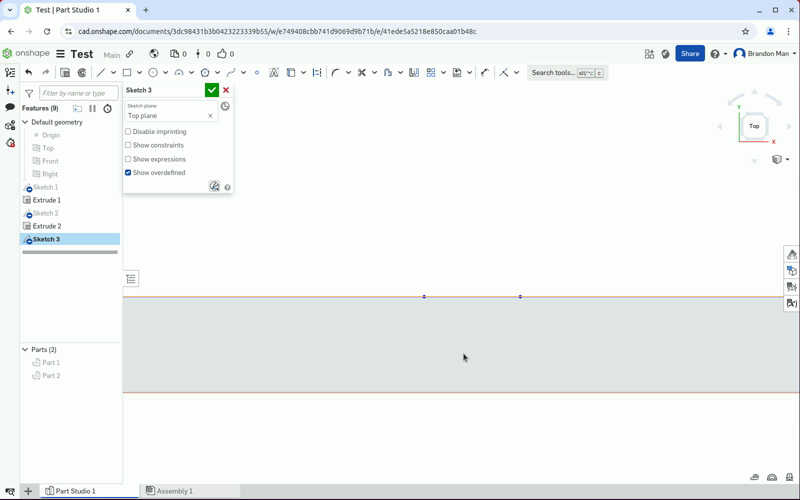
scroll(-6)
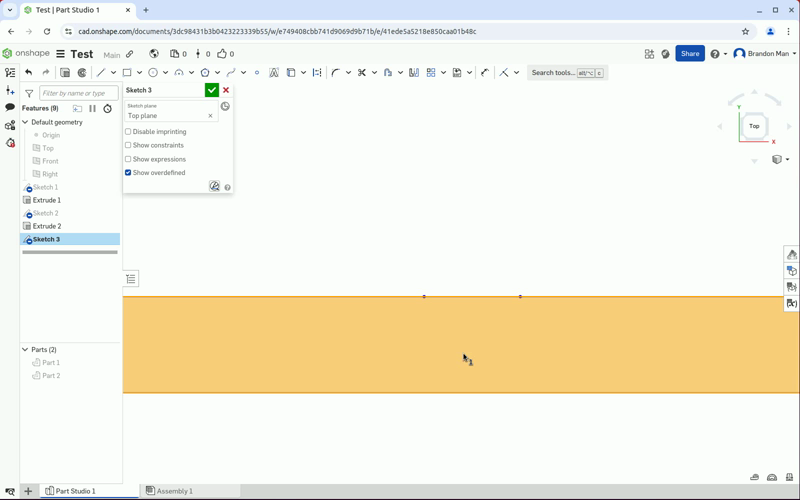
scroll(-6)
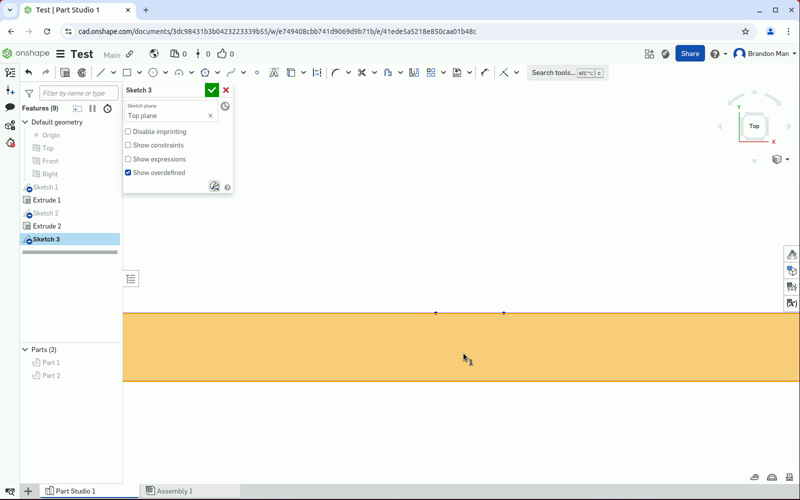
scroll(-6)
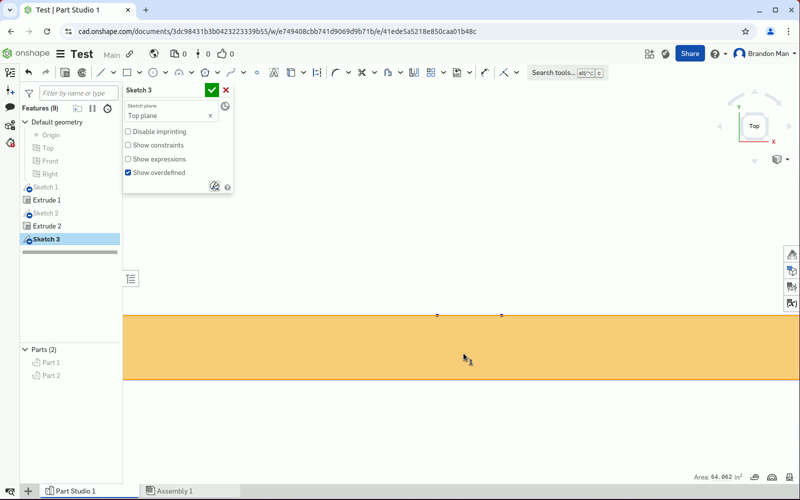
scroll(-6)
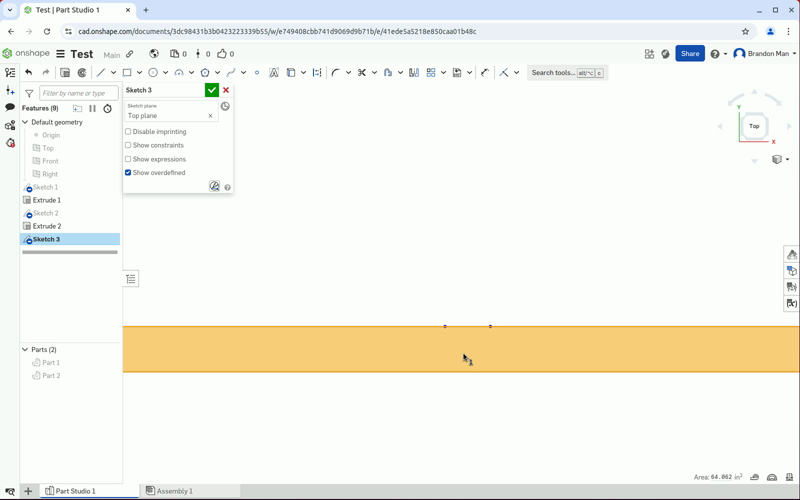
scroll(-6)
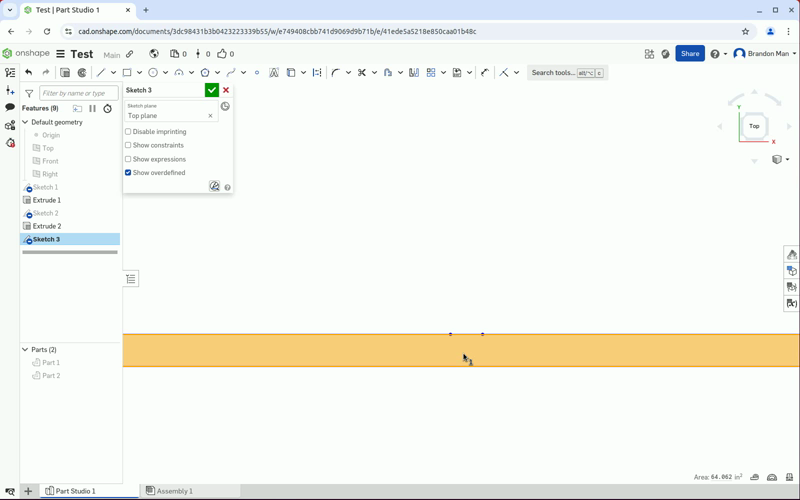
scroll(-6)
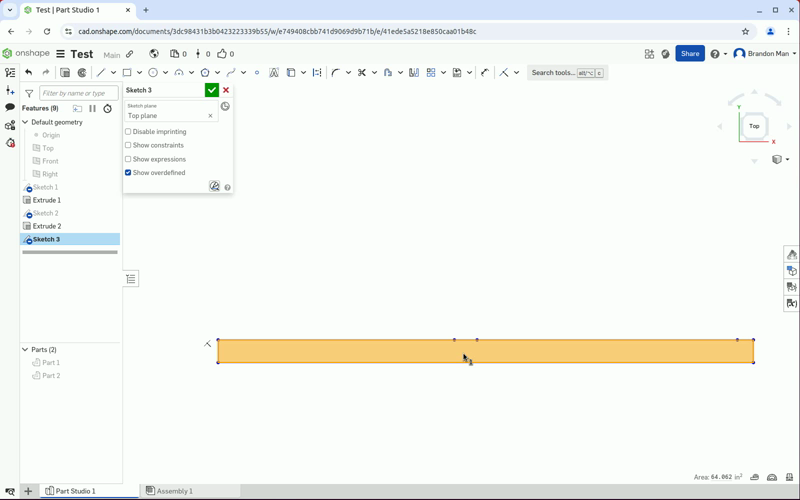
scroll(-6)
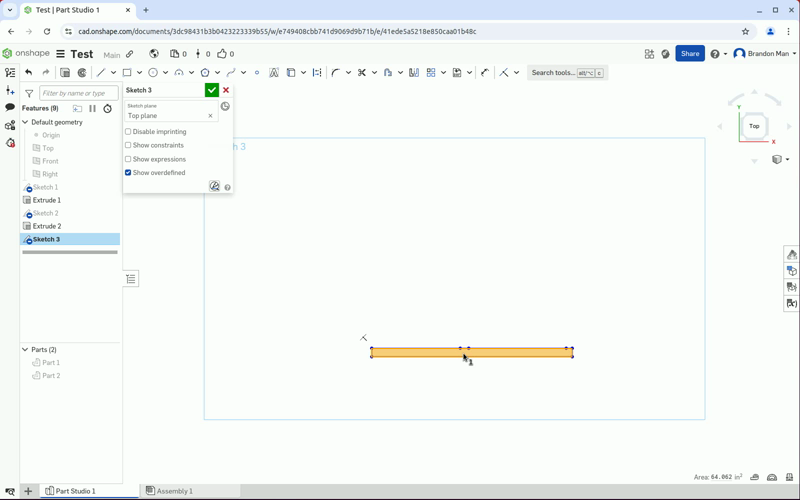
mouse_move(73, 352)
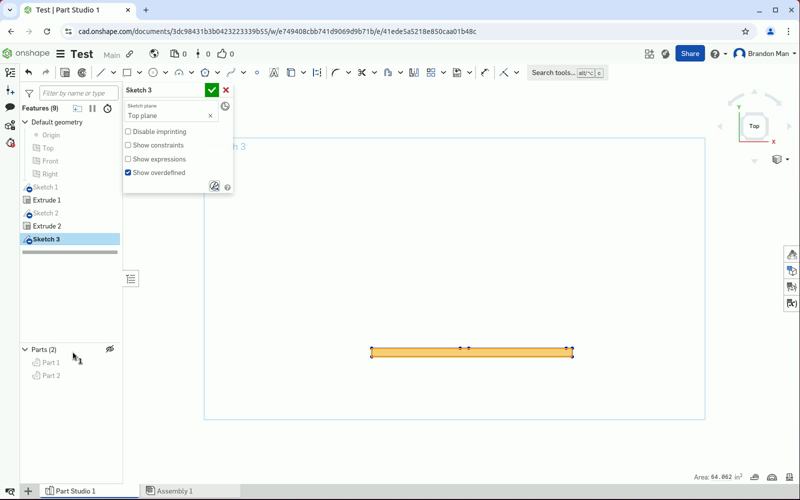
key(shift+y)
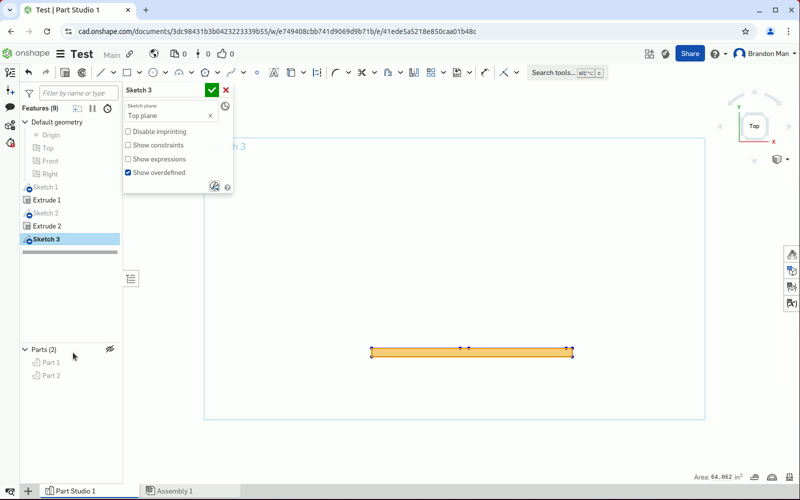
key(shift+e)
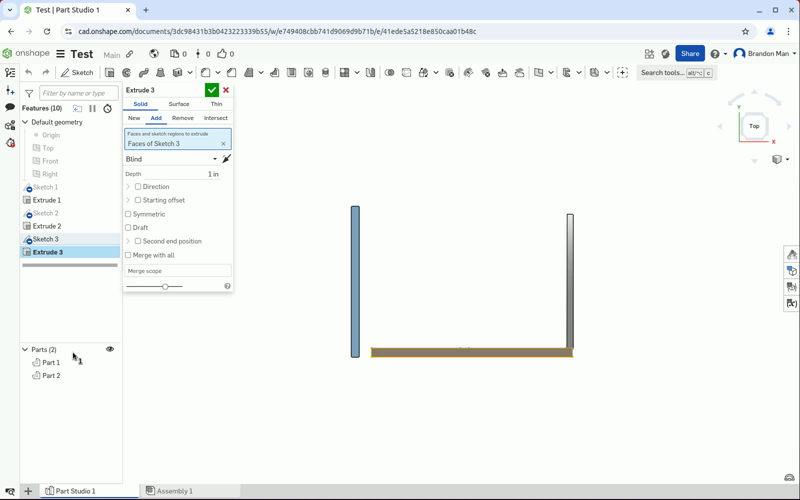
mouse_move(143, 106)
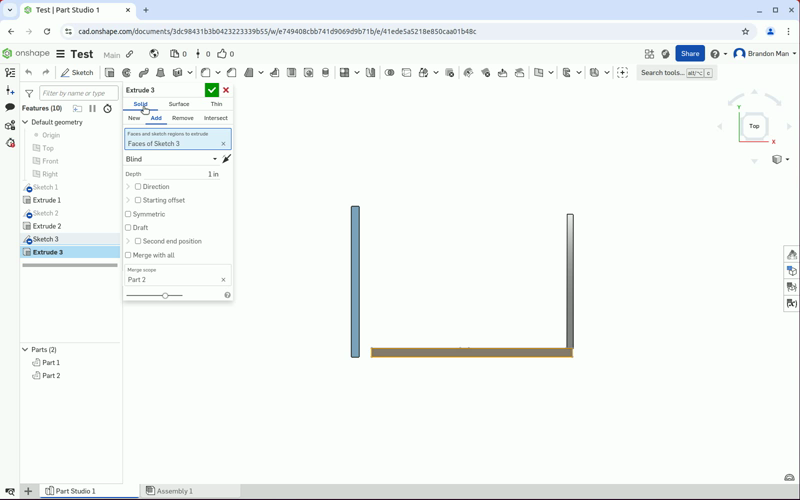
click(143, 106)
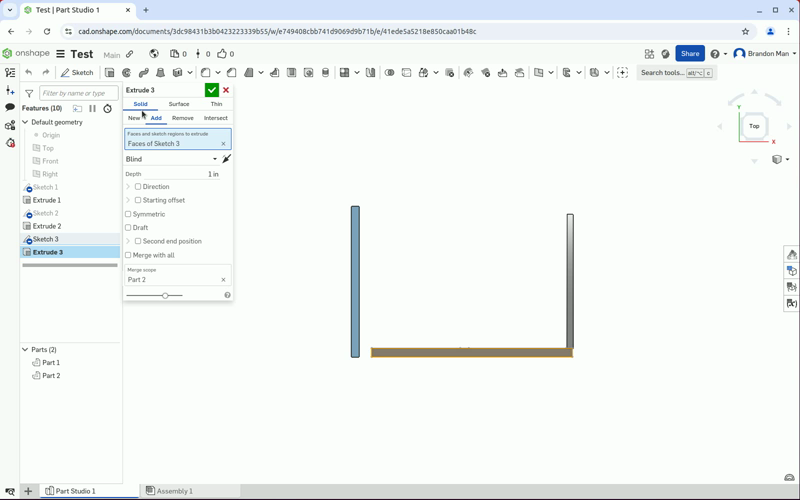
mouse_move(137, 120)
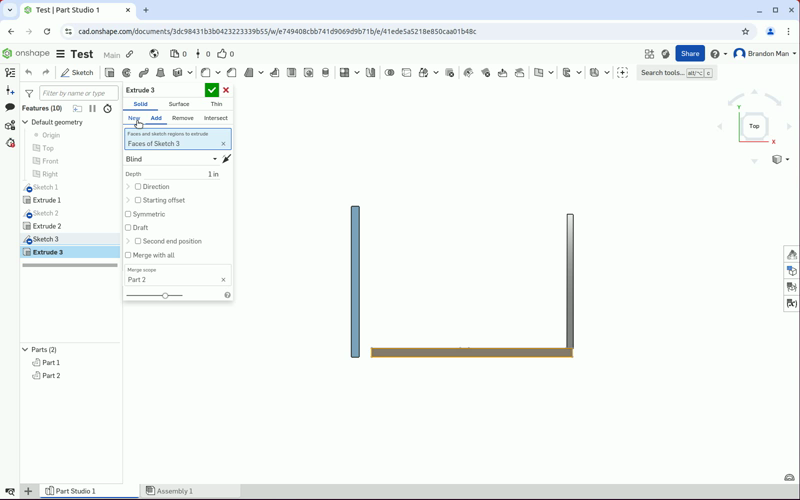
click(137, 120)
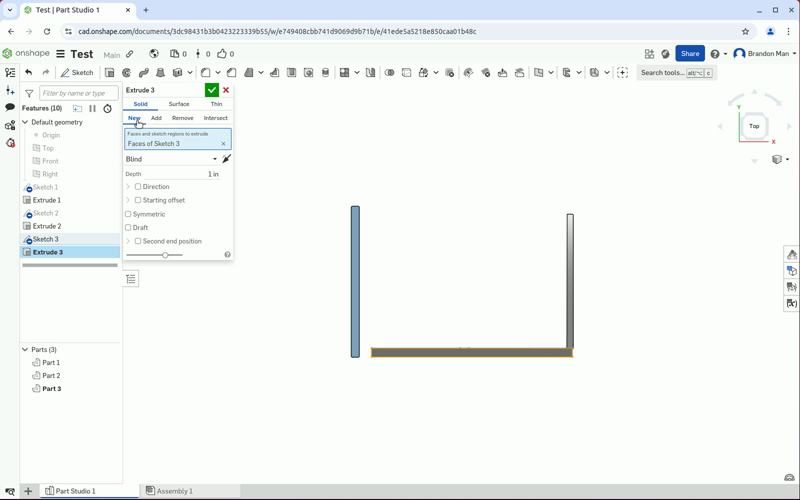
key(tab, 4)
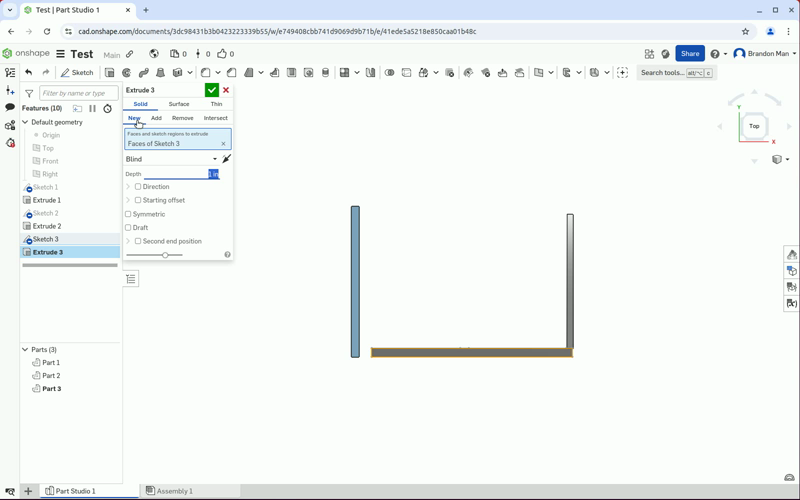
text(13.721)
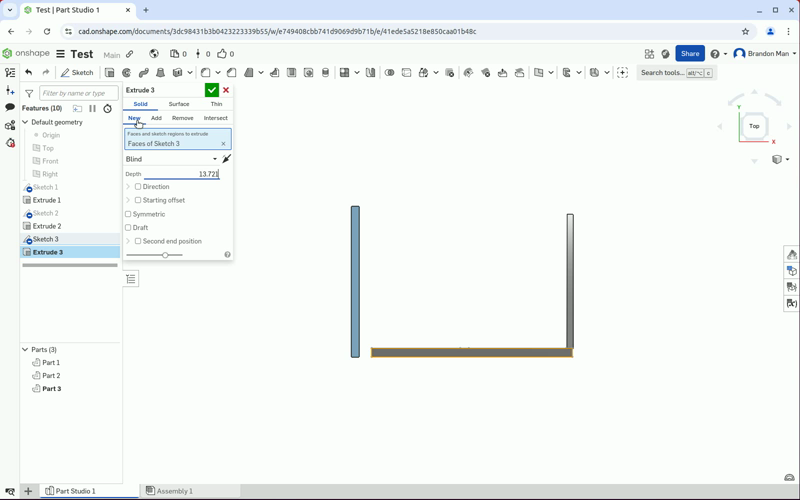
key(enter)
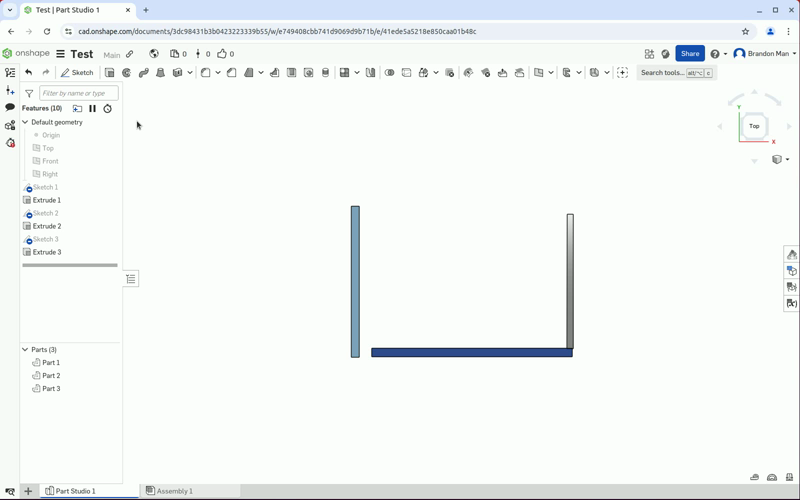
key(shift+h)
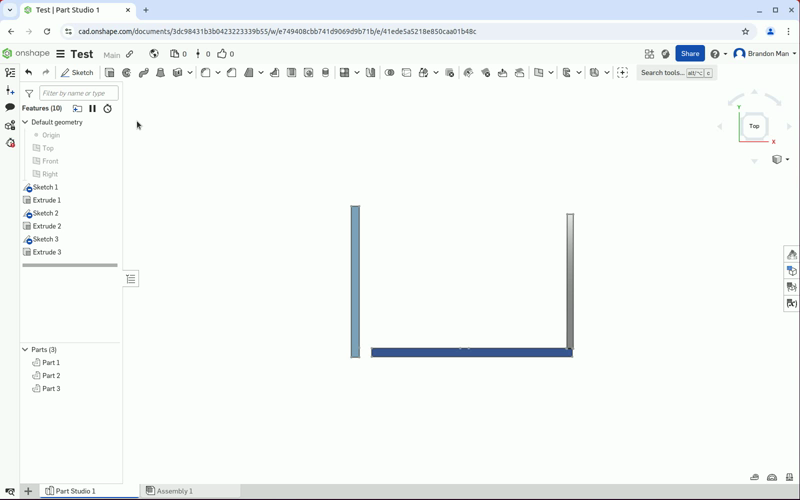
key(shift+h)
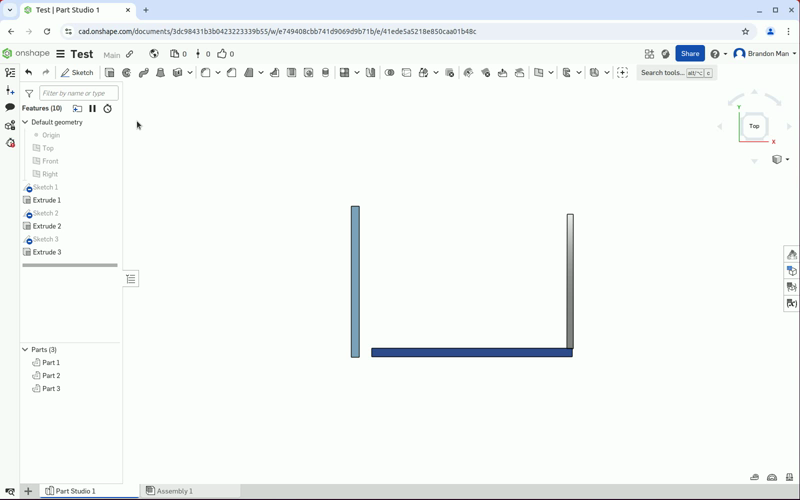
mouse_move(73, 189)
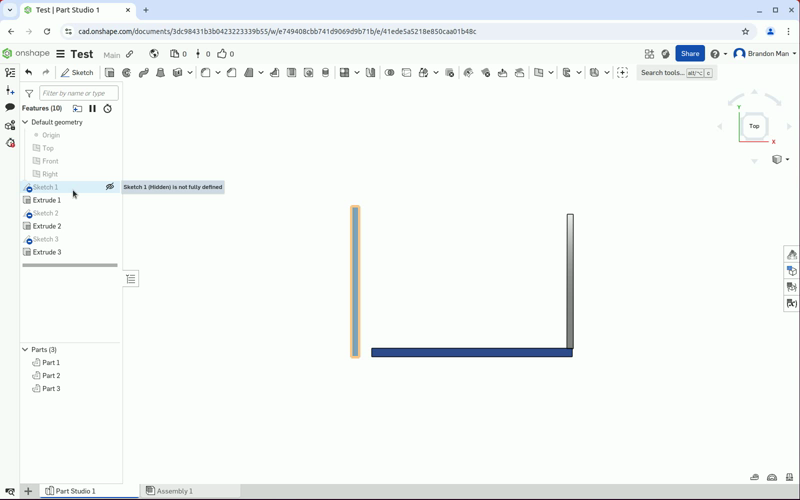
click(73, 189)
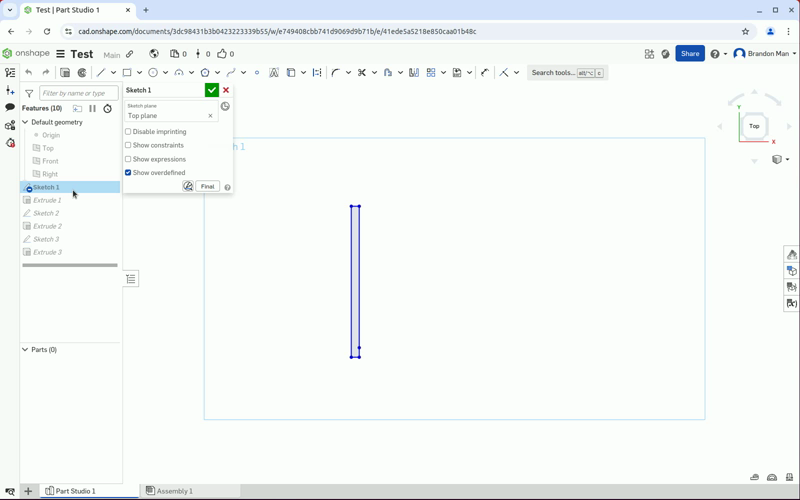
mouse_move(229, 92)
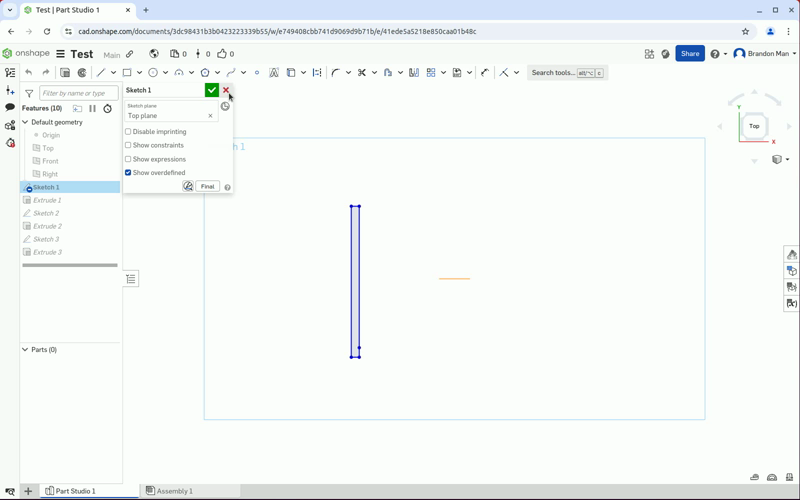
click(229, 92)
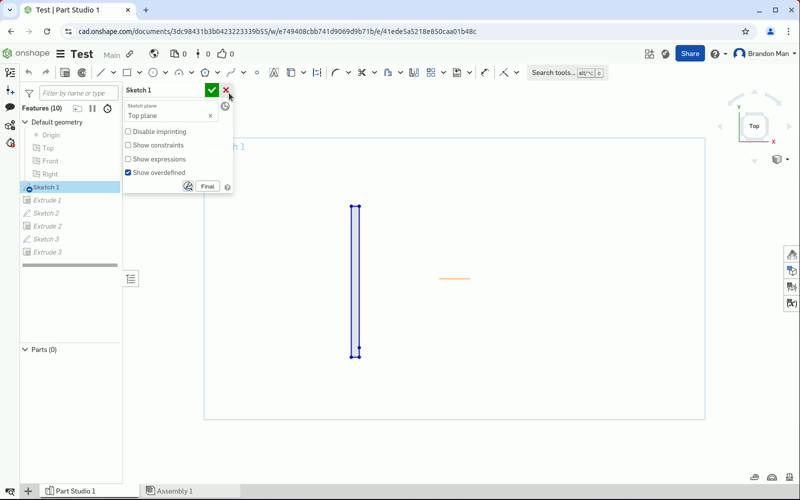
key(shift+s)
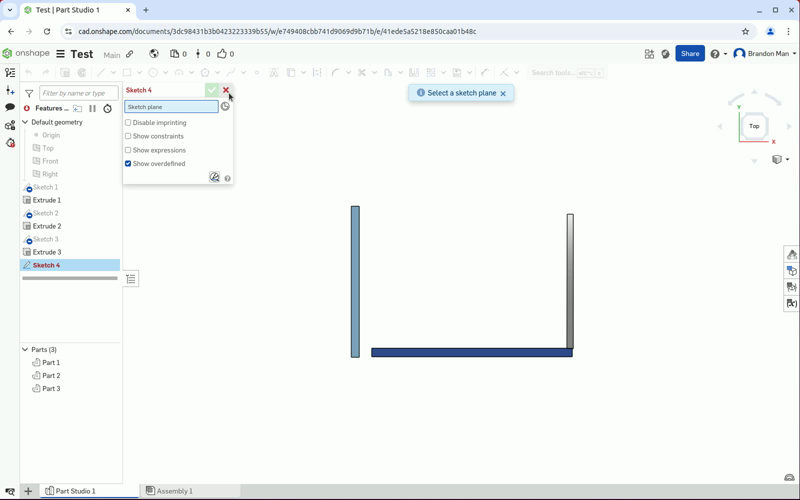
mouse_move(73, 150)
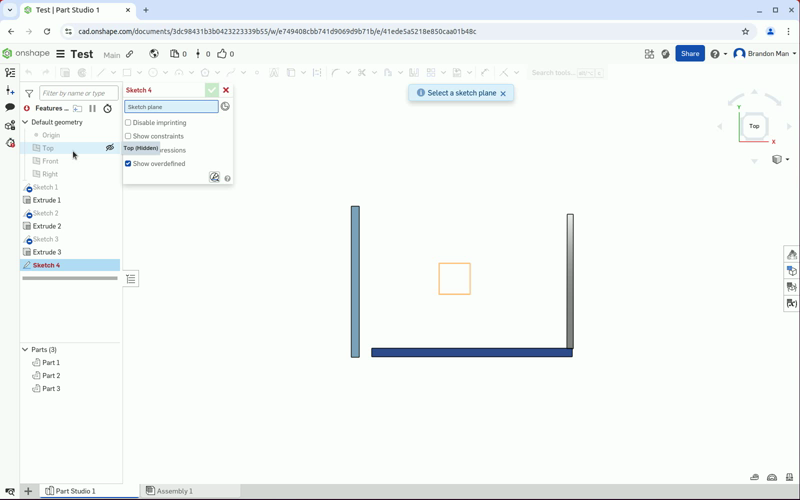
click(73, 150)
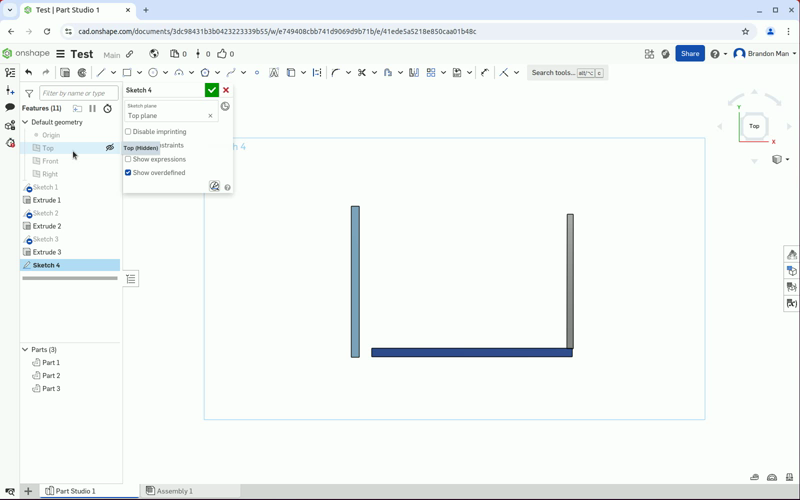
mouse_move(73, 352)
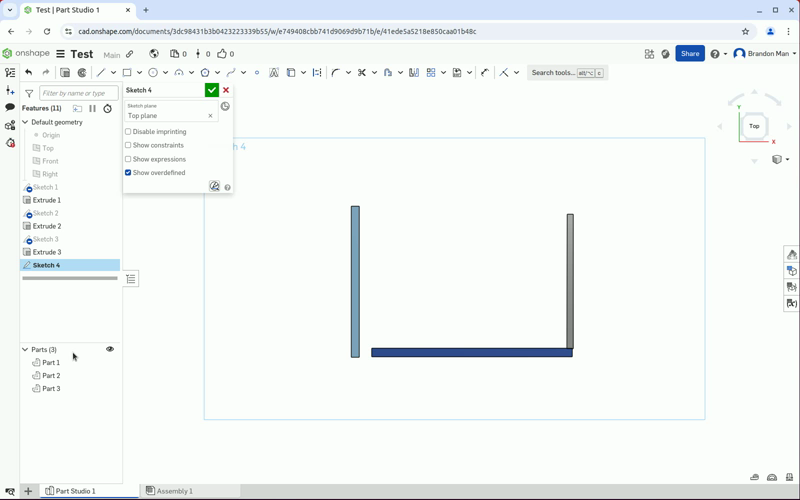
key(y)
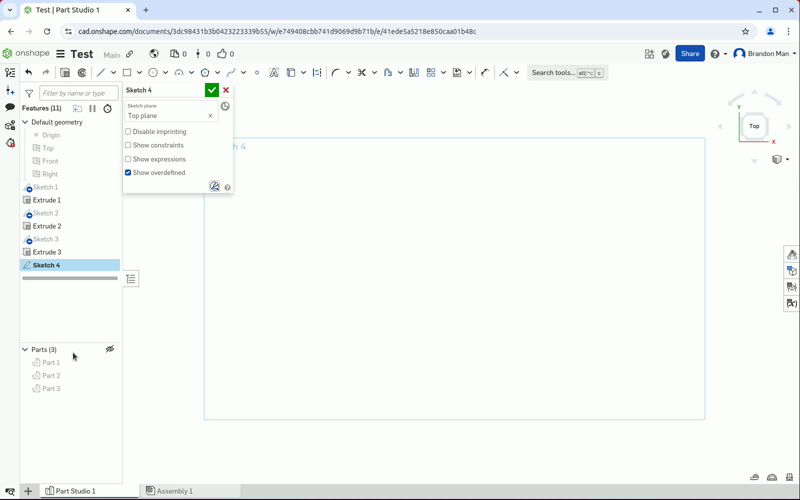
key(l)
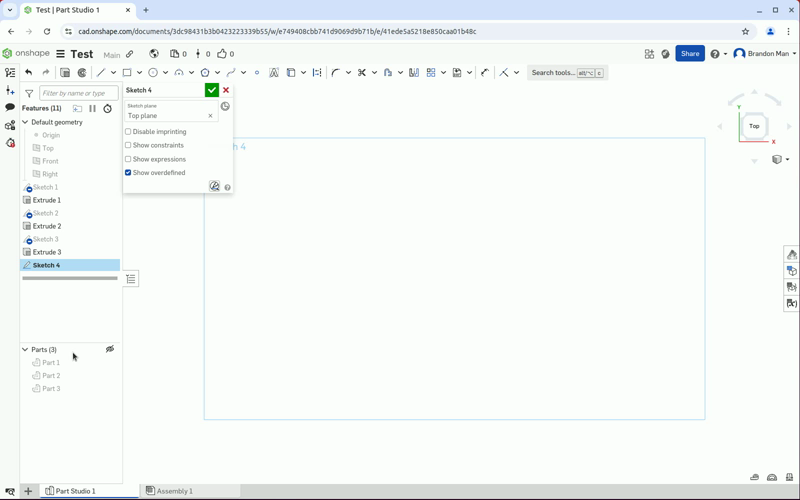
key_down(shift)
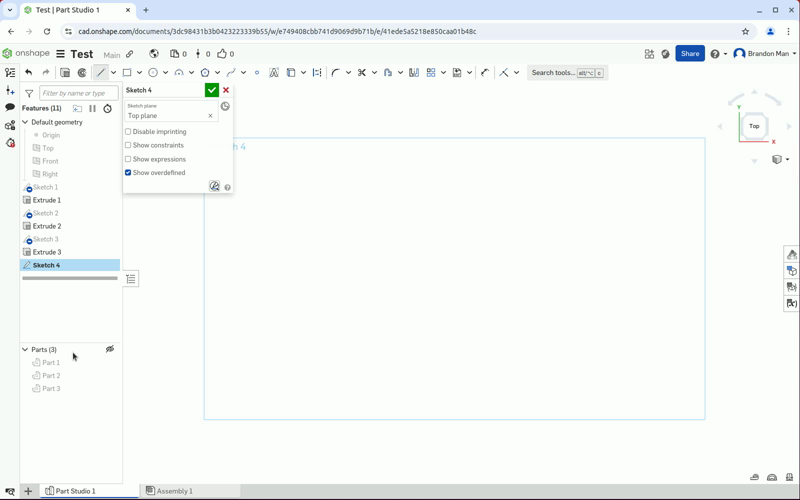
mouse_move(460, 348)
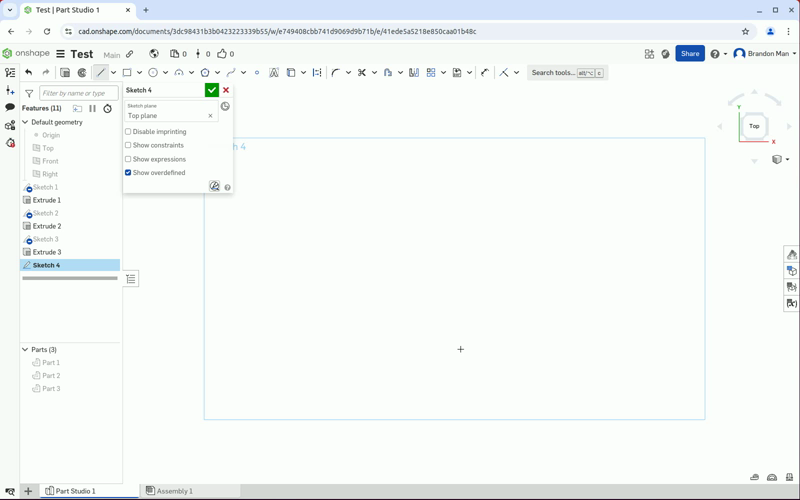
click(460, 348)
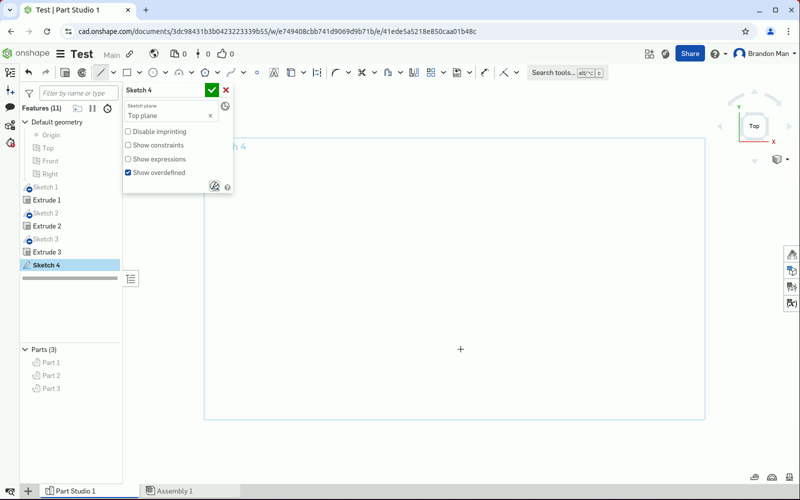
key_up(shift)
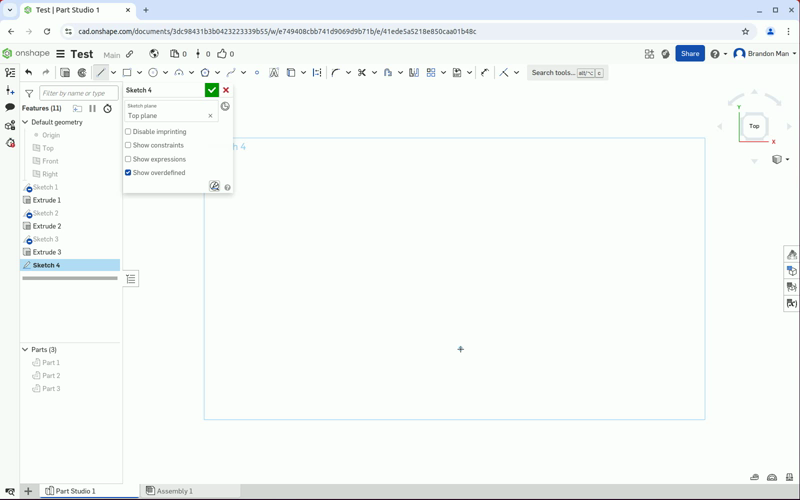
key_down(shift)
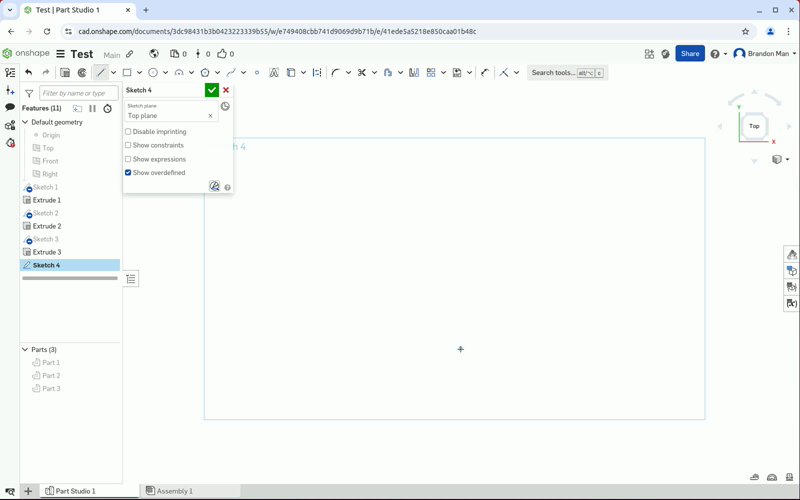
mouse_move(490, 348)
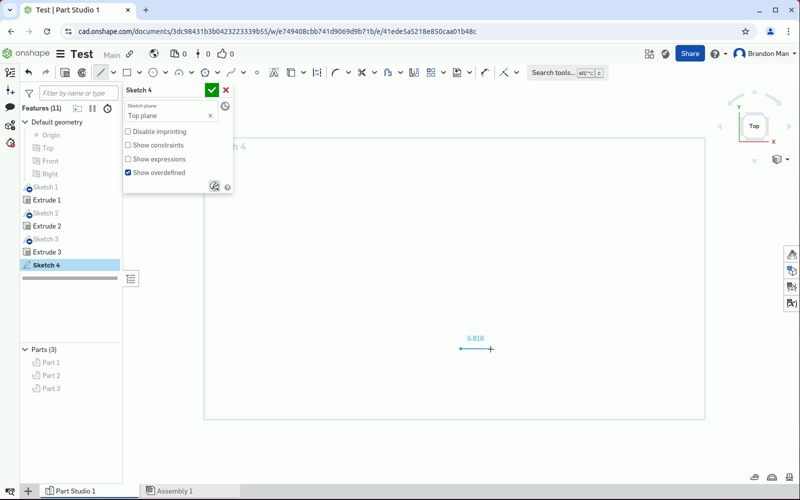
mouse_move(469, 348)
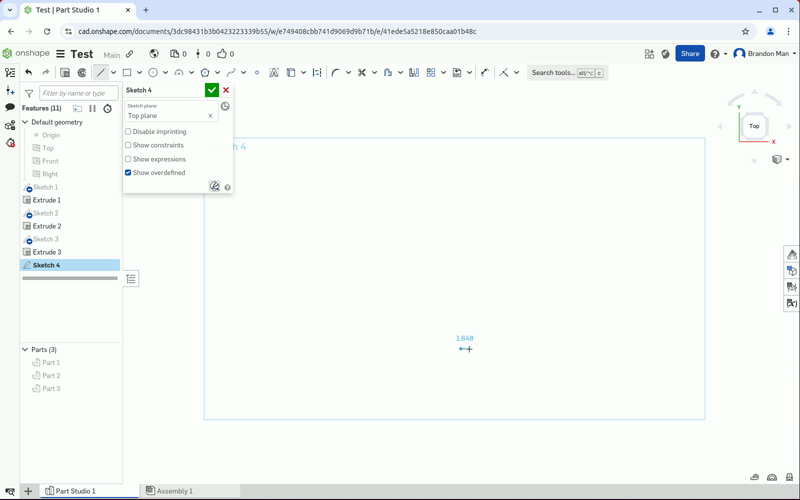
click(469, 348)
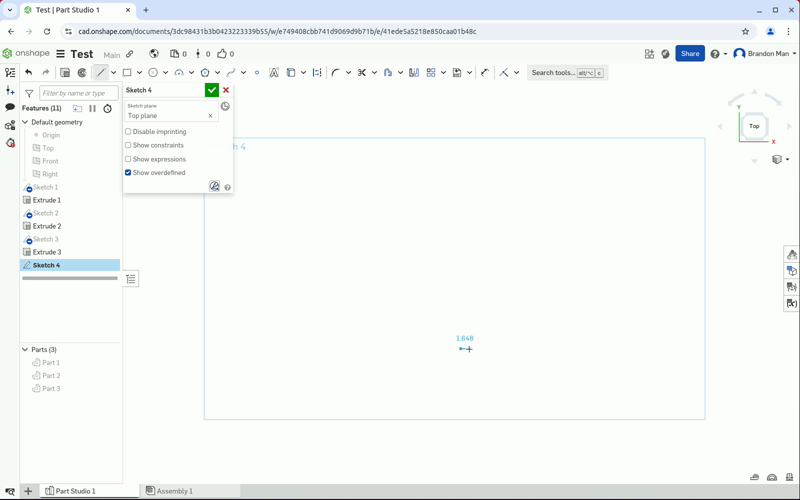
key_up(shift)
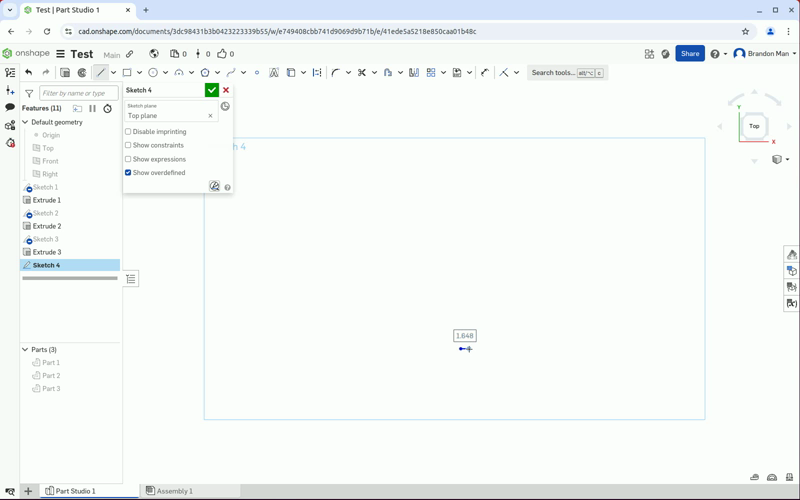
key_down(shift)
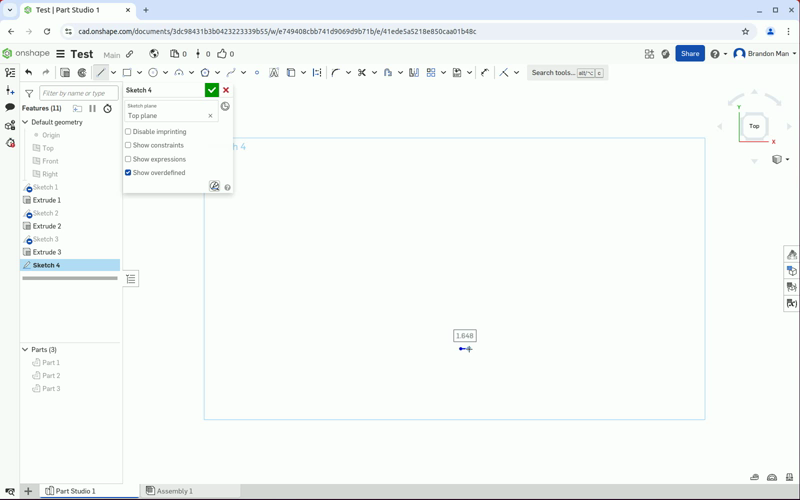
mouse_move(469, 214)
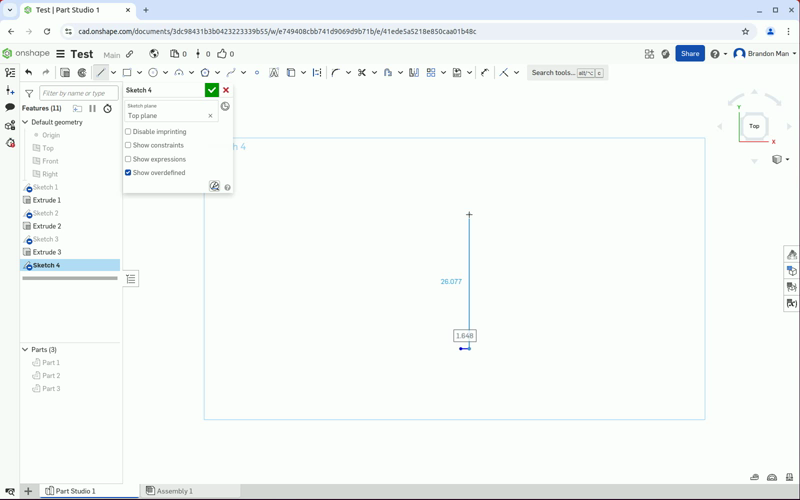
click(469, 214)
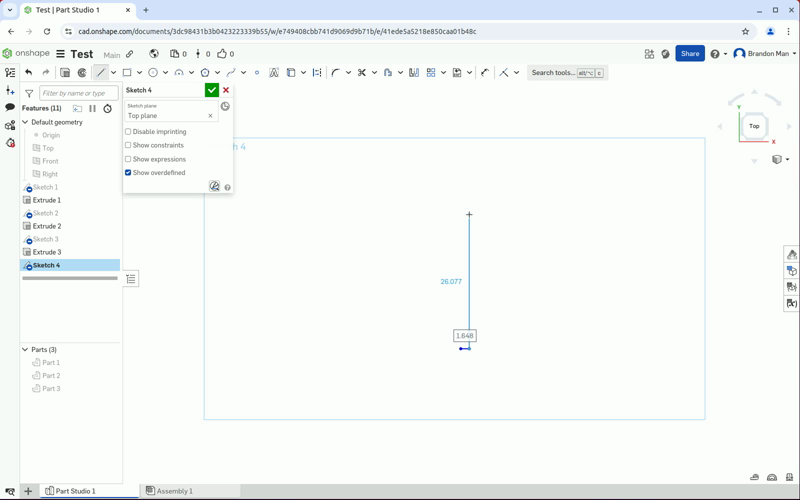
key_up(shift)
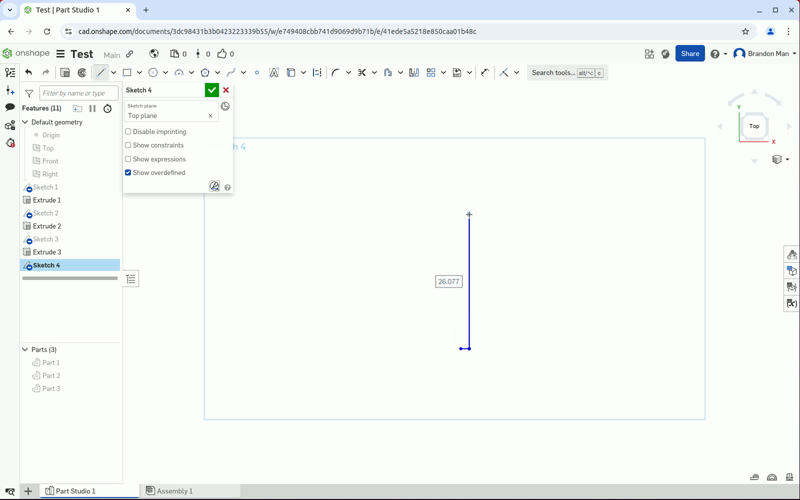
key_down(shift)
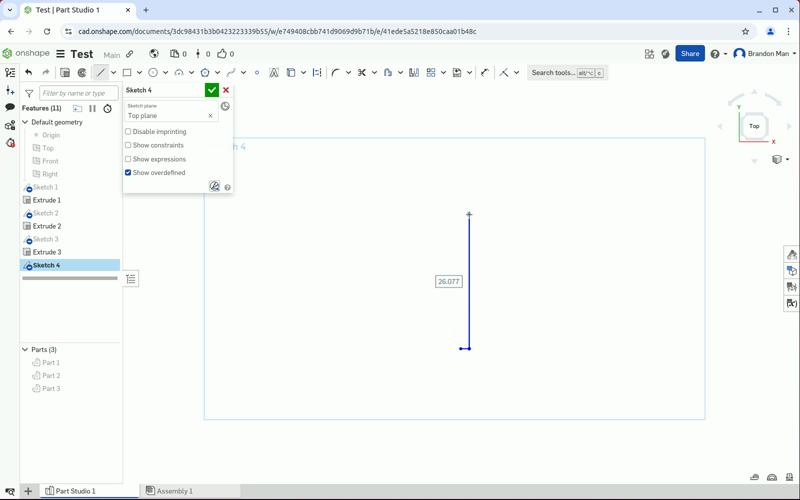
mouse_move(499, 214)
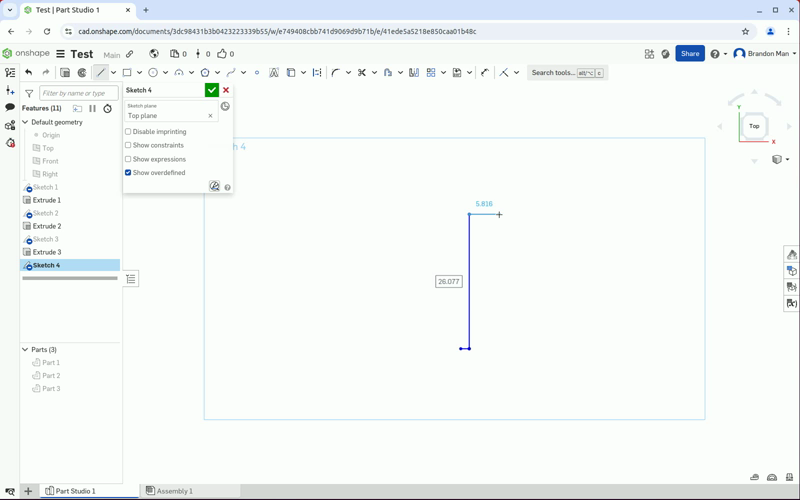
mouse_move(460, 214)
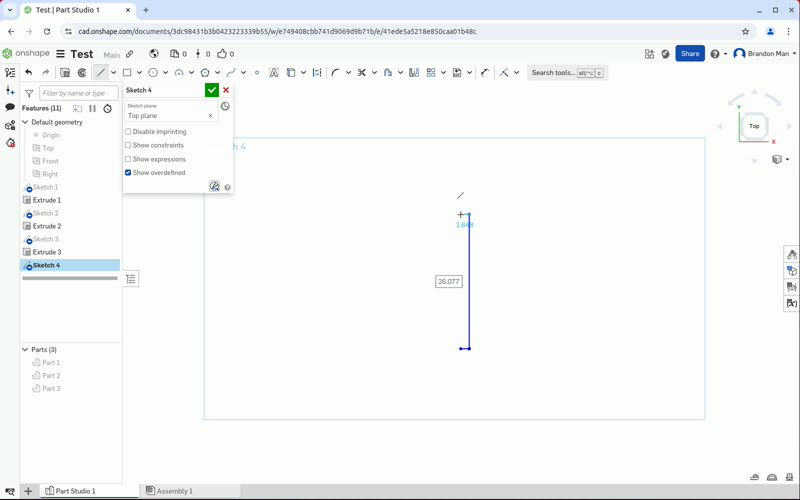
click(460, 214)
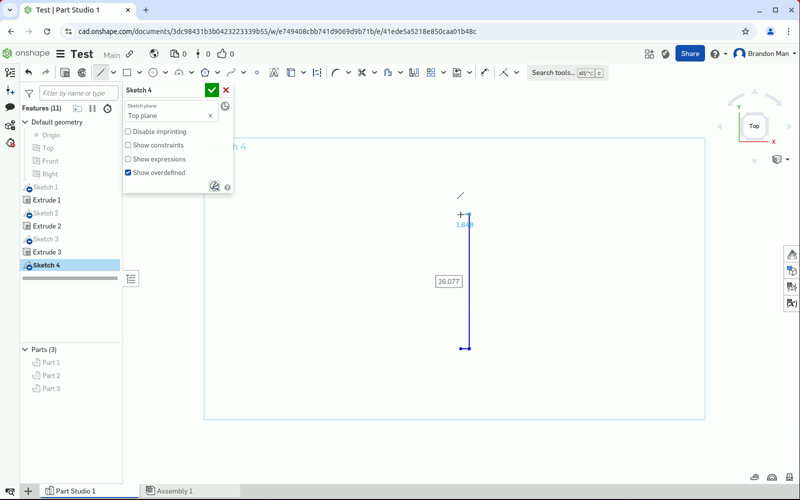
key_up(shift)
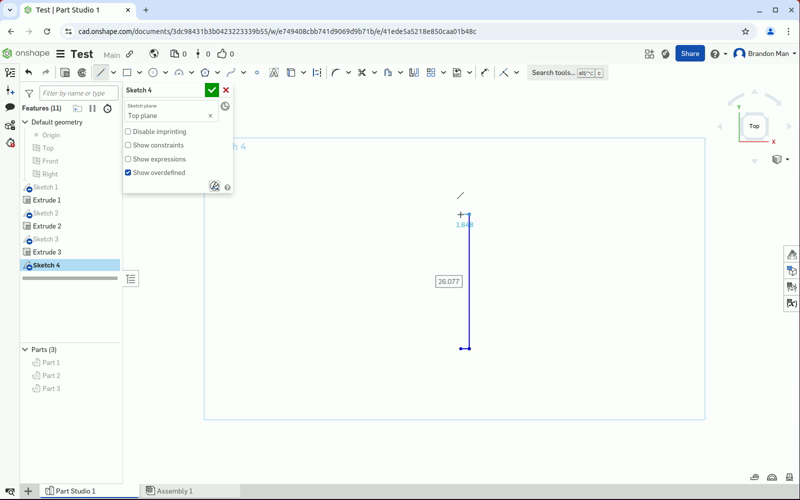
key_down(shift)
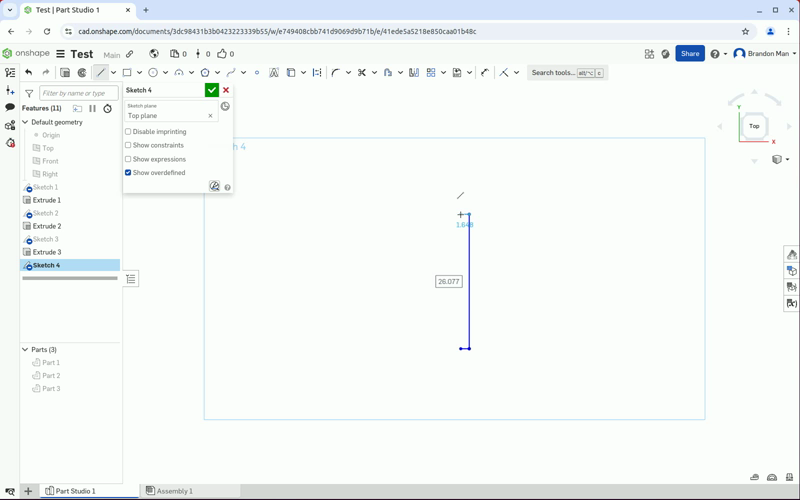
mouse_move(460, 348)
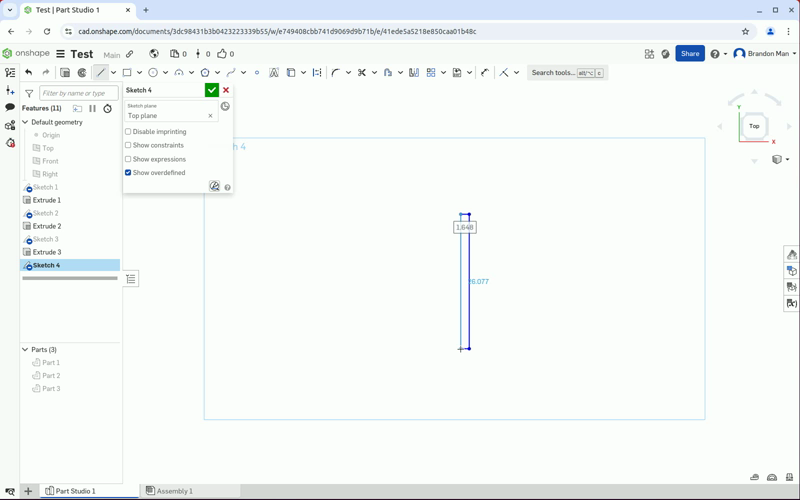
key_up(shift)
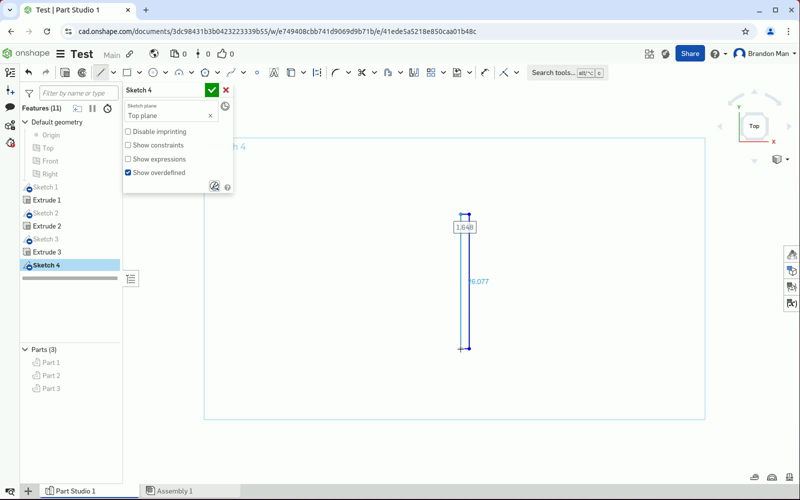
click(460, 348)
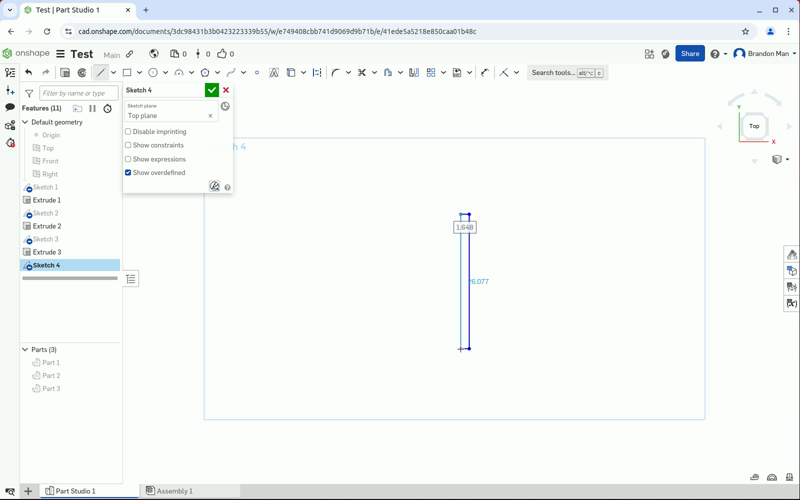
key(esc)
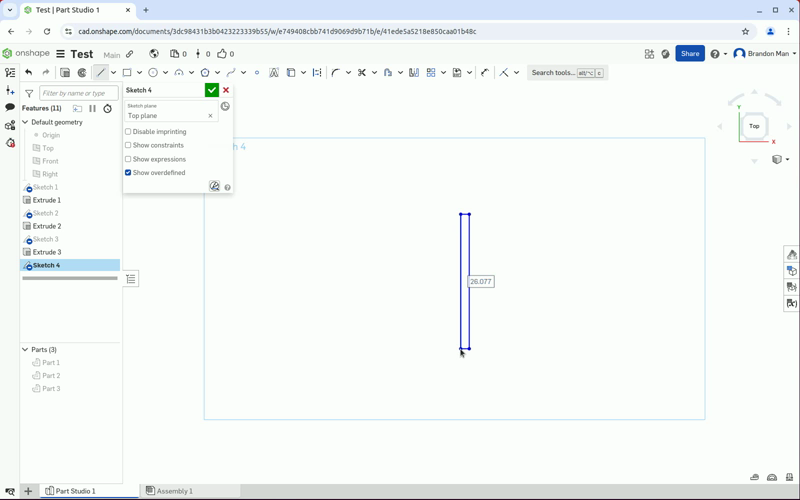
mouse_move(461, 286)
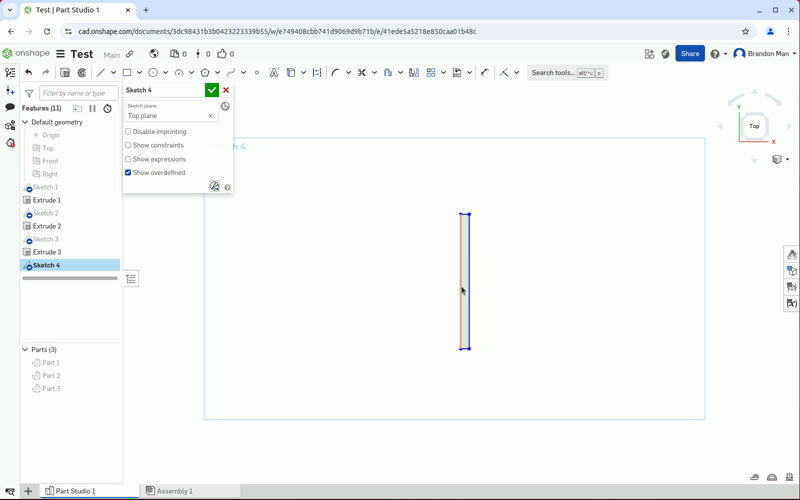
scroll(6)
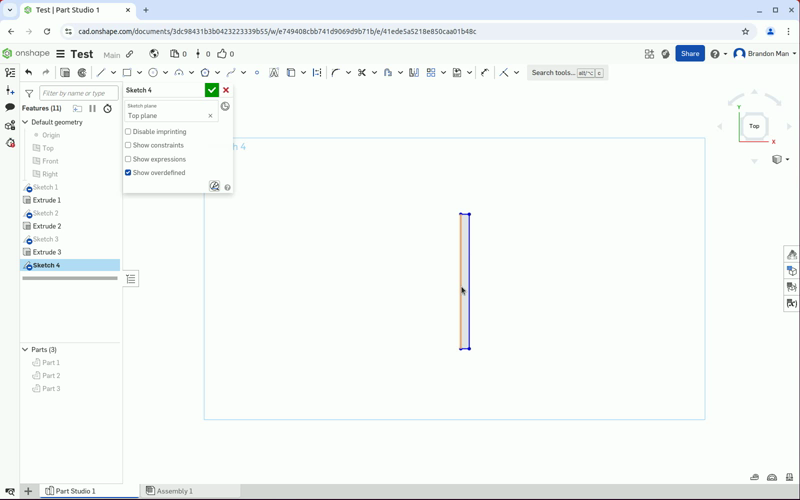
scroll(6)
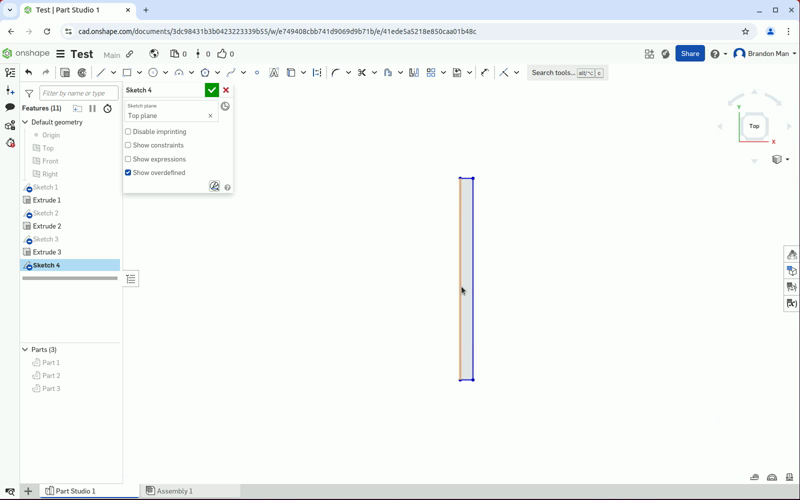
scroll(6)
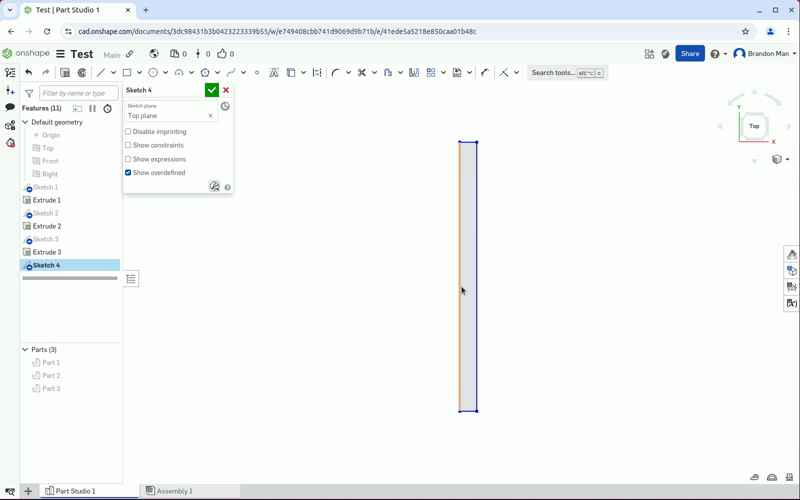
scroll(6)
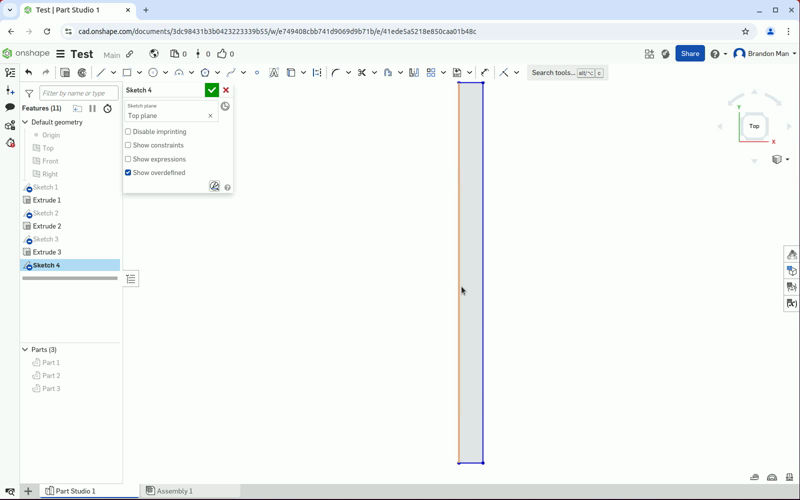
scroll(6)
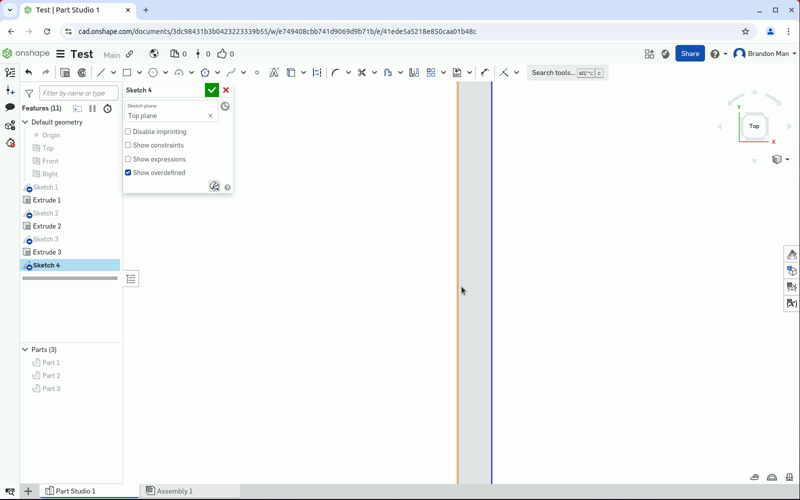
scroll(6)
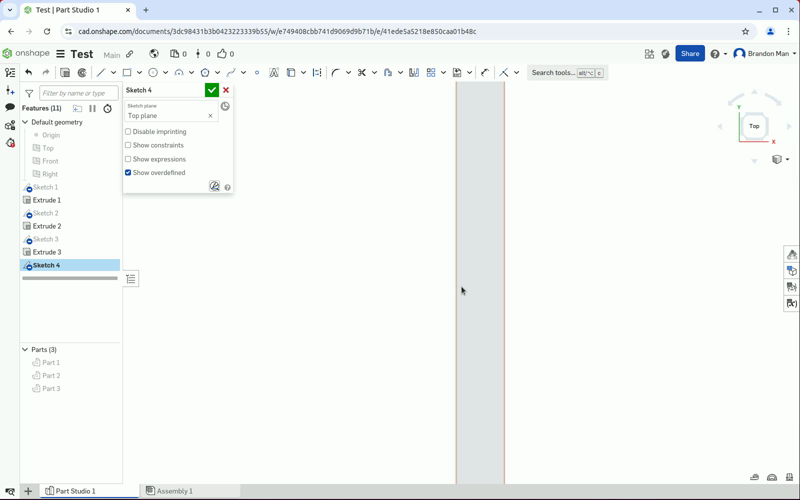
scroll(6)
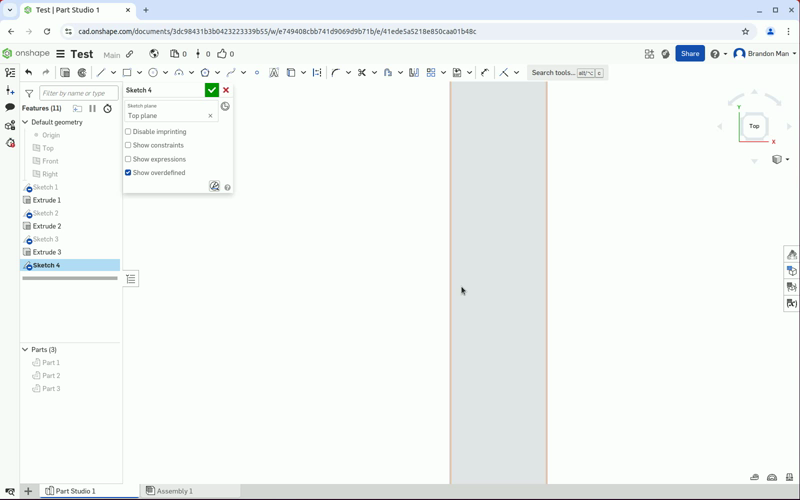
click(461, 286)
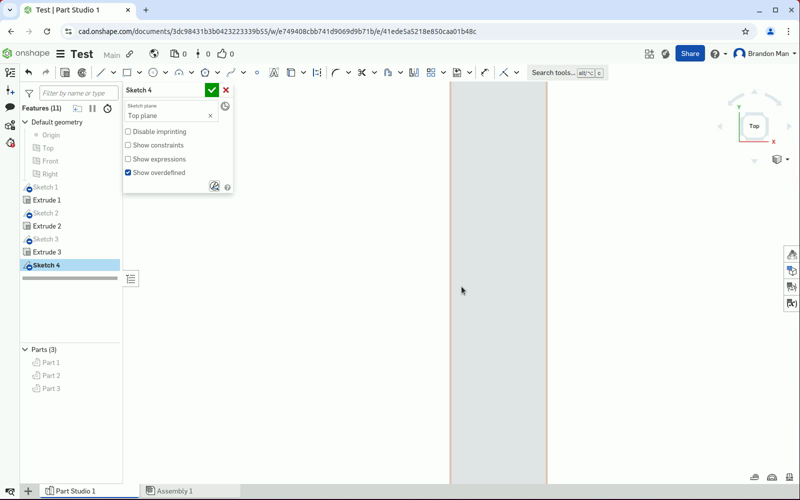
scroll(-6)
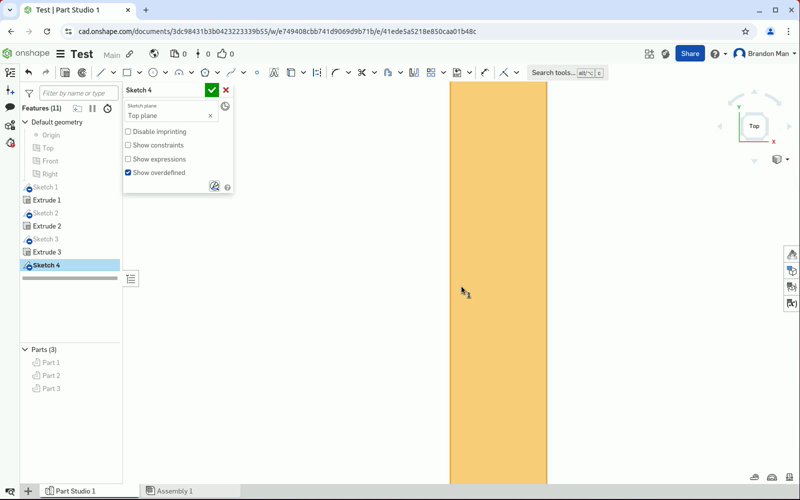
scroll(-6)
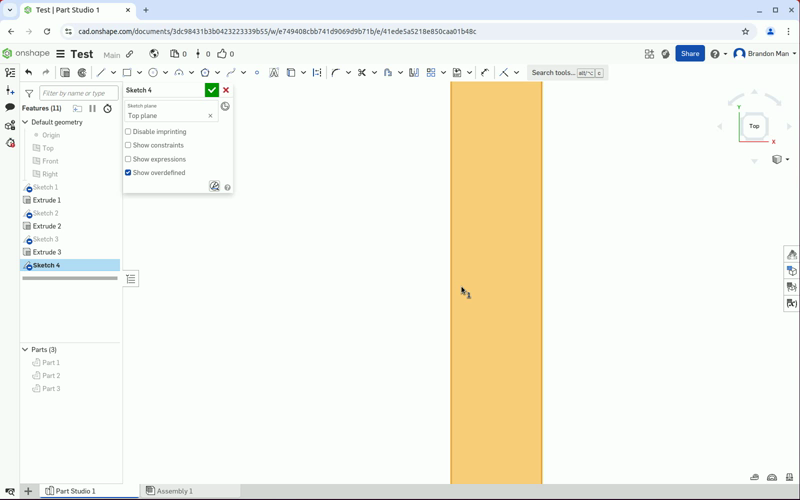
scroll(-6)
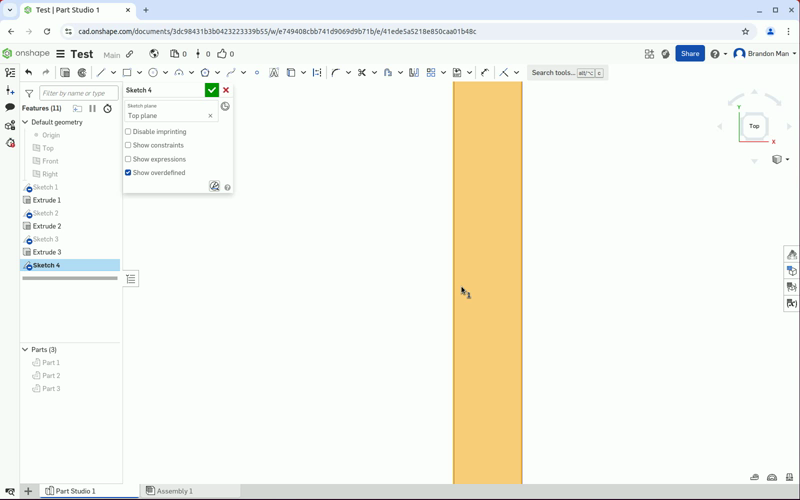
scroll(-6)
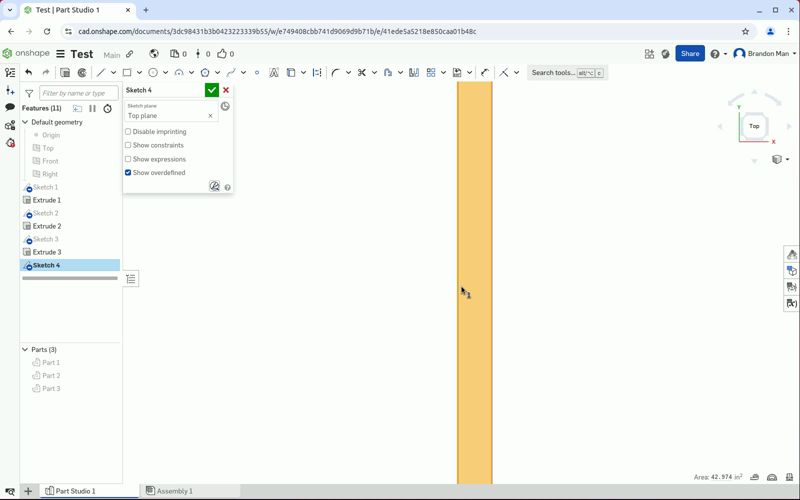
scroll(-6)
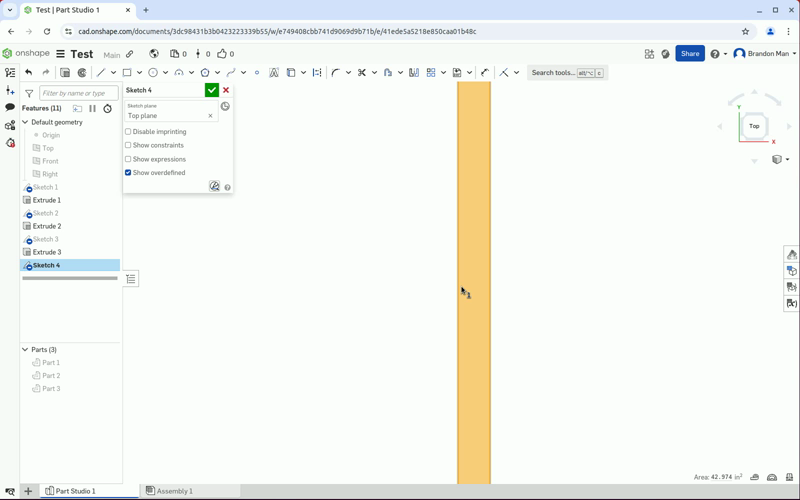
scroll(-6)
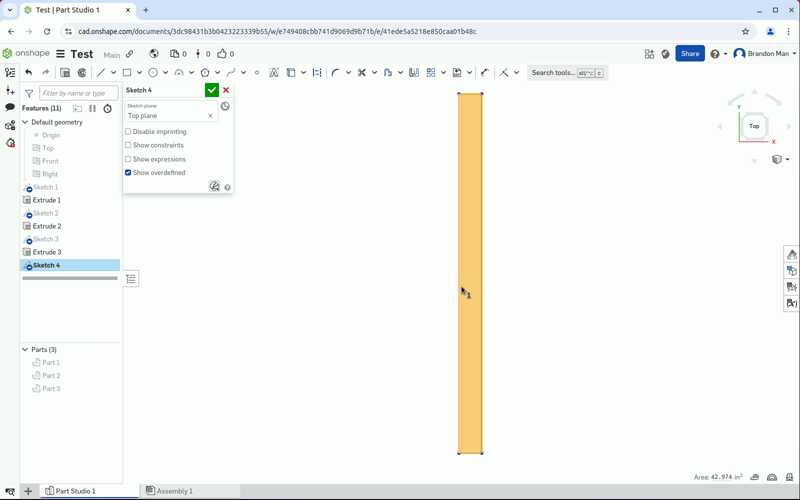
scroll(-6)
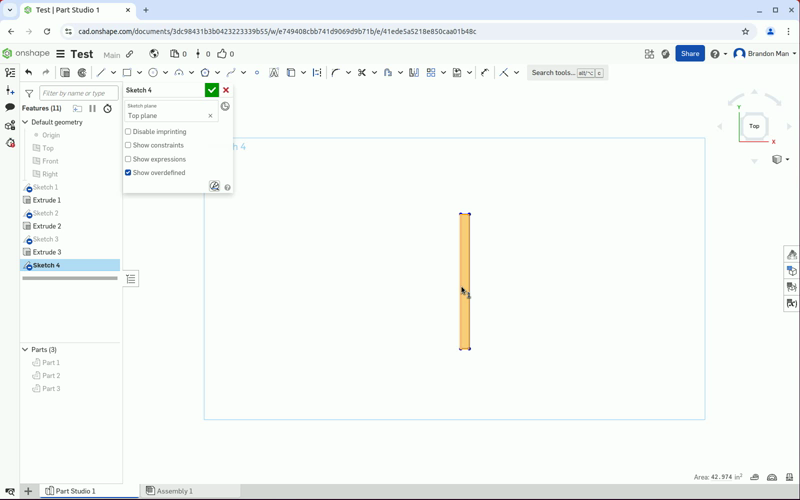
mouse_move(73, 352)
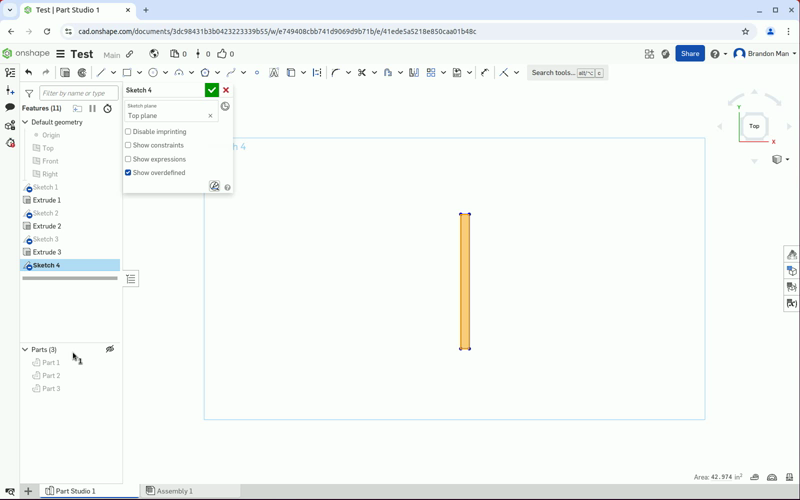
key(shift+y)
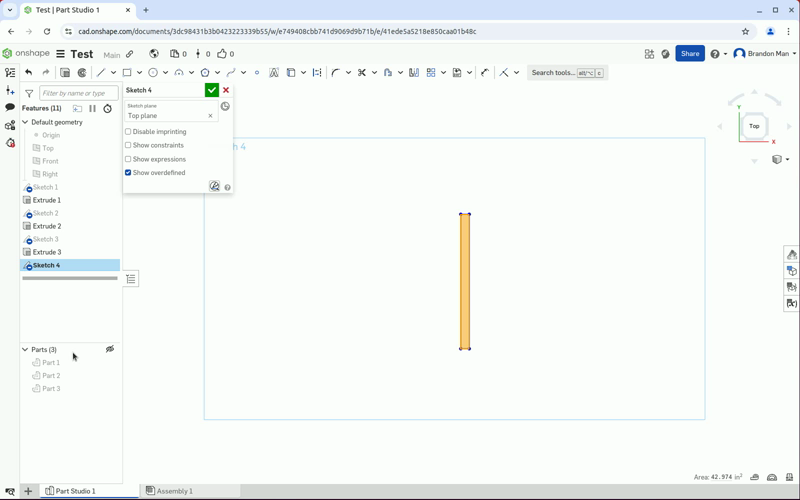
key(shift+e)
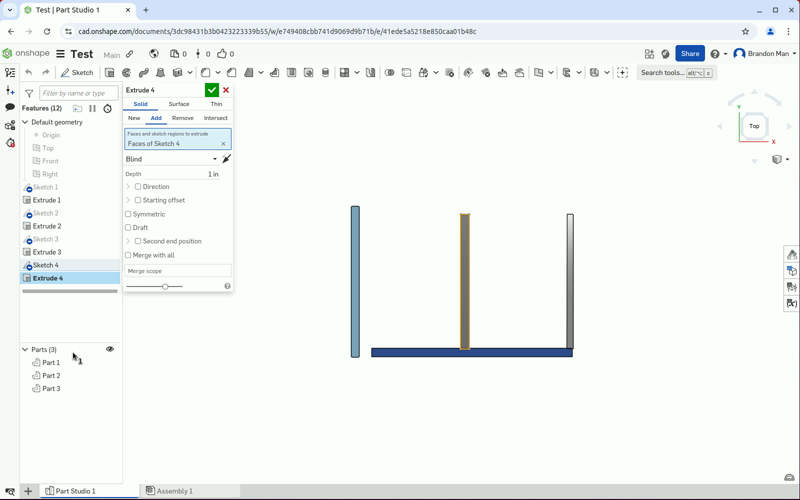
mouse_move(143, 106)
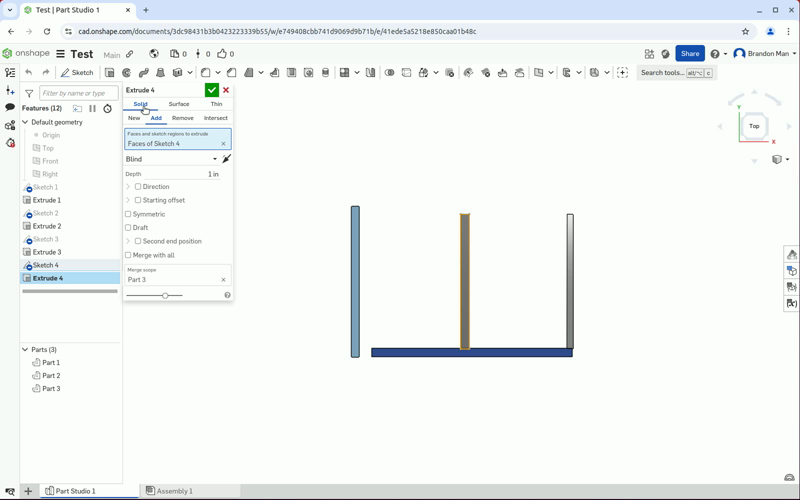
click(143, 106)
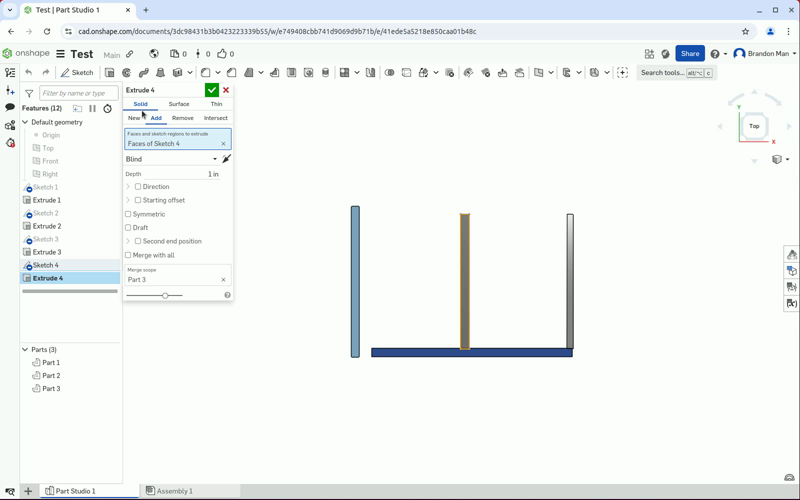
mouse_move(137, 120)
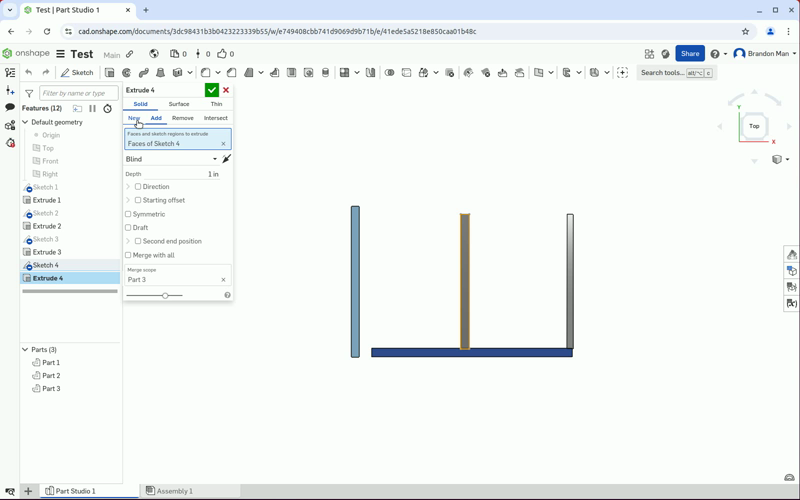
click(137, 120)
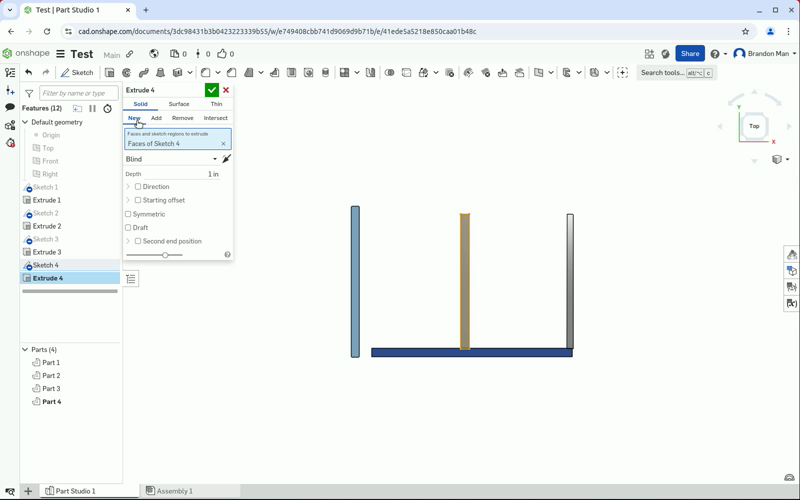
key(tab, 4)
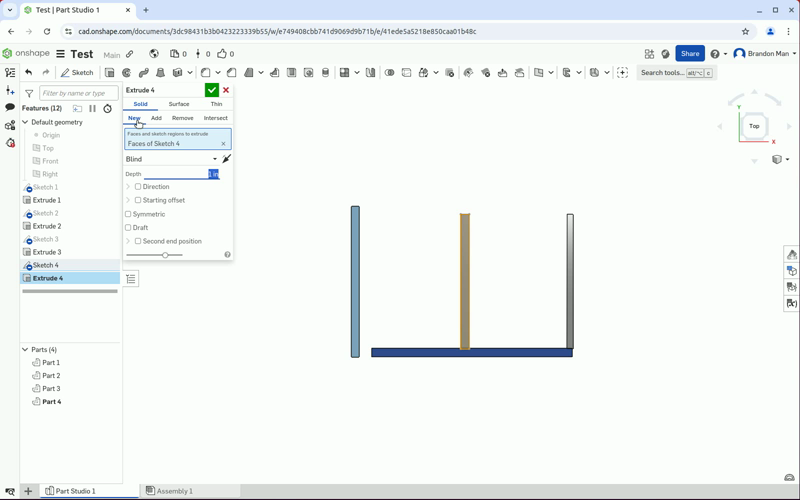
text(13.721)
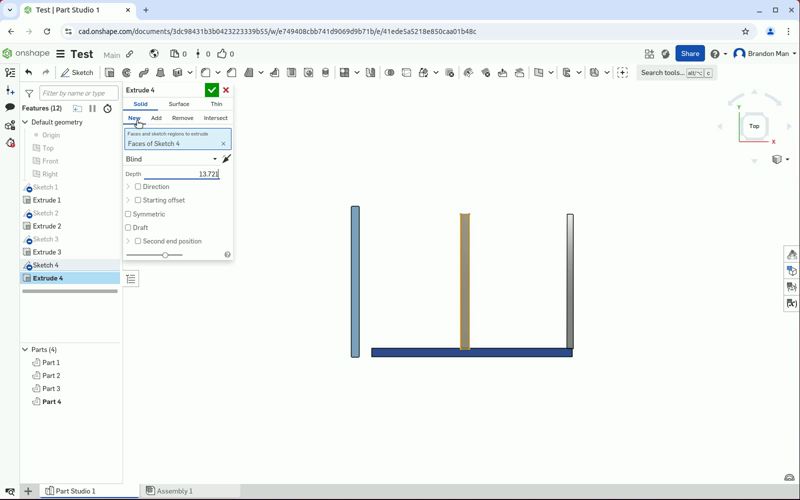
key(enter)
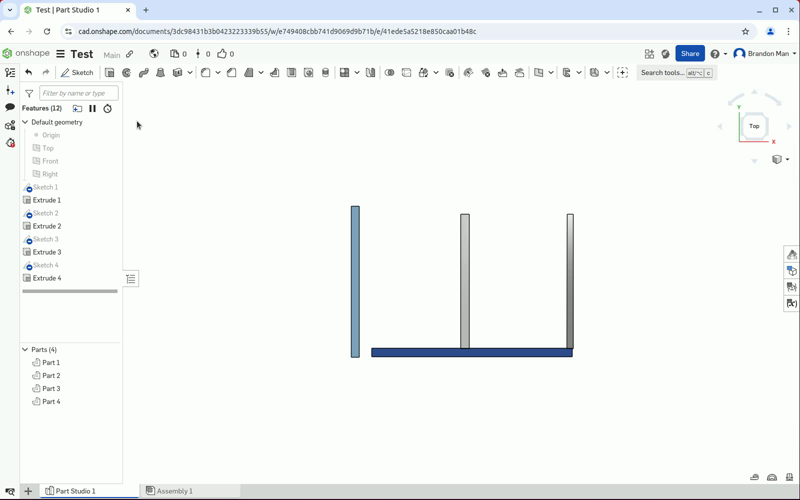
key(shift+h)
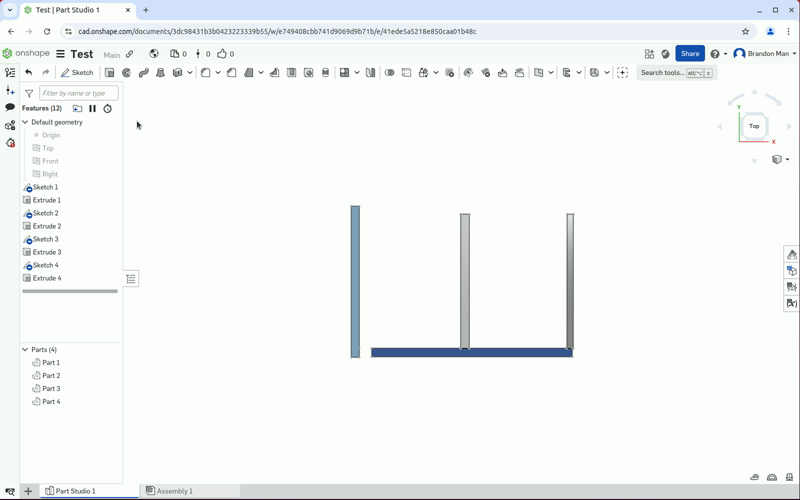
key(shift+h)
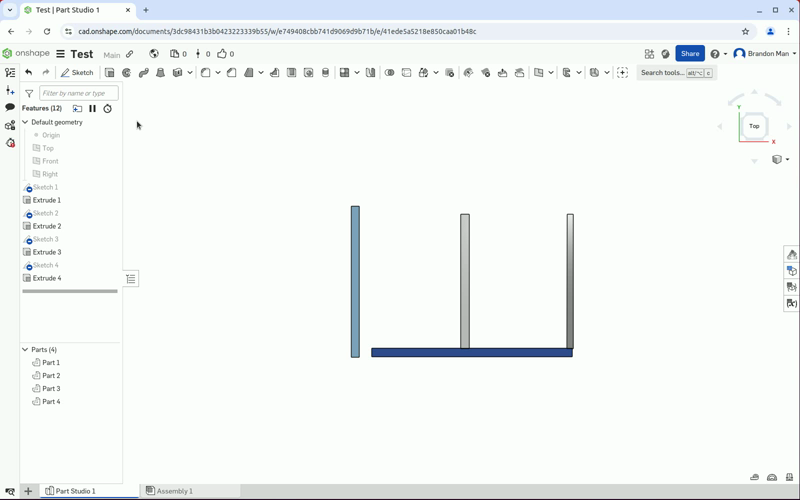
mouse_move(73, 189)
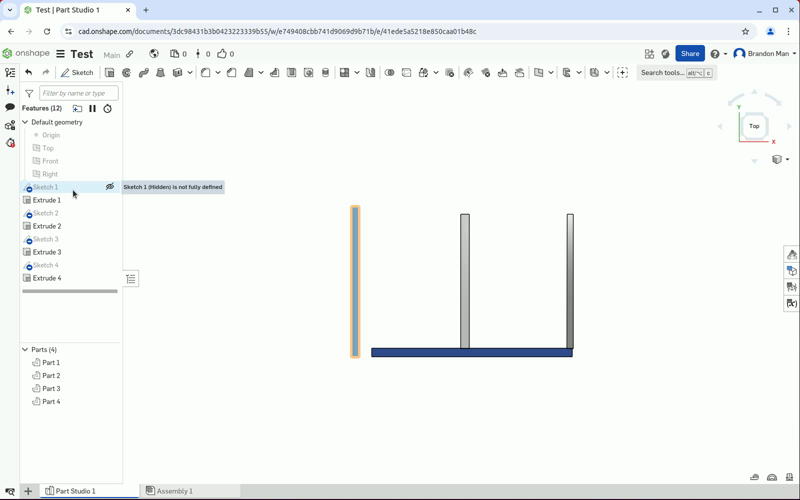
click(73, 189)
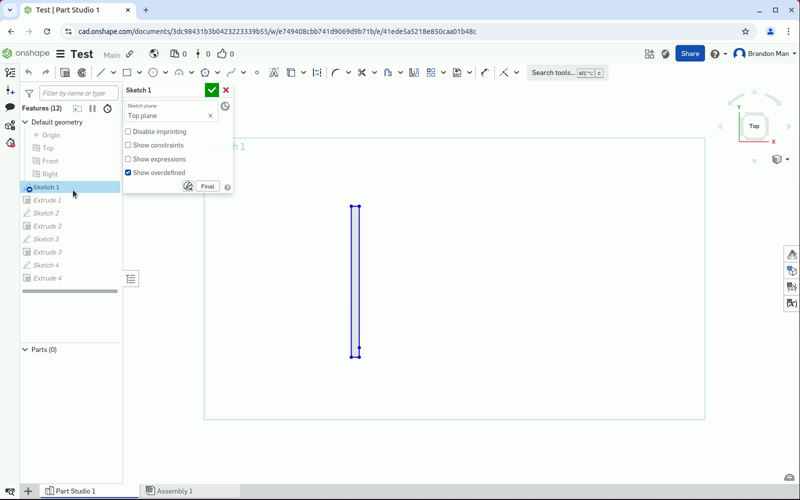
mouse_move(229, 92)
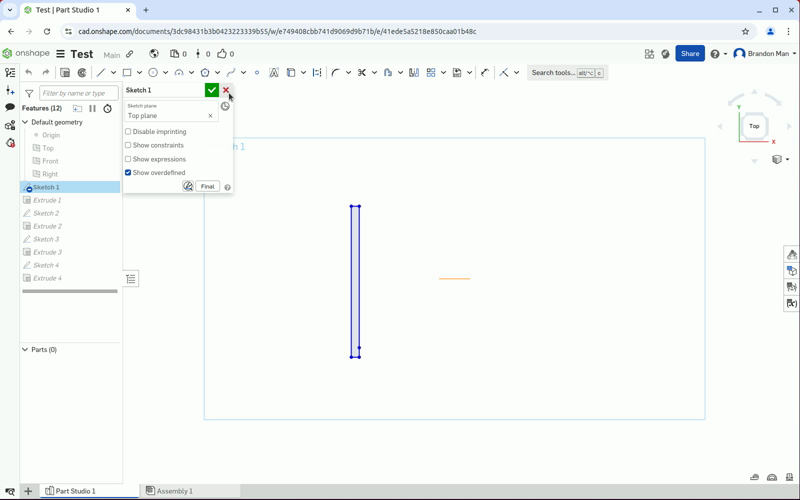
click(229, 92)
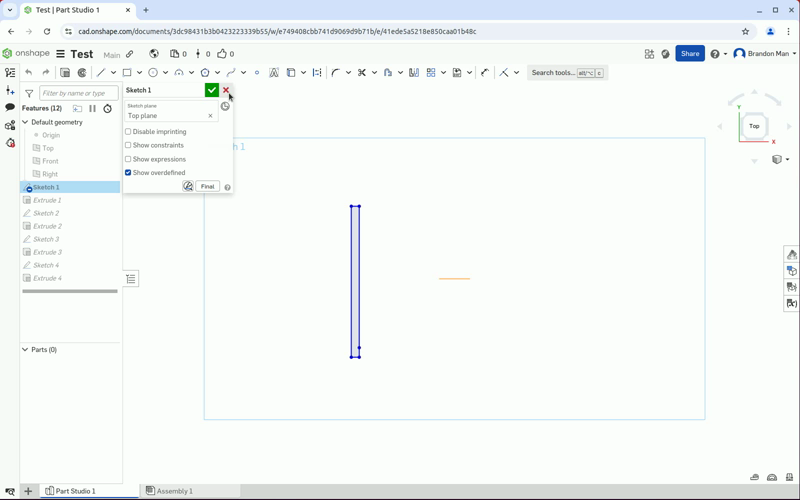
key(shift+s)
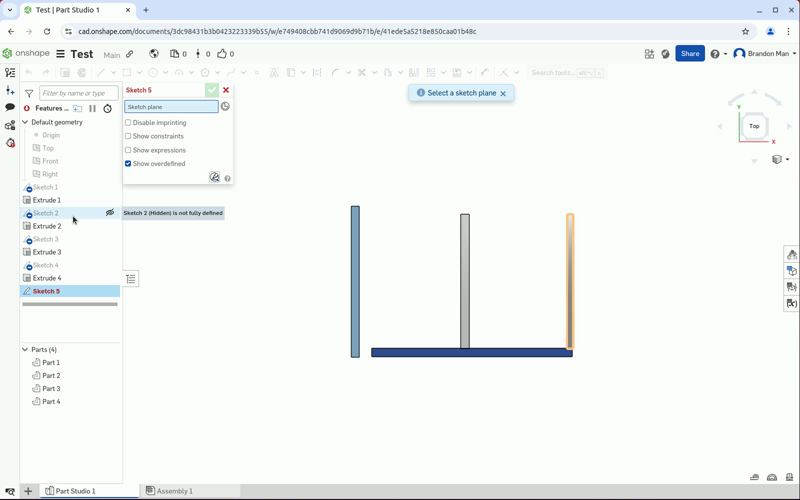
scroll(3)
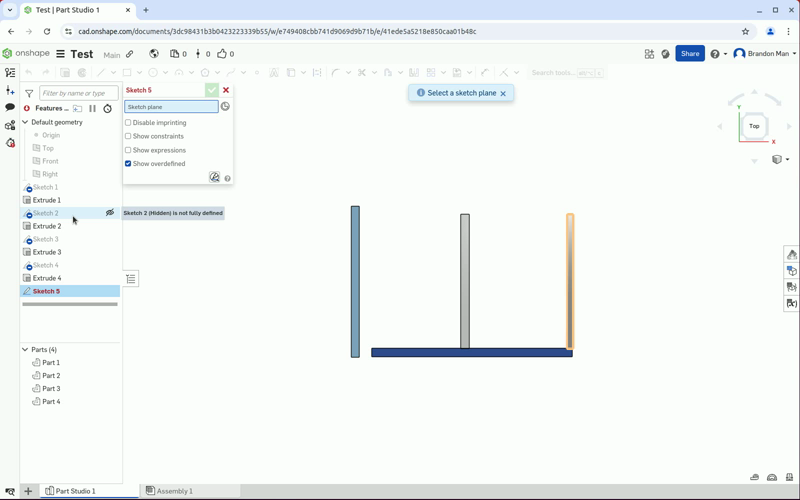
mouse_move(73, 150)
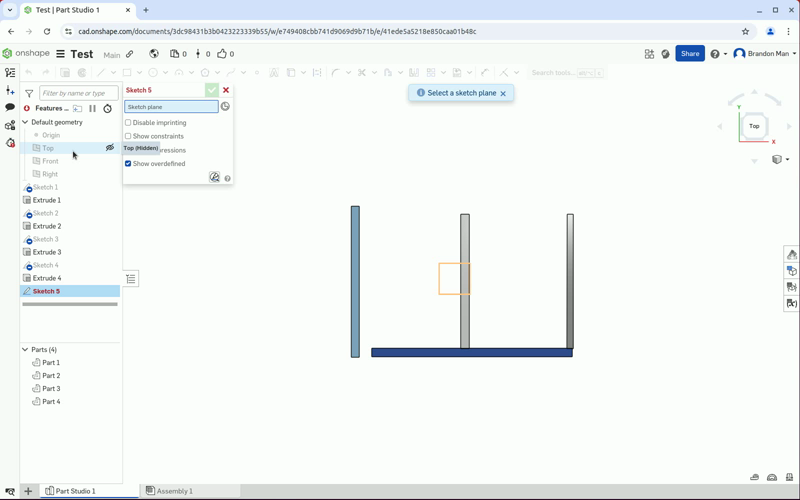
click(73, 150)
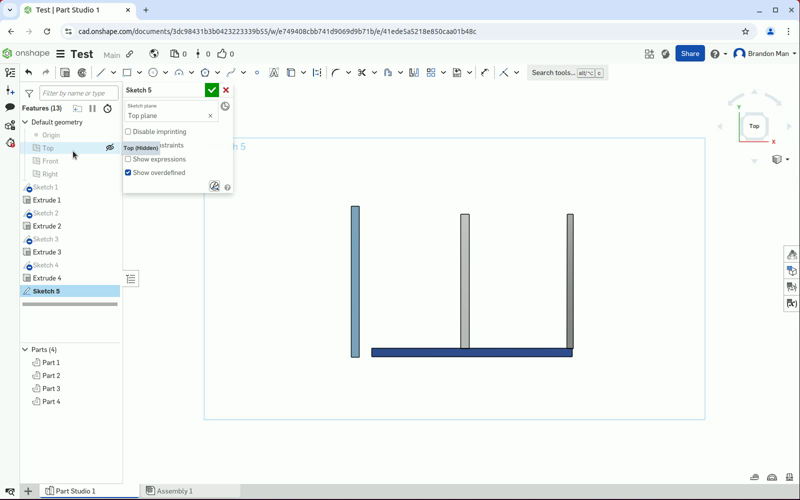
mouse_move(73, 352)
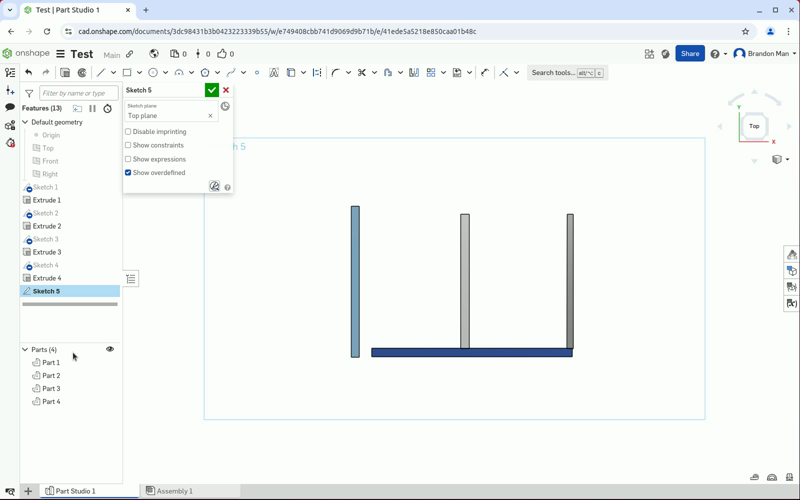
key(y)
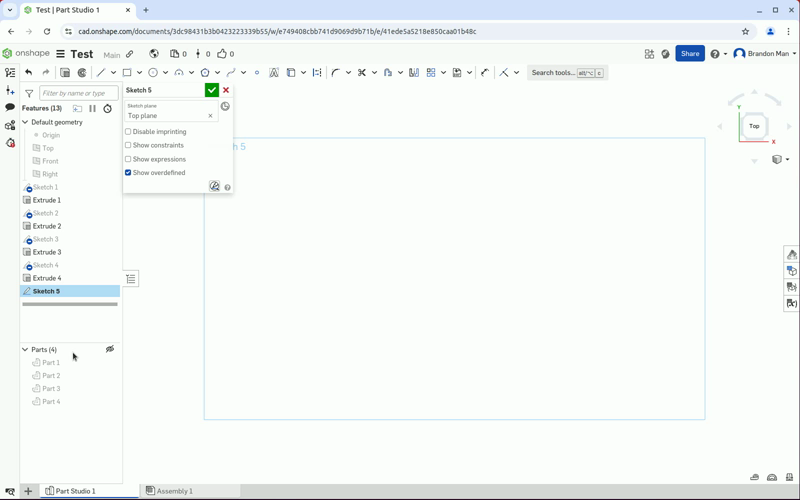
key(l)
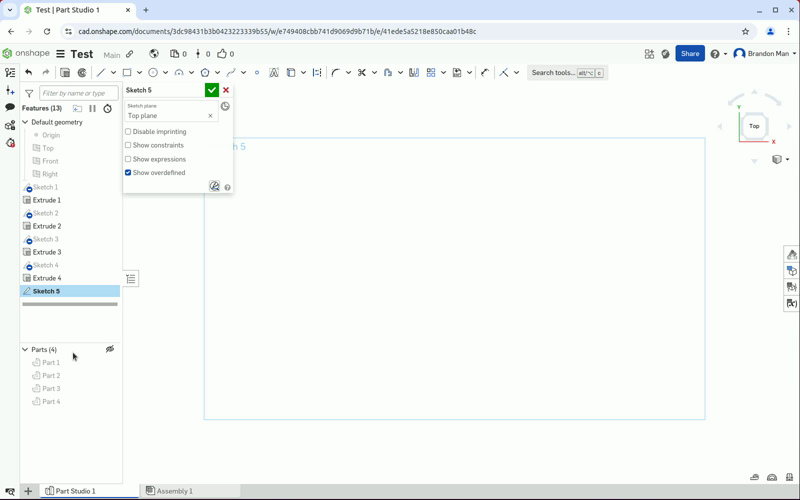
key_down(shift)
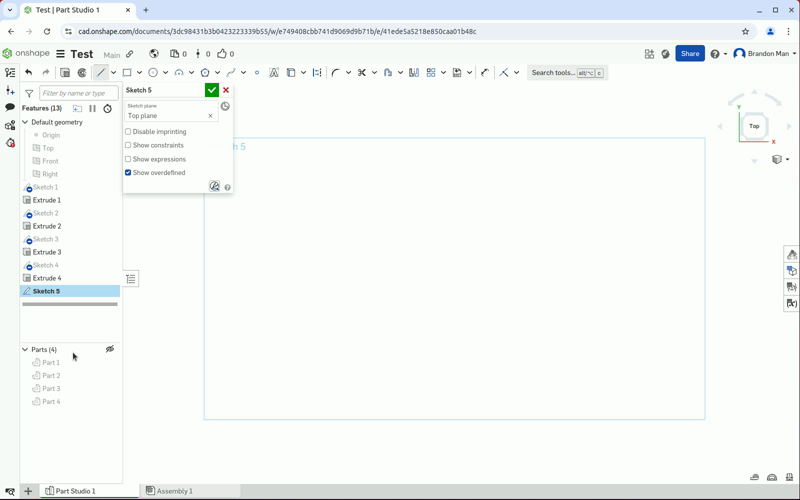
mouse_move(363, 213)
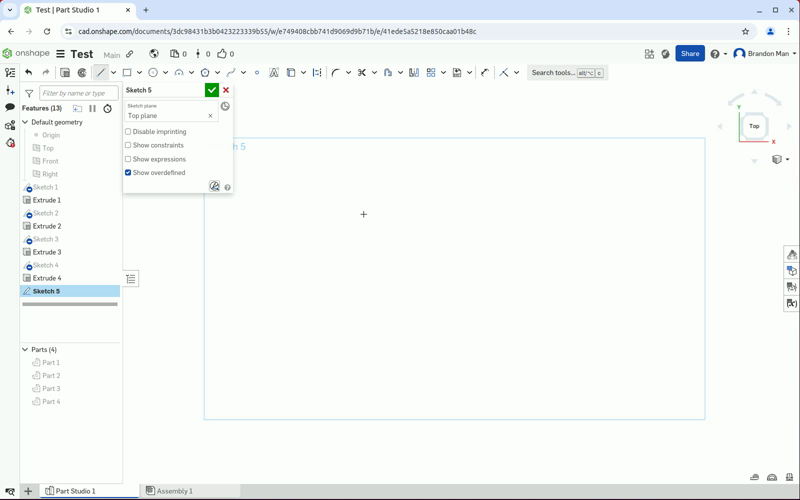
click(363, 213)
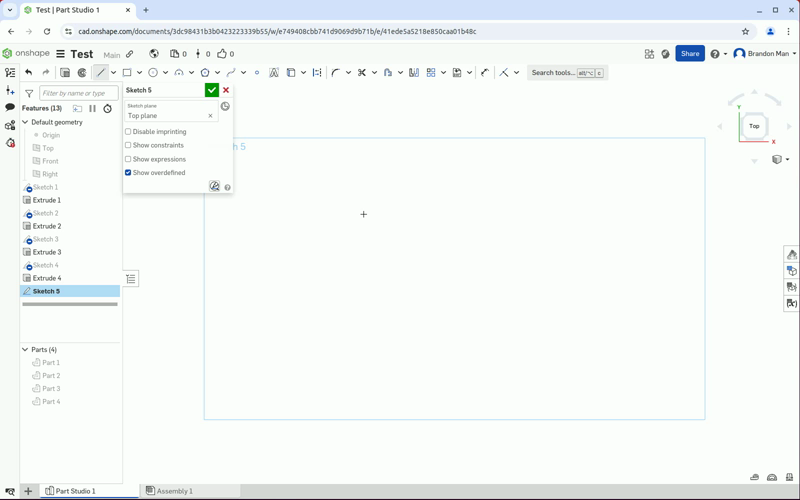
key_up(shift)
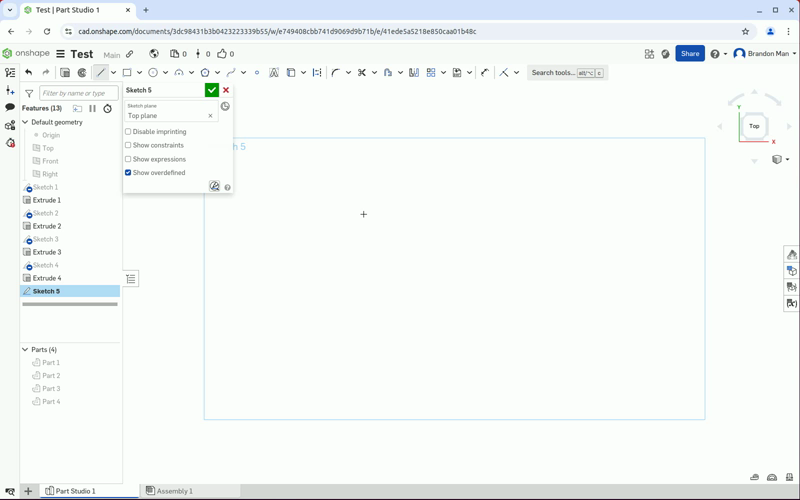
key_down(shift)
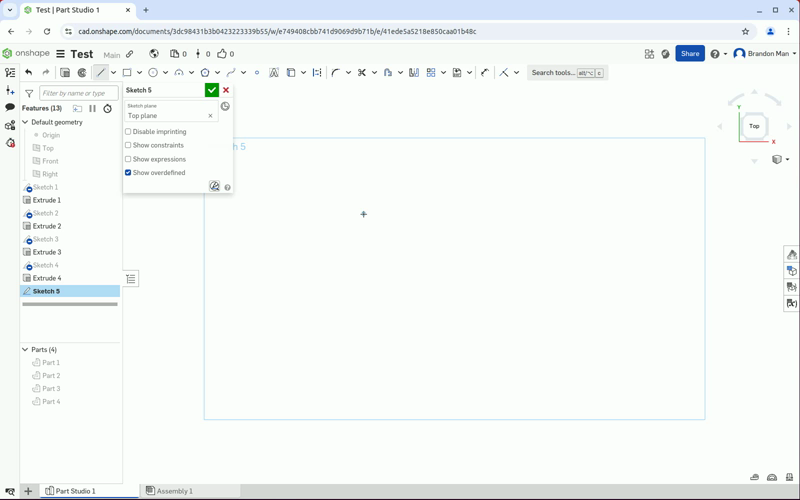
mouse_move(393, 213)
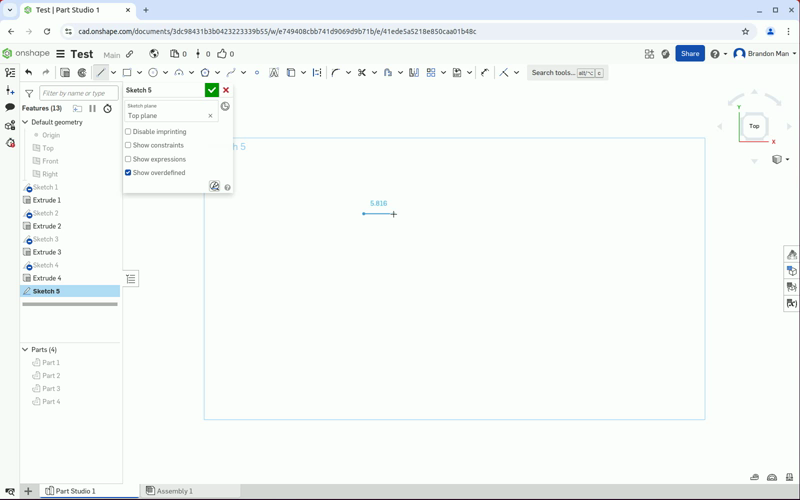
mouse_move(372, 213)
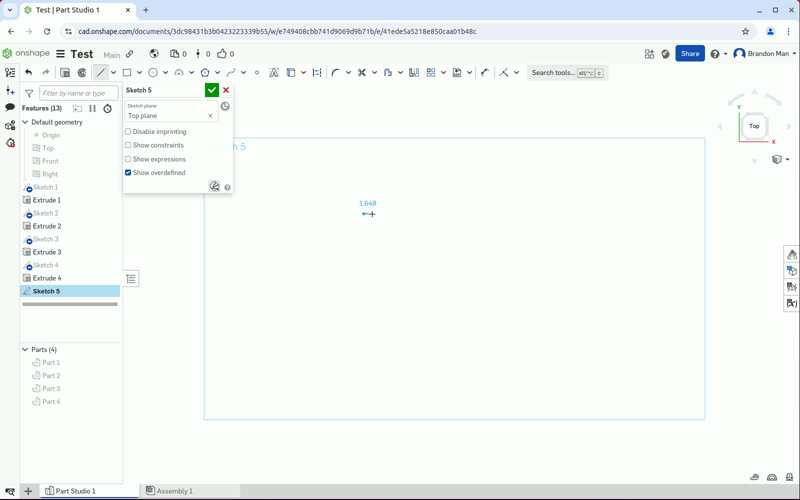
click(372, 213)
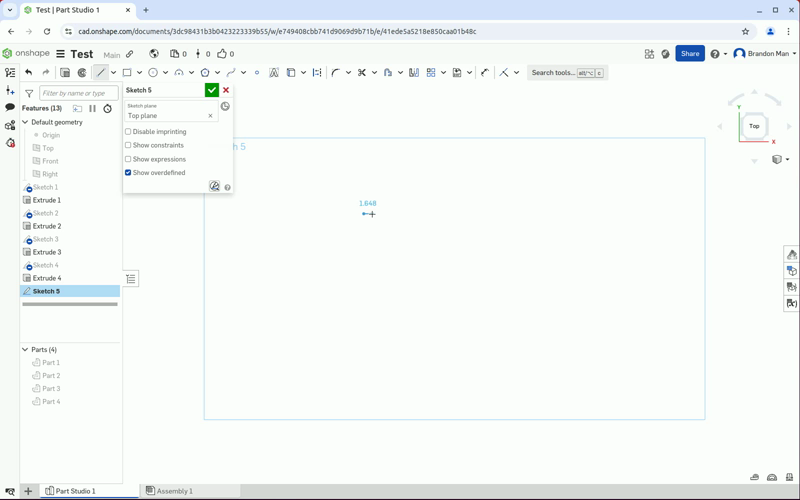
key_up(shift)
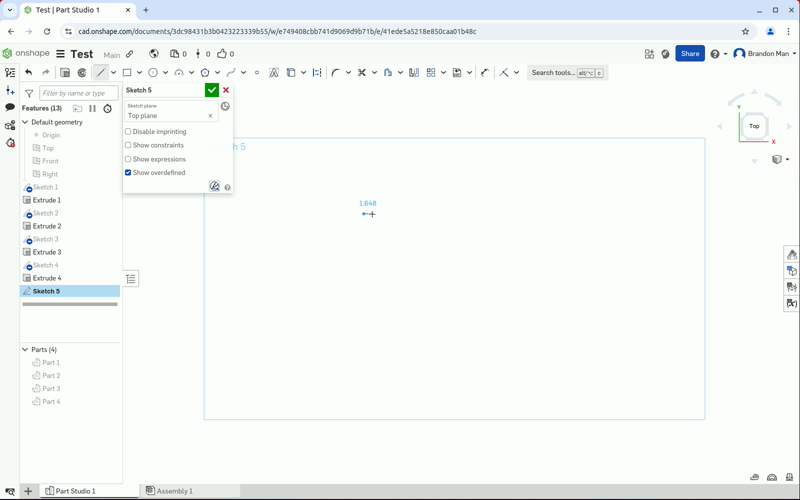
key_down(shift)
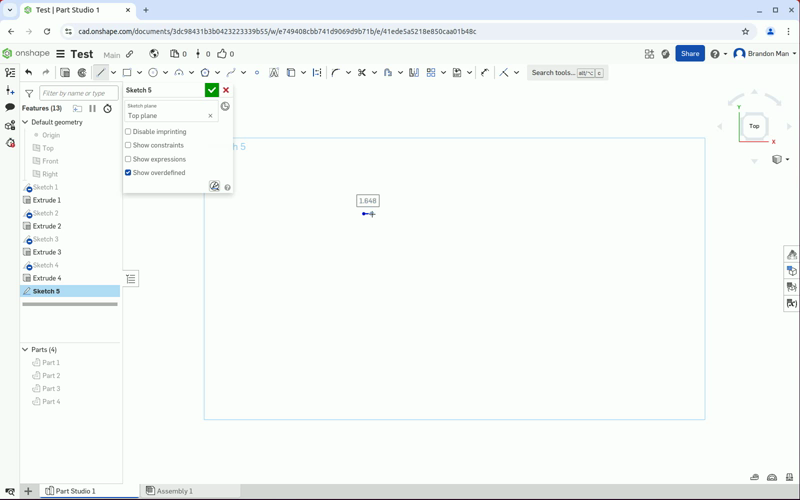
mouse_move(460, 213)
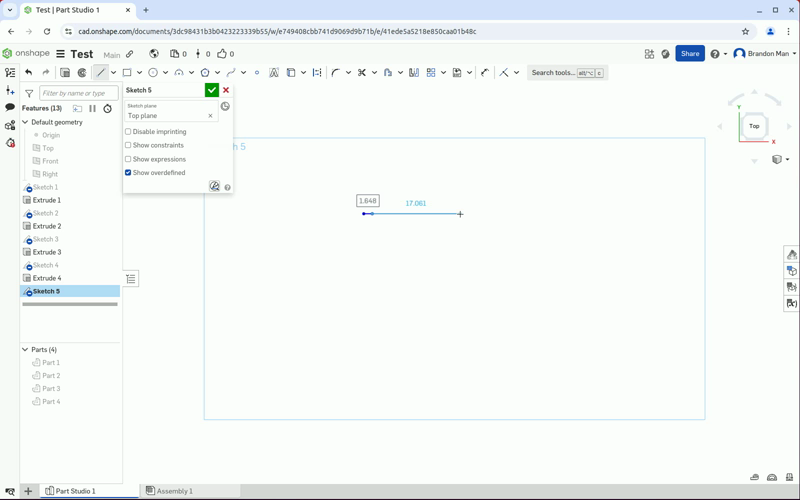
click(460, 213)
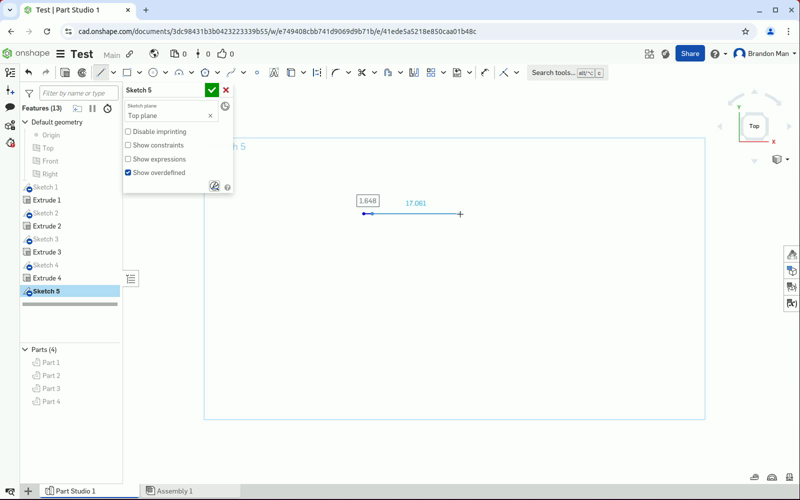
key_up(shift)
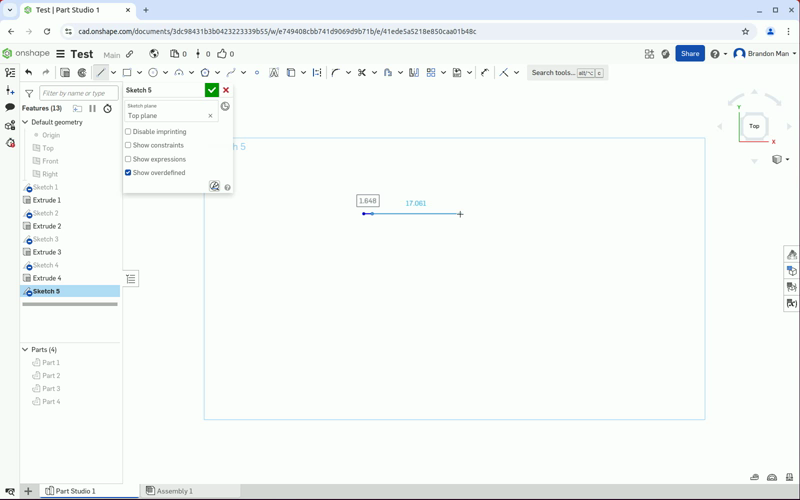
key_down(shift)
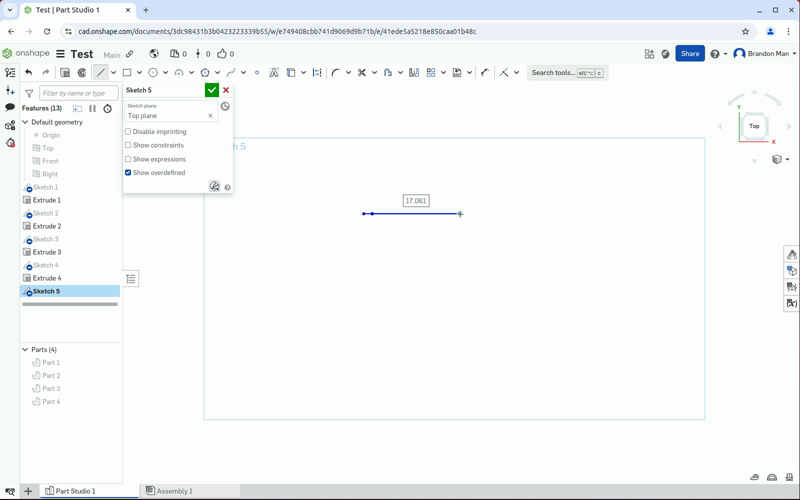
mouse_move(490, 213)
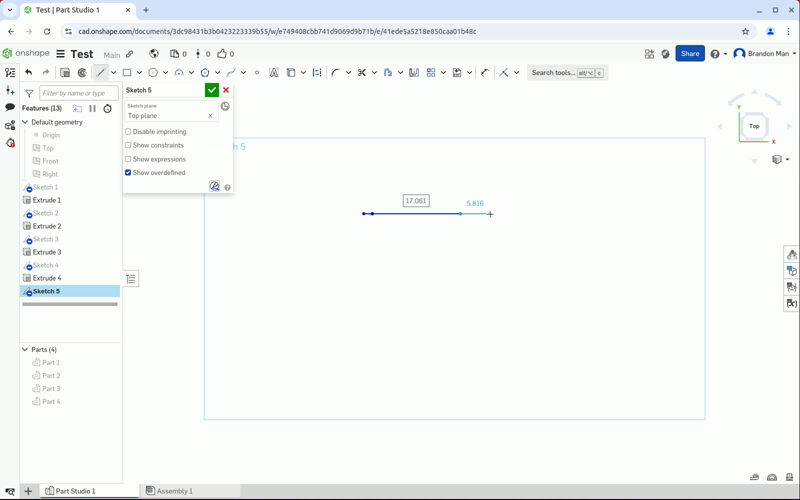
mouse_move(466, 213)
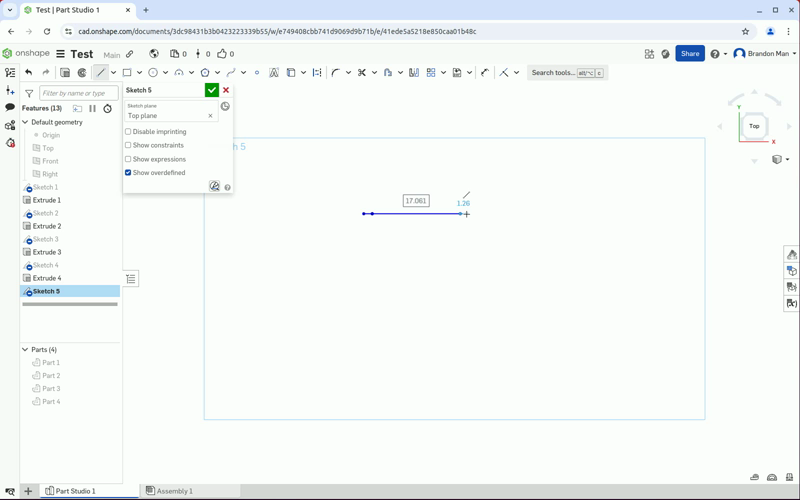
scroll(6)
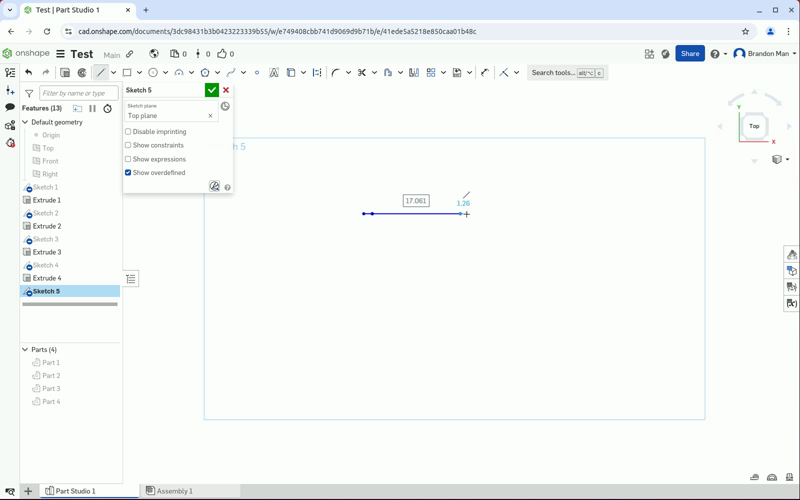
scroll(6)
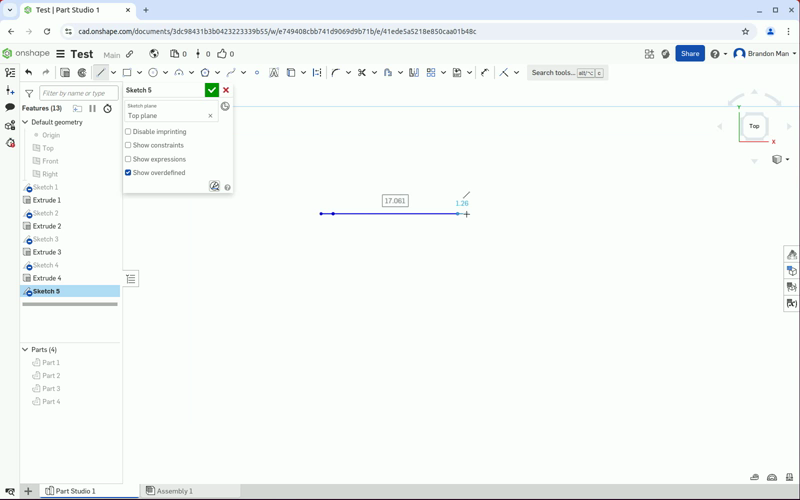
scroll(6)
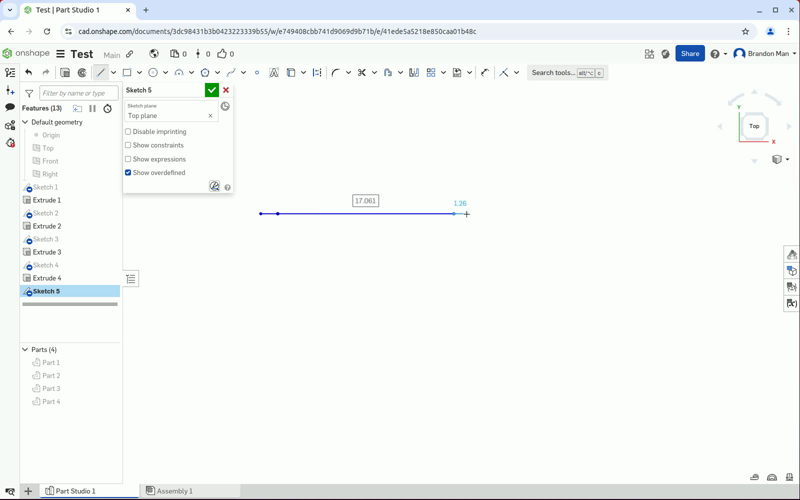
scroll(6)
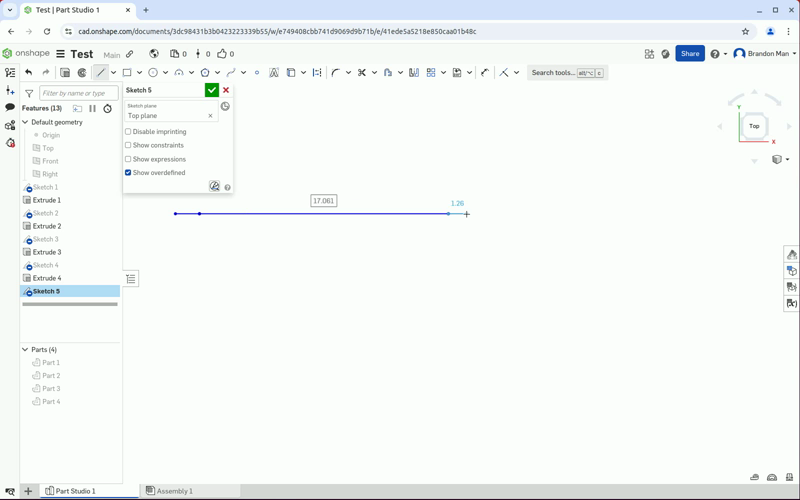
scroll(6)
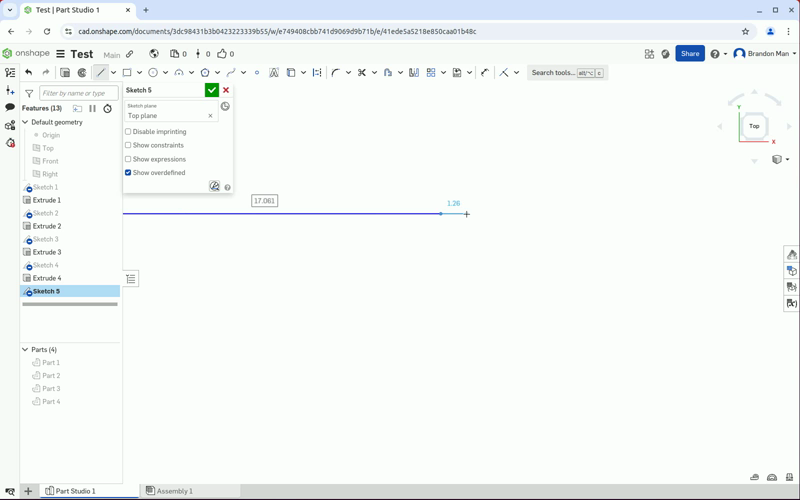
scroll(6)
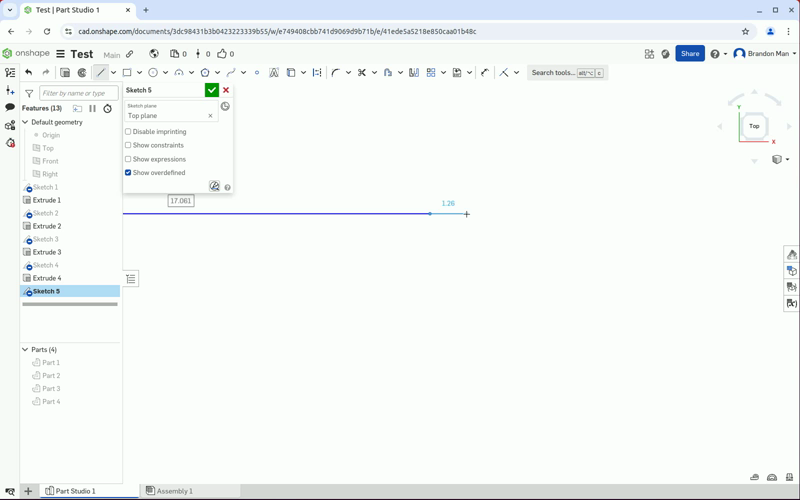
scroll(6)
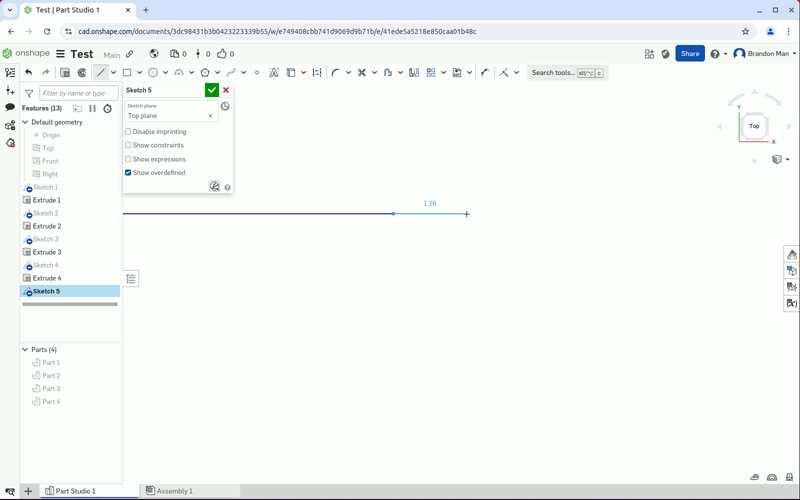
click(466, 213)
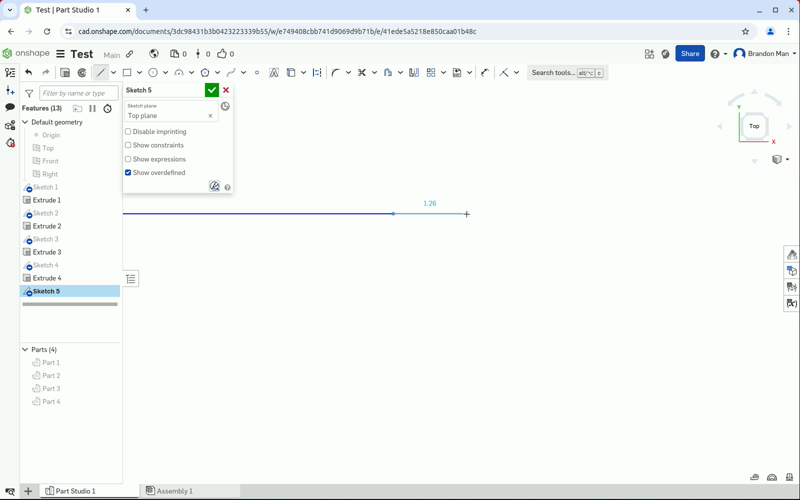
scroll(-6)
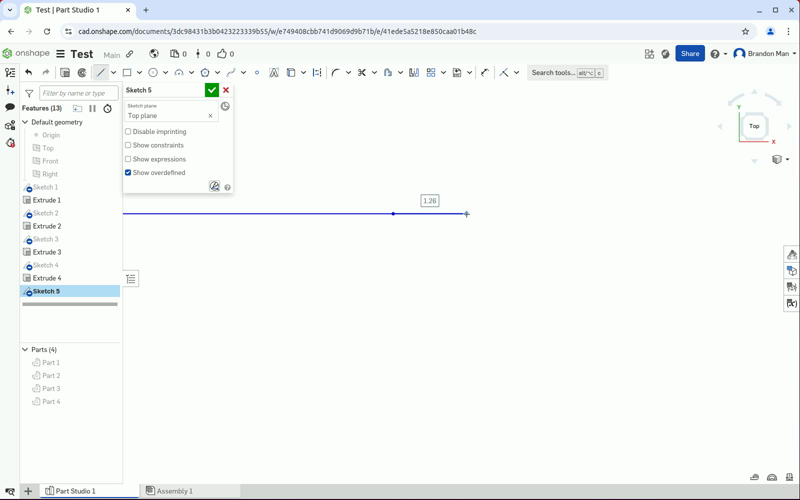
scroll(-6)
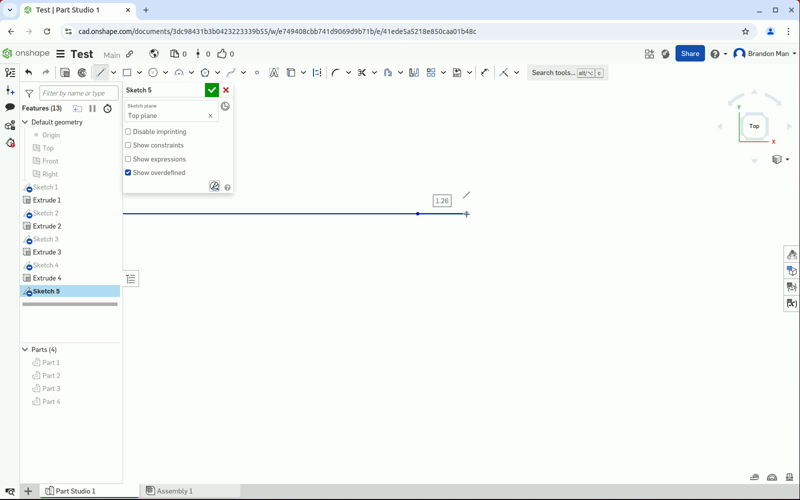
scroll(-6)
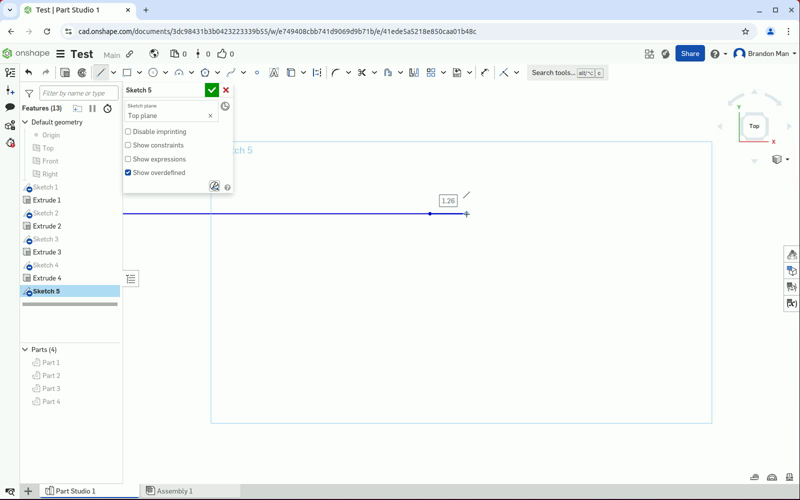
scroll(-6)
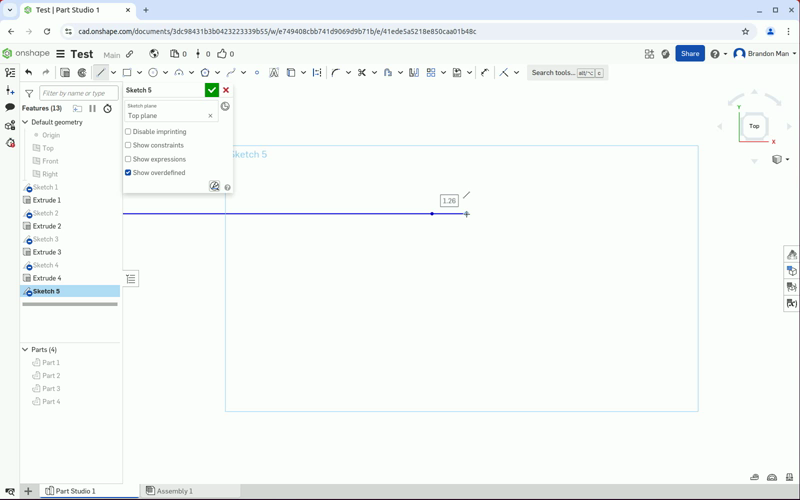
scroll(-6)
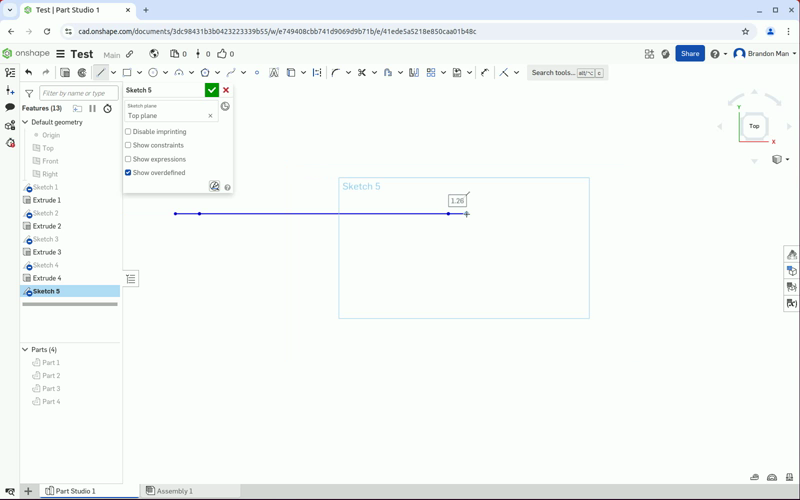
scroll(-6)
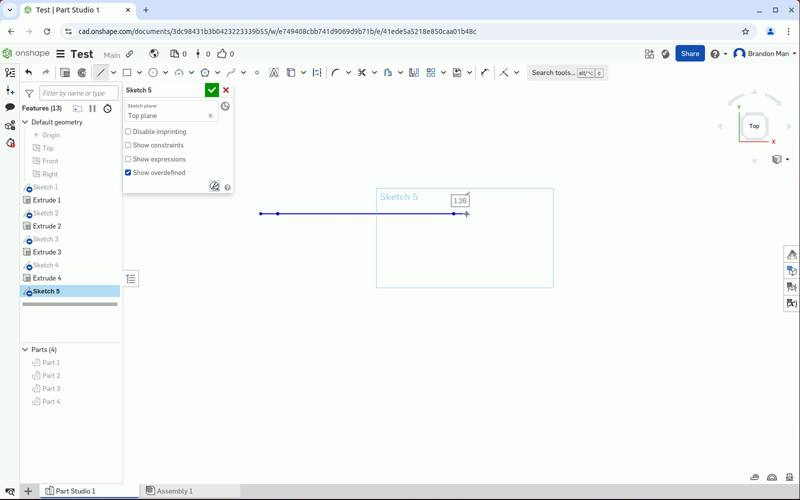
scroll(-6)
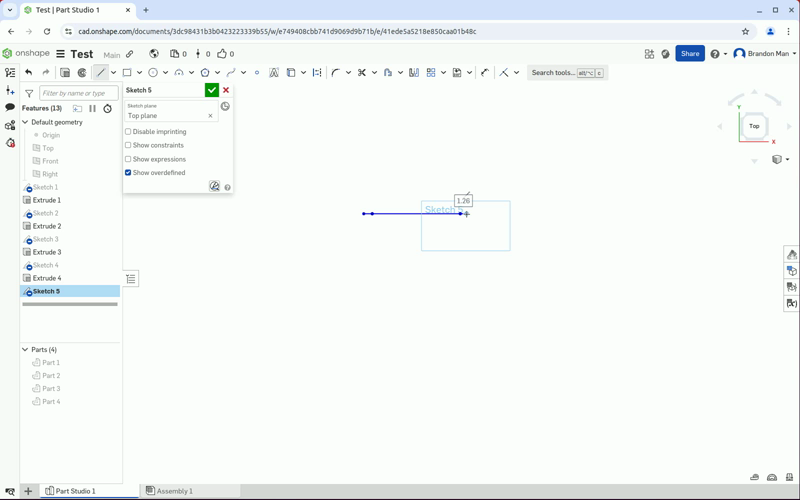
key_up(shift)
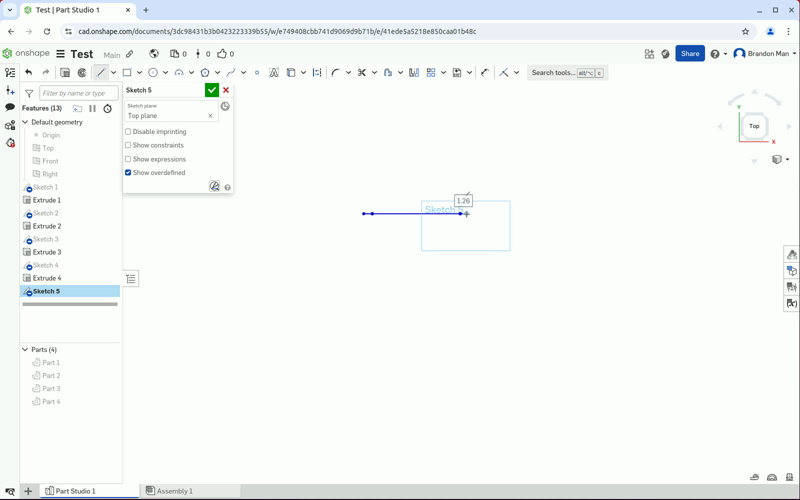
key_down(shift)
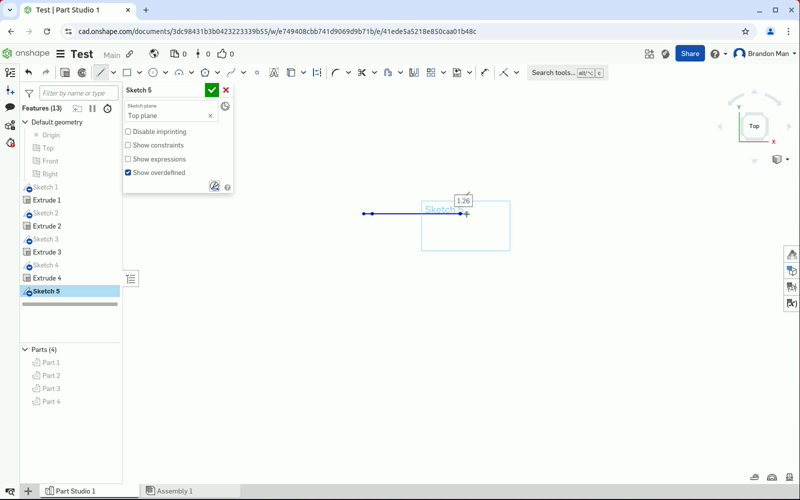
mouse_move(565, 213)
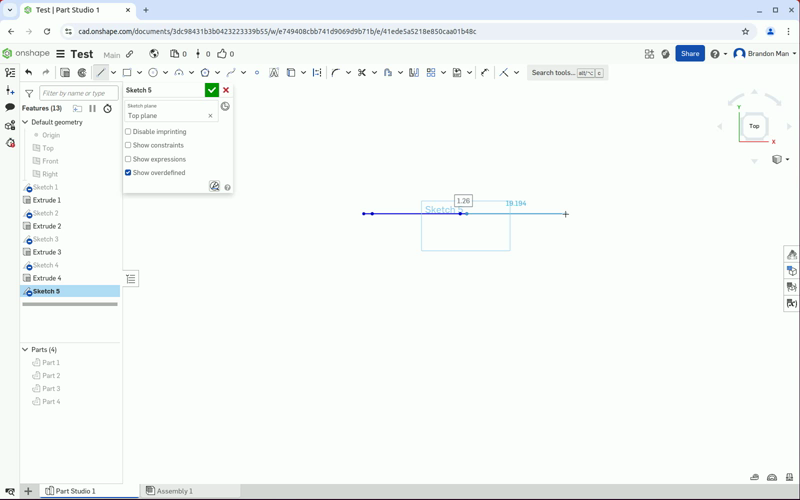
click(565, 213)
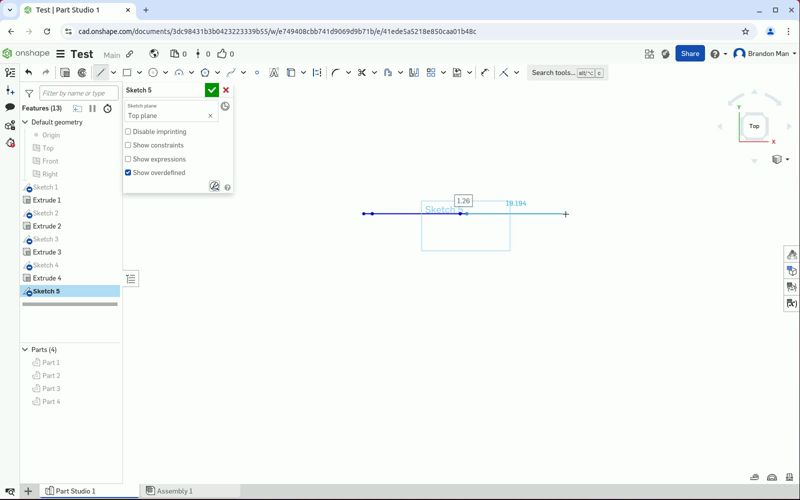
key_up(shift)
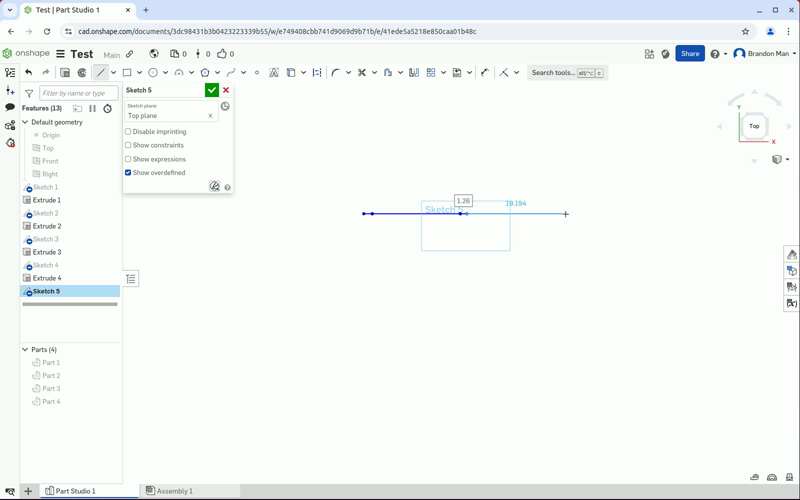
key_down(shift)
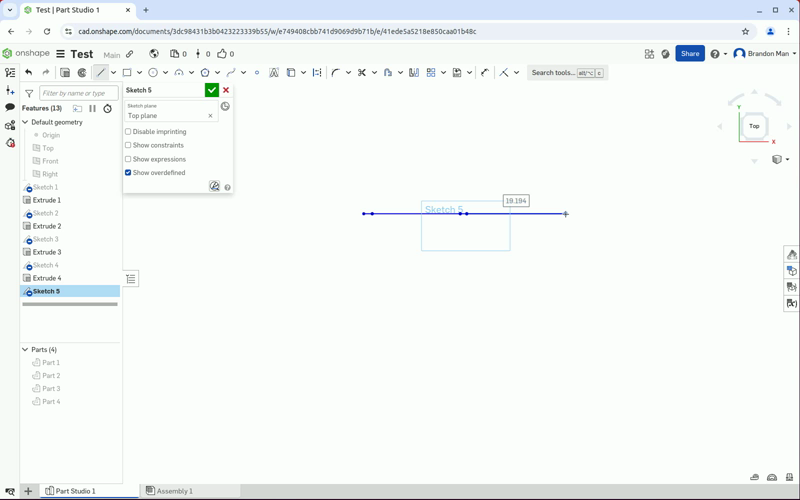
mouse_move(589, 213)
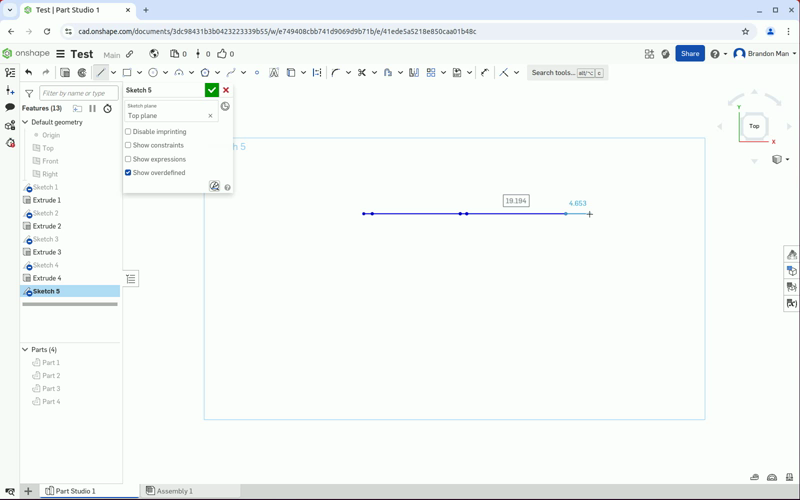
mouse_move(572, 213)
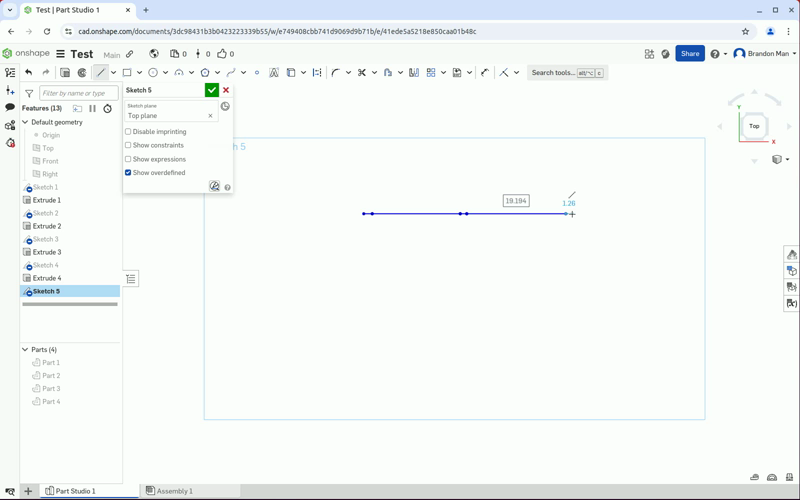
scroll(6)
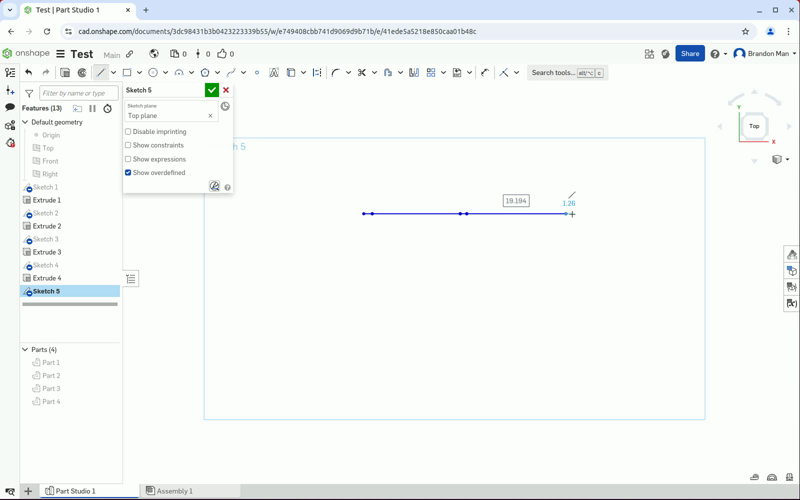
scroll(6)
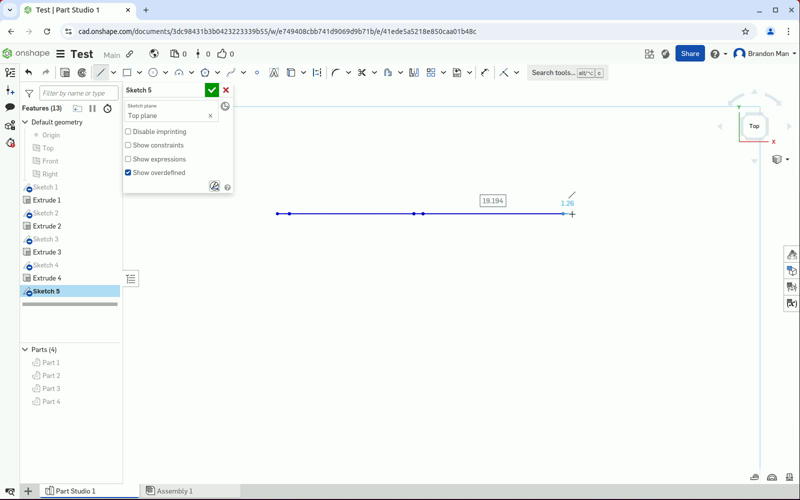
scroll(6)
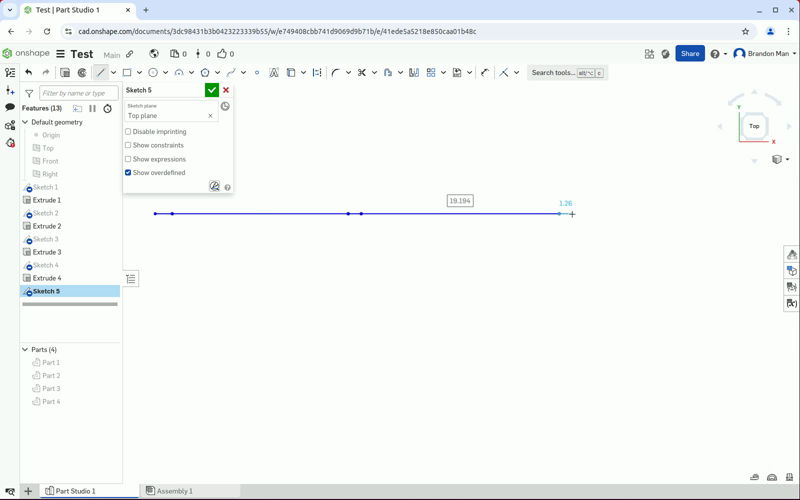
scroll(6)
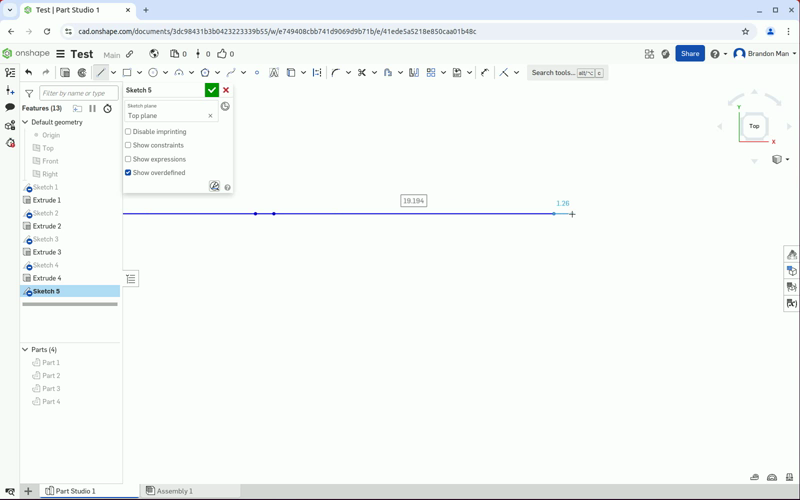
scroll(6)
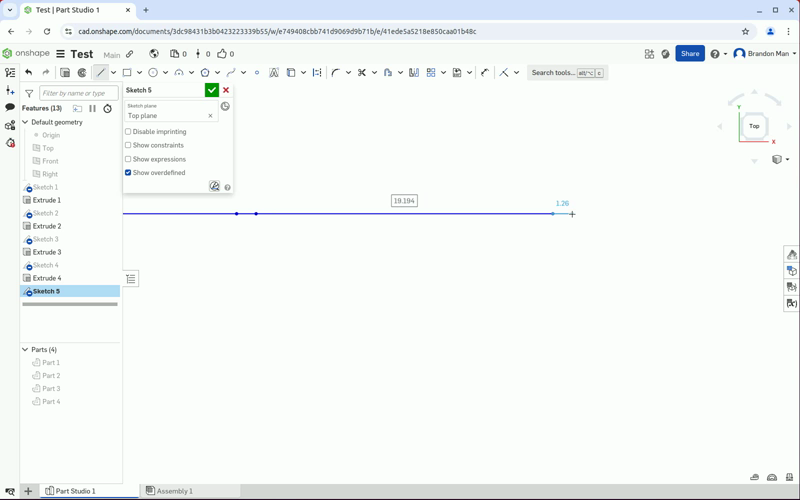
scroll(6)
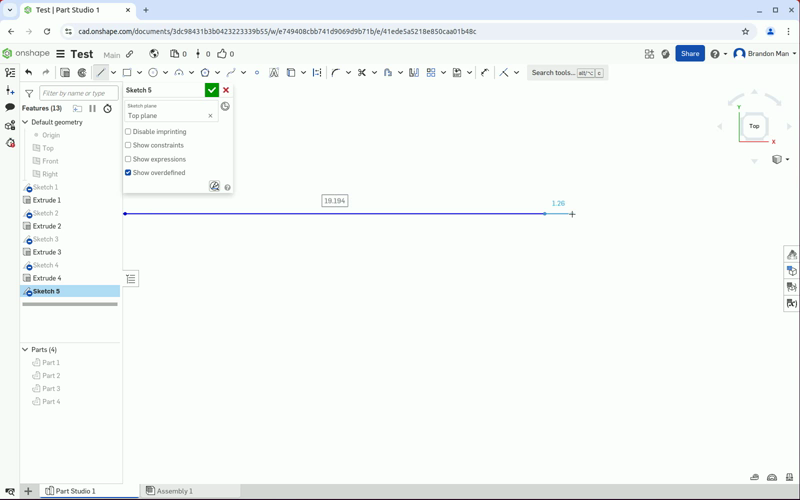
scroll(6)
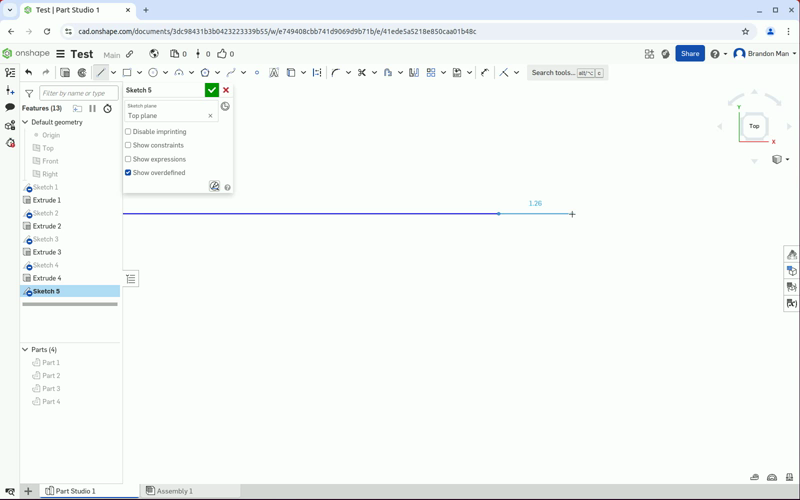
click(572, 213)
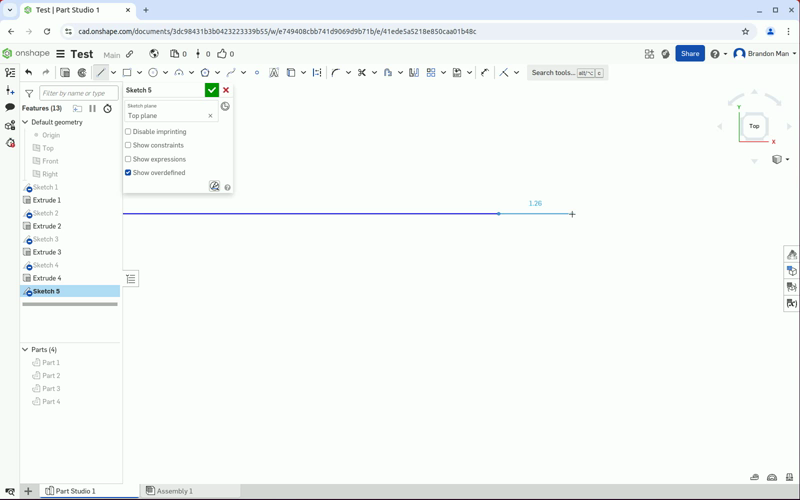
scroll(-6)
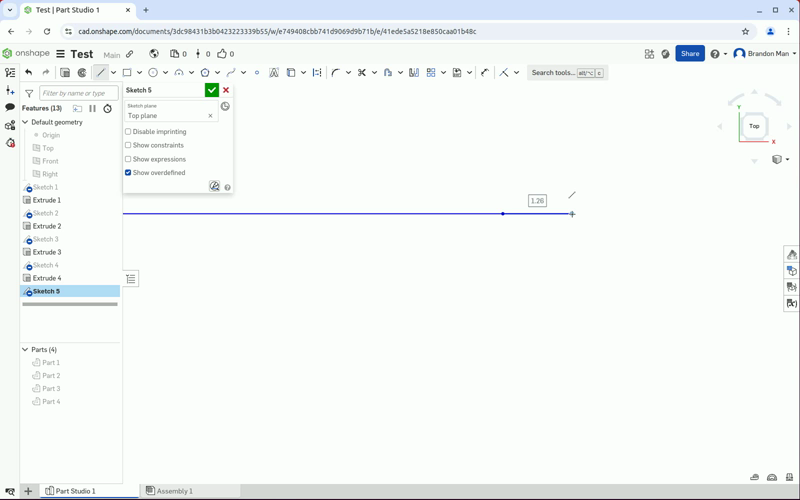
scroll(-6)
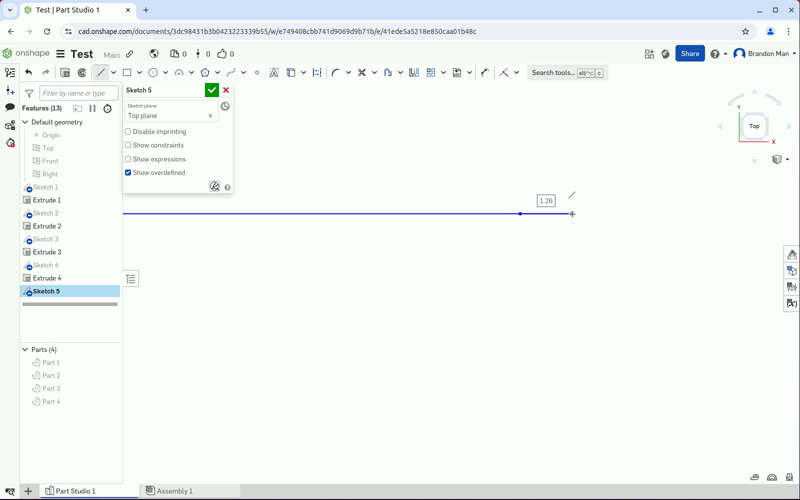
scroll(-6)
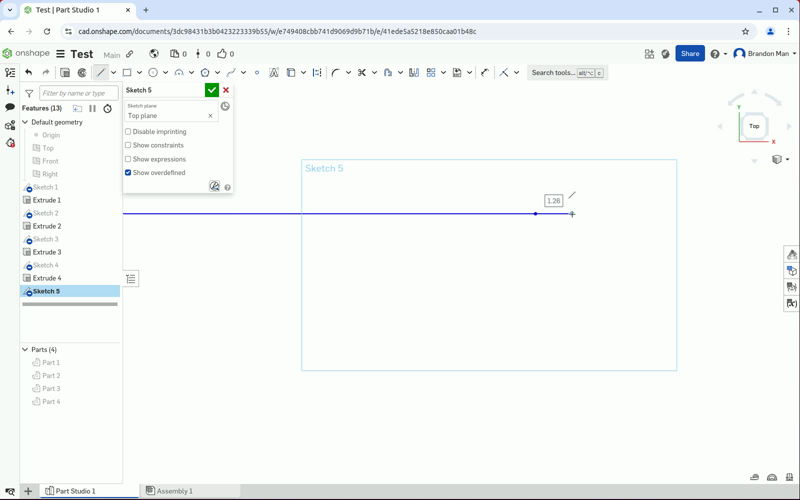
scroll(-6)
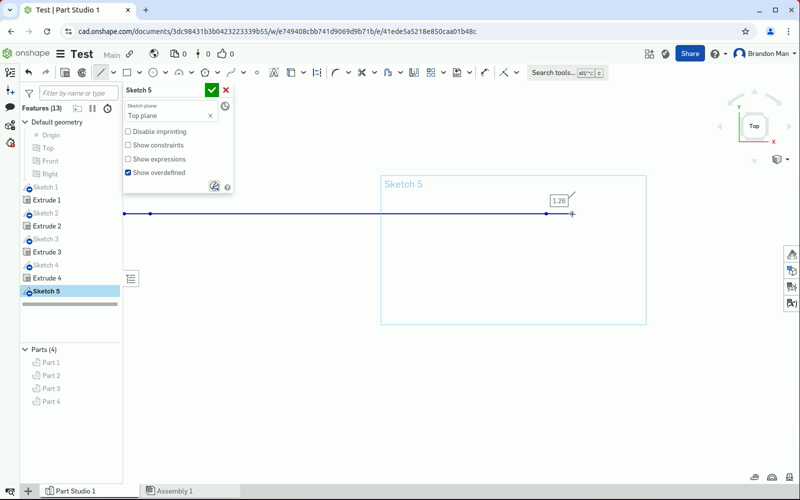
scroll(-6)
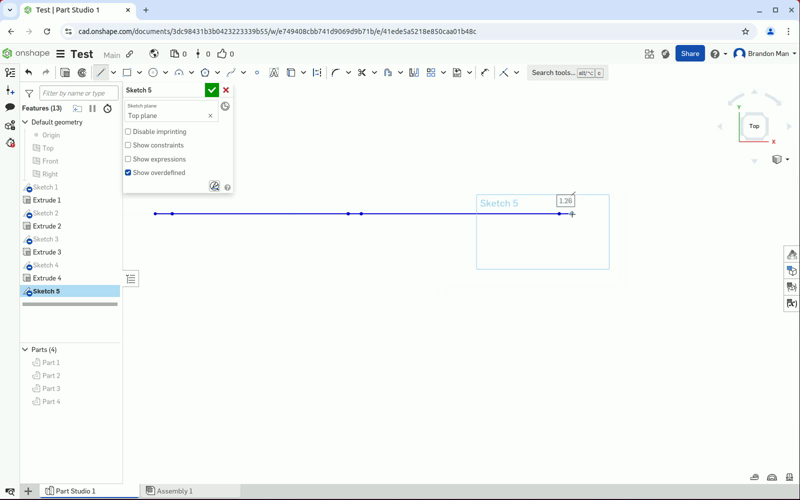
scroll(-6)
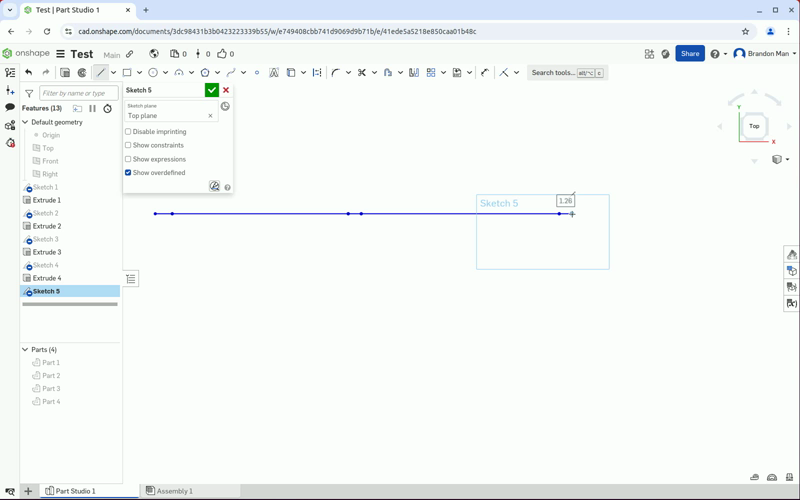
scroll(-6)
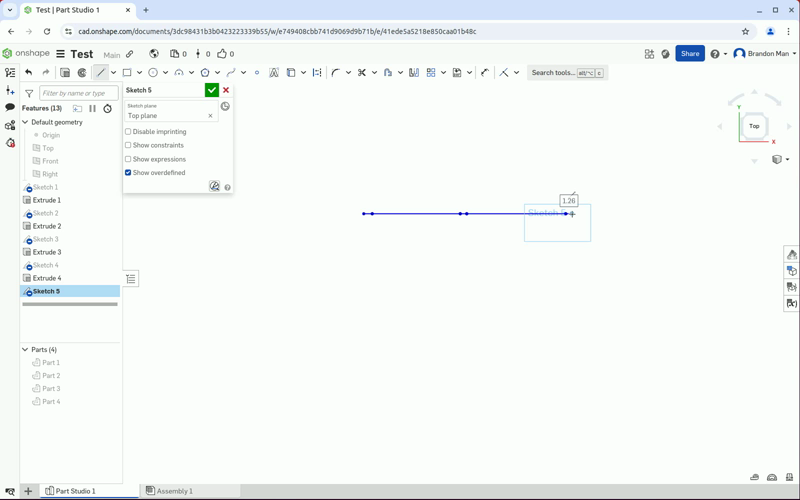
key_up(shift)
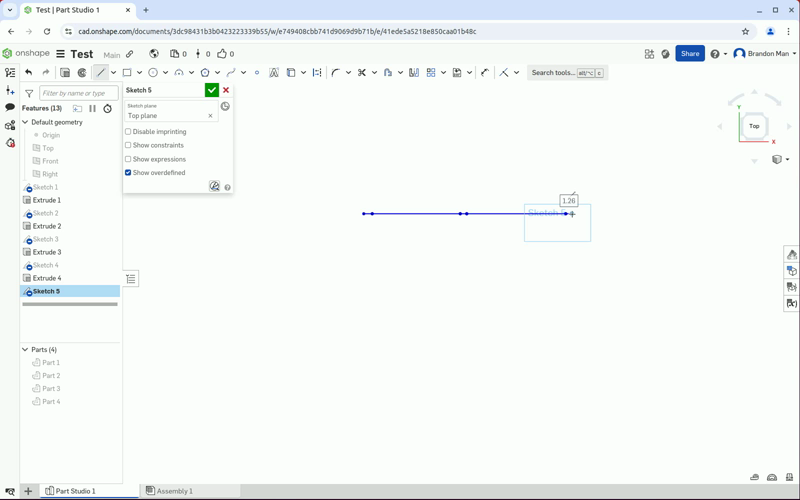
key_down(shift)
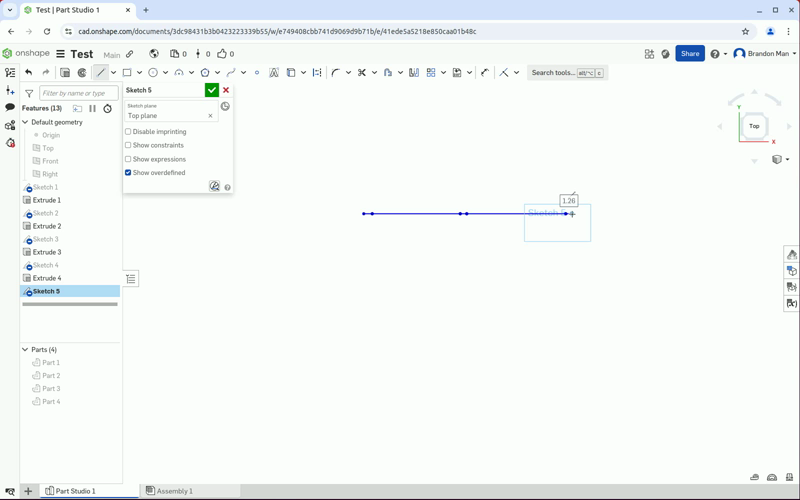
mouse_move(589, 213)
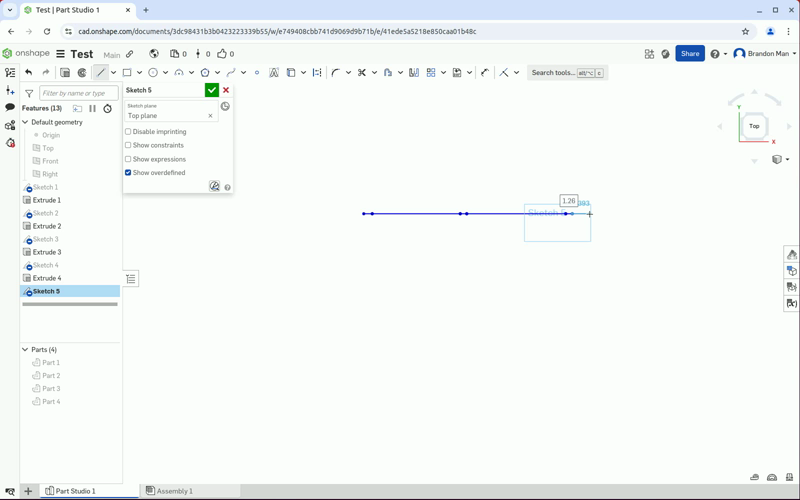
mouse_move(572, 204)
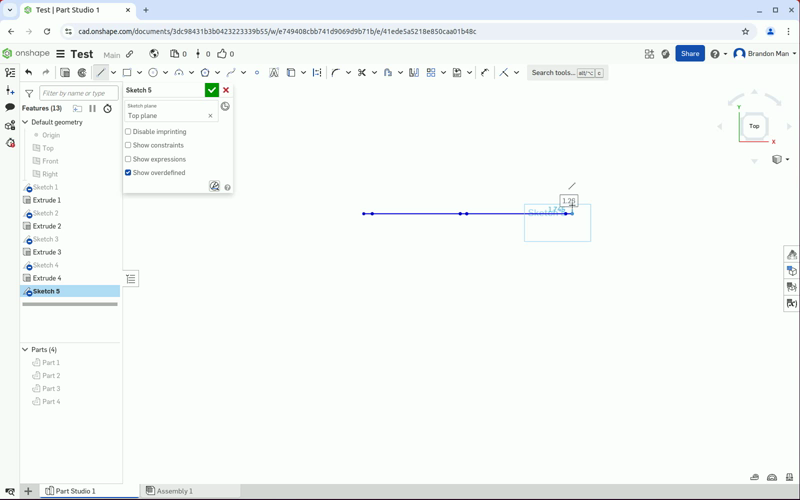
click(572, 204)
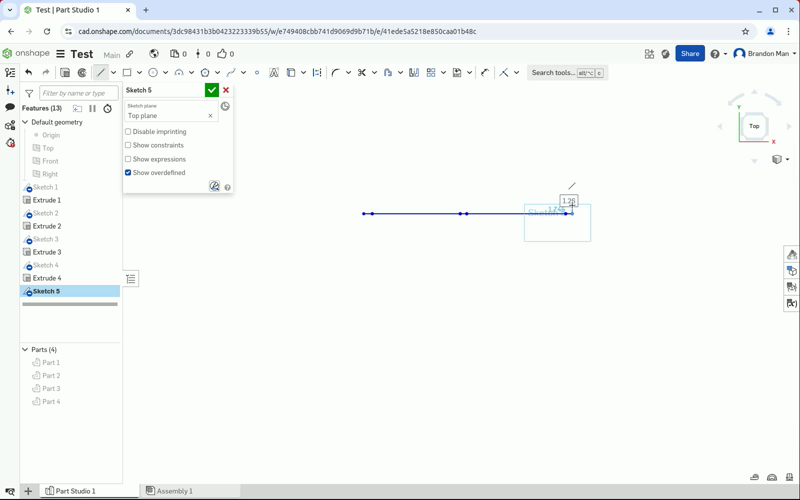
key_up(shift)
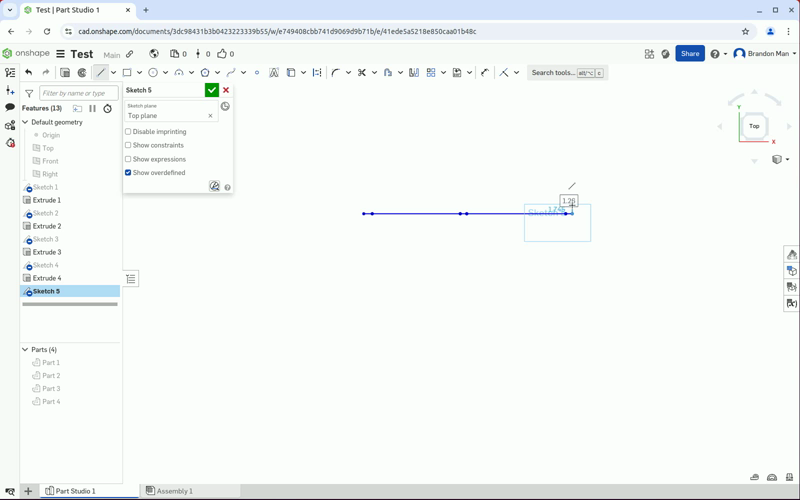
key_down(shift)
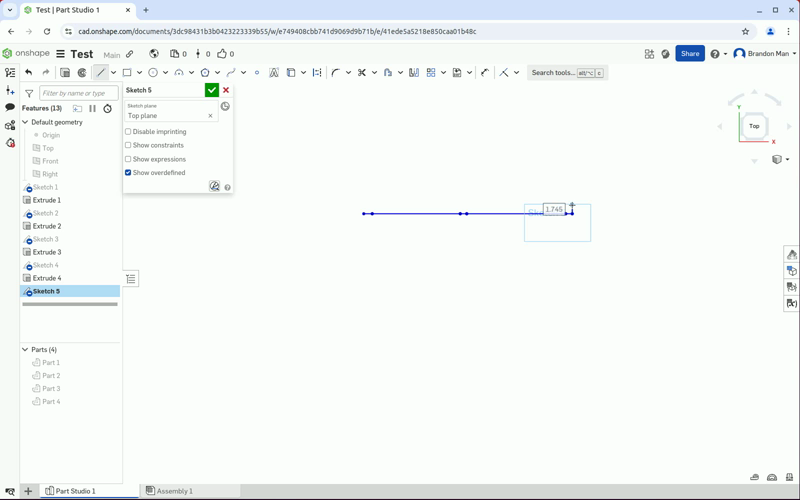
mouse_move(363, 204)
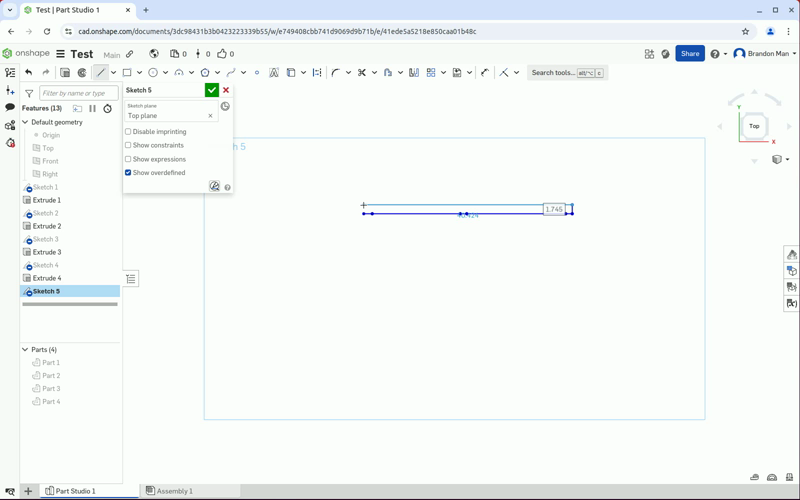
click(363, 204)
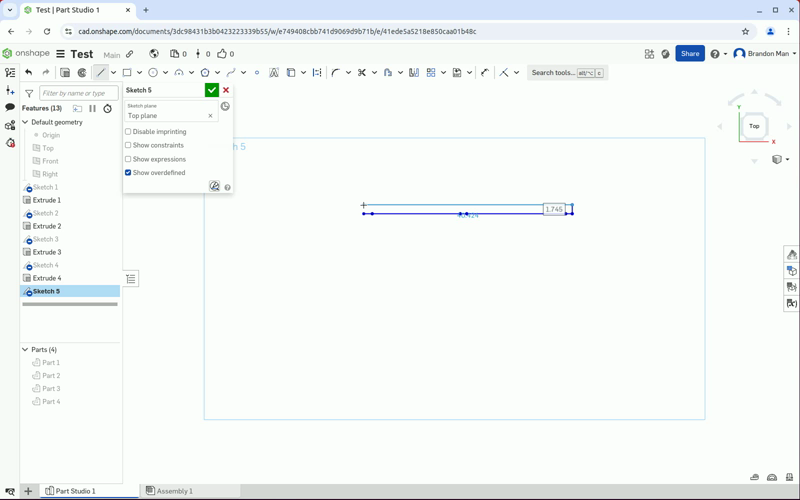
key_up(shift)
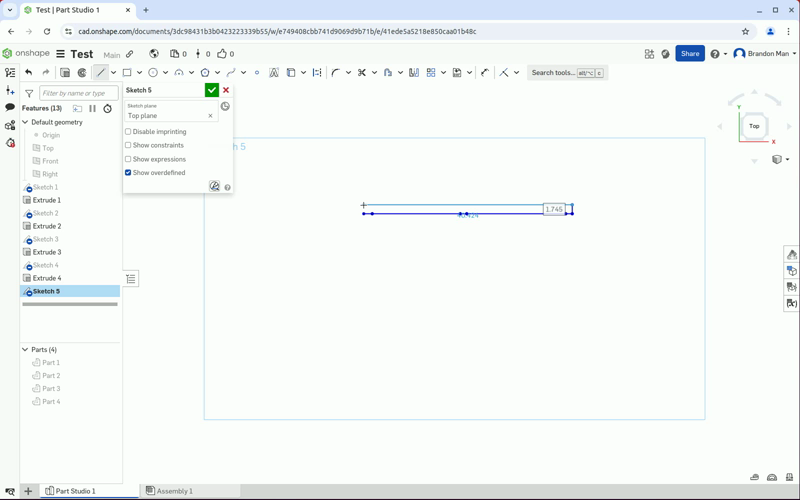
mouse_move(393, 204)
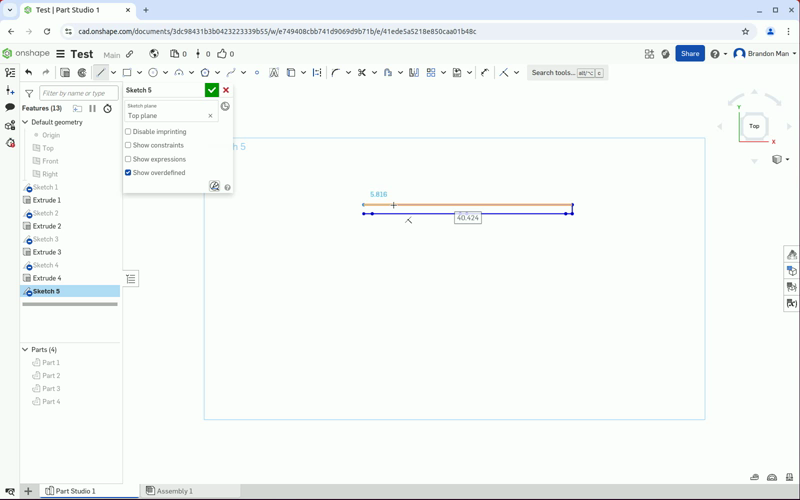
key_down(shift)
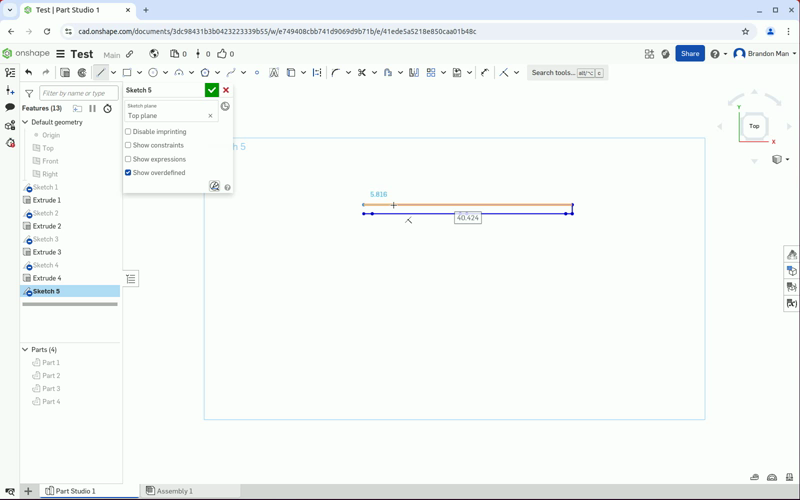
mouse_move(363, 213)
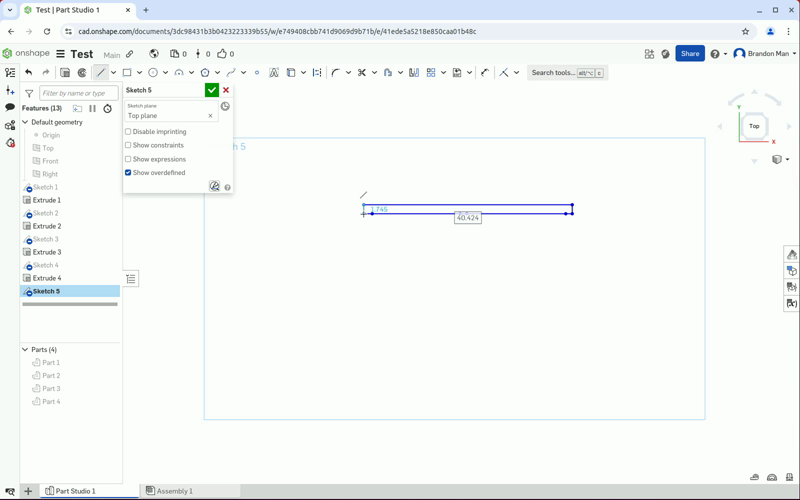
key_up(shift)
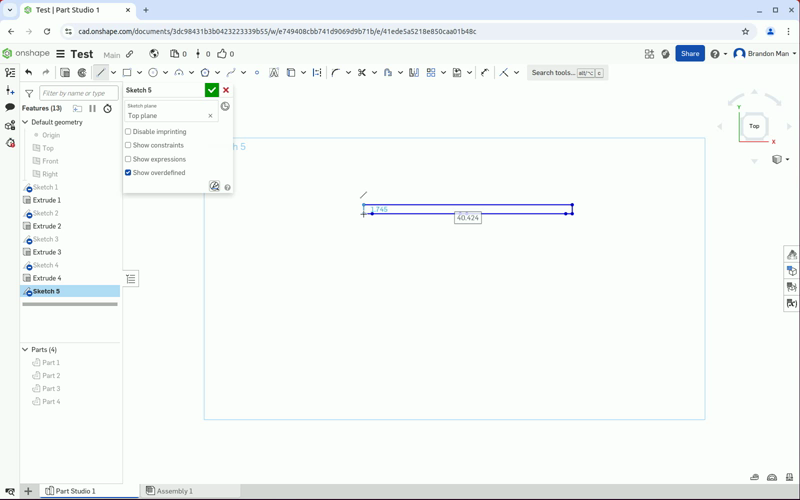
click(363, 213)
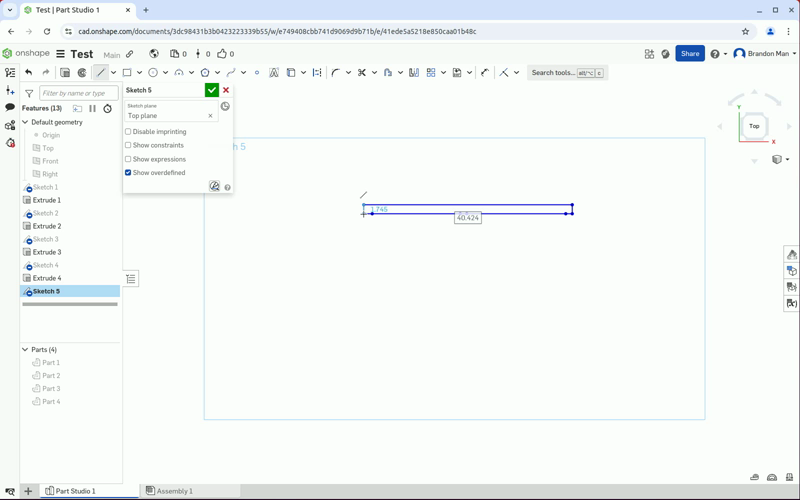
key(esc)
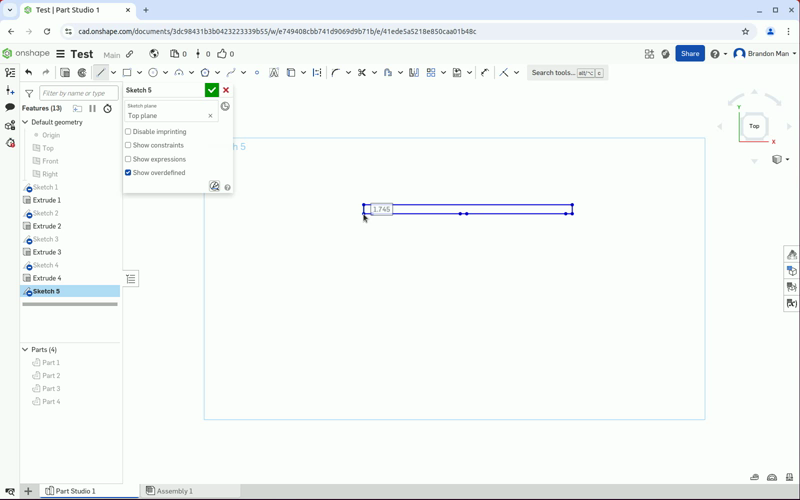
mouse_move(505, 210)
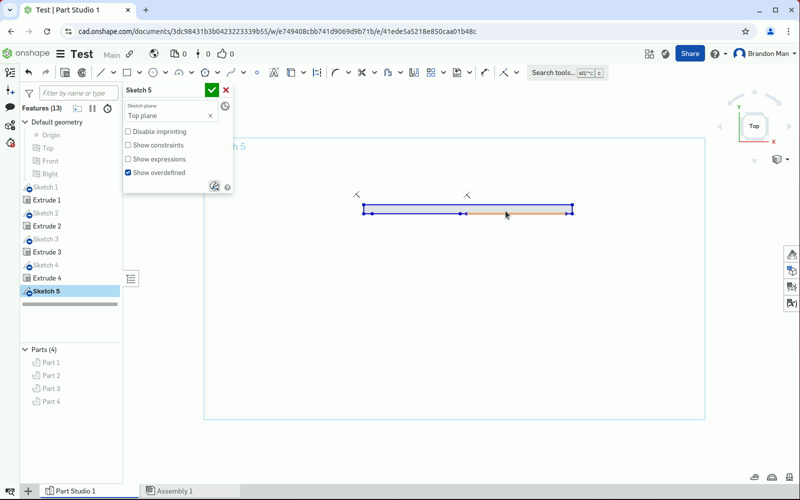
click(505, 210)
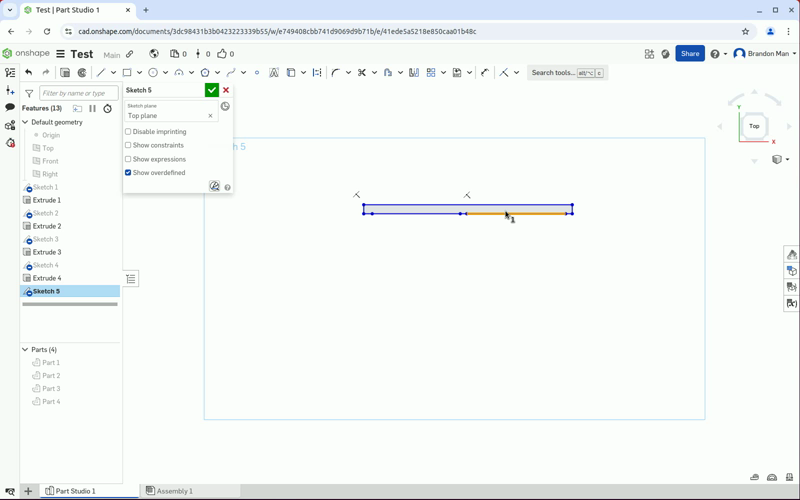
mouse_move(73, 352)
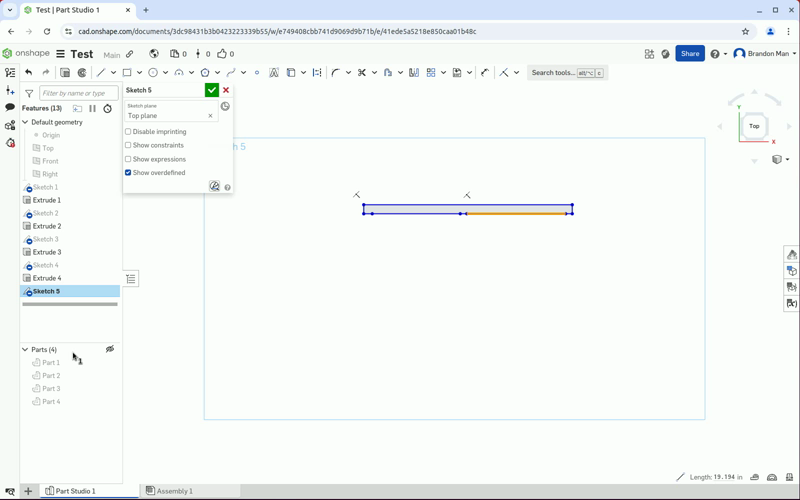
key(shift+y)
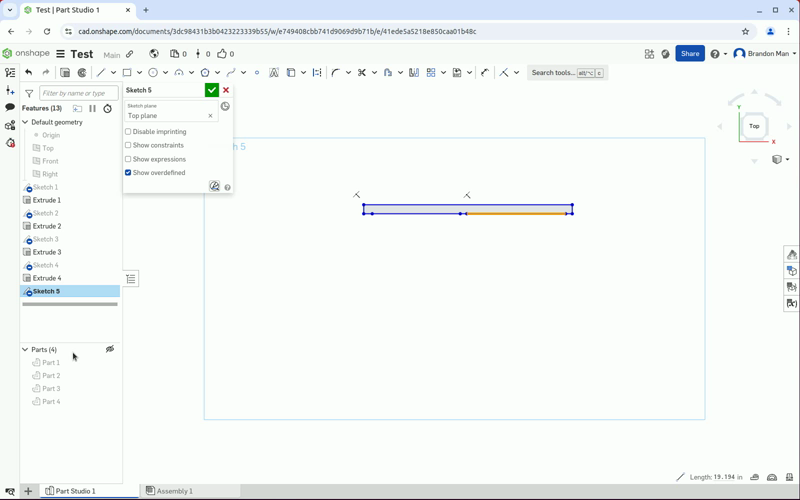
key(shift+e)
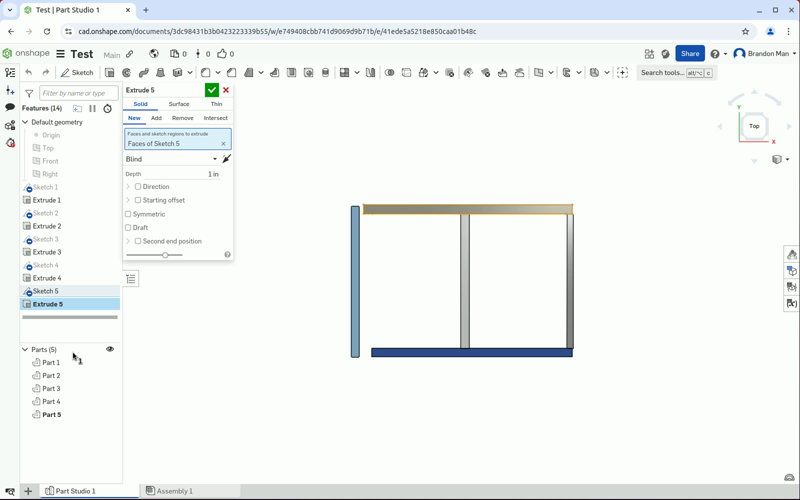
mouse_move(143, 106)
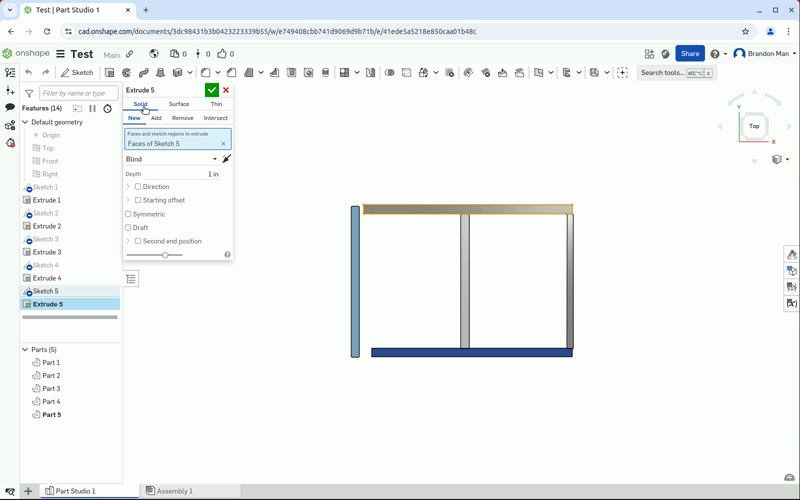
click(143, 106)
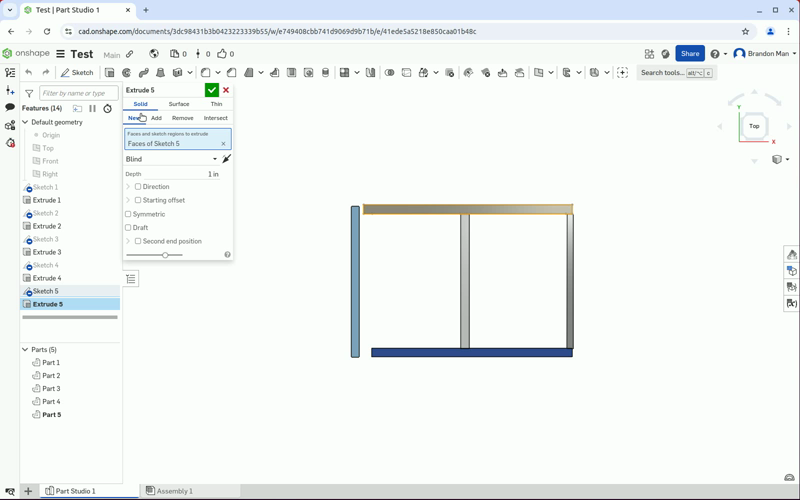
mouse_move(137, 120)
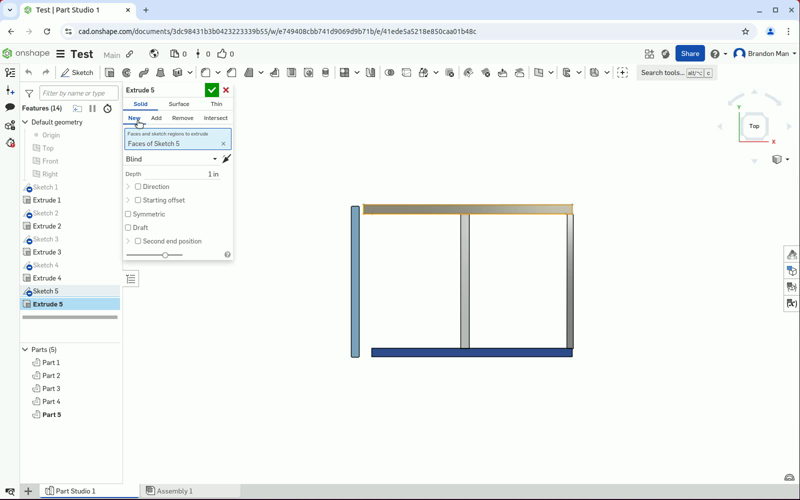
click(137, 120)
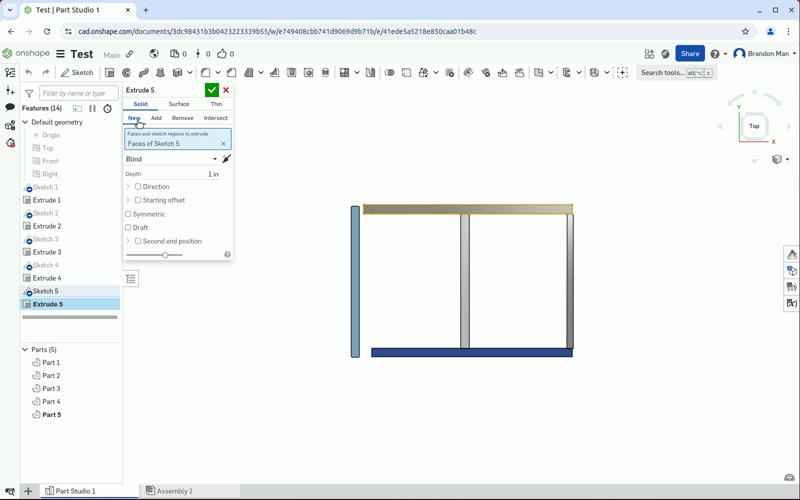
key(tab, 4)
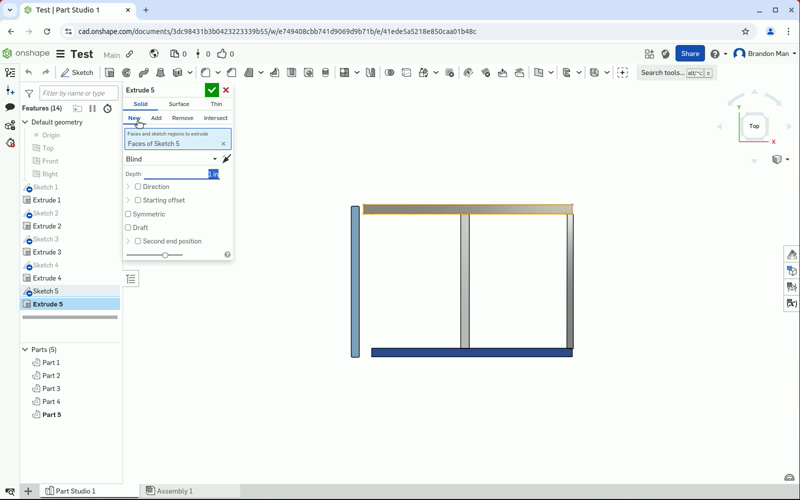
text(13.721)
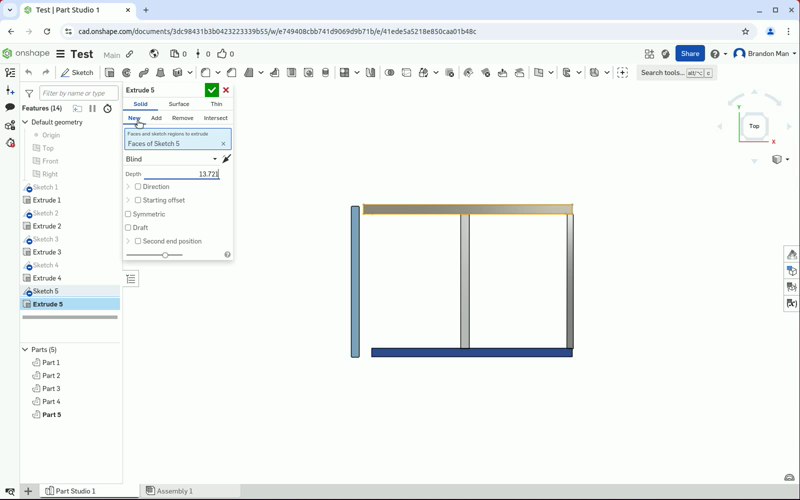
key(enter)
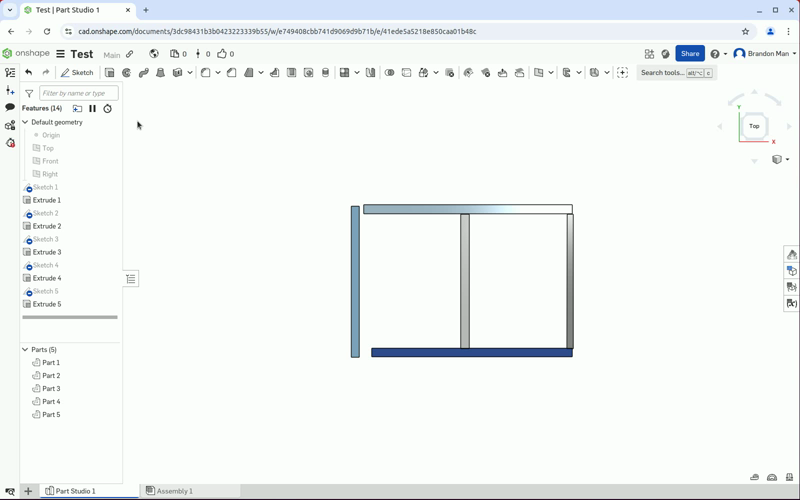
key(shift+h)
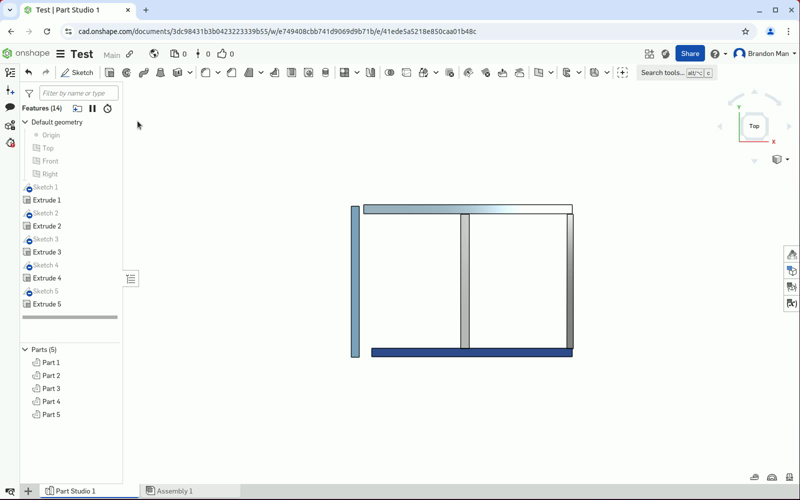
key(shift+h)
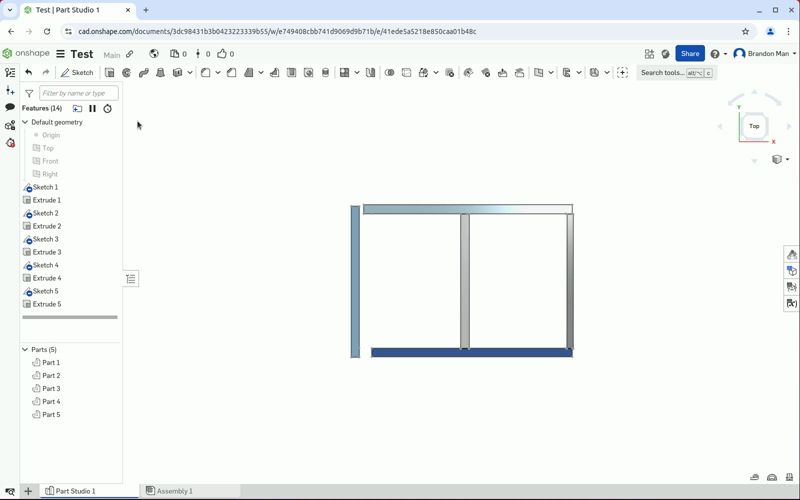
key(shift+7)
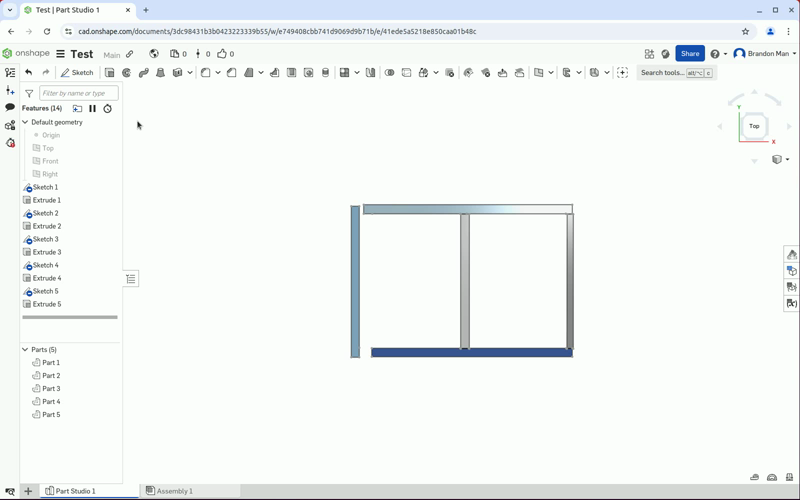
key(up, 3)
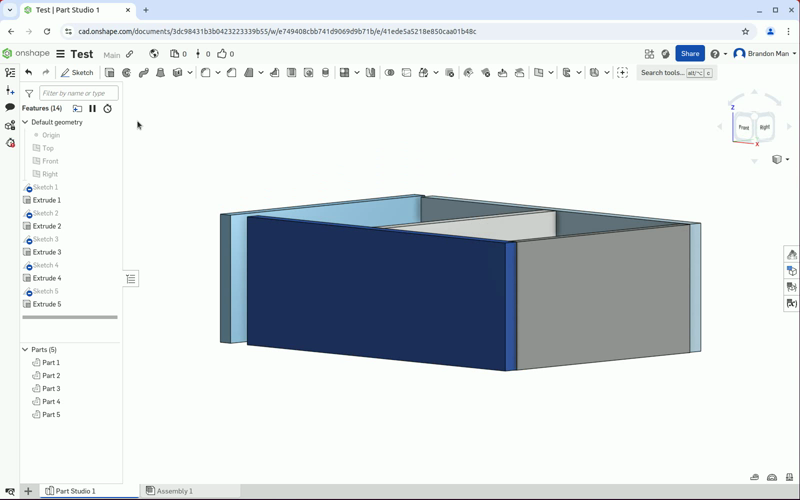
key(left, 3)
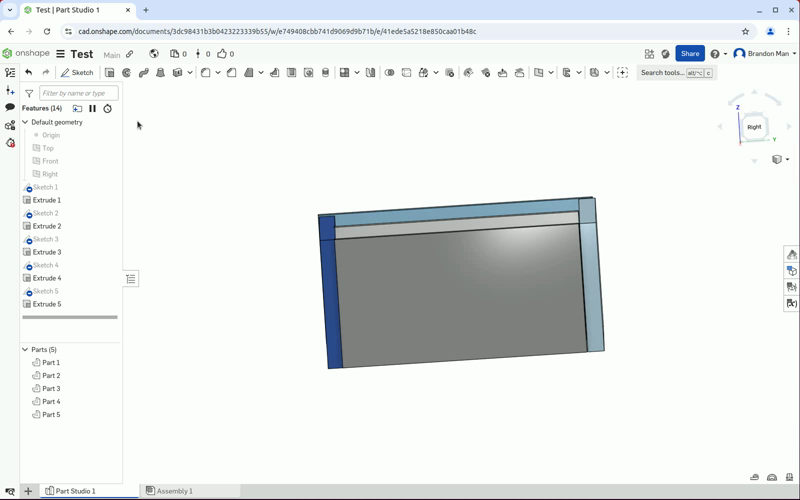
key(right, 3)
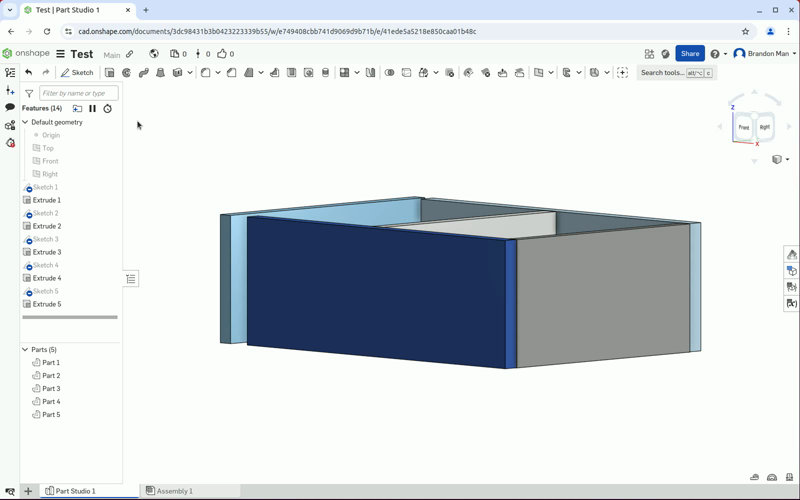
key(down, 3)
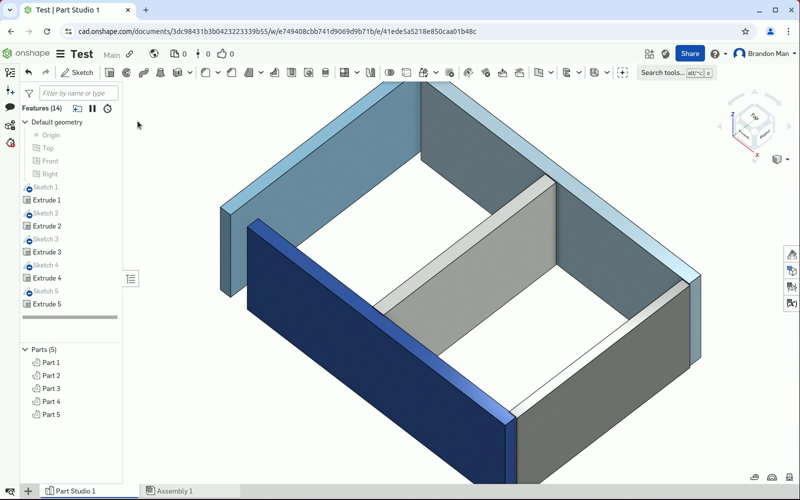
mouse_move(73, 189)
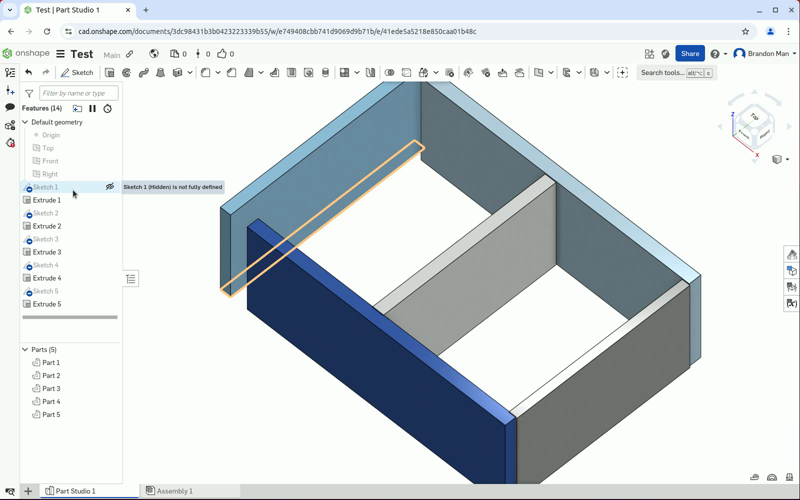
click(73, 189)